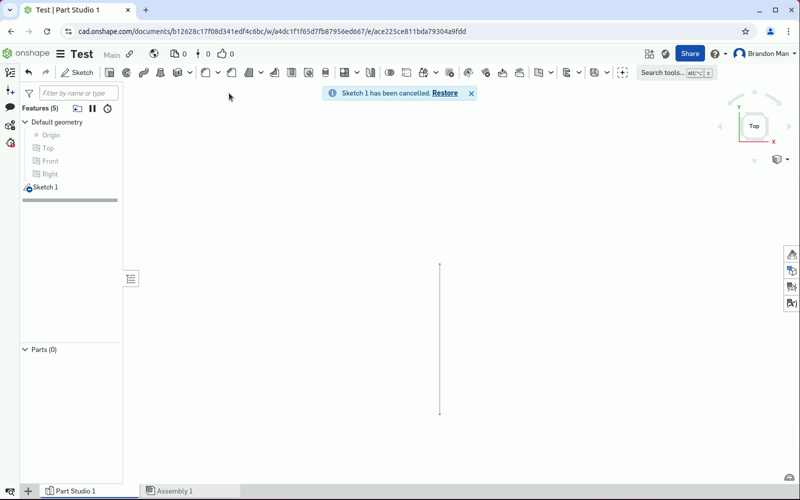
key(shift+h)
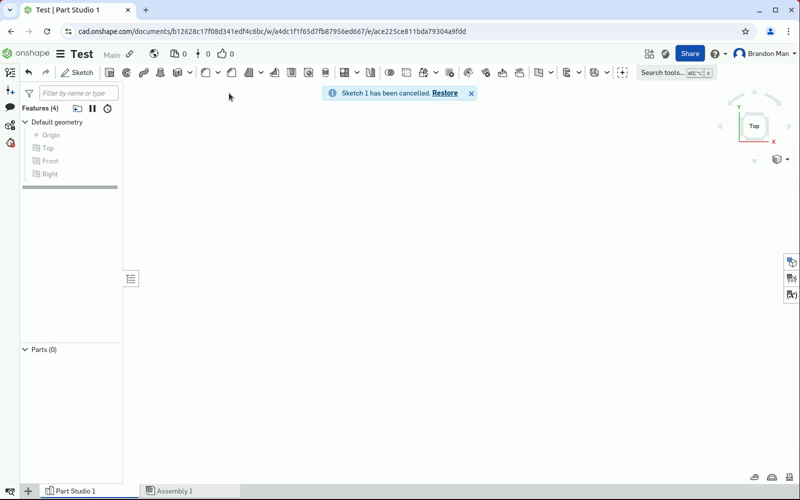
mouse_move(73, 352)
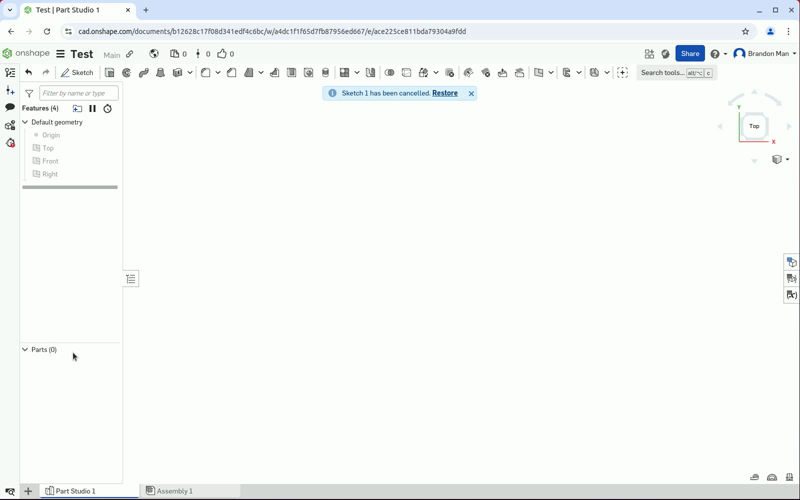
key(y)
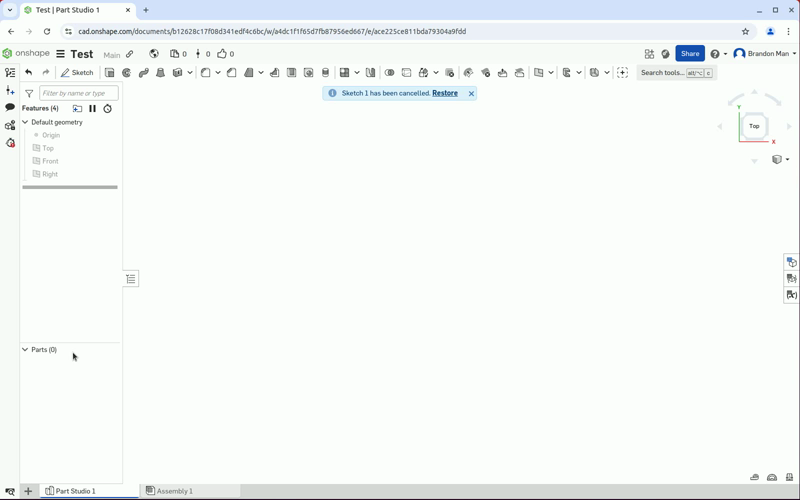
key(shift+p)
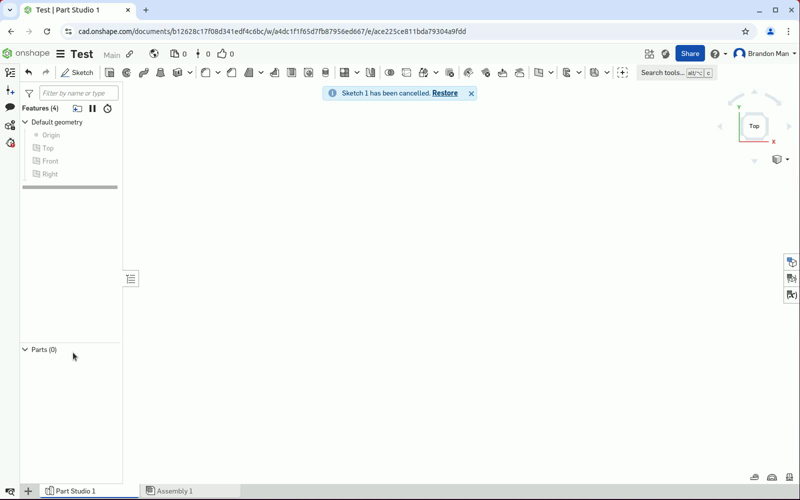
key(space)
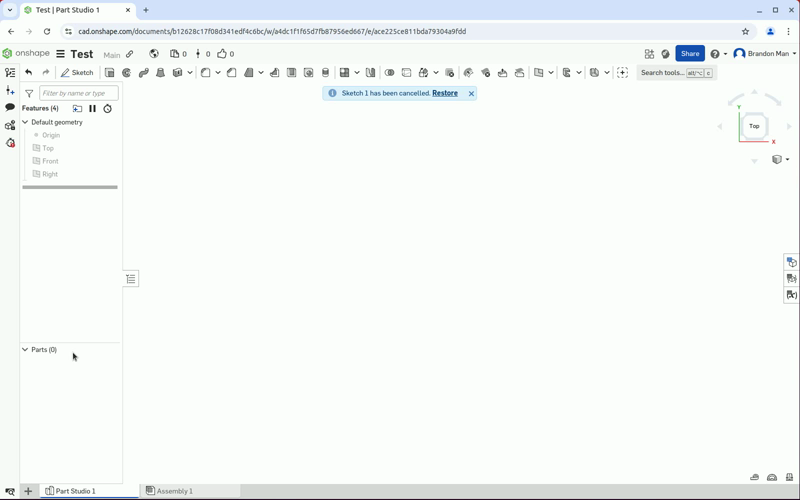
key_down(shift)
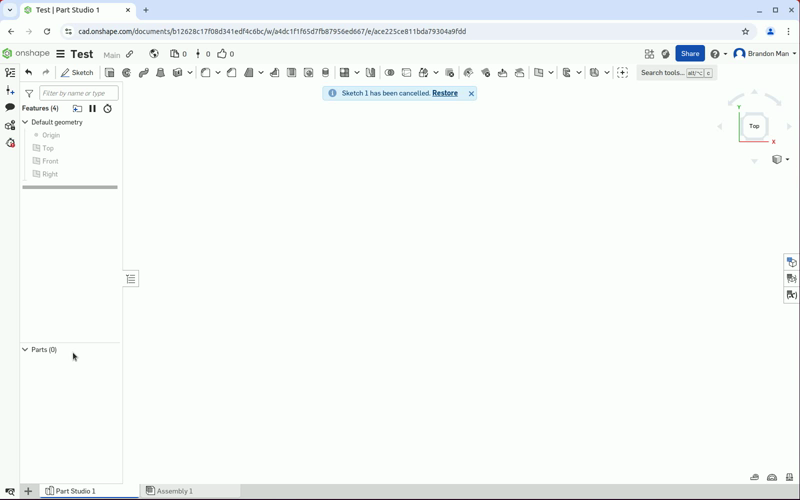
key(up)
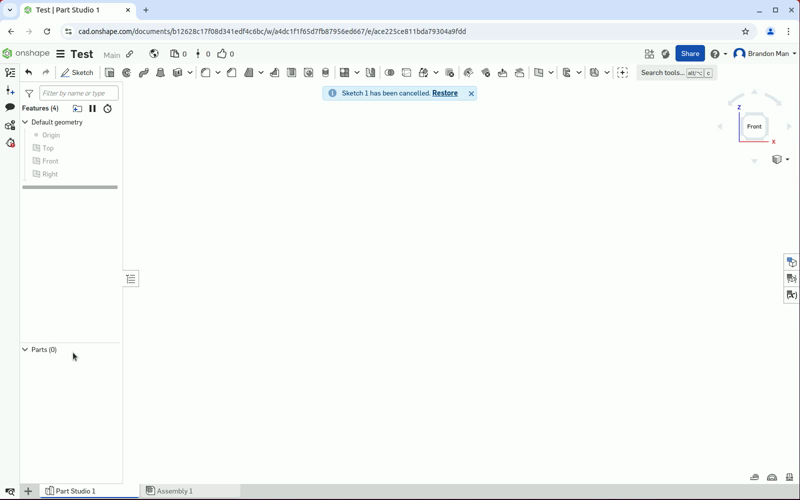
key_up(shift)
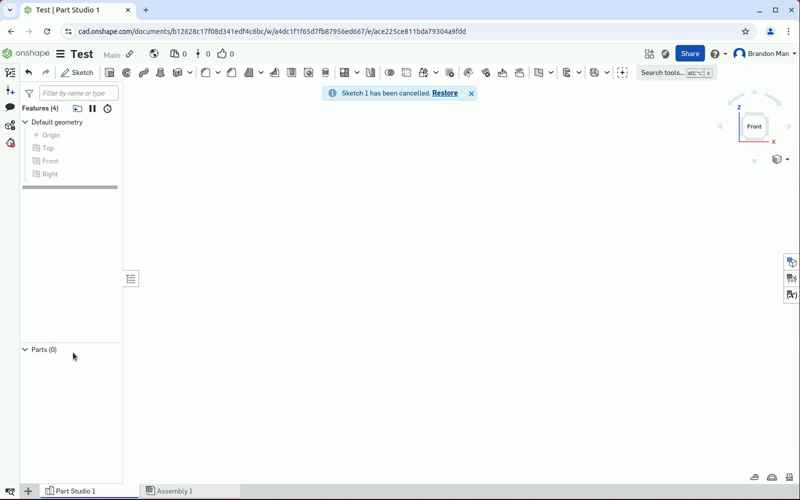
mouse_move(73, 352)
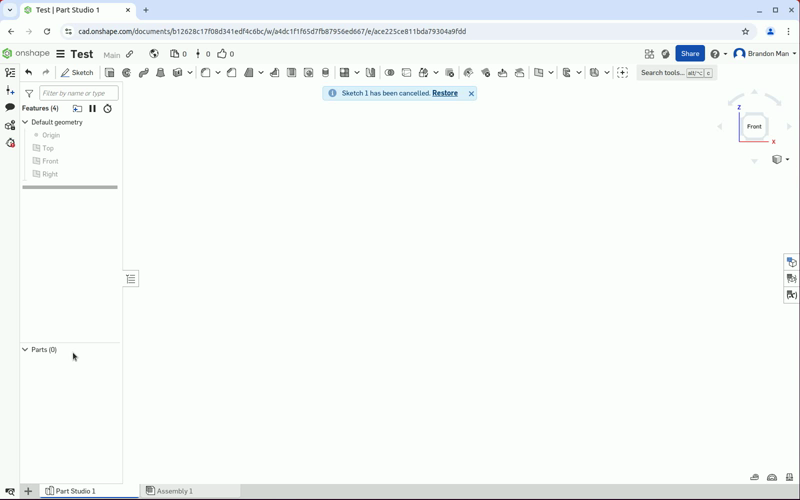
key(shift+y)
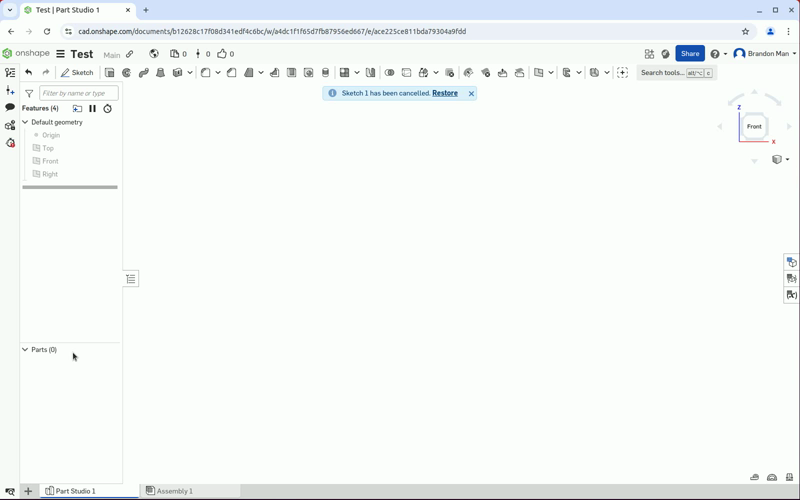
key(shift+s)
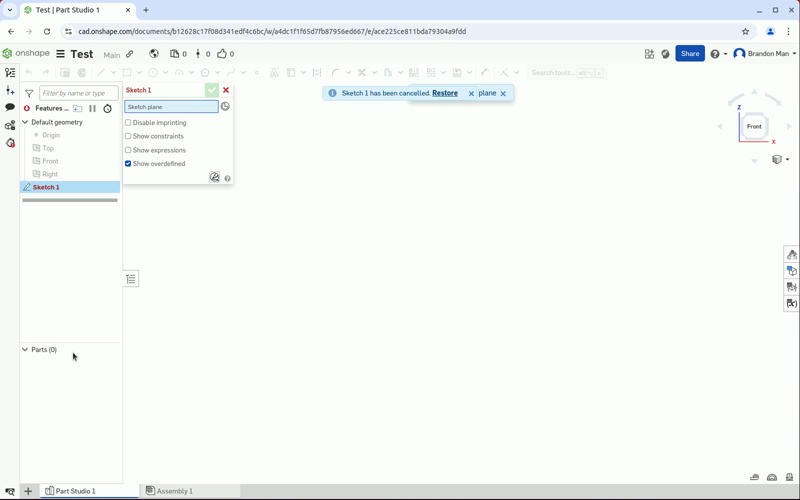
mouse_move(73, 163)
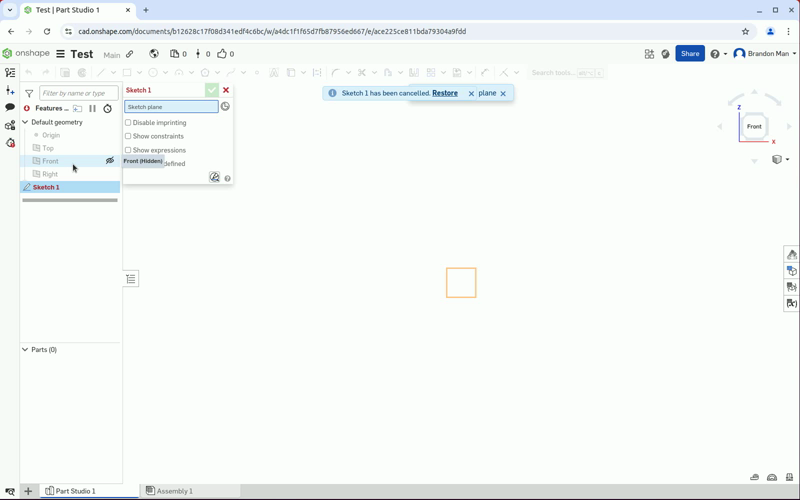
click(73, 163)
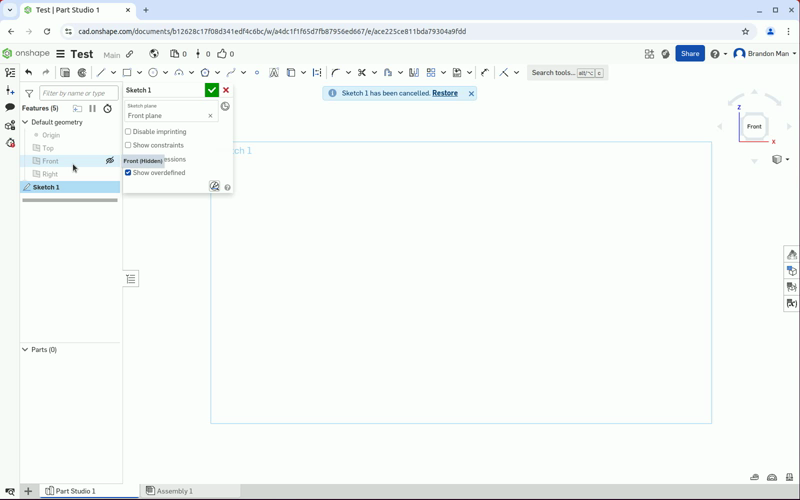
mouse_move(73, 352)
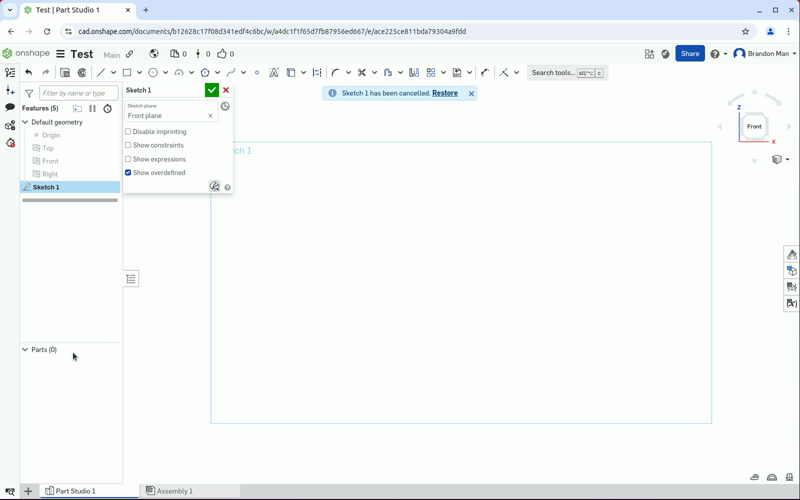
key(y)
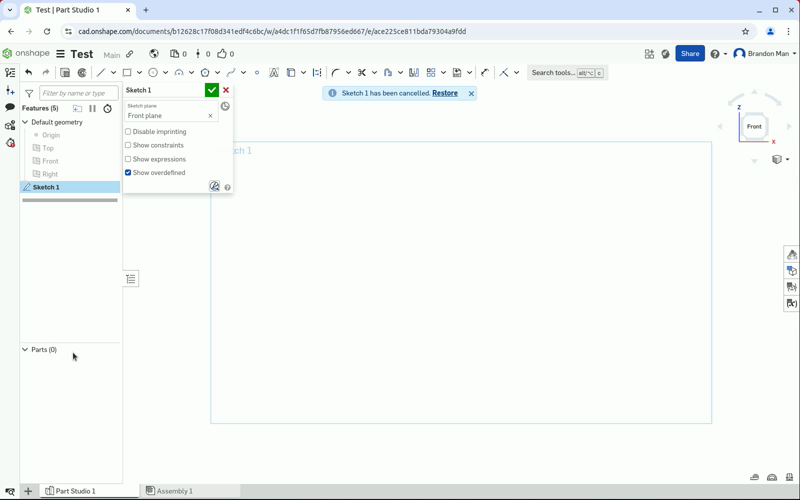
key(l)
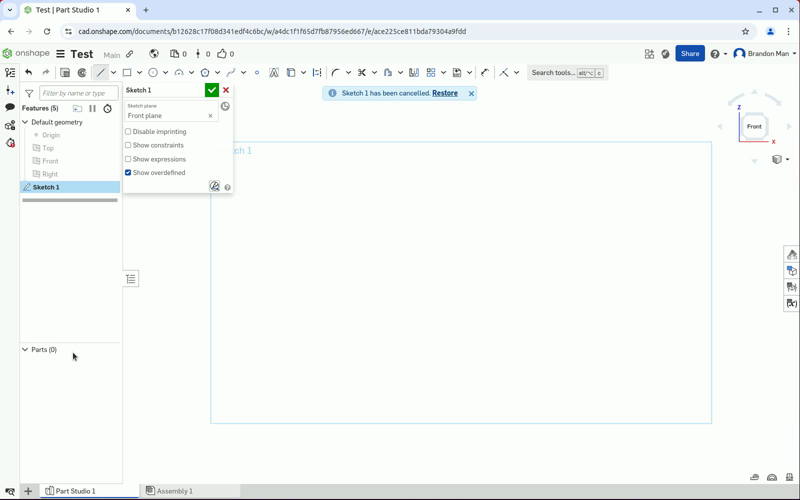
key_down(shift)
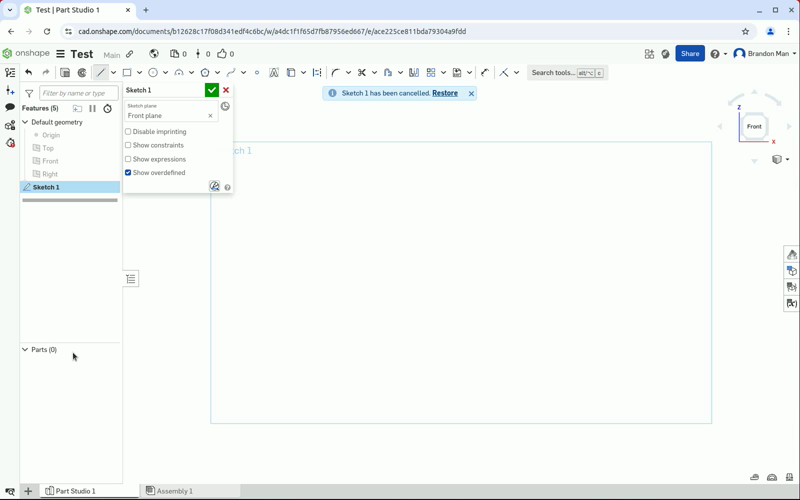
mouse_move(460, 282)
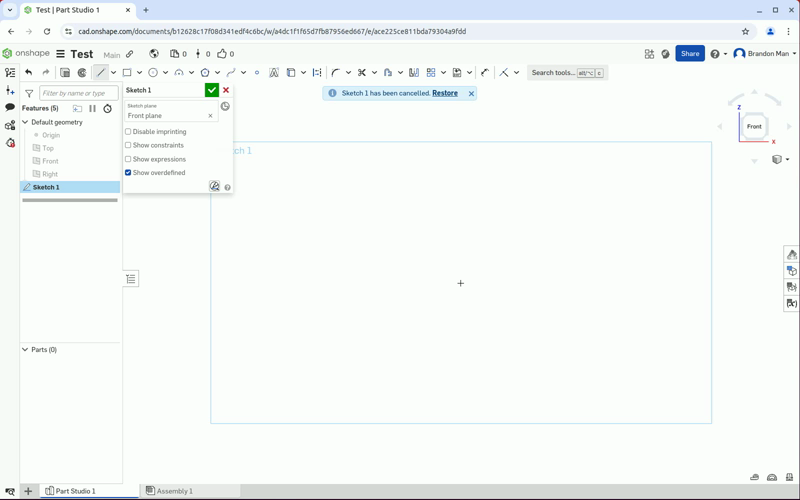
click(460, 282)
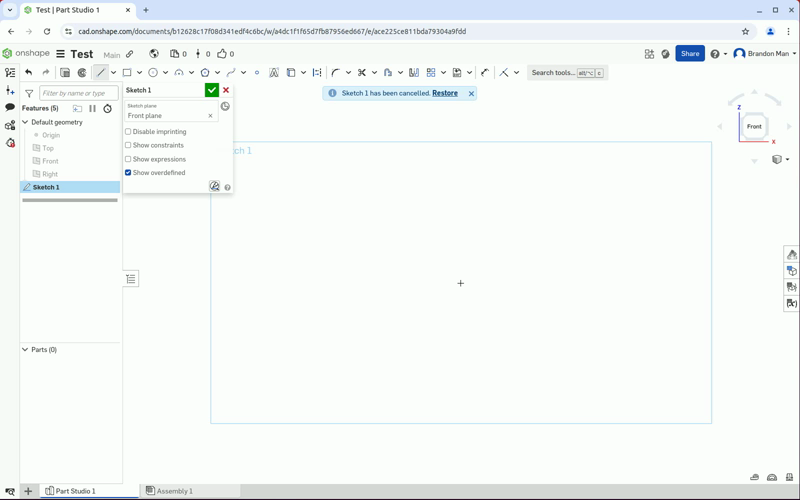
key_up(shift)
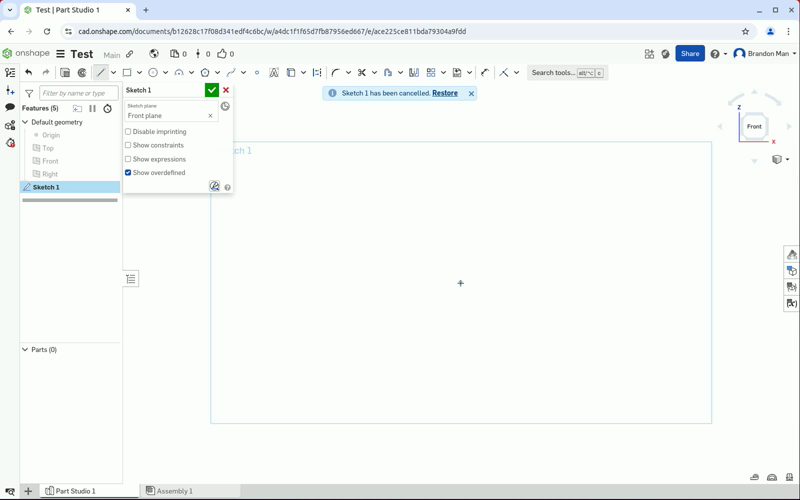
key_down(shift)
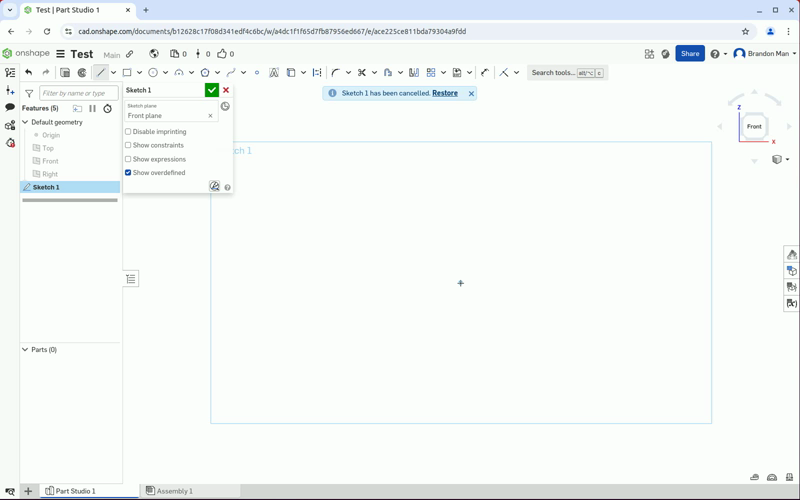
mouse_move(545, 282)
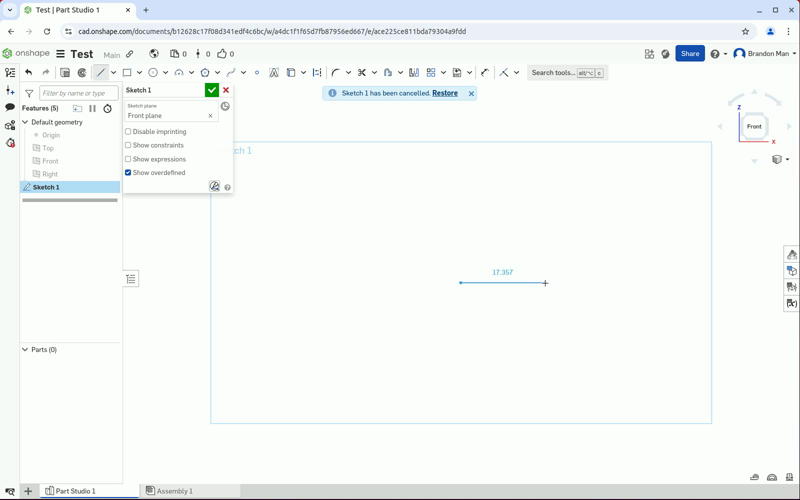
click(545, 282)
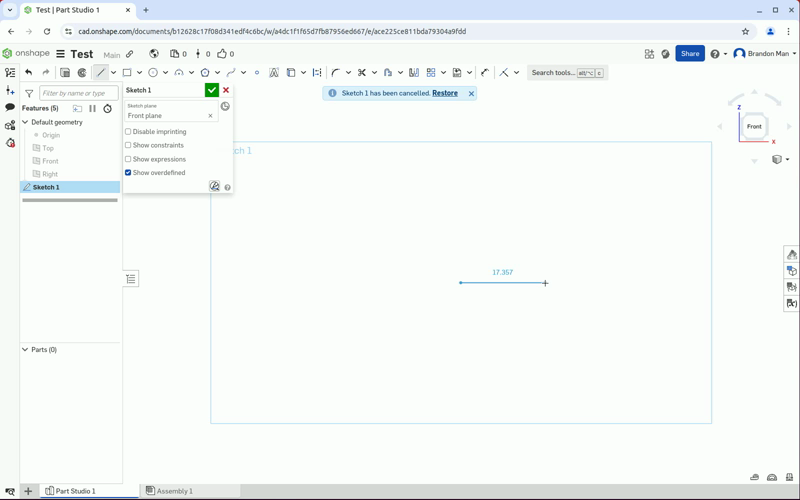
key_up(shift)
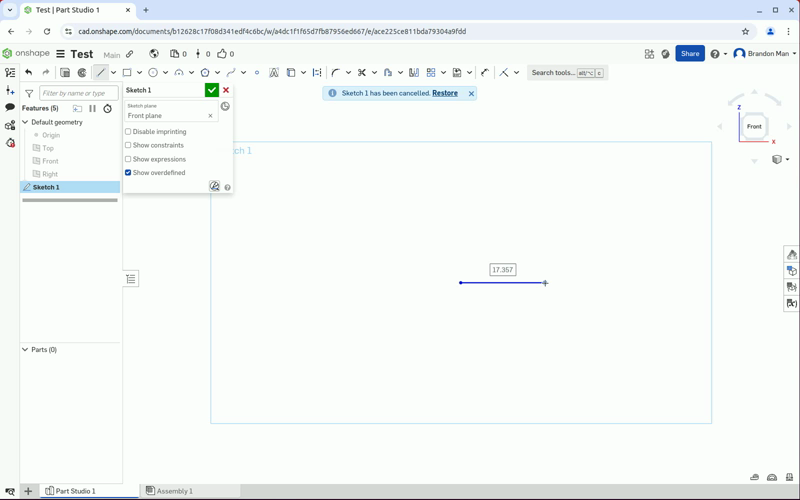
key_down(shift)
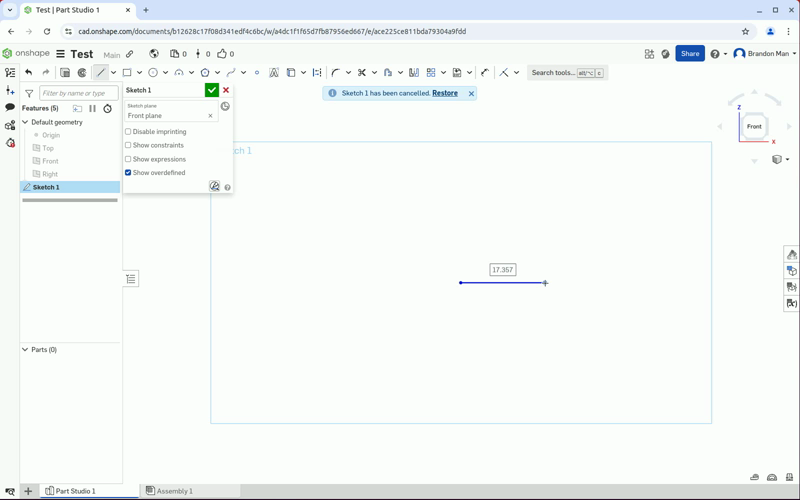
mouse_move(575, 282)
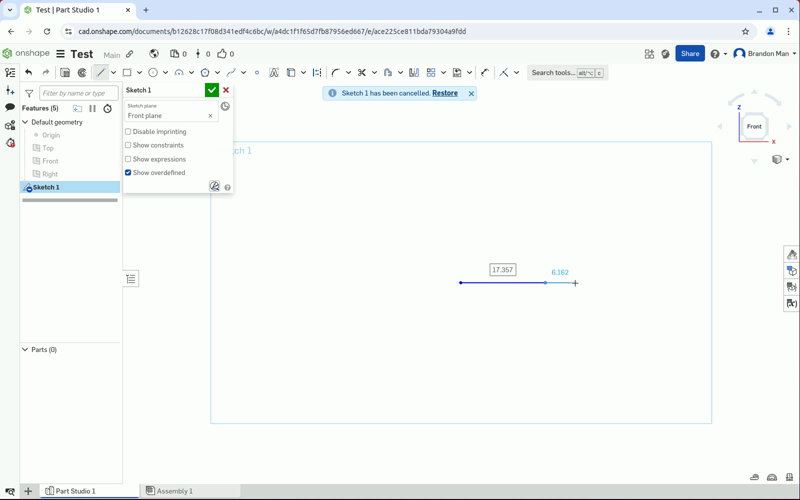
mouse_move(545, 254)
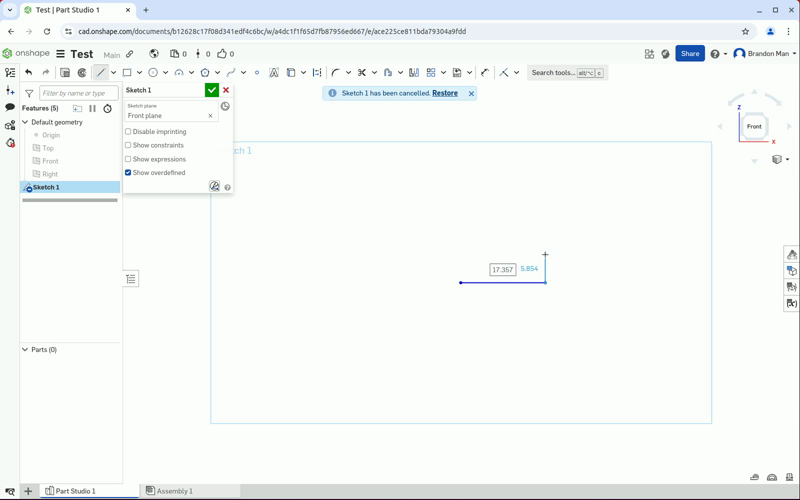
click(545, 254)
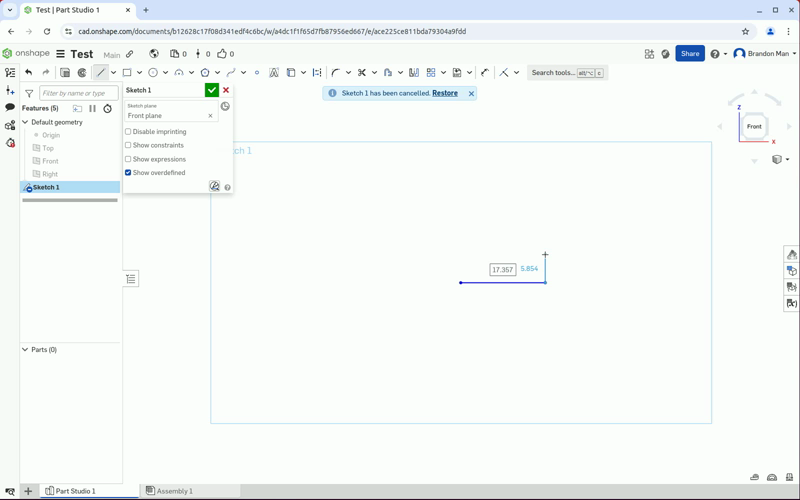
key_up(shift)
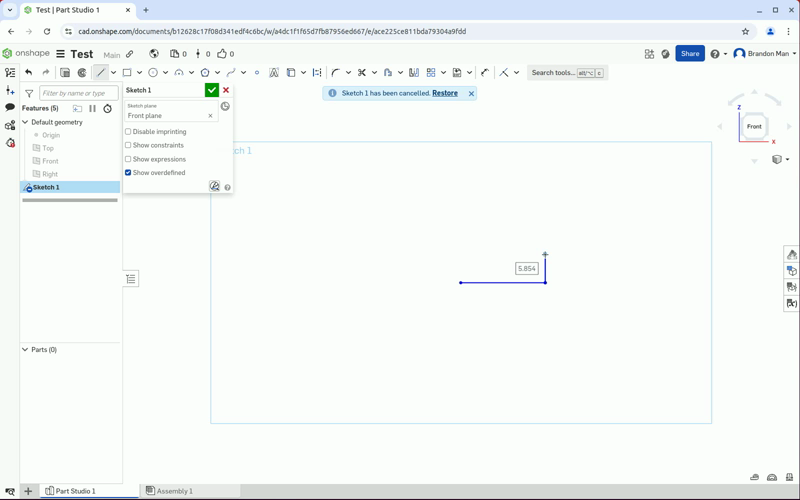
key_down(shift)
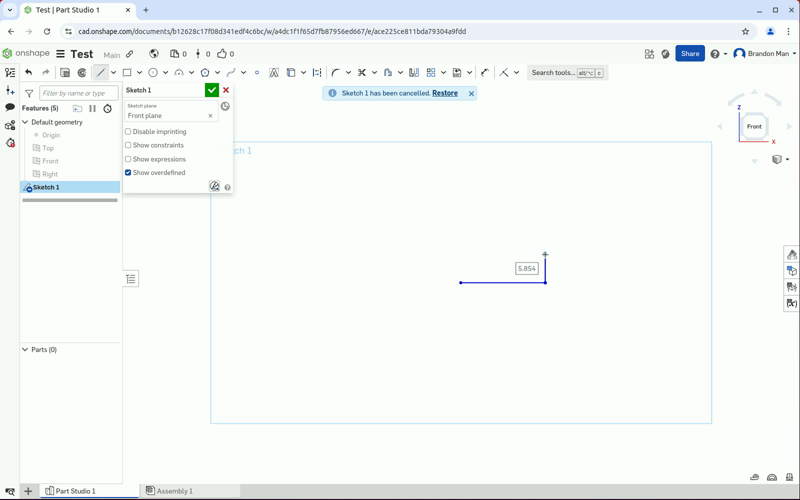
mouse_move(460, 254)
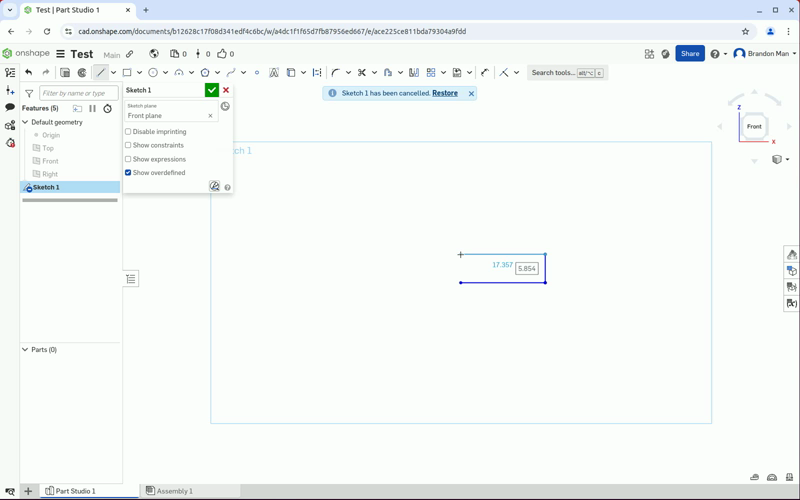
click(460, 254)
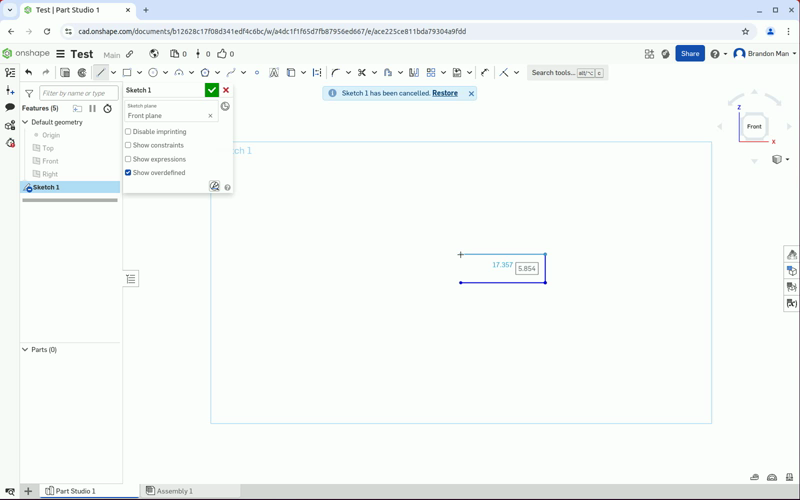
key_up(shift)
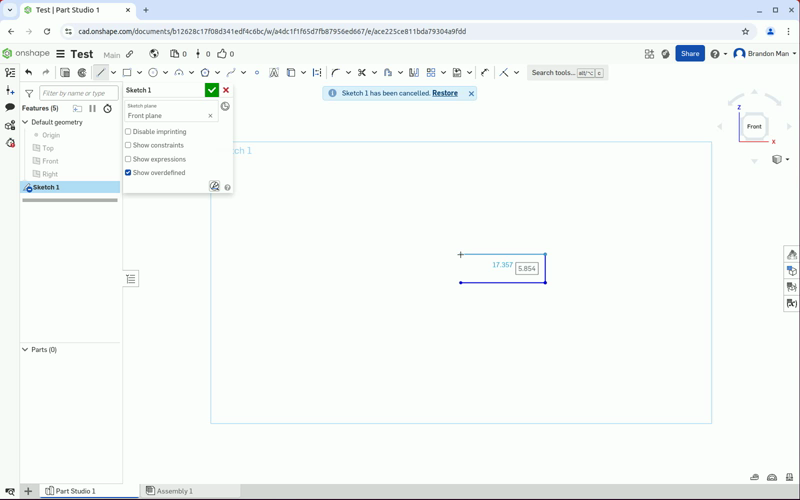
mouse_move(490, 254)
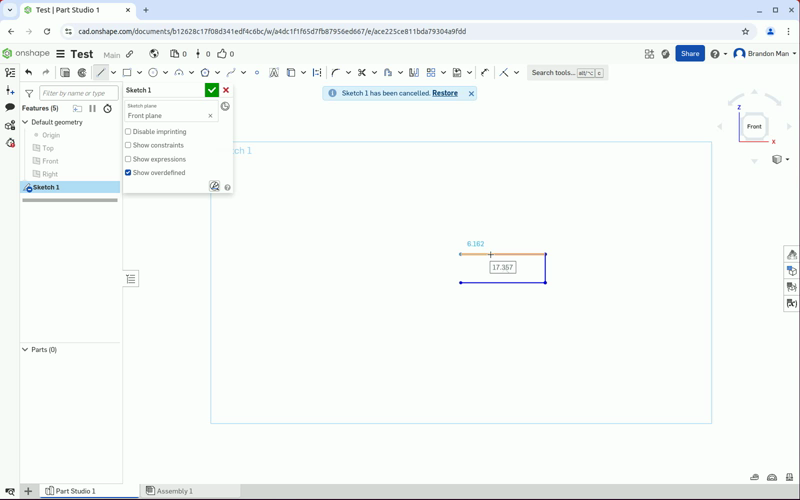
key_down(shift)
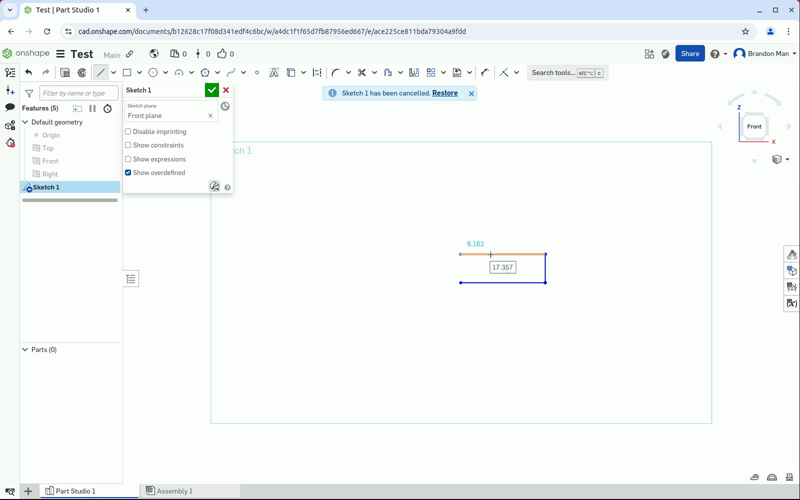
mouse_move(460, 282)
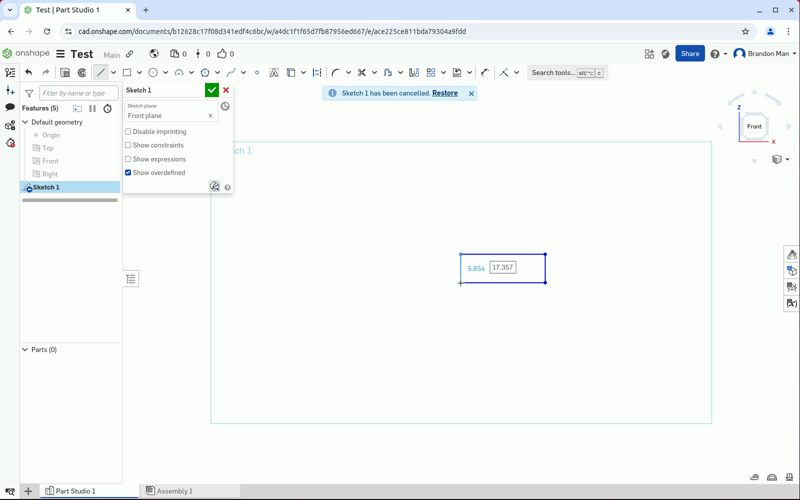
key_up(shift)
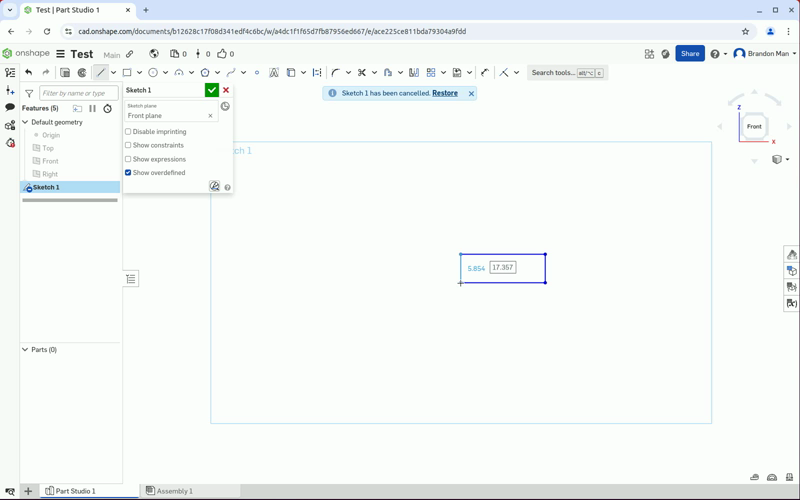
click(460, 282)
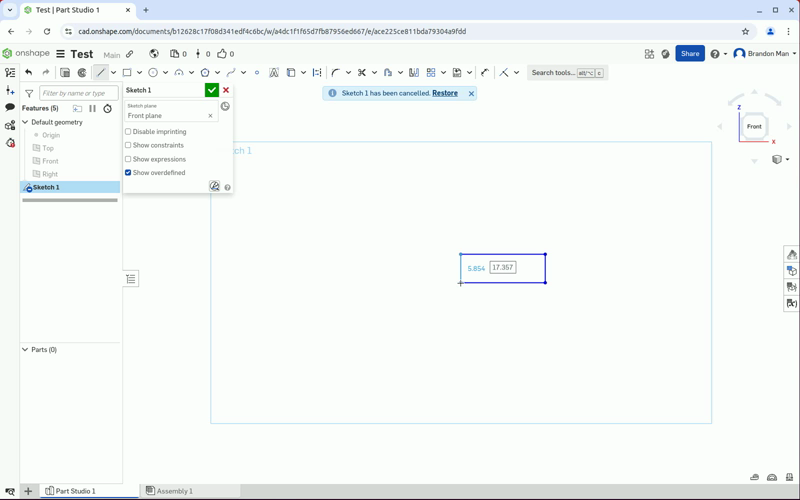
key(esc)
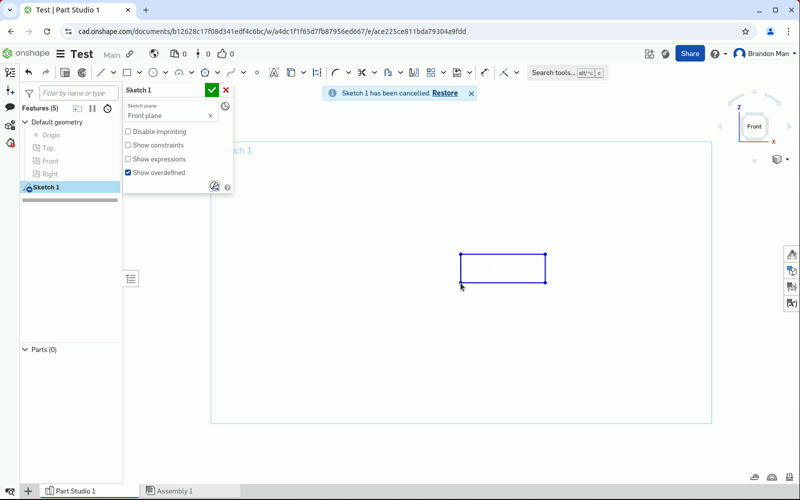
mouse_move(531, 259)
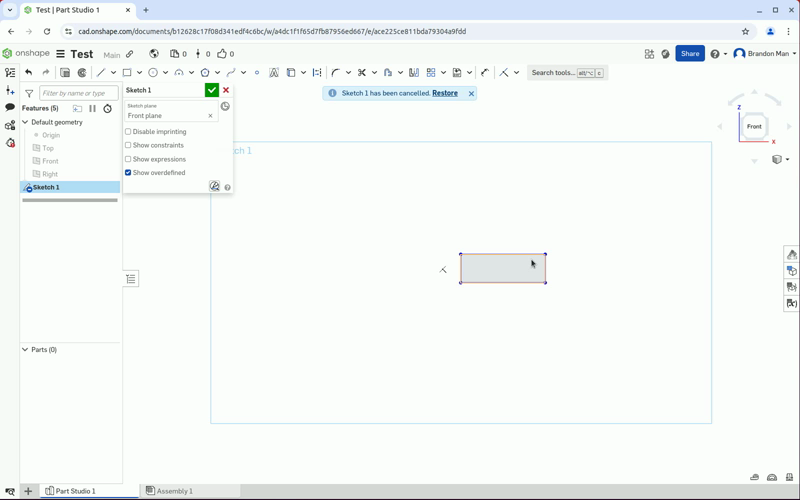
click(531, 259)
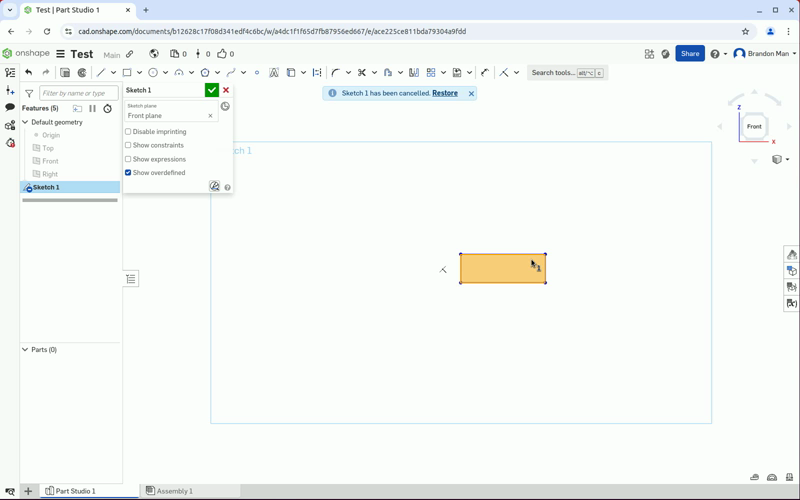
mouse_move(73, 352)
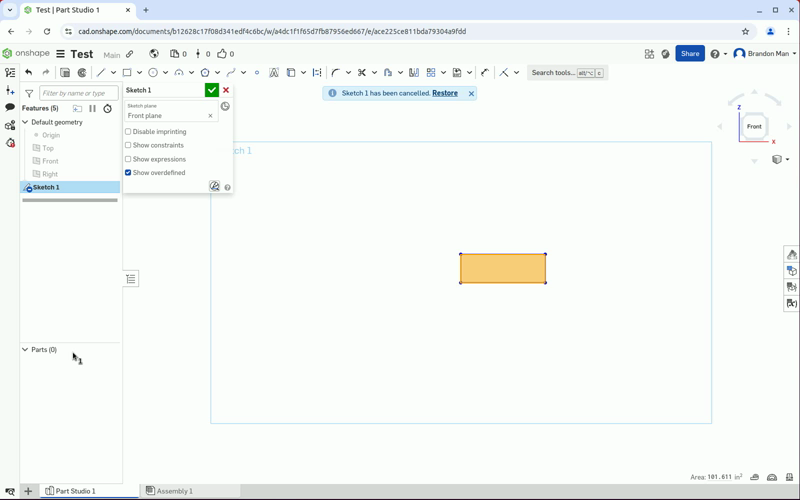
key(shift+y)
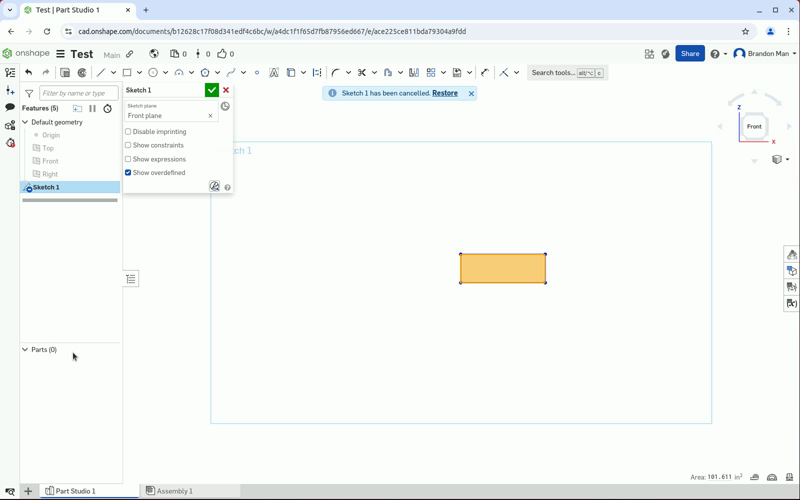
key(shift+e)
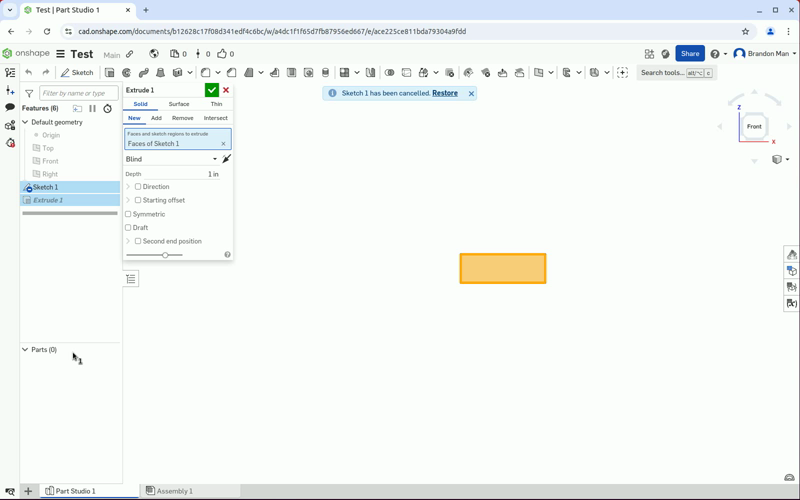
mouse_move(143, 106)
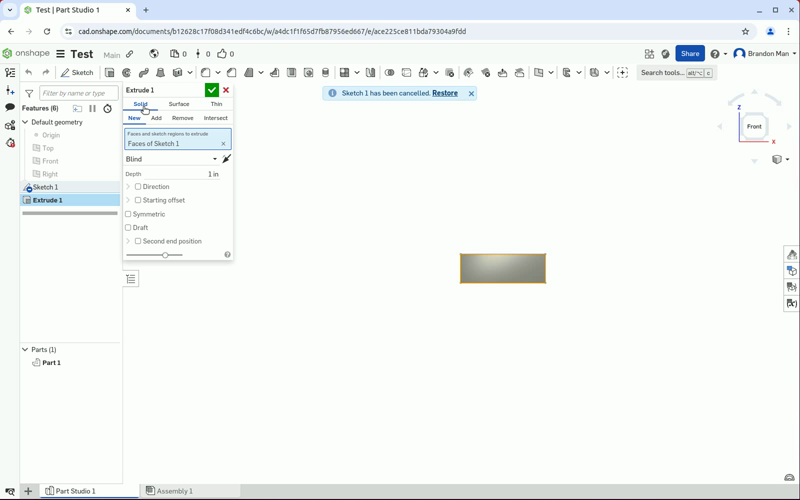
click(143, 106)
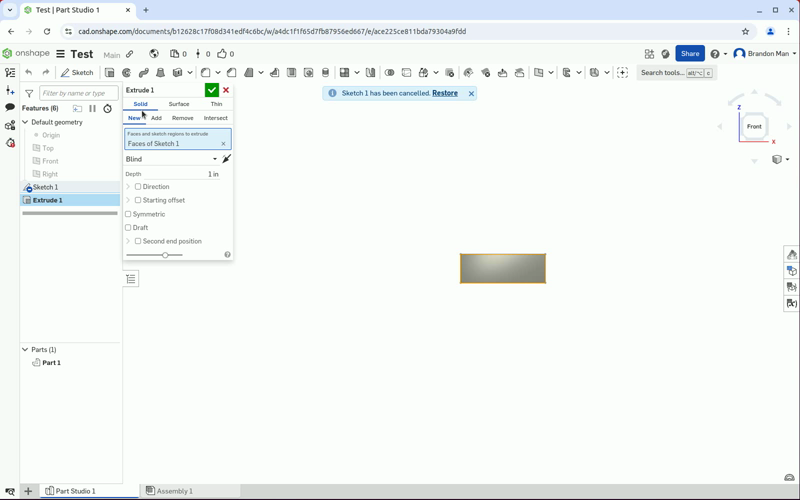
mouse_move(137, 120)
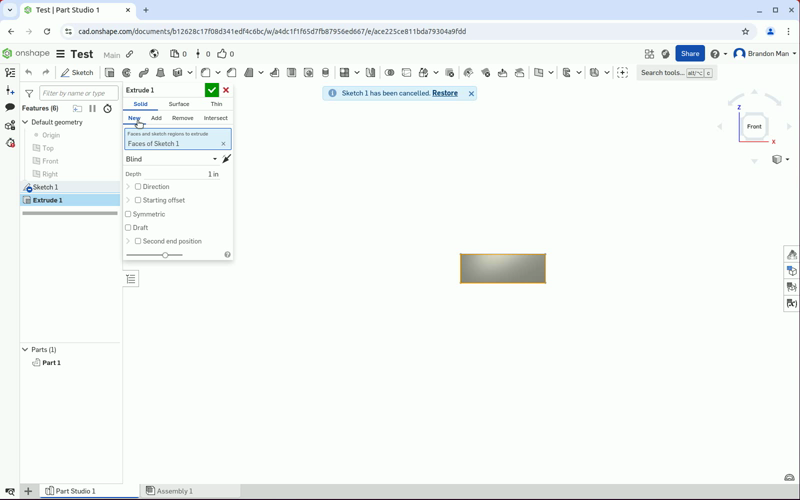
click(137, 120)
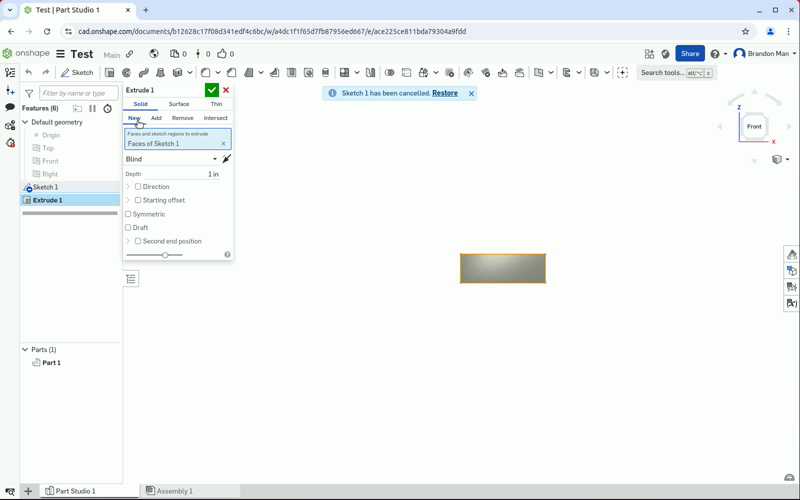
key(tab, 4)
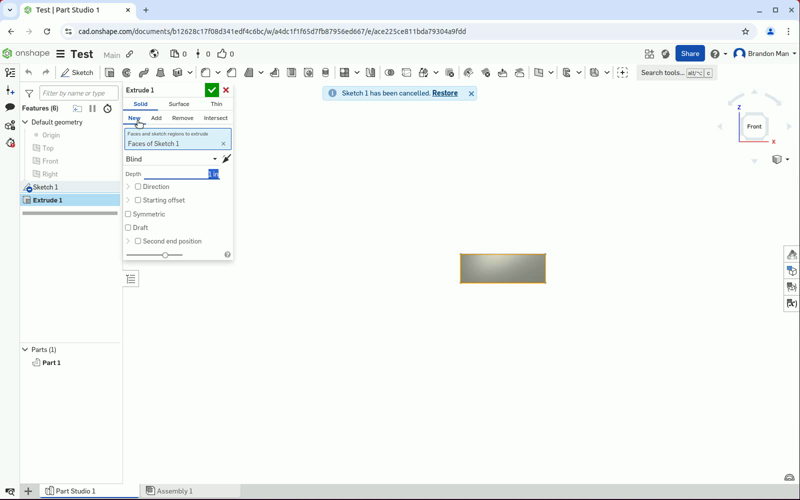
text(17.331)
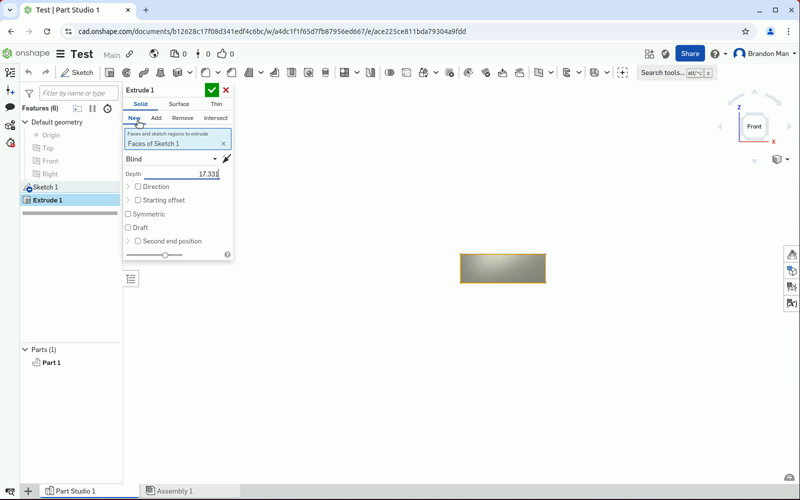
key(enter)
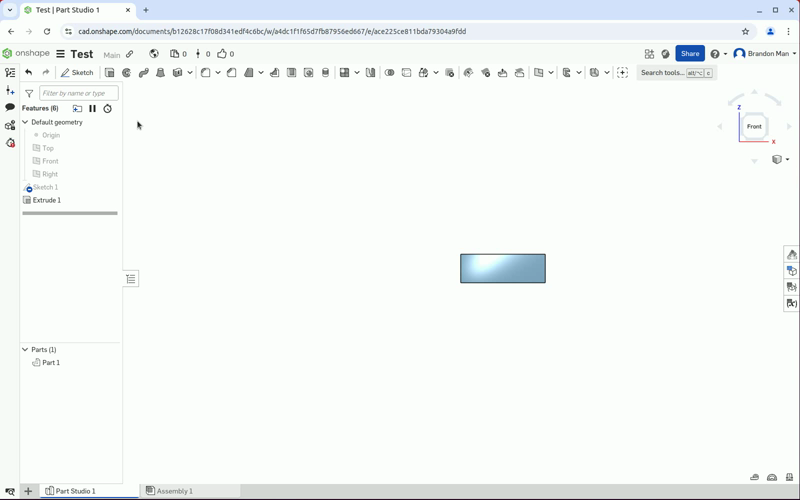
key(shift+h)
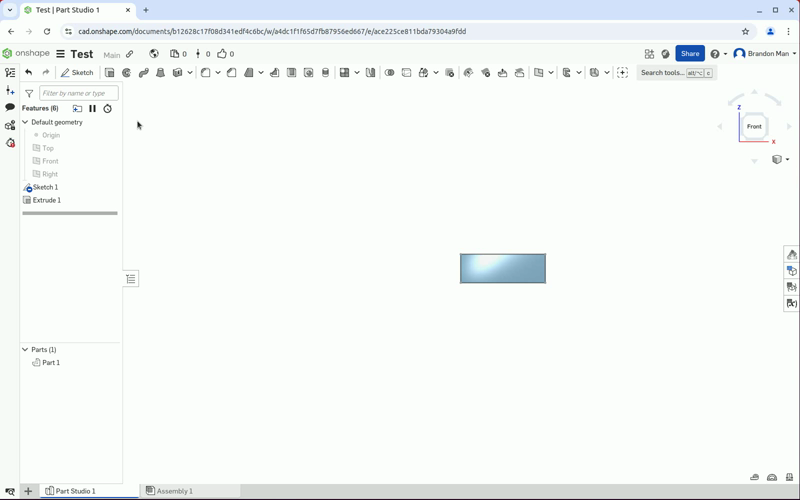
key(shift+h)
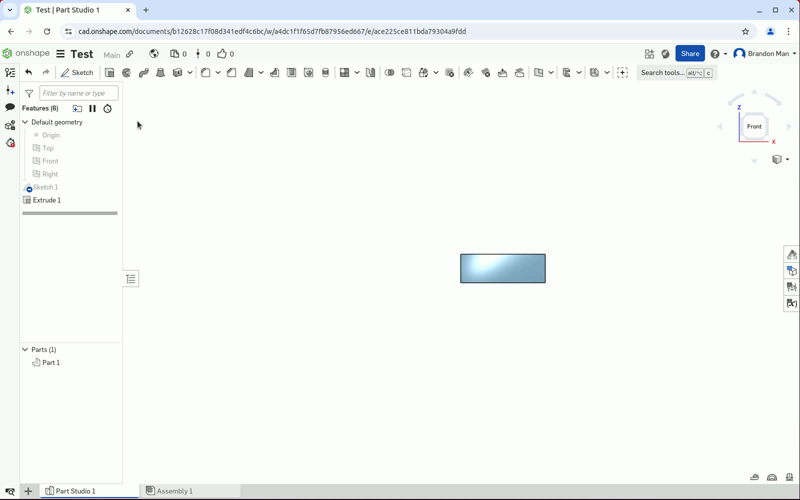
mouse_move(73, 189)
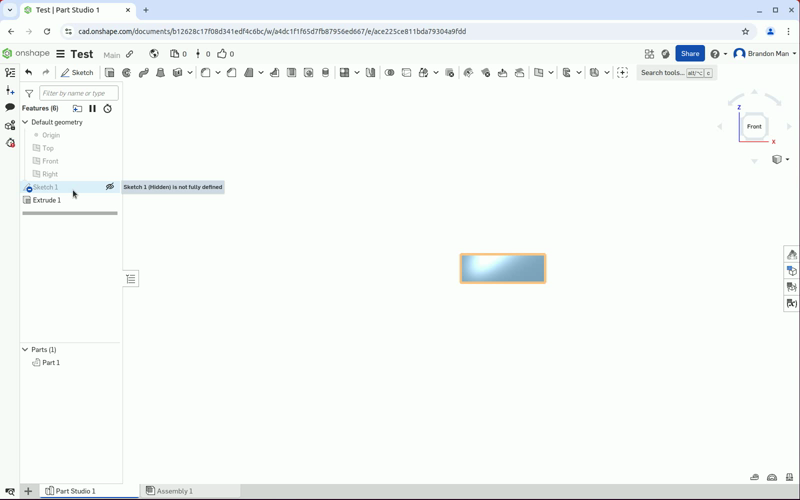
click(73, 189)
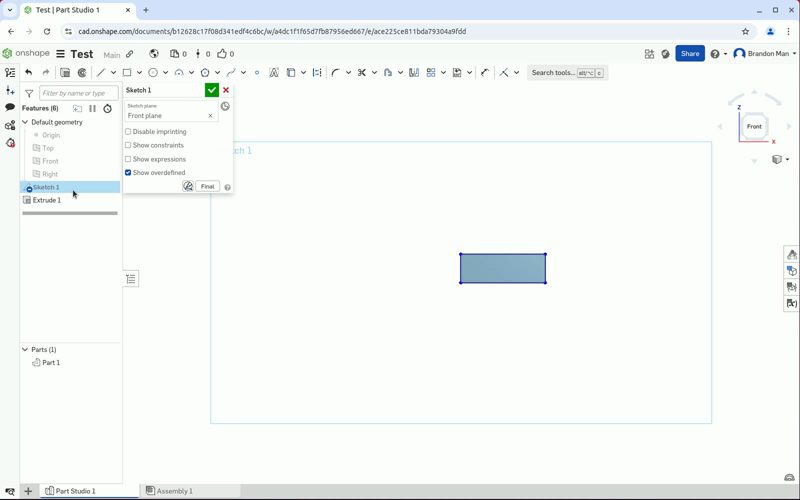
mouse_move(229, 92)
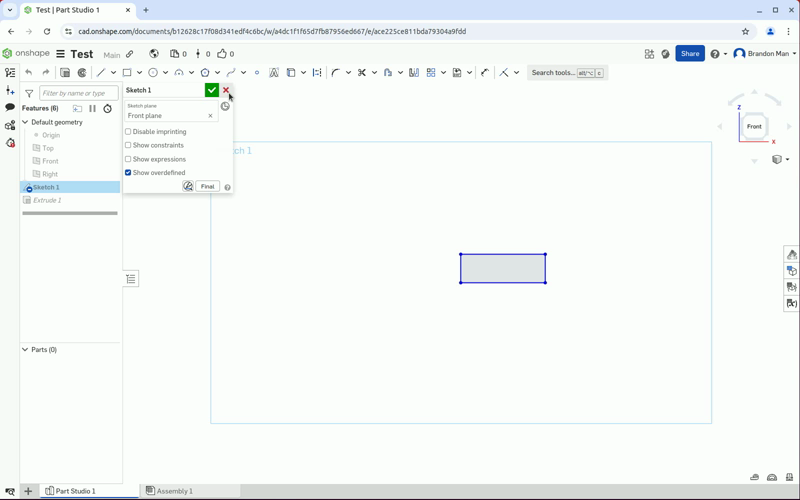
click(229, 92)
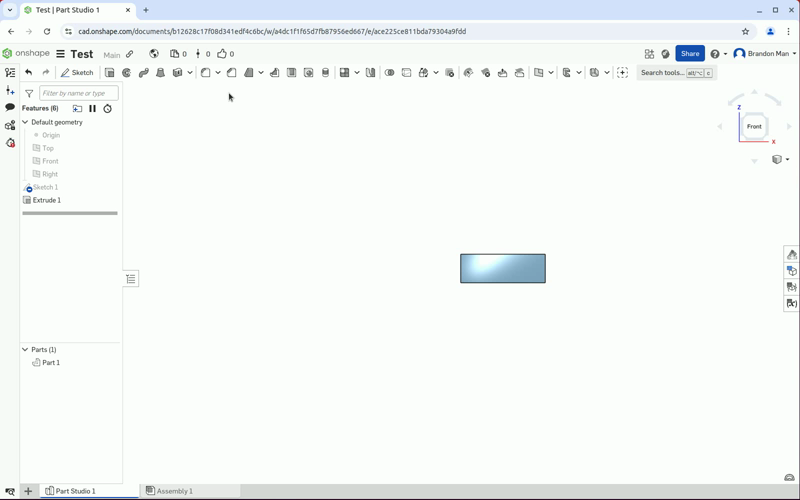
mouse_move(541, 75)
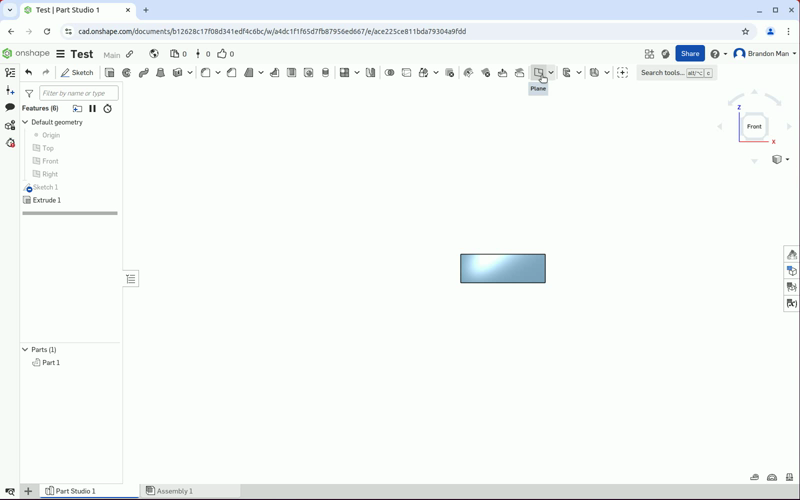
click(541, 75)
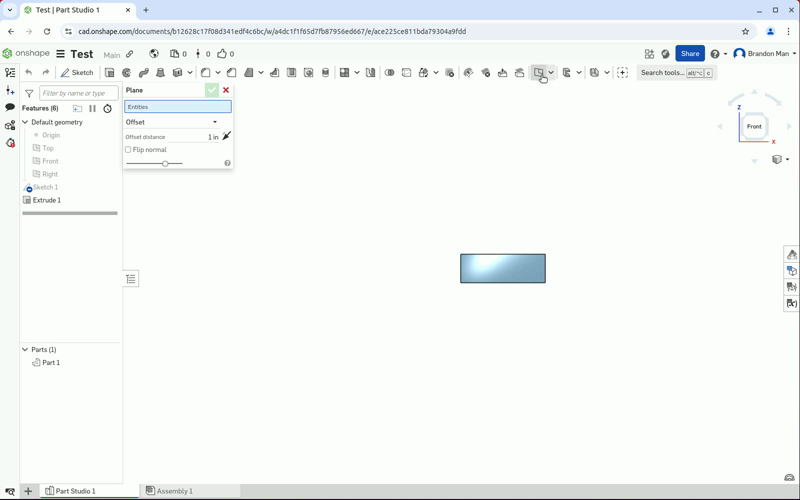
mouse_move(73, 163)
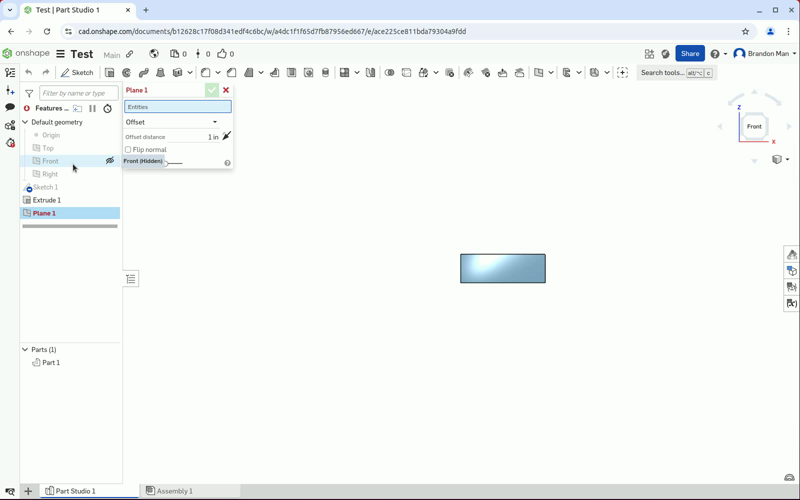
click(73, 163)
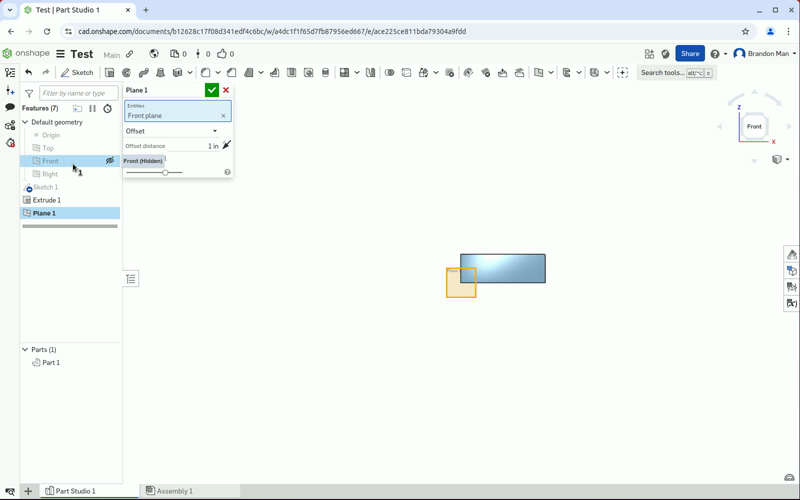
key(tab, 2)
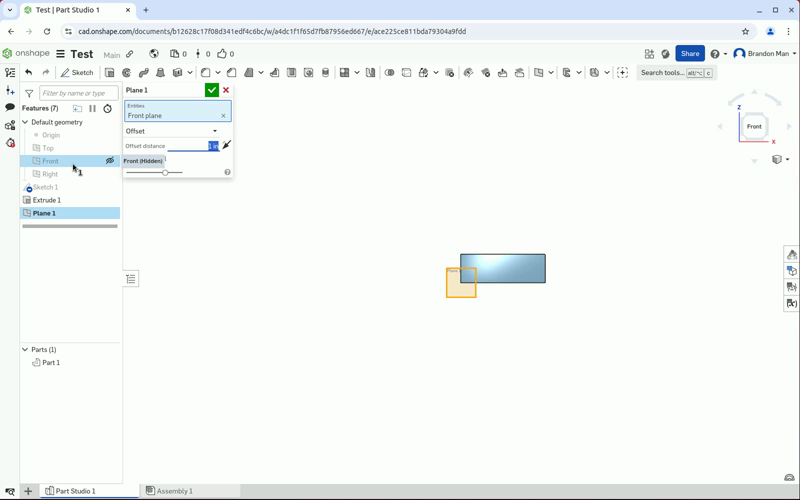
text(17.316)
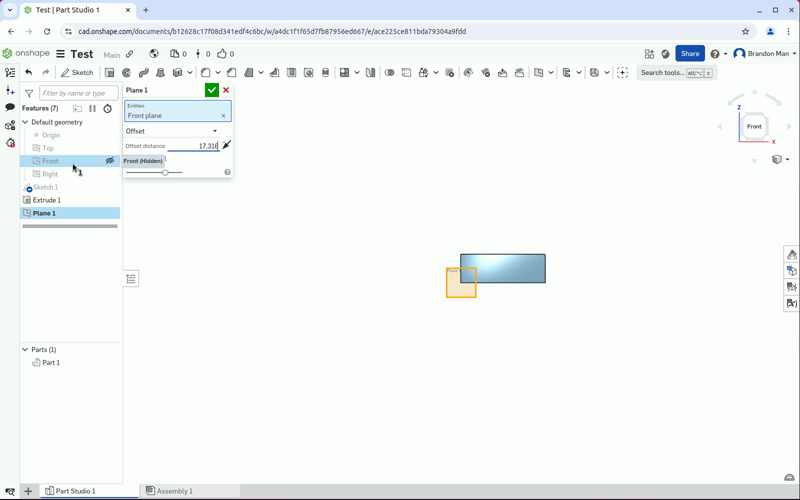
key(enter, 2)
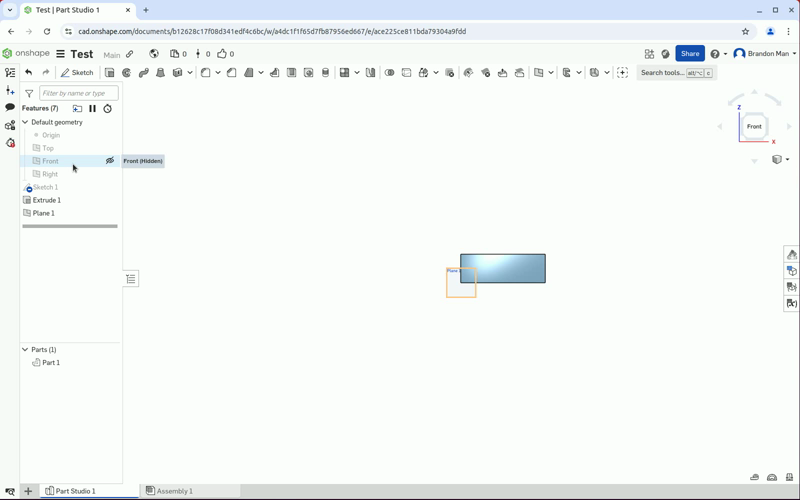
key(shift+s)
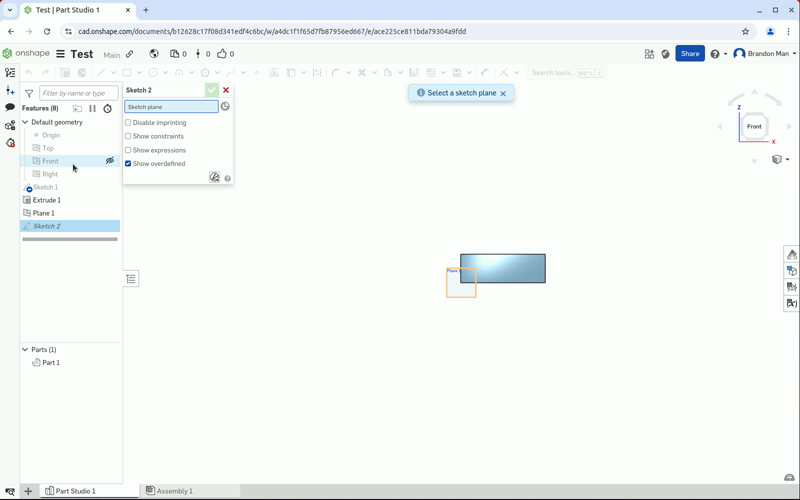
mouse_move(73, 215)
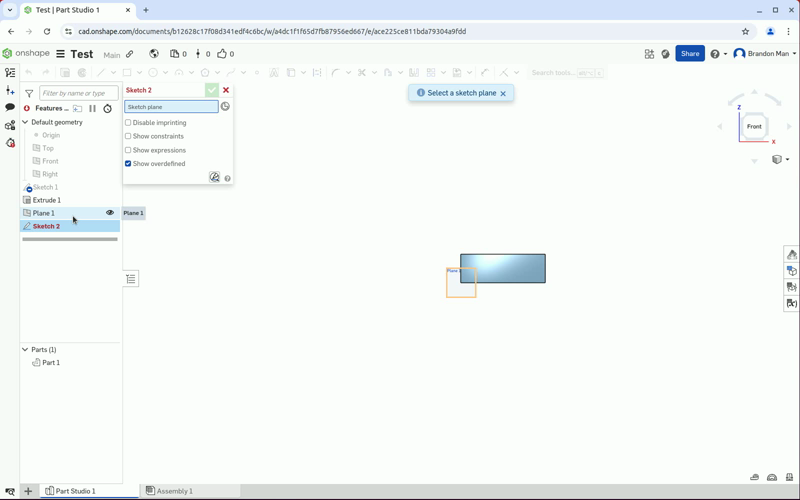
click(73, 215)
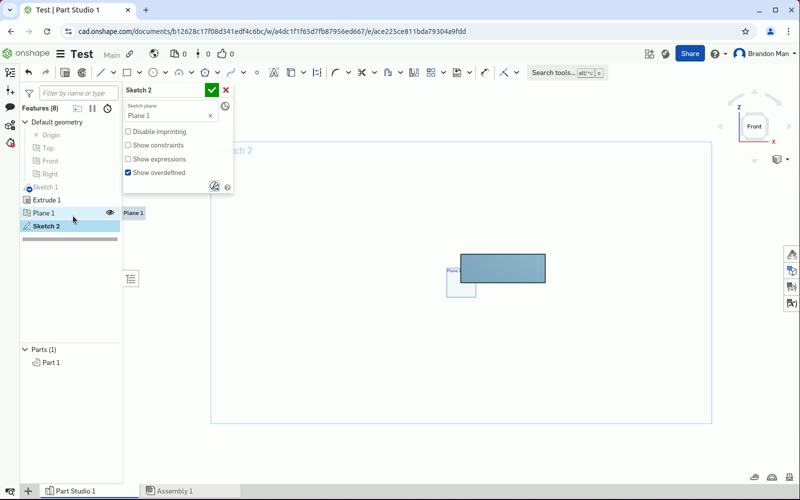
mouse_move(73, 352)
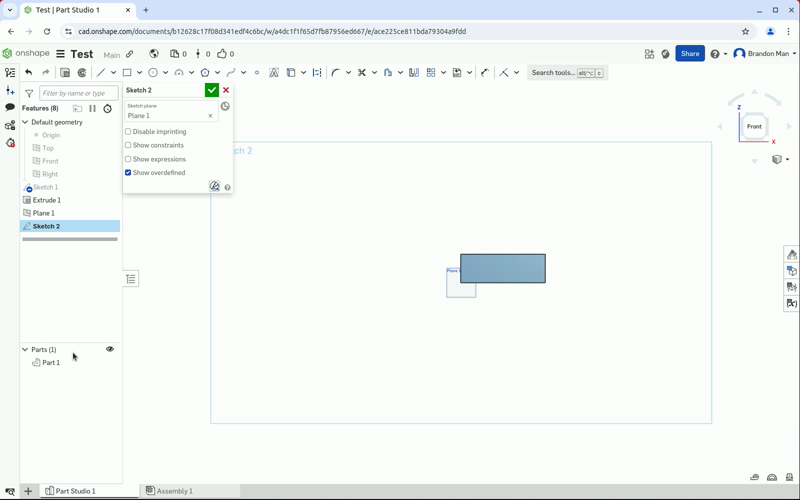
key(y)
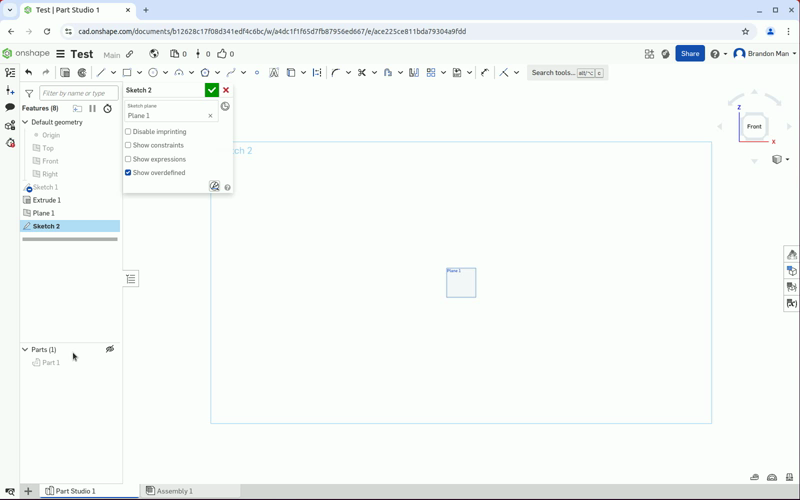
key(l)
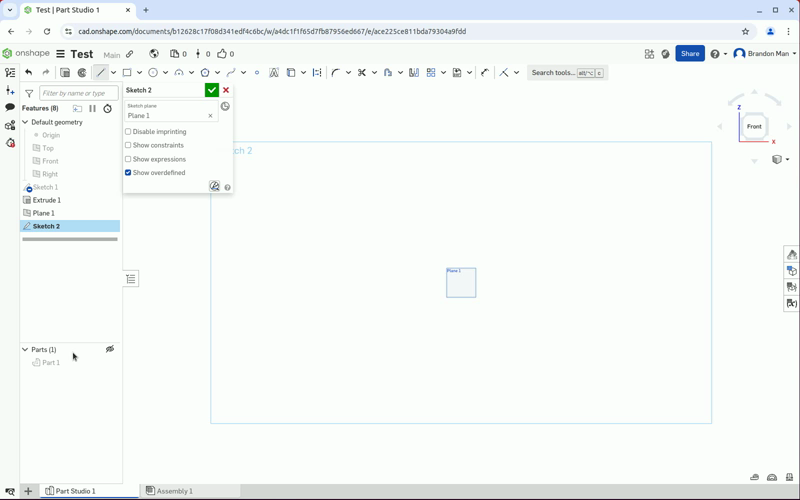
key_down(shift)
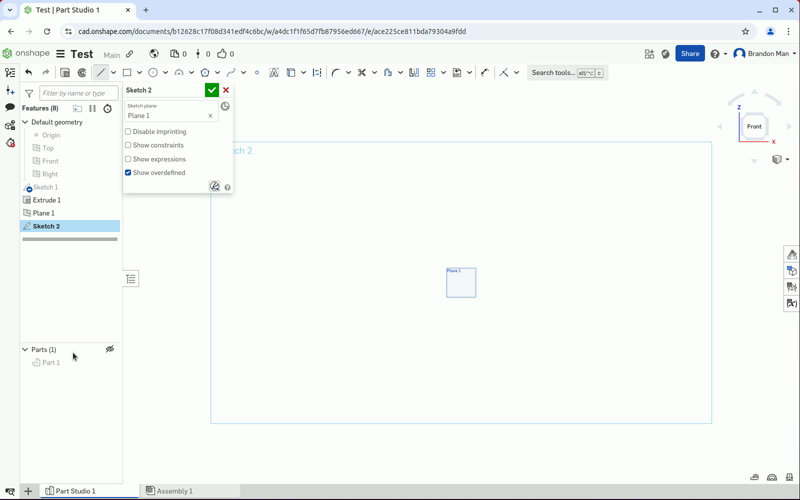
mouse_move(460, 282)
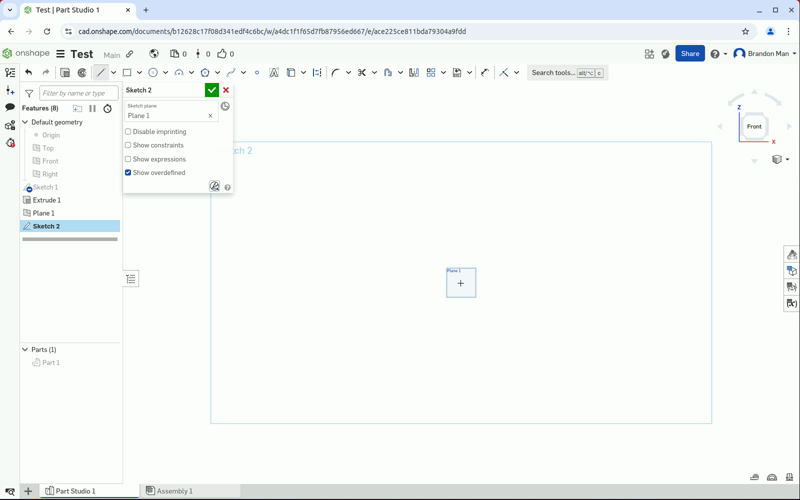
click(460, 282)
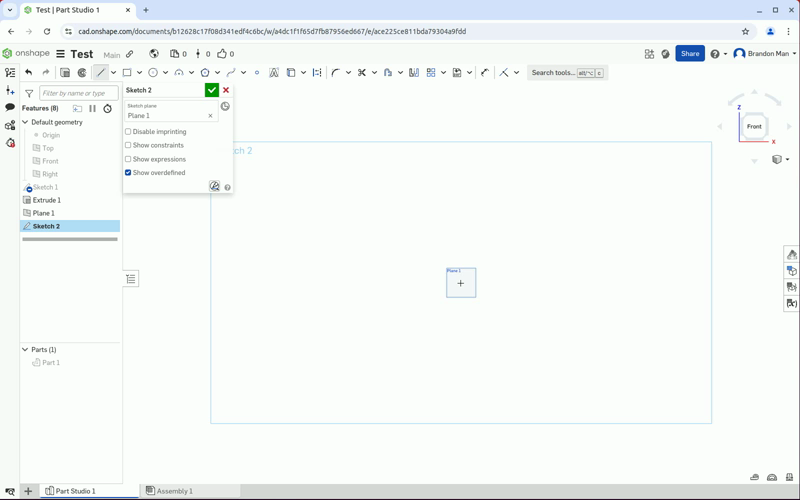
key_up(shift)
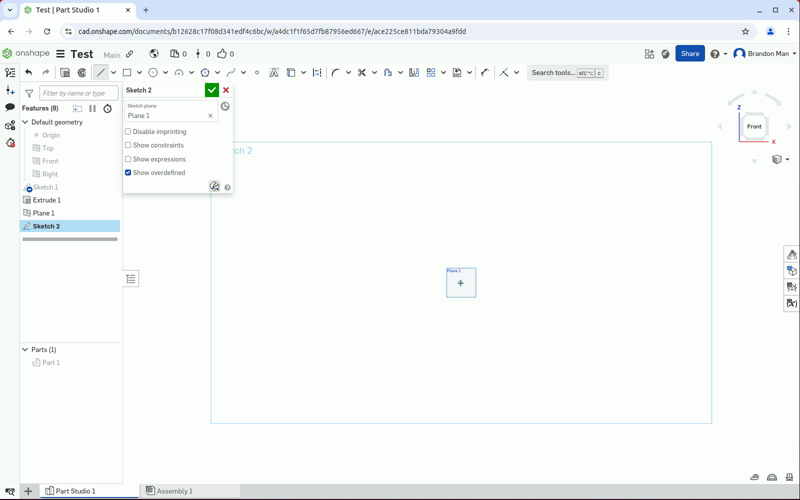
key_down(shift)
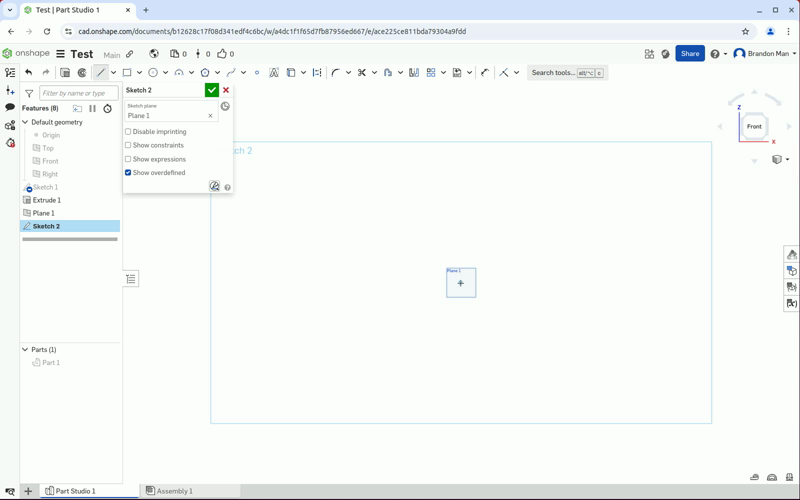
mouse_move(490, 282)
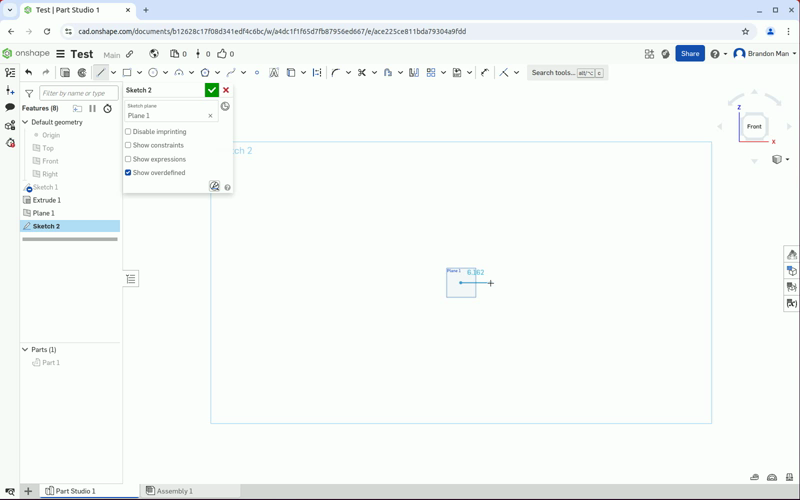
mouse_move(470, 282)
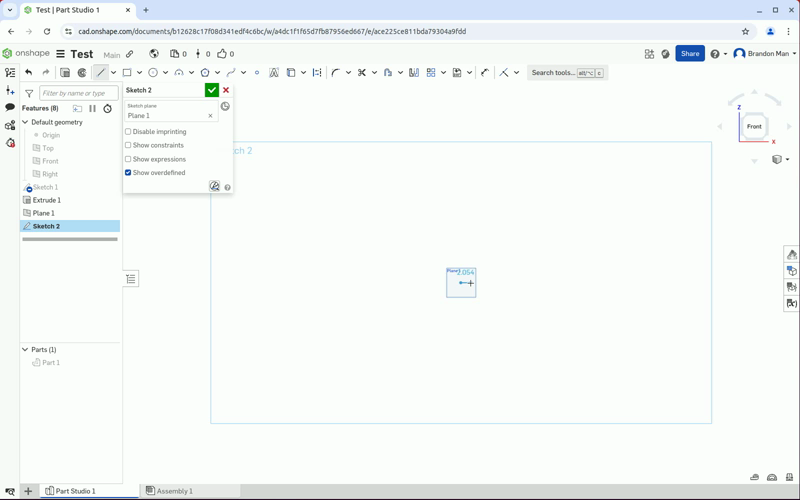
click(470, 282)
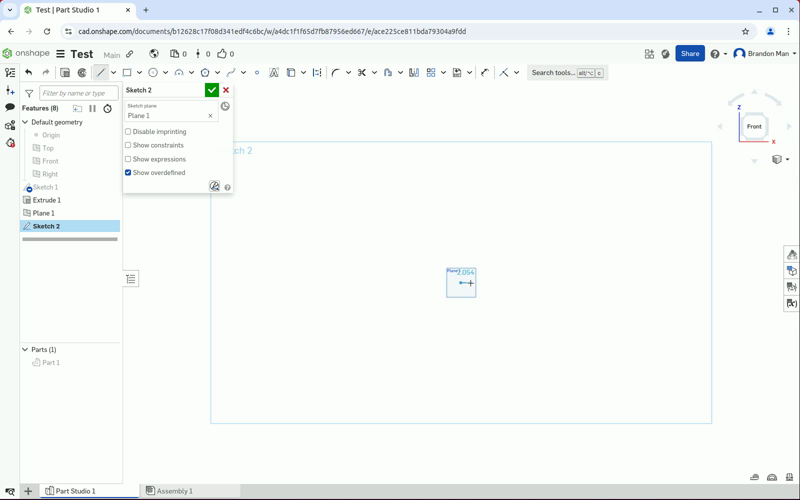
key_up(shift)
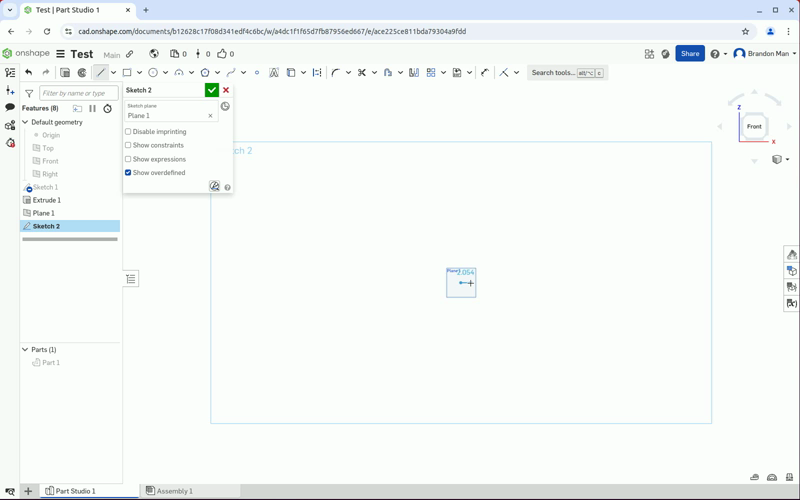
key_down(shift)
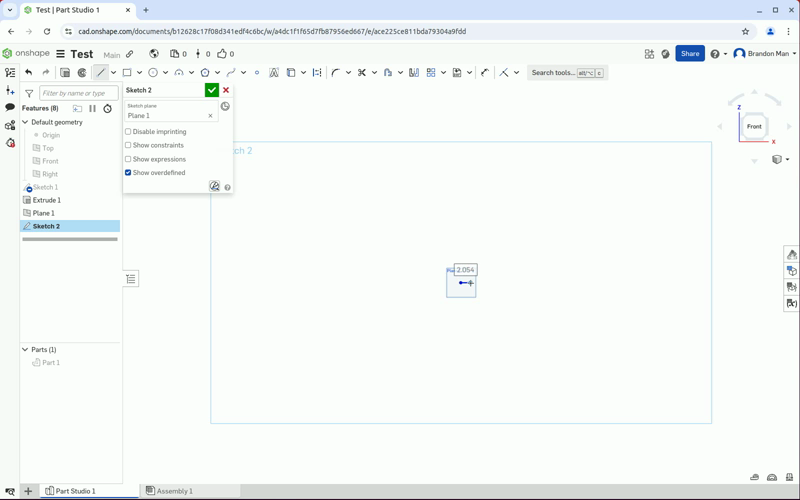
mouse_move(501, 282)
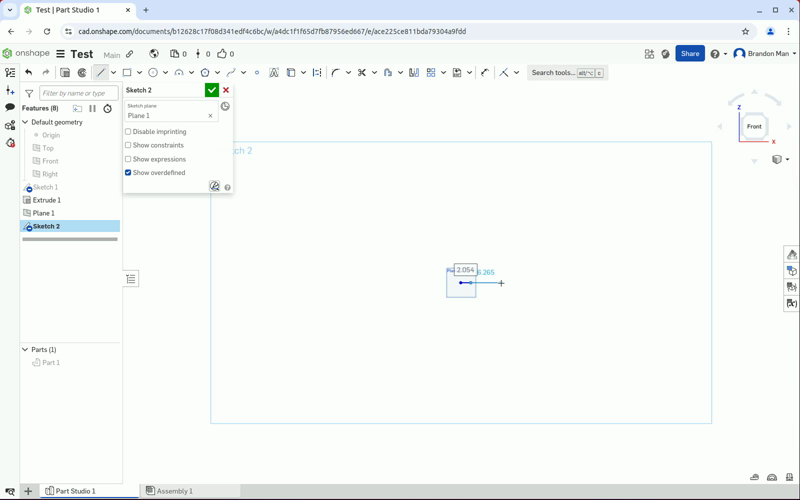
mouse_move(470, 253)
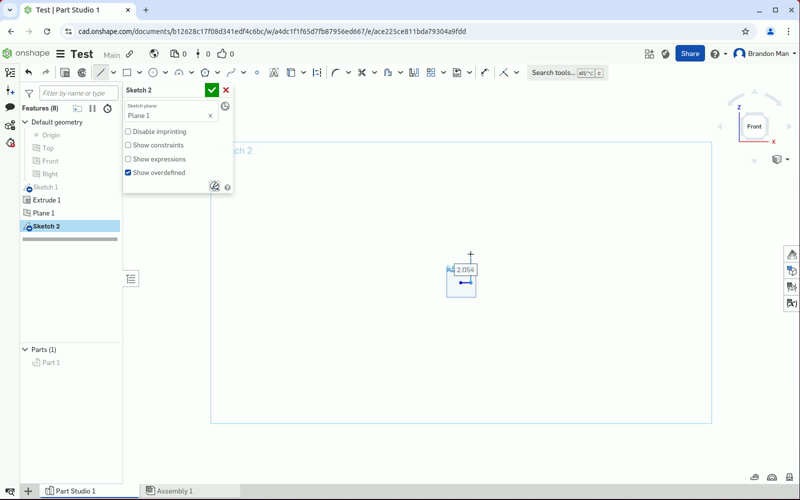
click(470, 253)
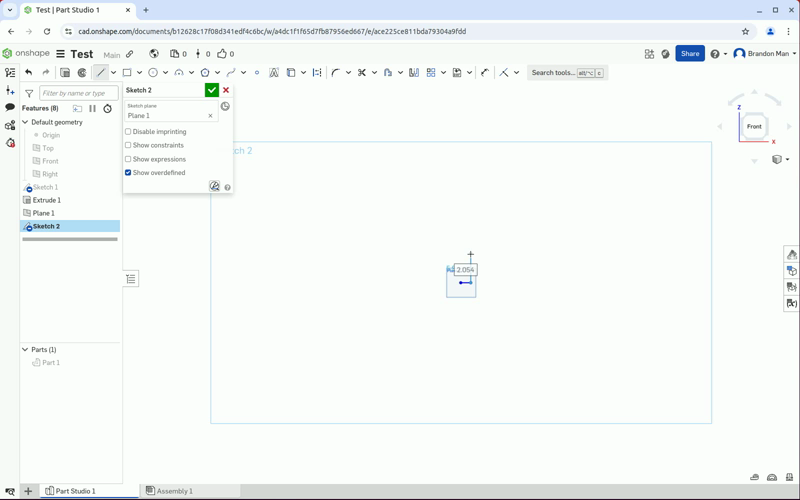
key_up(shift)
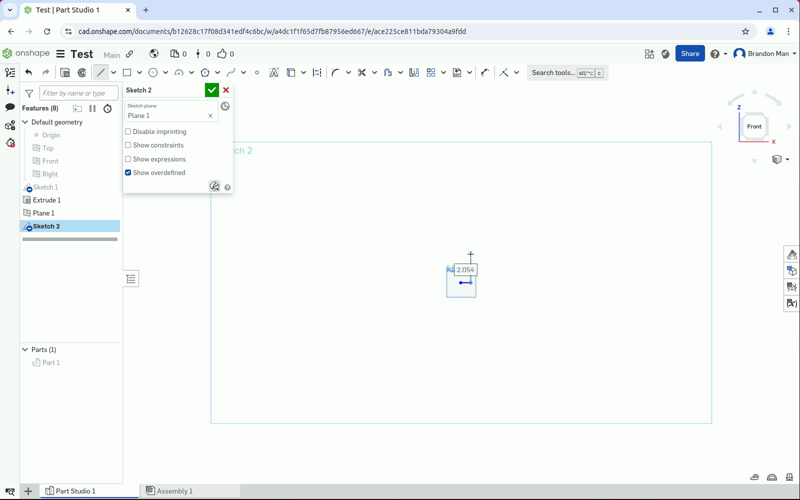
key_down(shift)
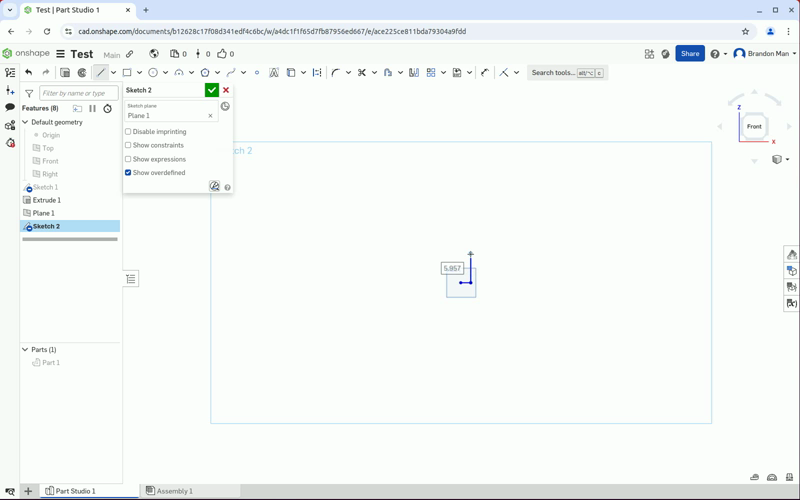
mouse_move(501, 253)
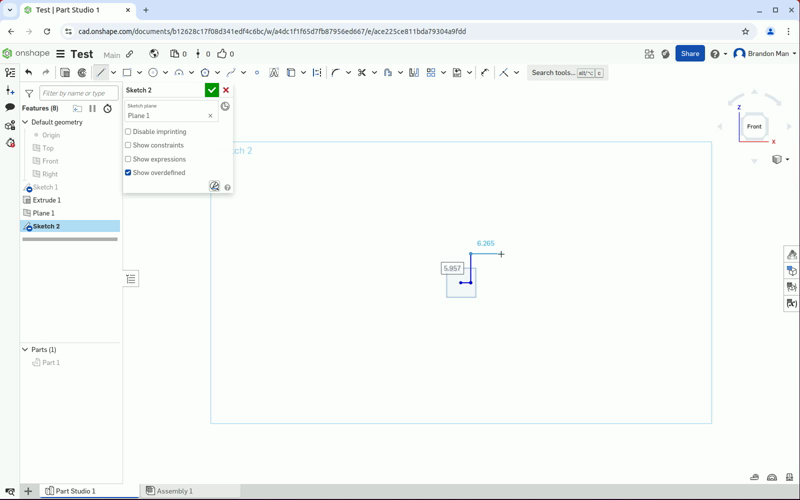
mouse_move(460, 253)
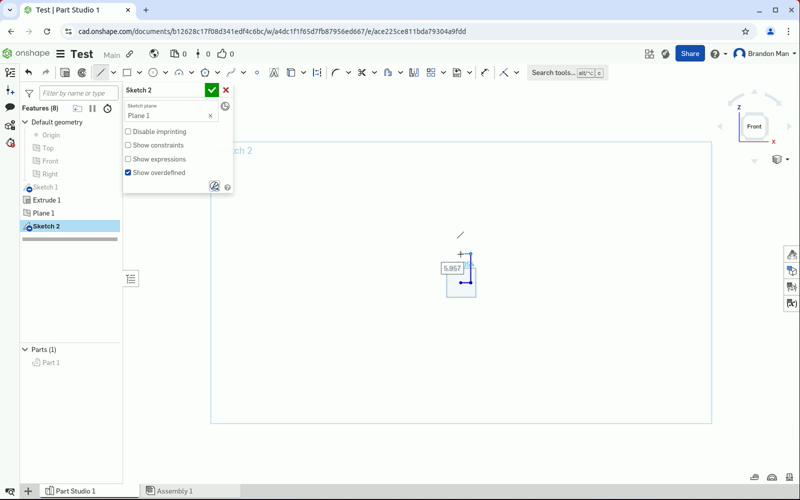
click(460, 253)
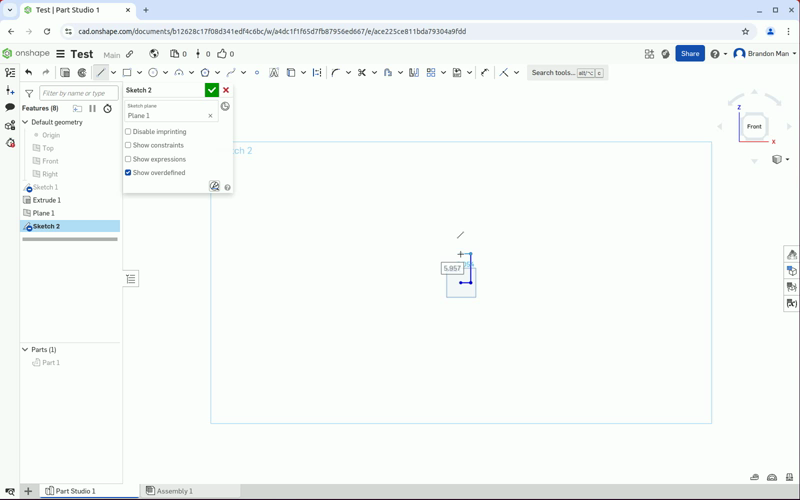
key_up(shift)
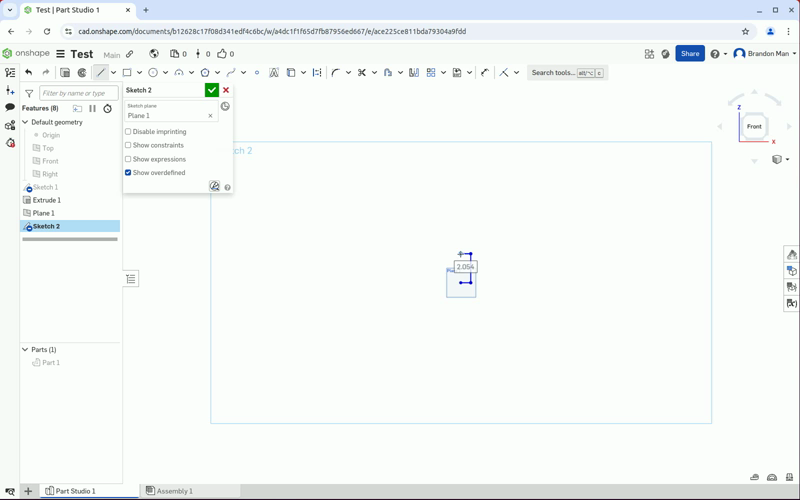
mouse_move(490, 253)
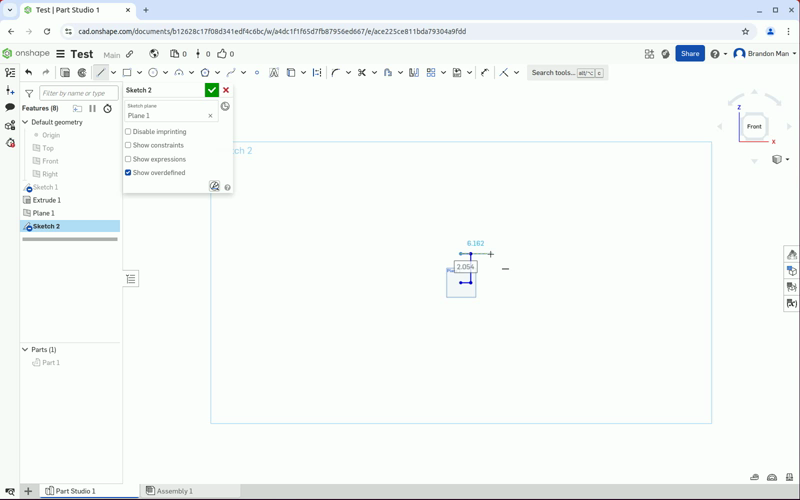
key_down(shift)
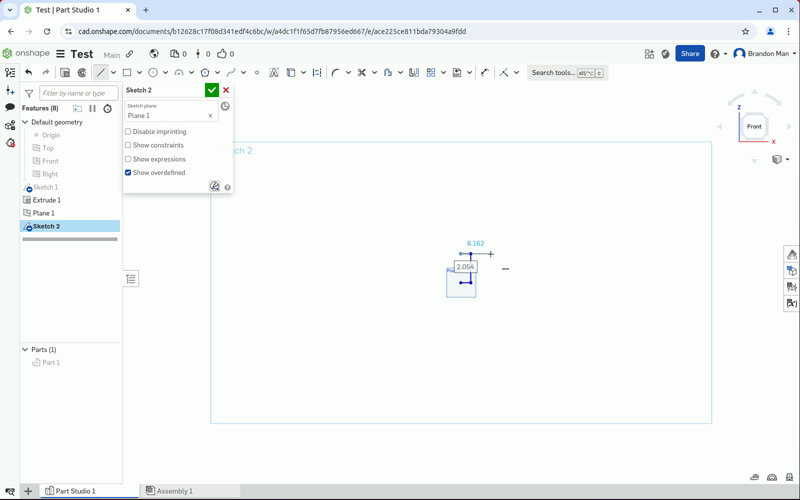
mouse_move(460, 282)
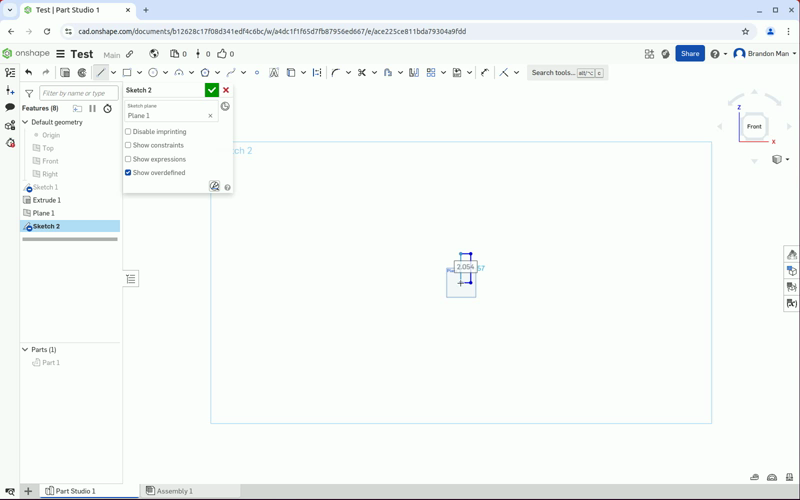
key_up(shift)
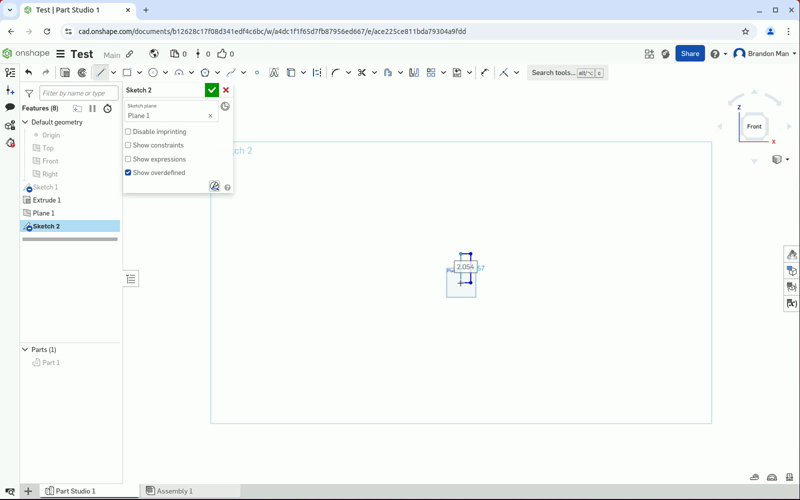
click(460, 282)
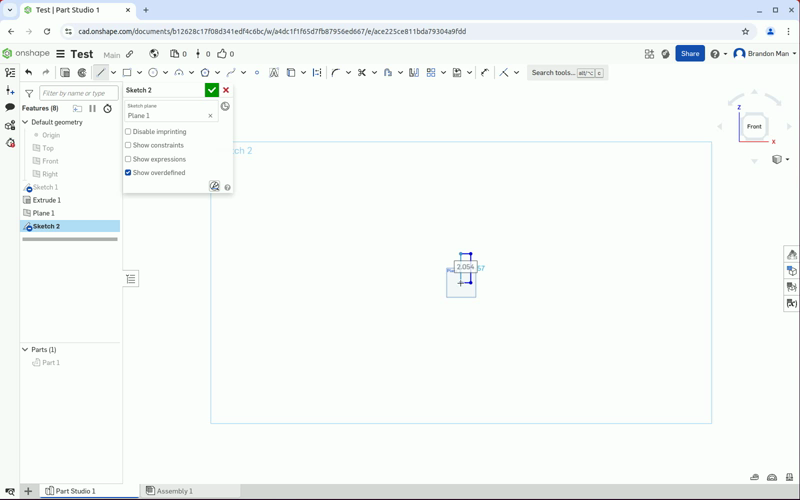
key(esc)
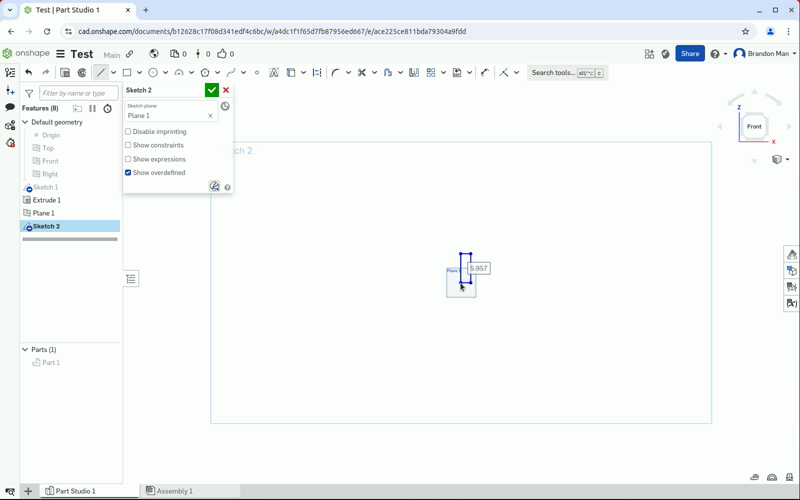
mouse_move(463, 260)
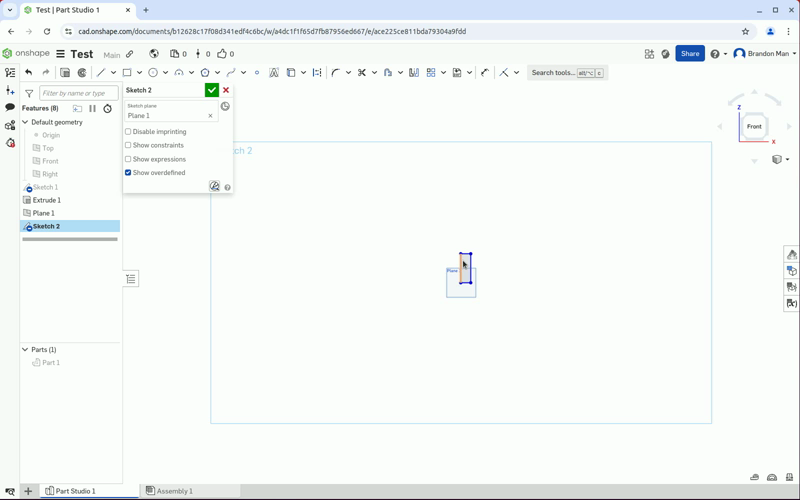
scroll(6)
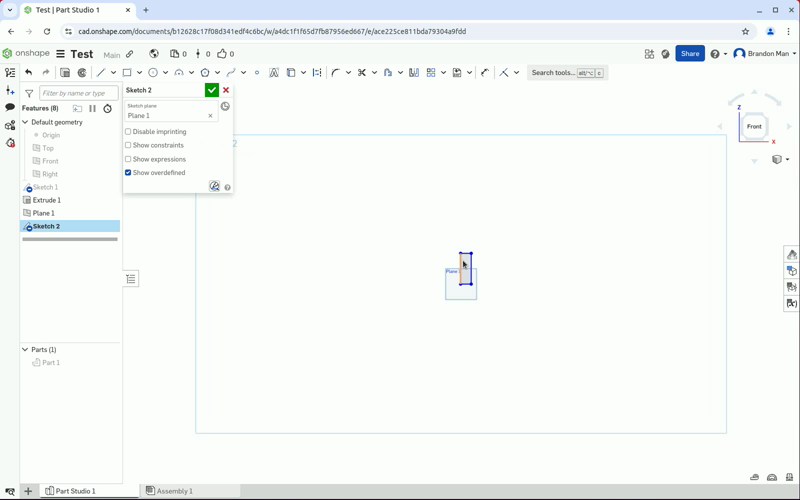
scroll(6)
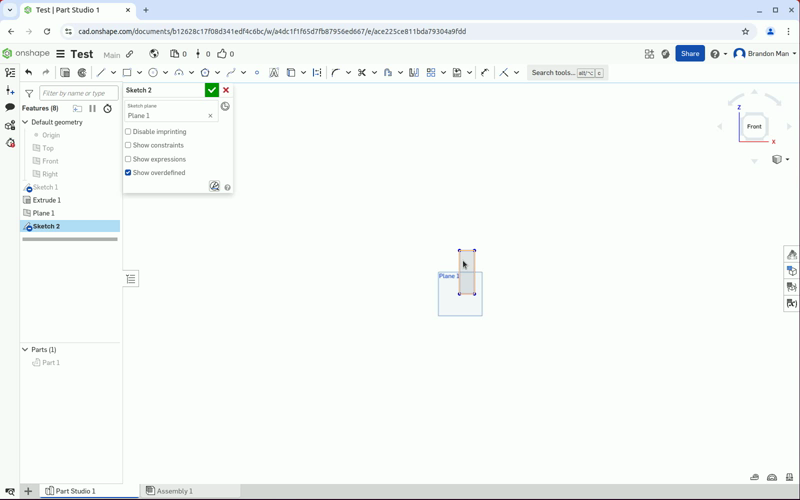
scroll(6)
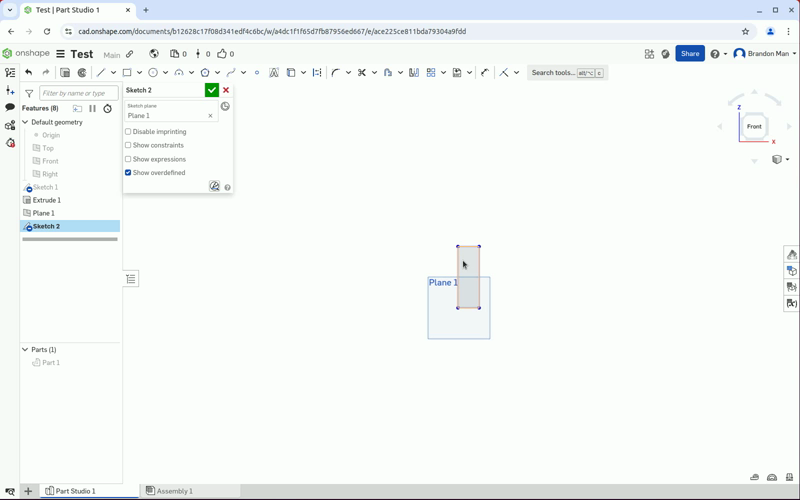
scroll(6)
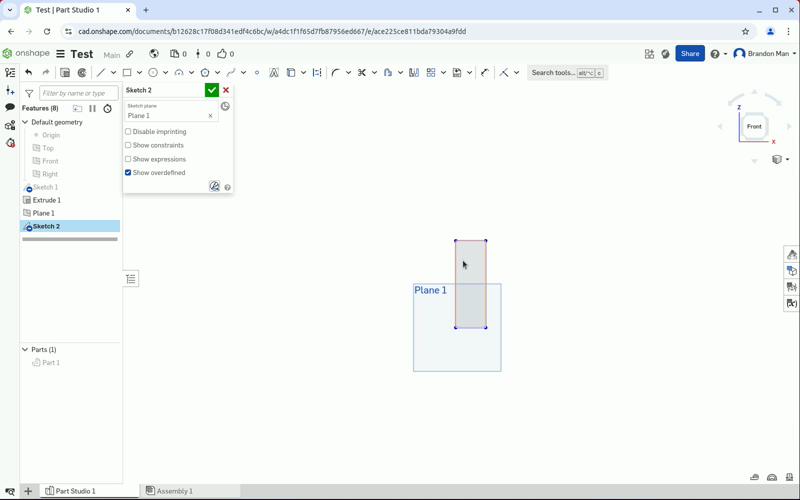
scroll(6)
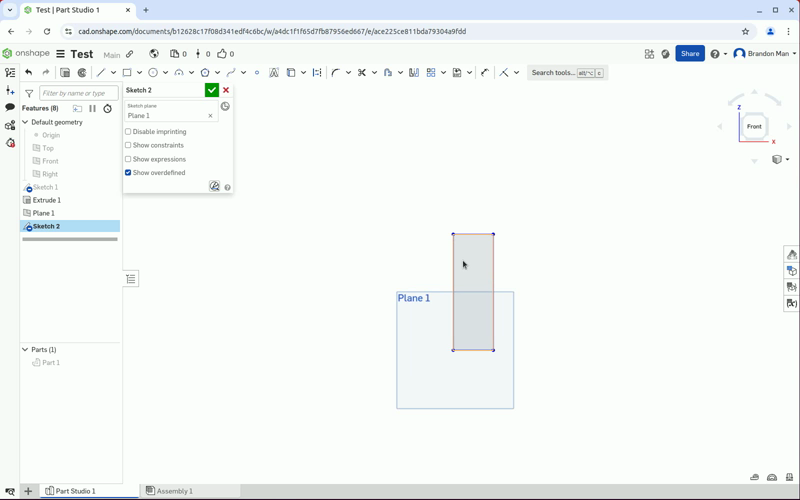
scroll(6)
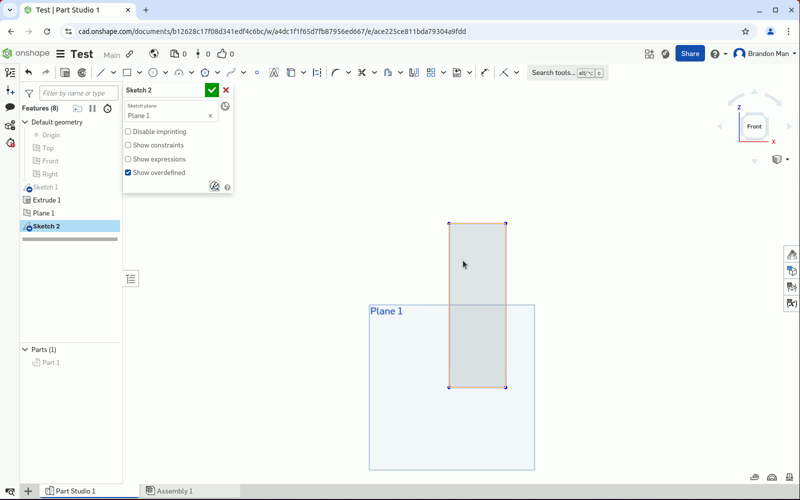
scroll(6)
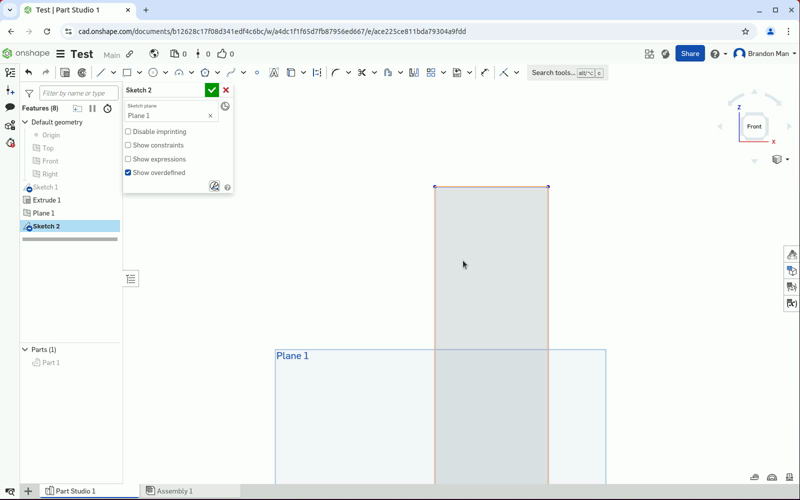
click(463, 260)
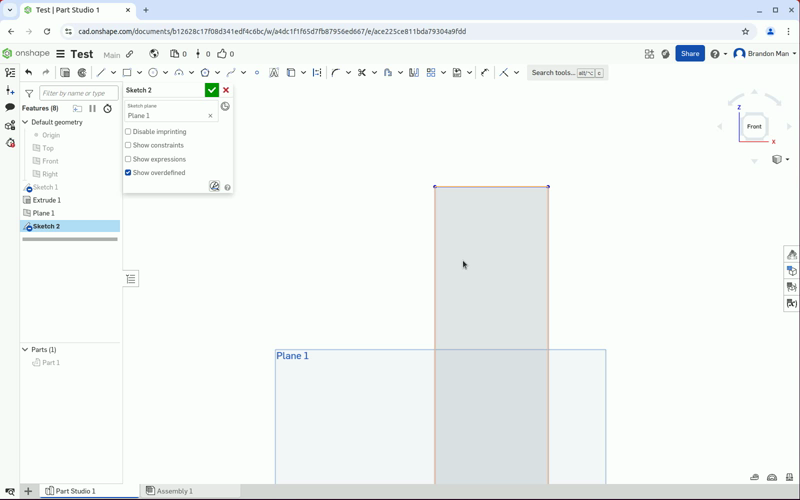
scroll(-6)
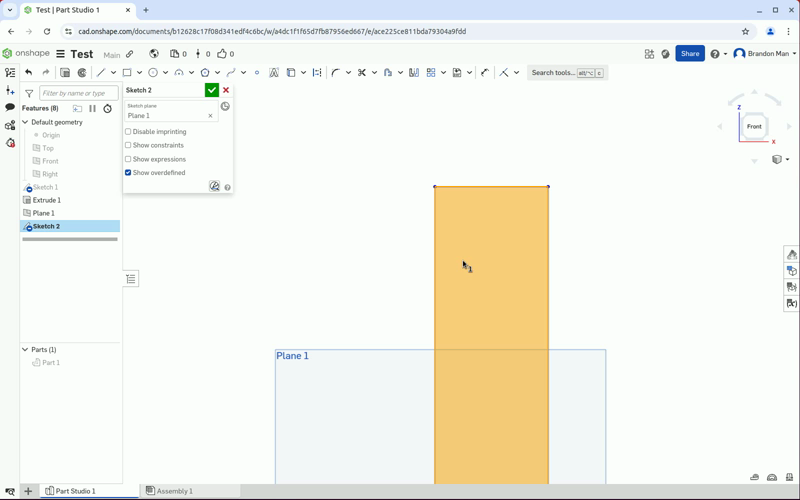
scroll(-6)
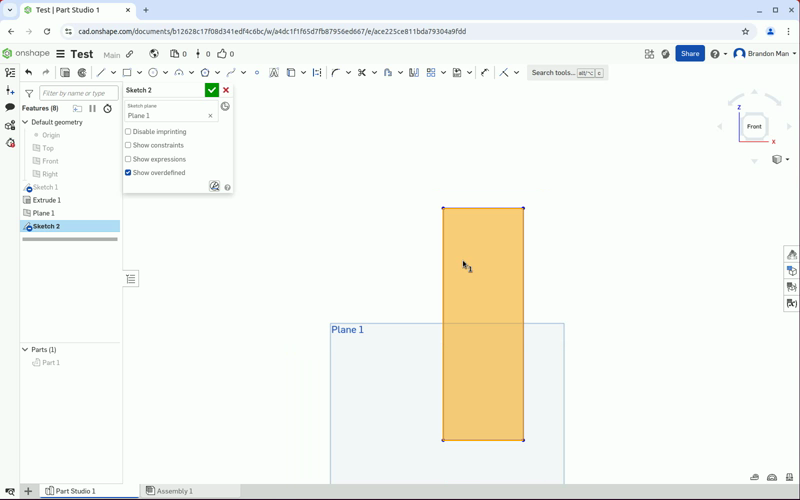
scroll(-6)
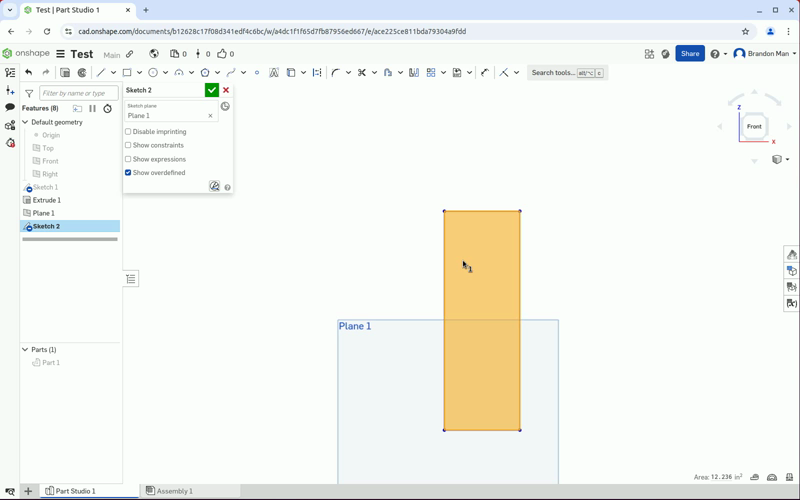
scroll(-6)
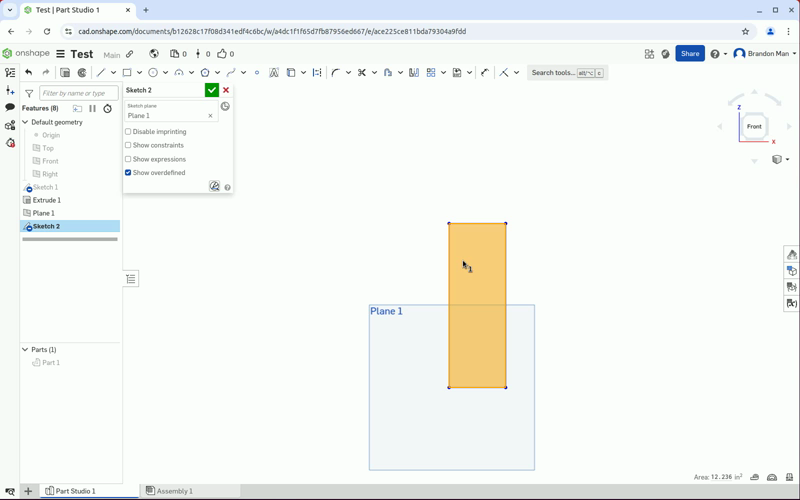
scroll(-6)
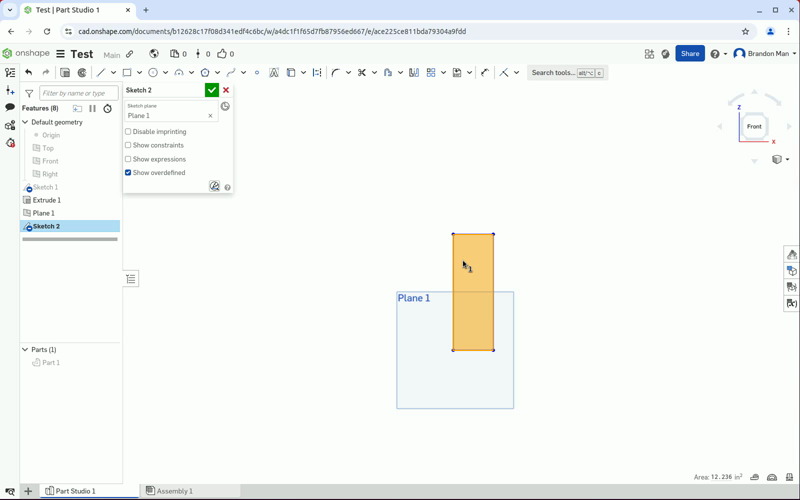
scroll(-6)
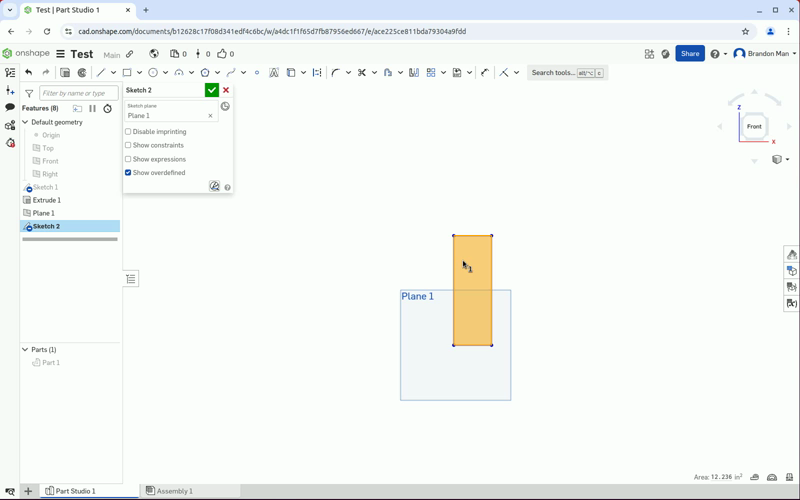
scroll(-6)
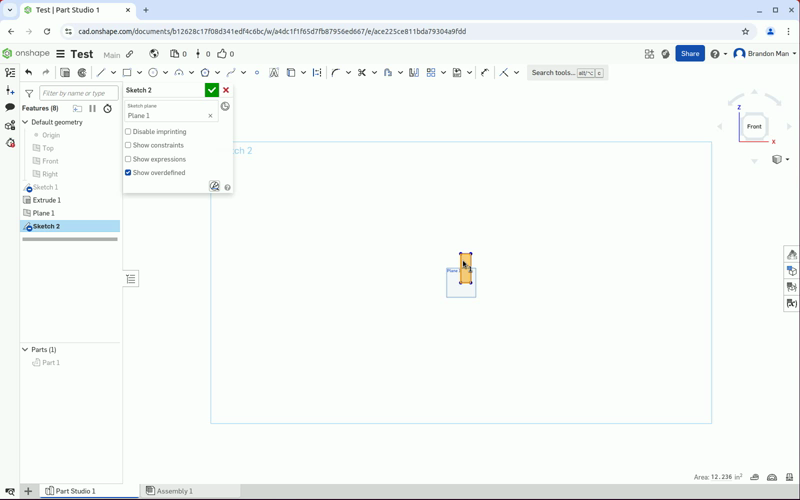
mouse_move(73, 352)
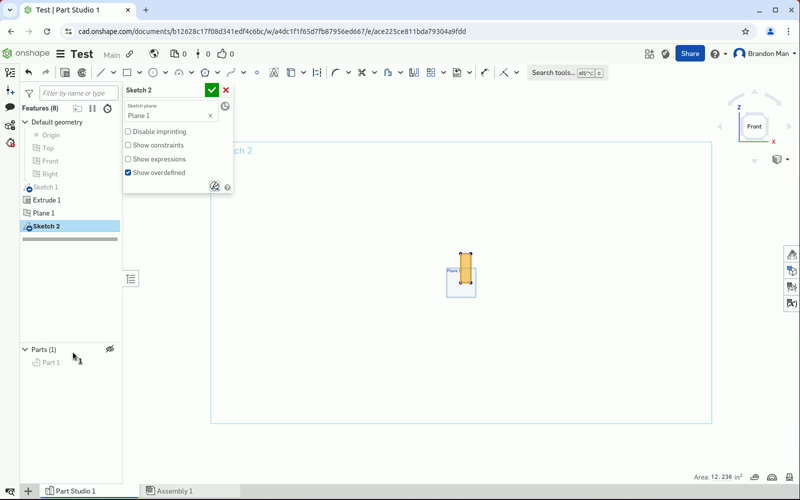
key(shift+y)
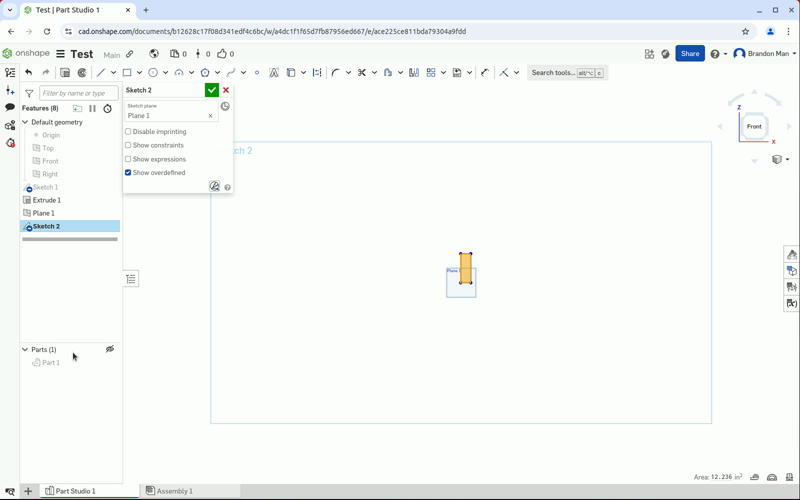
key(shift+e)
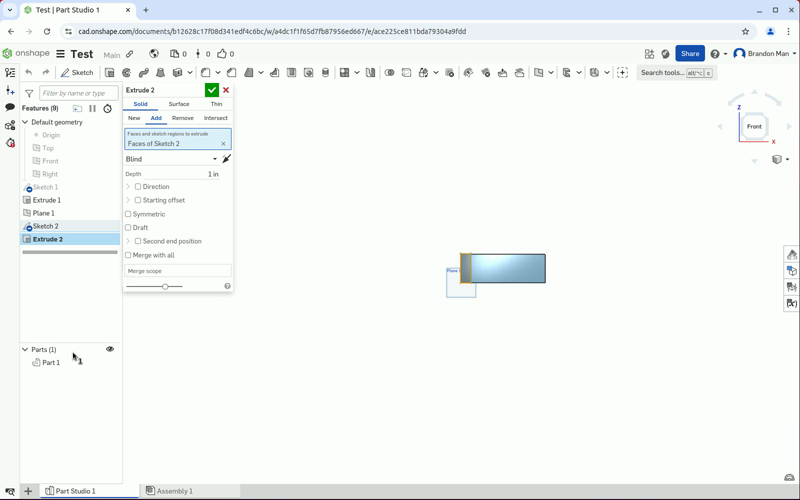
mouse_move(143, 106)
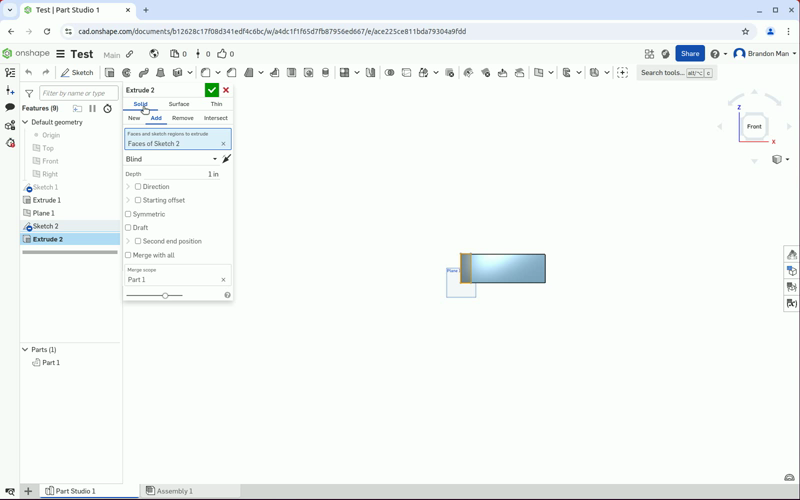
click(143, 106)
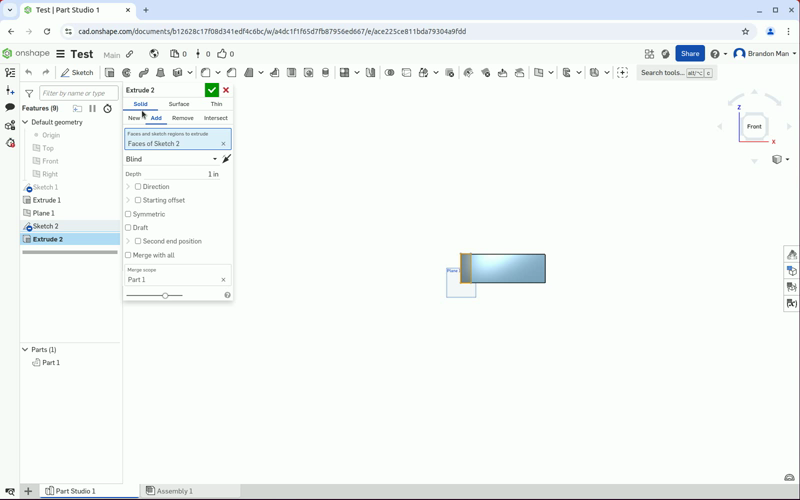
mouse_move(137, 120)
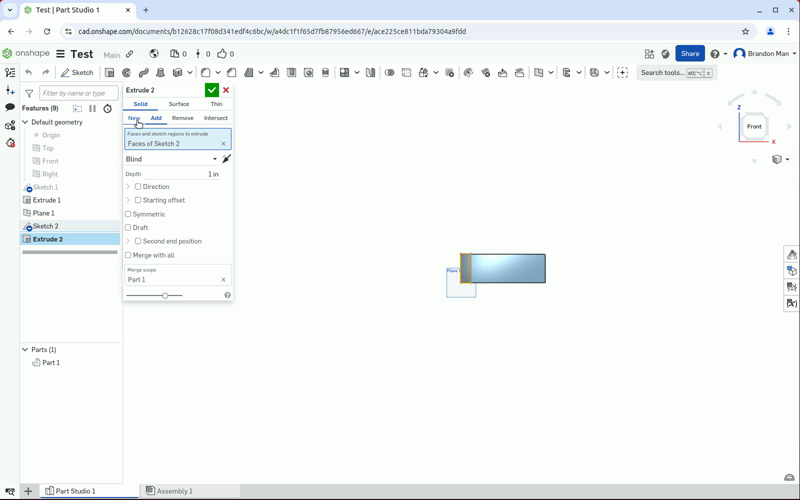
click(137, 120)
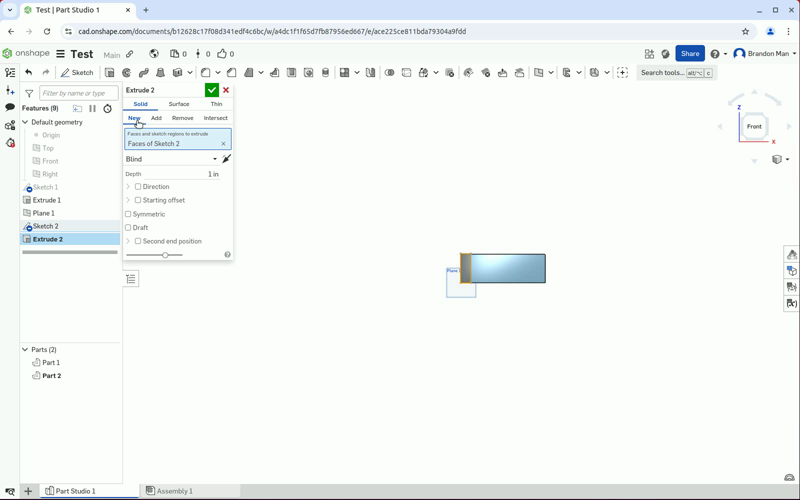
key(tab, 4)
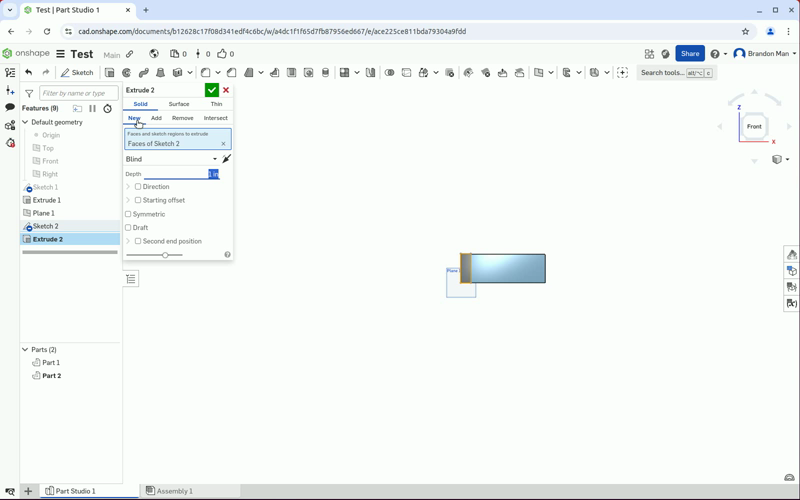
text(5.777)
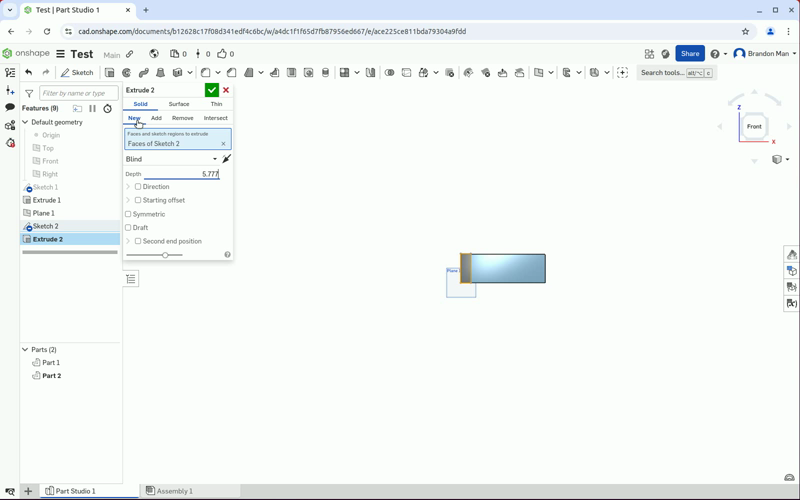
key(enter)
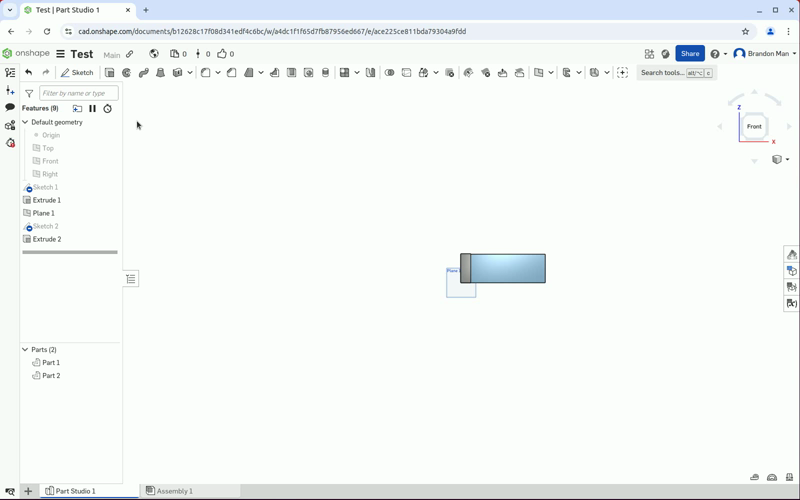
key(shift+h)
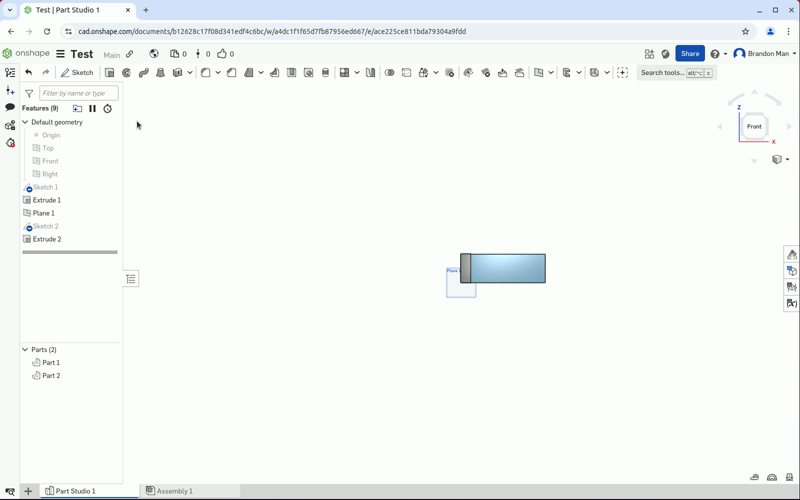
key(shift+h)
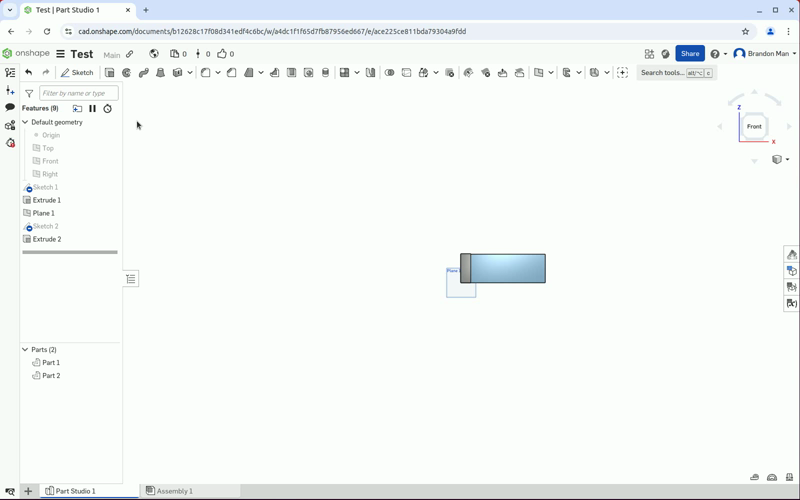
mouse_move(73, 189)
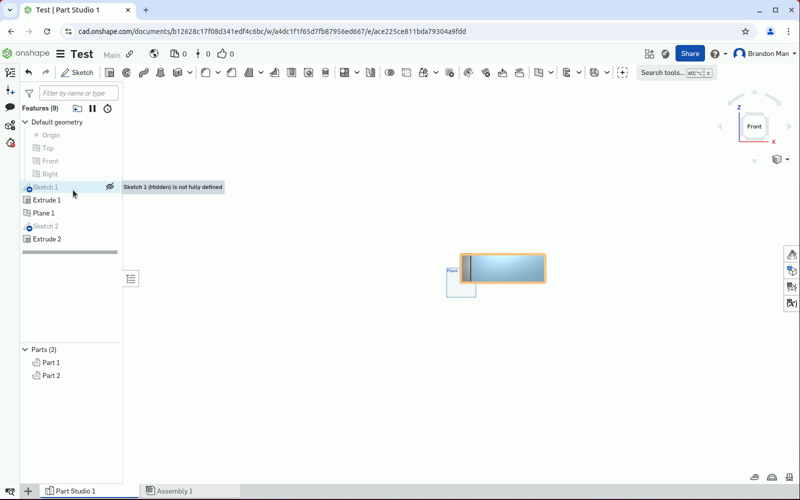
click(73, 189)
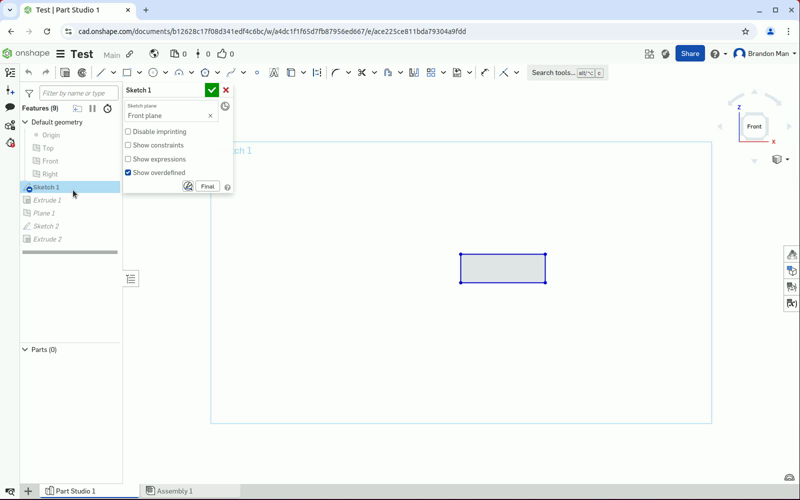
mouse_move(229, 92)
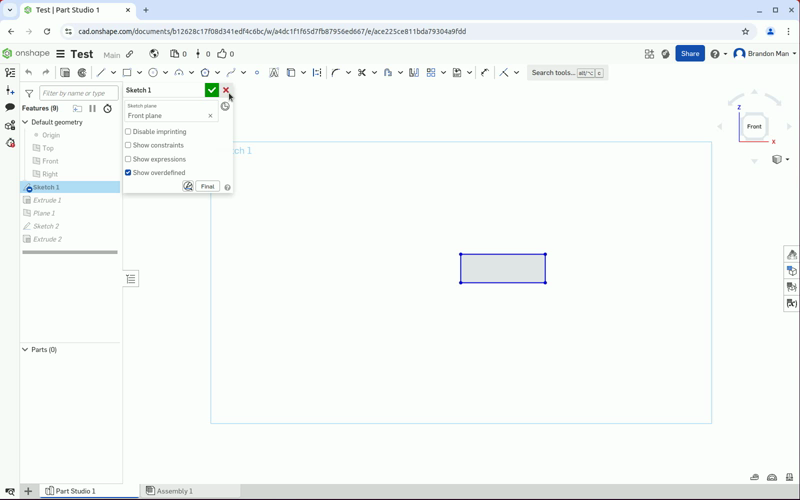
click(229, 92)
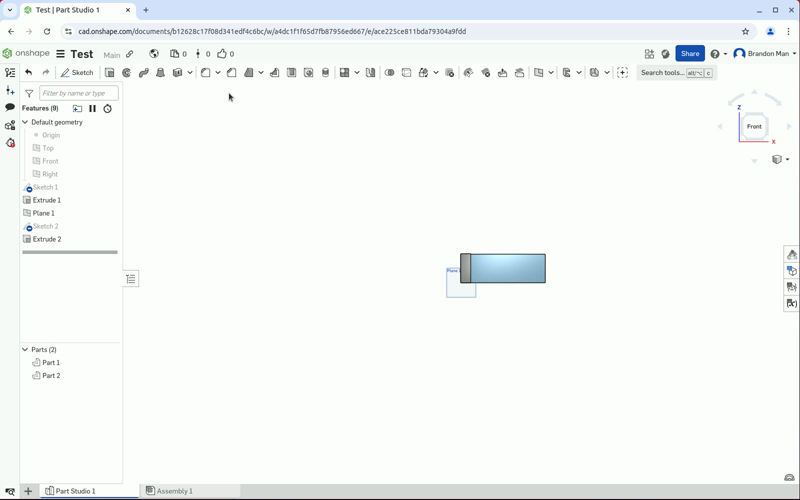
mouse_move(73, 352)
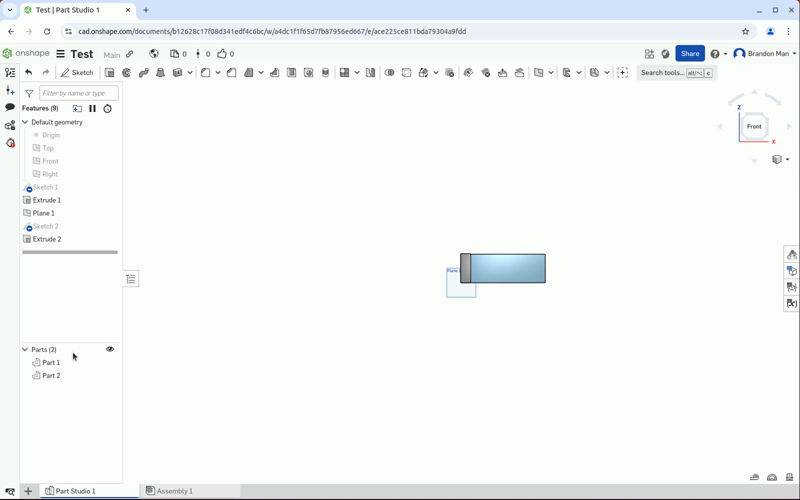
key(y)
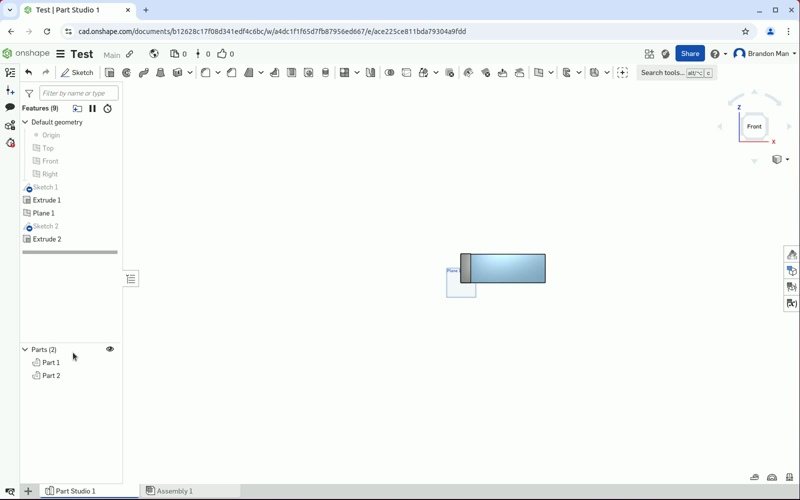
key(shift+p)
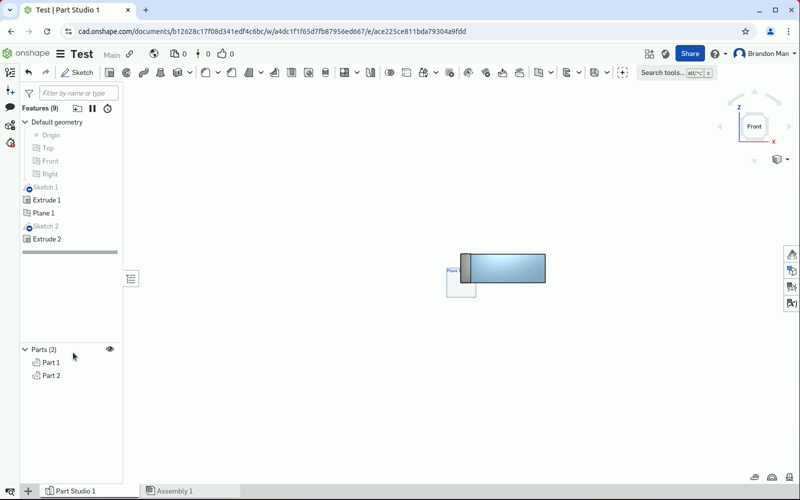
key(space)
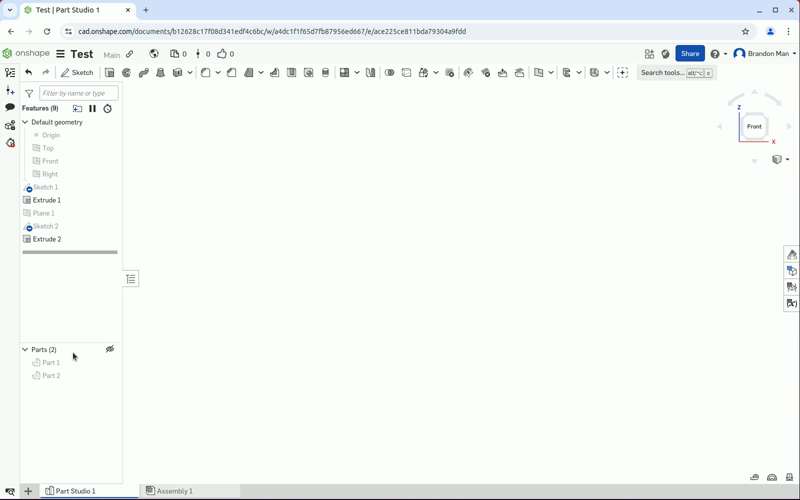
key_down(shift)
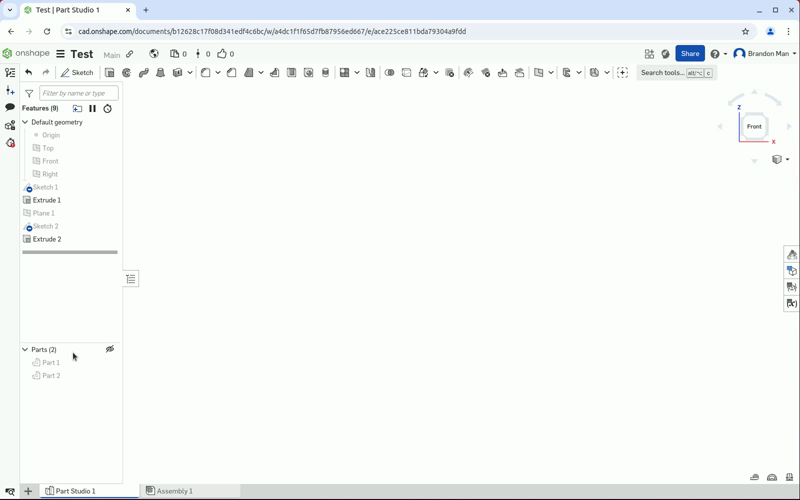
key(left)
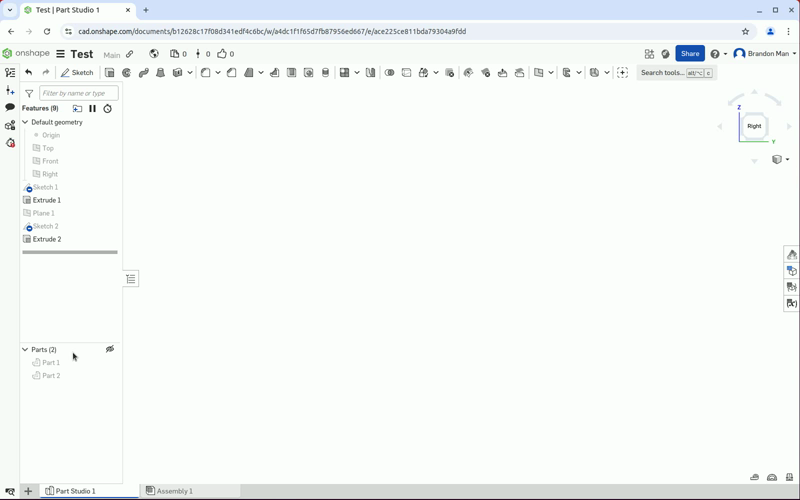
key_up(shift)
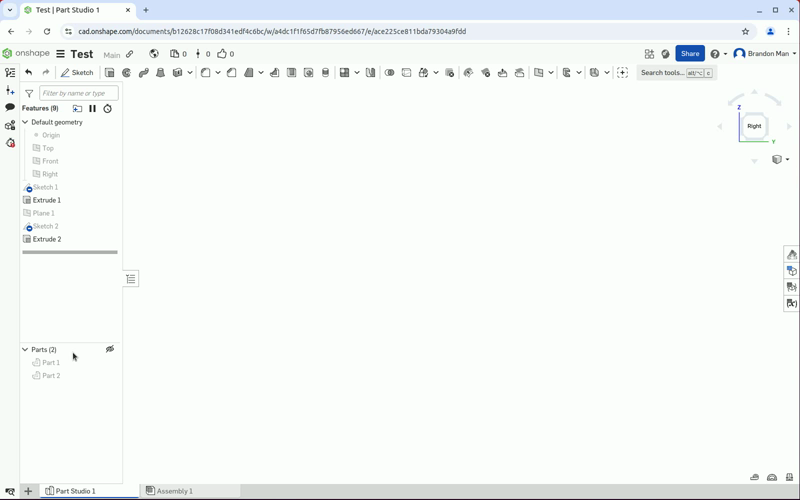
mouse_move(73, 352)
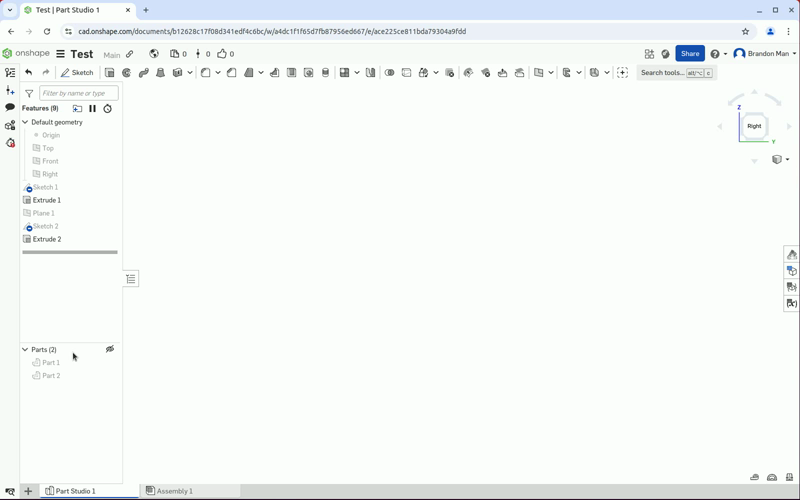
key(shift+y)
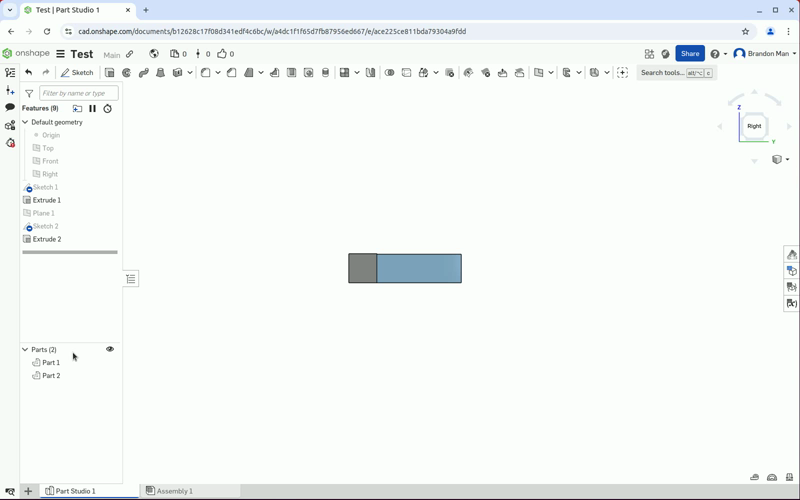
mouse_move(541, 75)
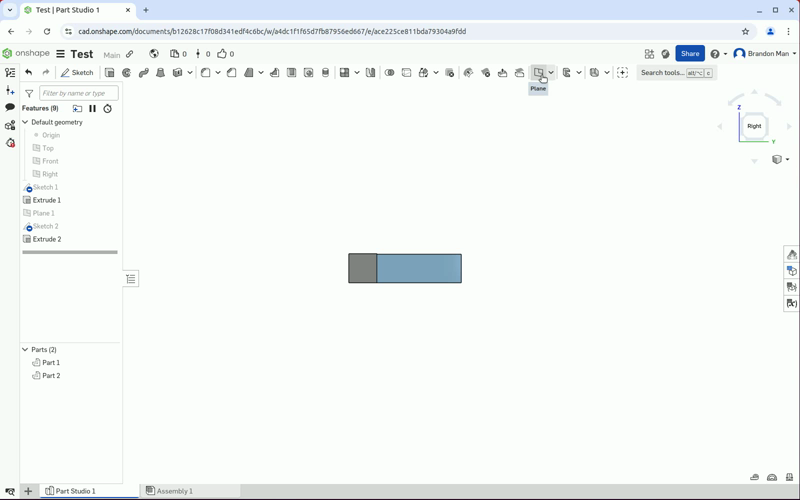
click(541, 75)
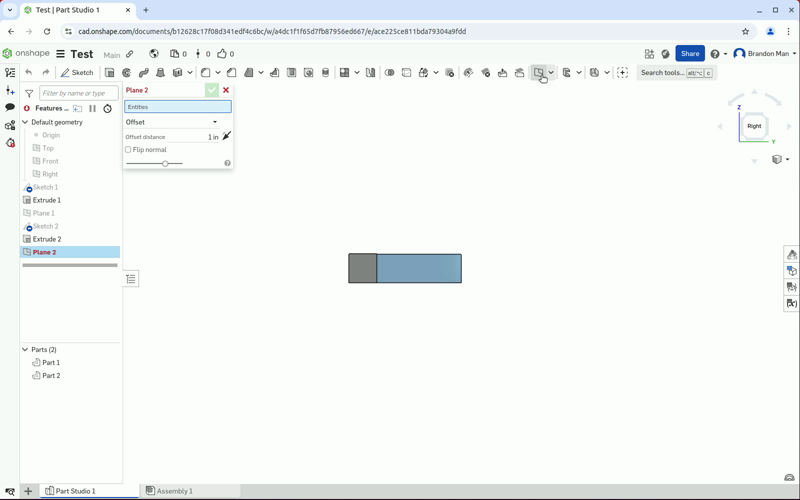
mouse_move(73, 176)
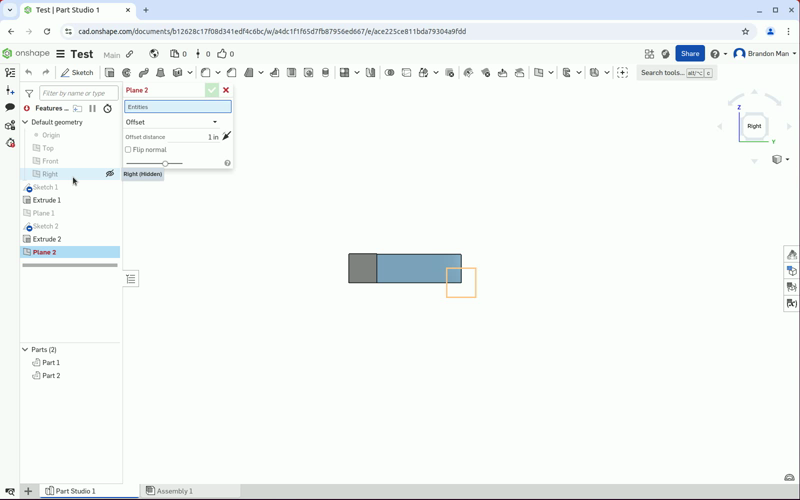
click(73, 176)
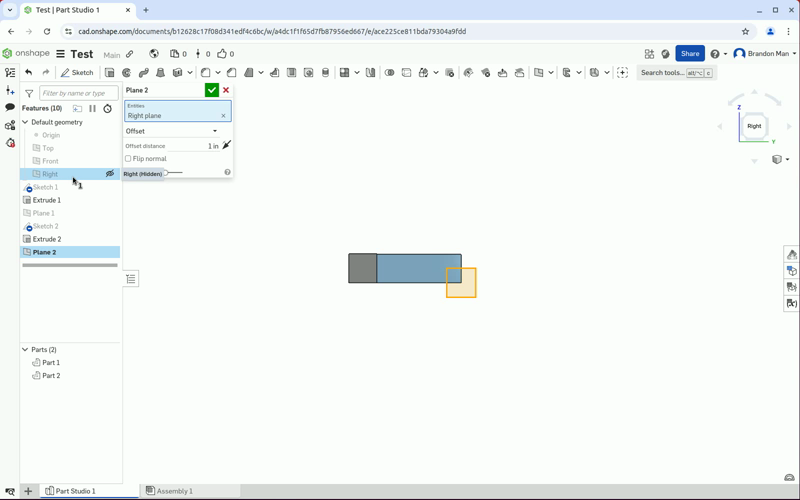
key(tab, 2)
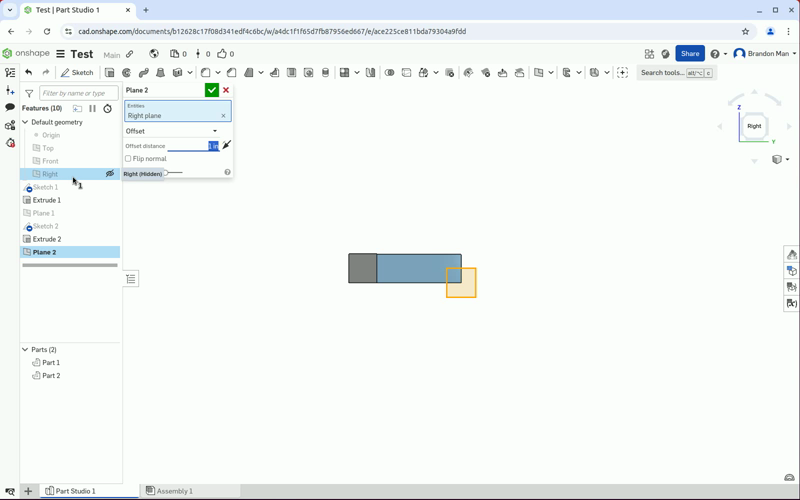
text(1.91)
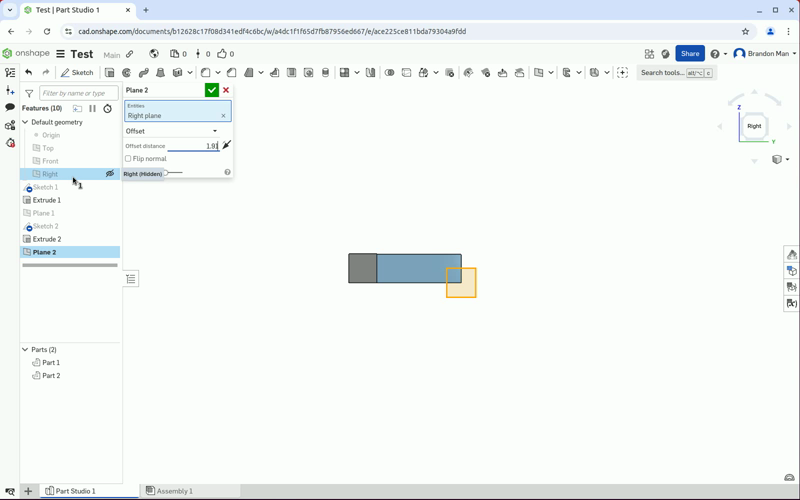
key(enter, 2)
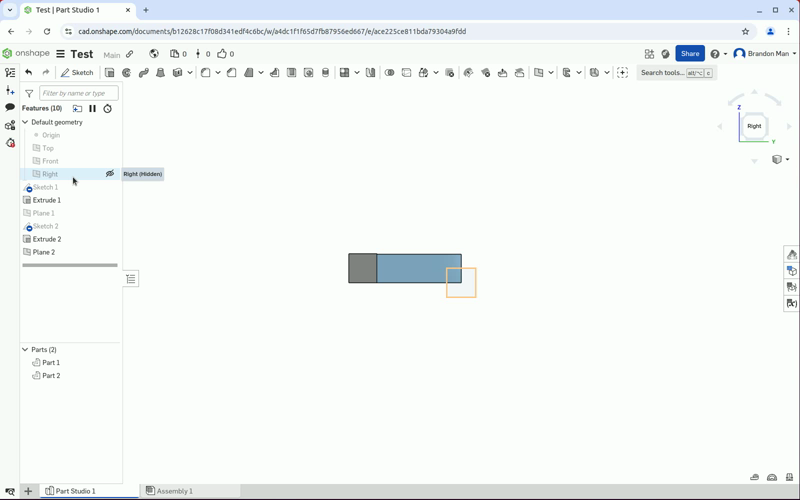
key(shift+s)
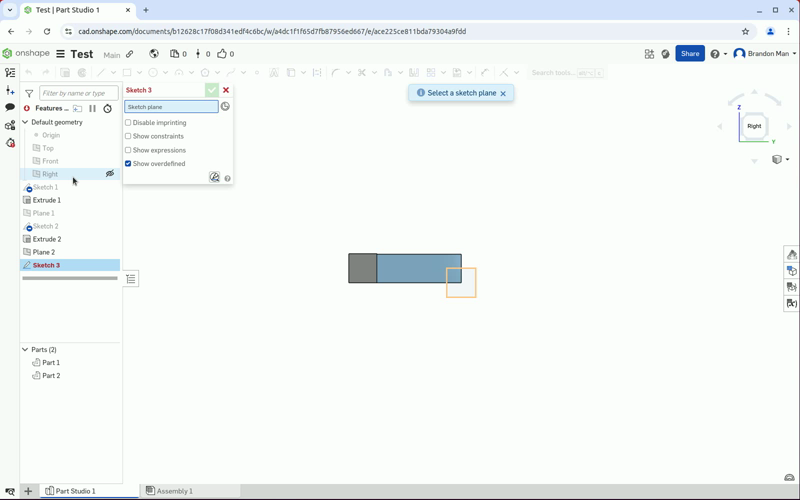
mouse_move(73, 254)
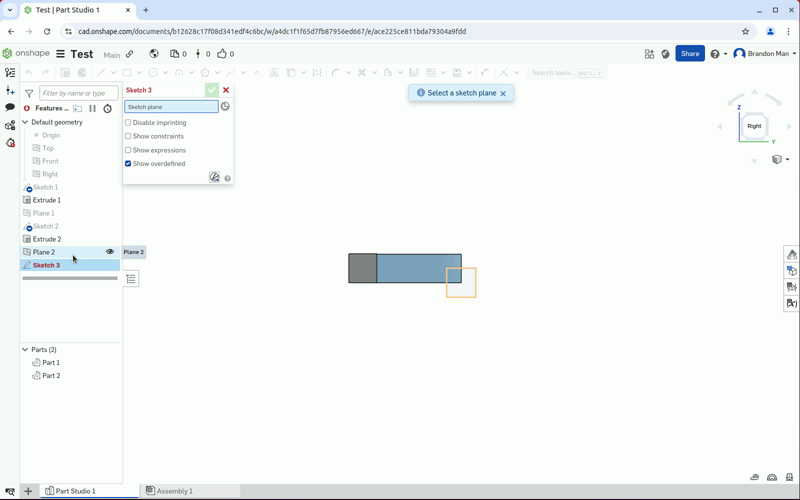
click(73, 254)
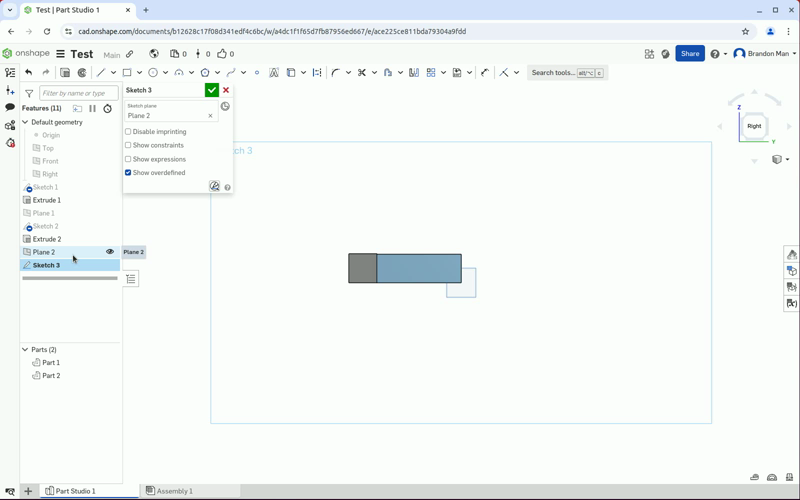
mouse_move(73, 352)
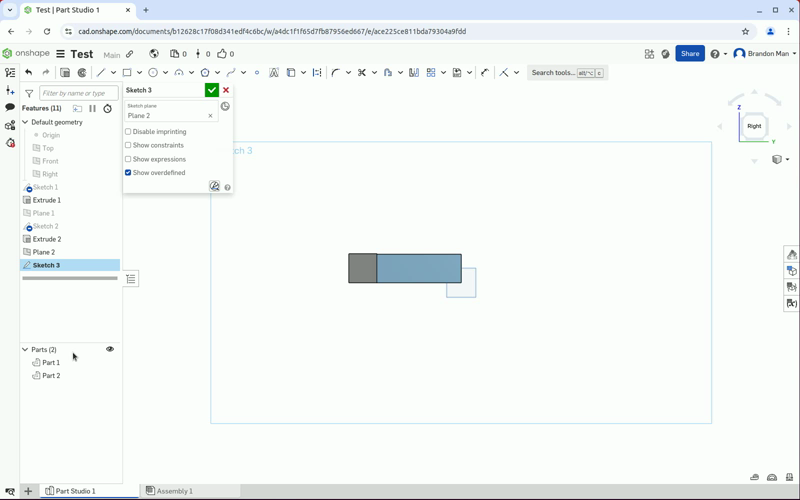
key(y)
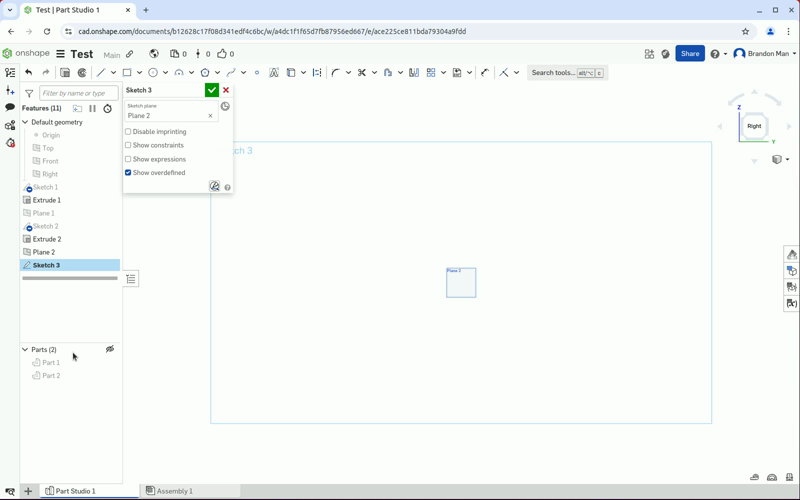
key(l)
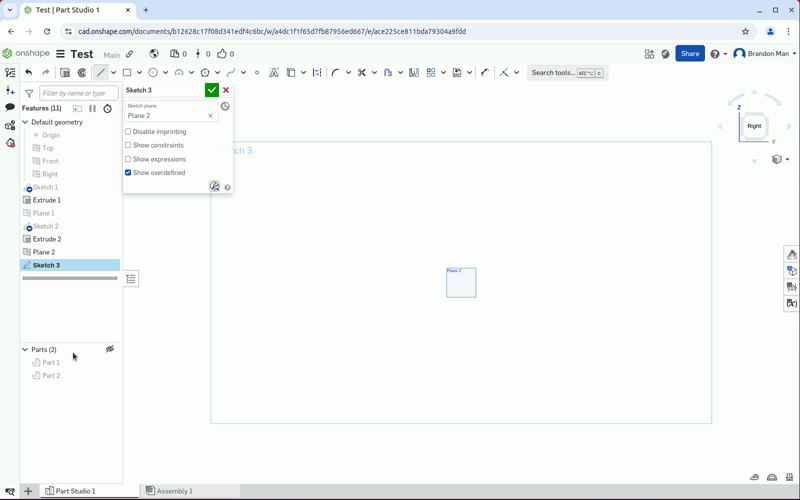
key_down(shift)
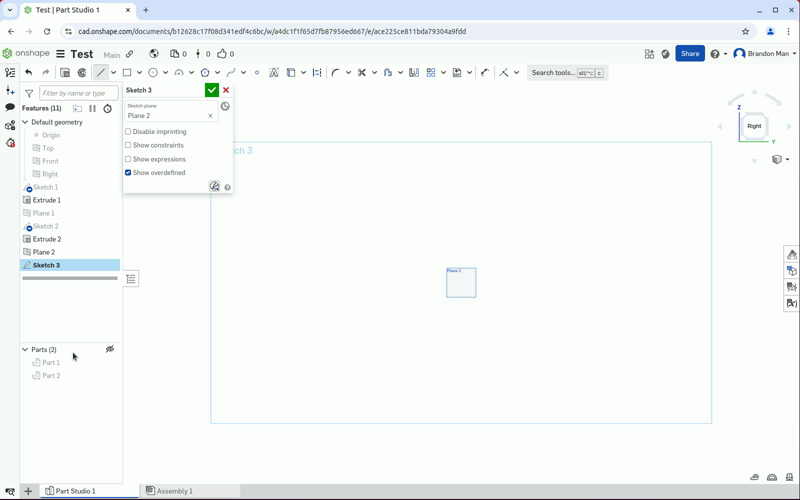
mouse_move(348, 261)
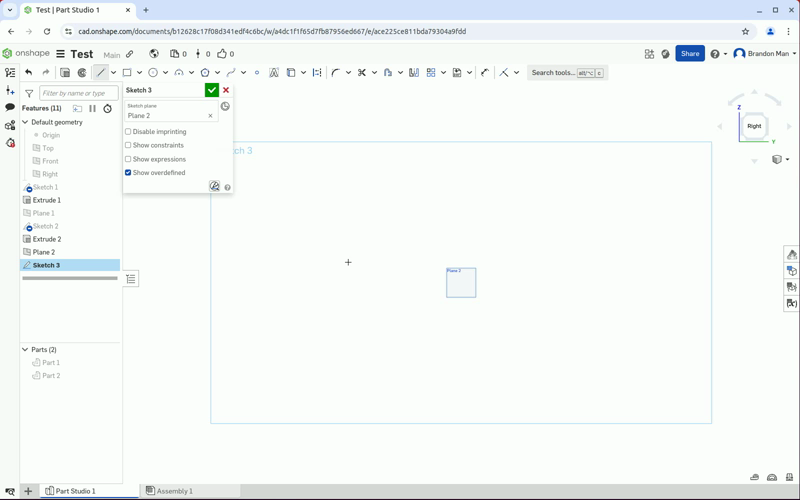
click(348, 261)
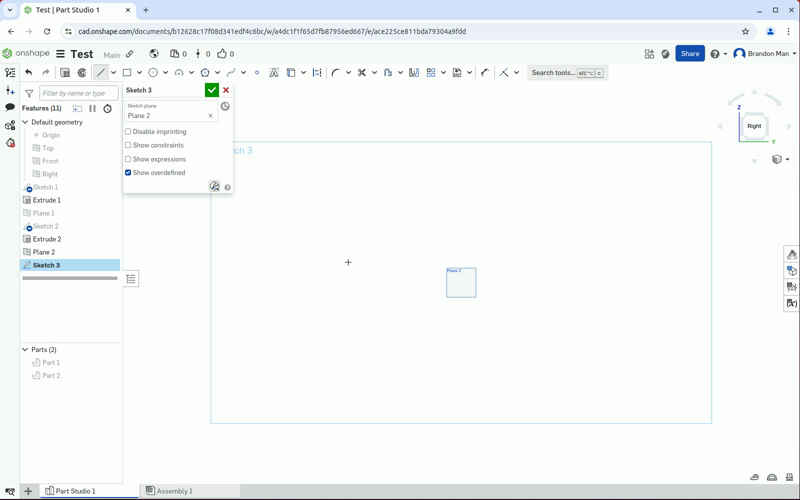
key_up(shift)
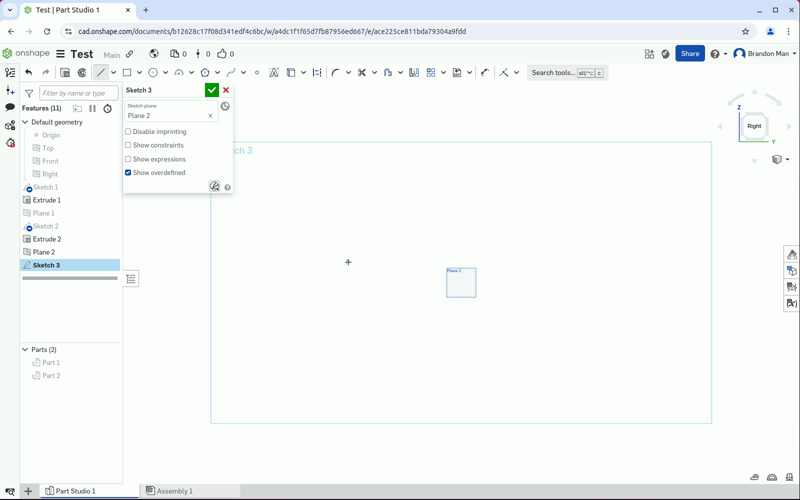
key_down(shift)
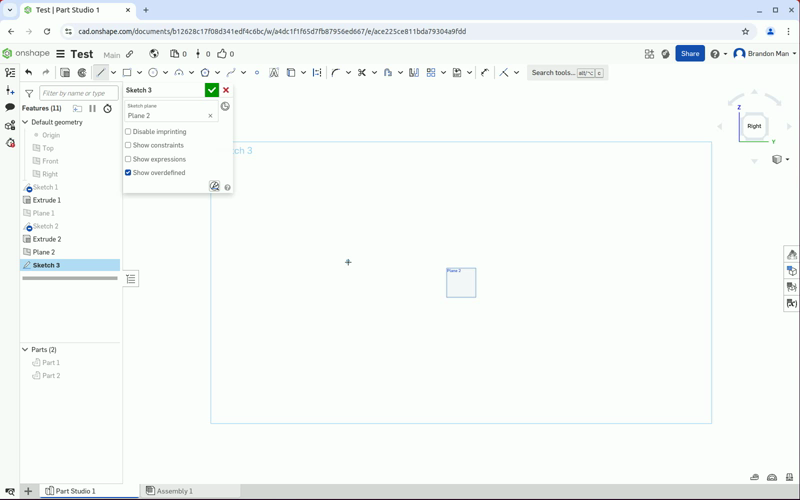
mouse_move(378, 261)
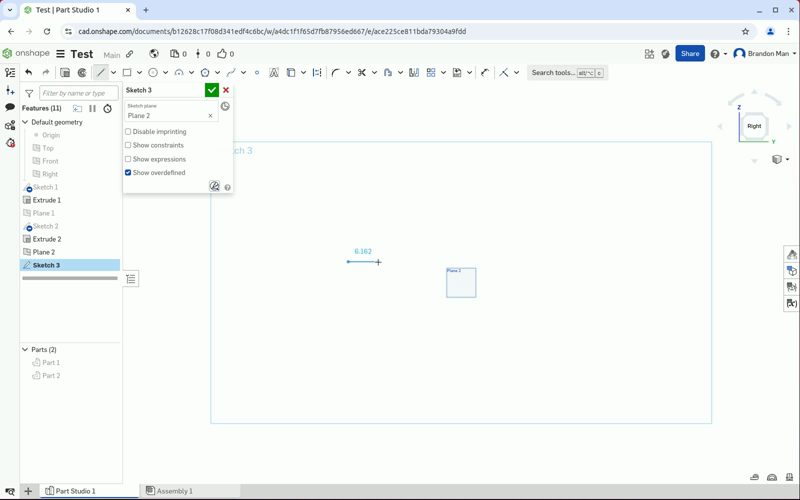
mouse_move(357, 261)
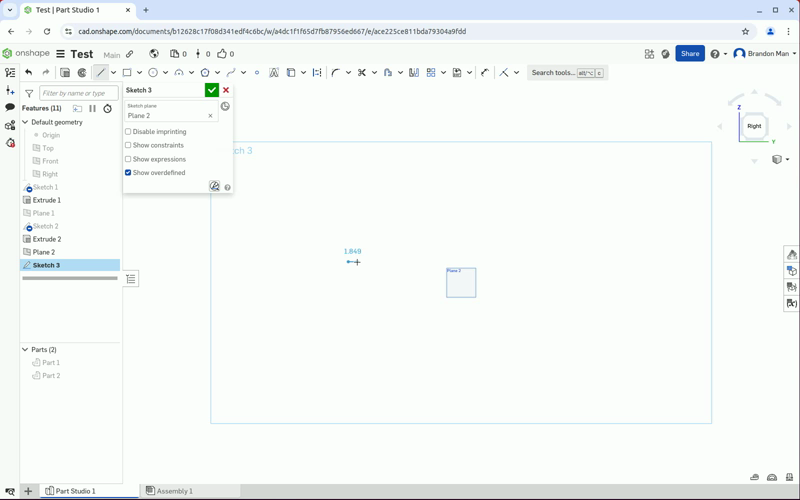
click(357, 261)
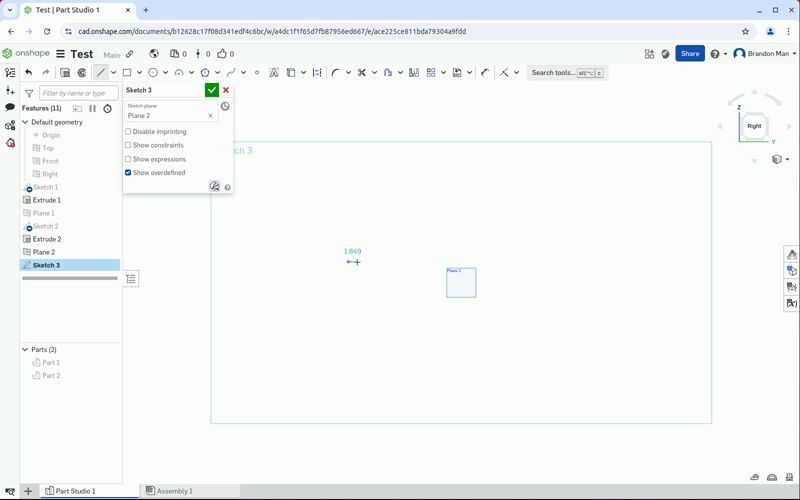
key_up(shift)
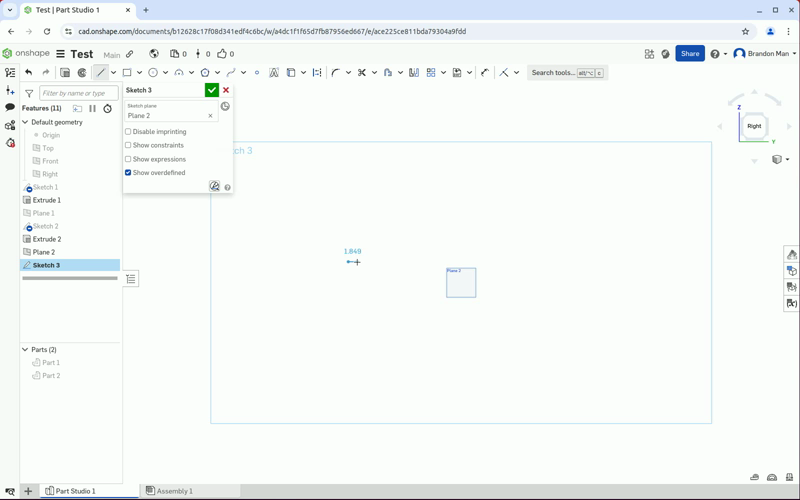
key_down(shift)
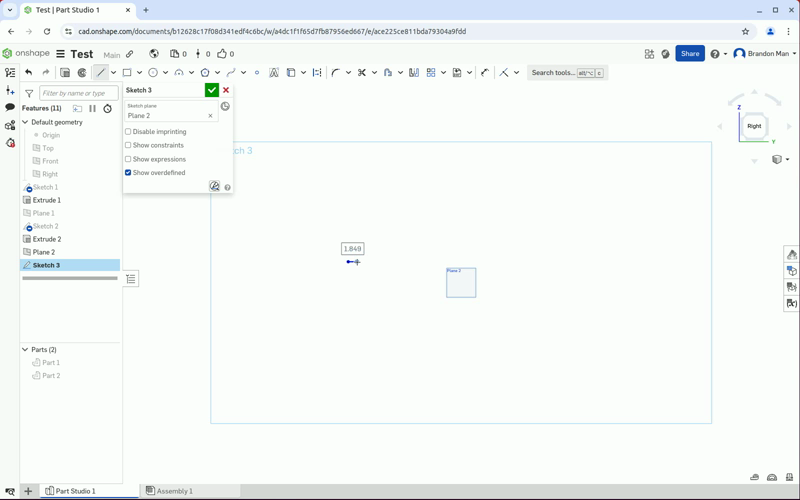
mouse_move(387, 261)
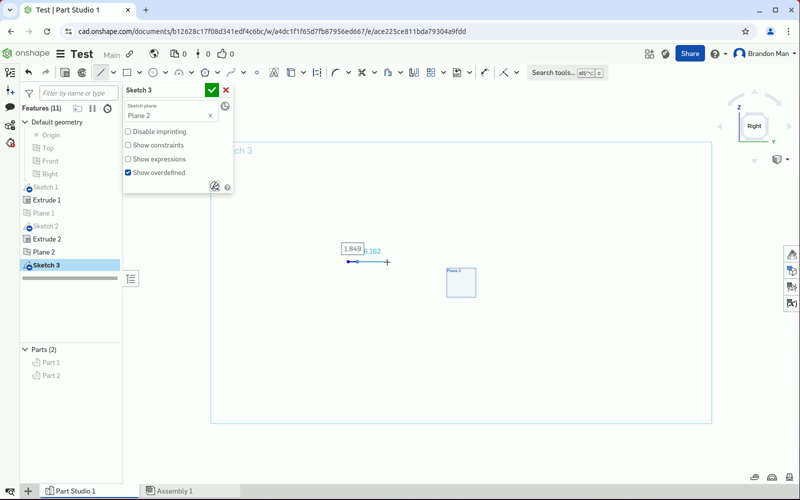
mouse_move(357, 271)
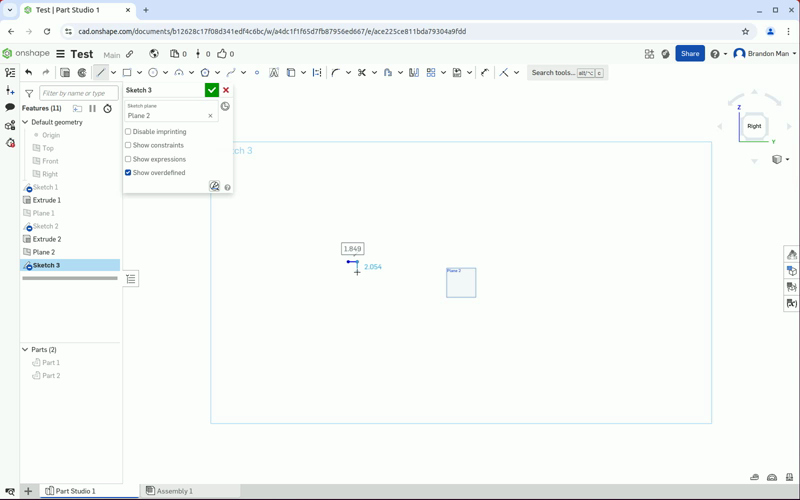
click(357, 271)
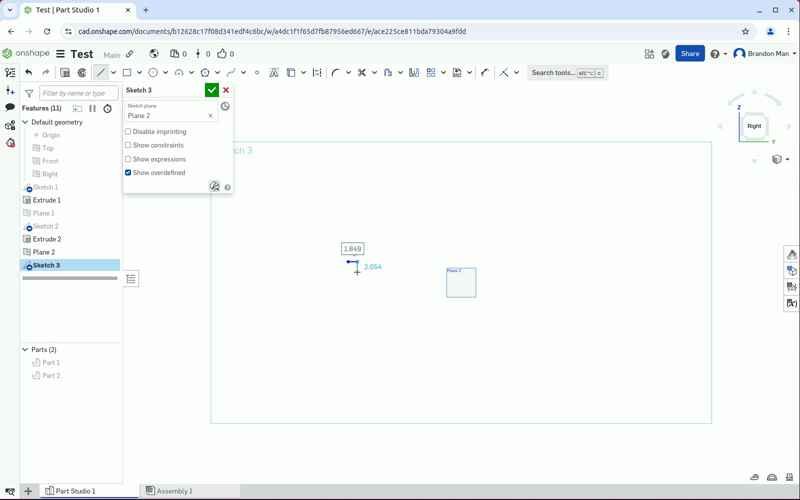
key_up(shift)
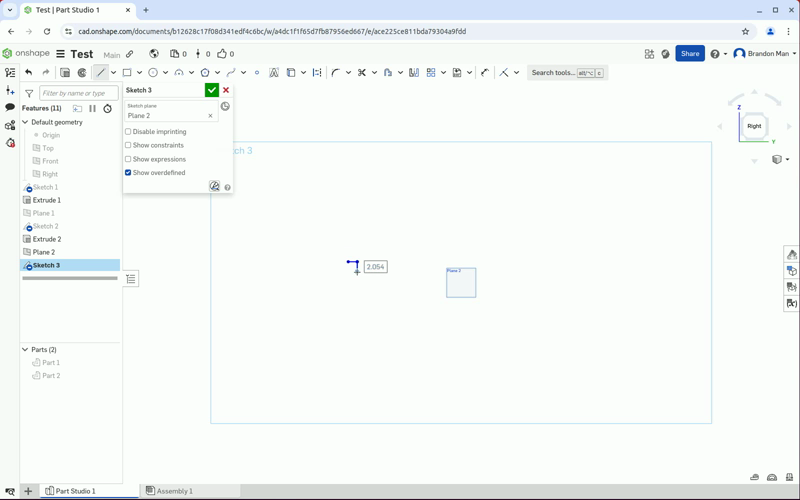
key_down(shift)
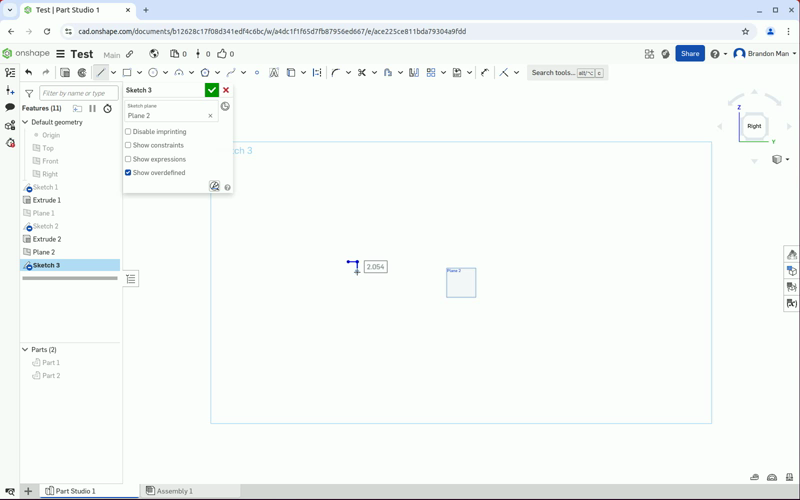
mouse_move(387, 271)
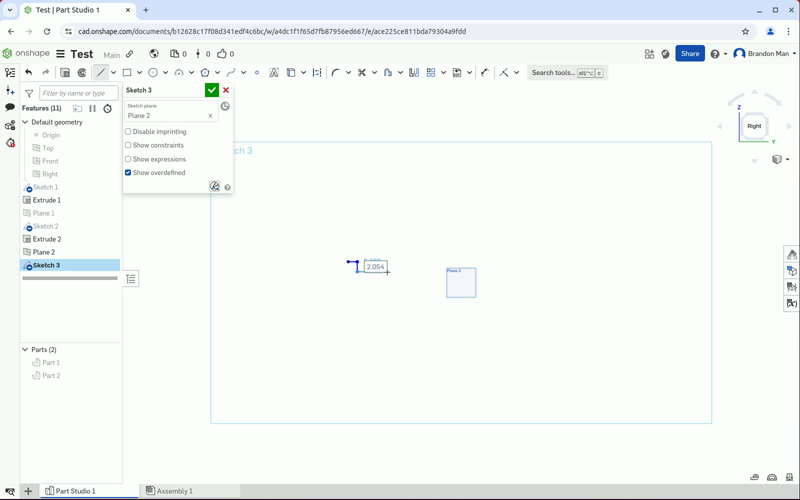
mouse_move(368, 271)
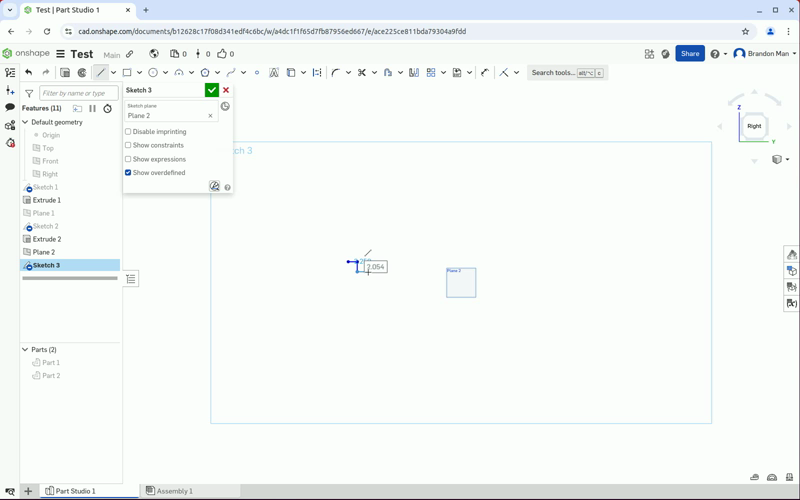
click(368, 271)
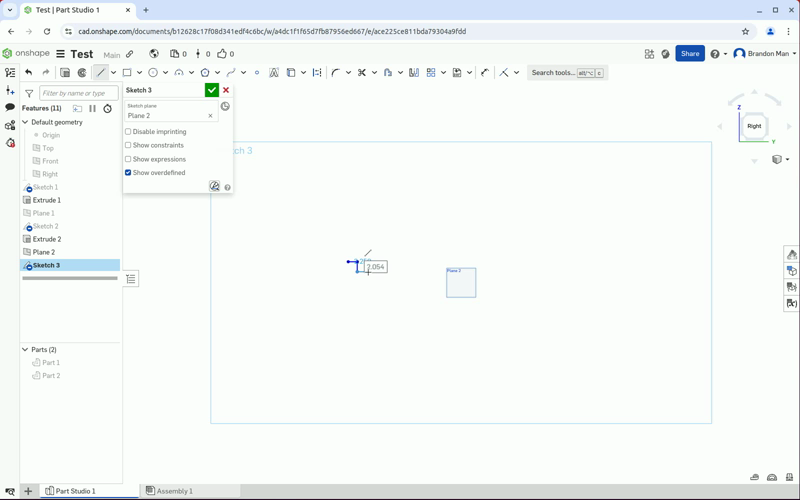
key_up(shift)
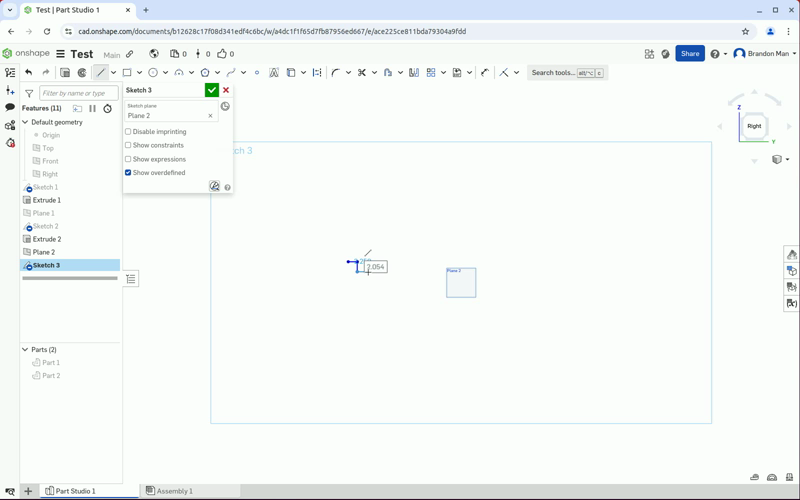
key_down(shift)
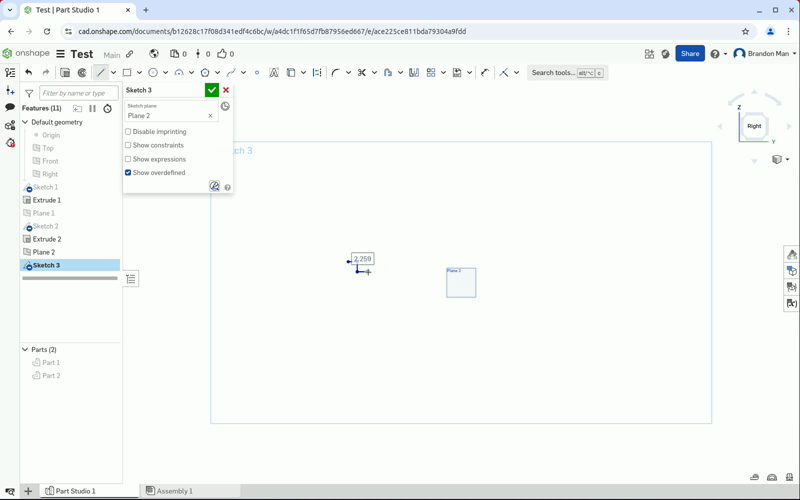
mouse_move(398, 271)
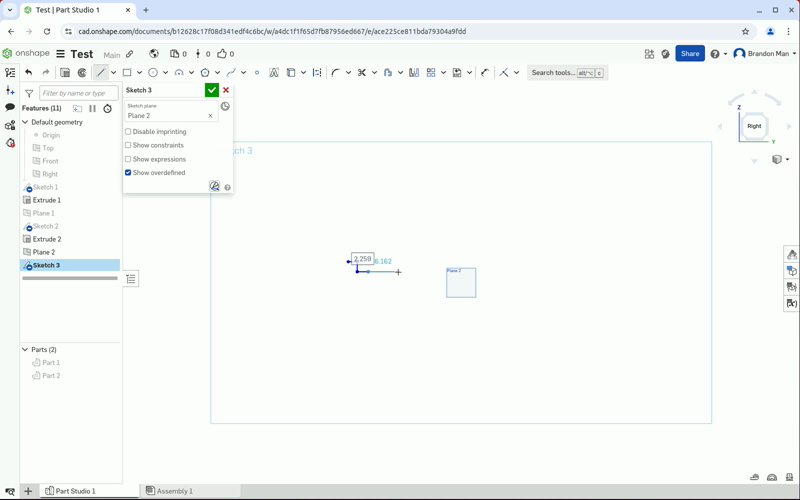
mouse_move(377, 254)
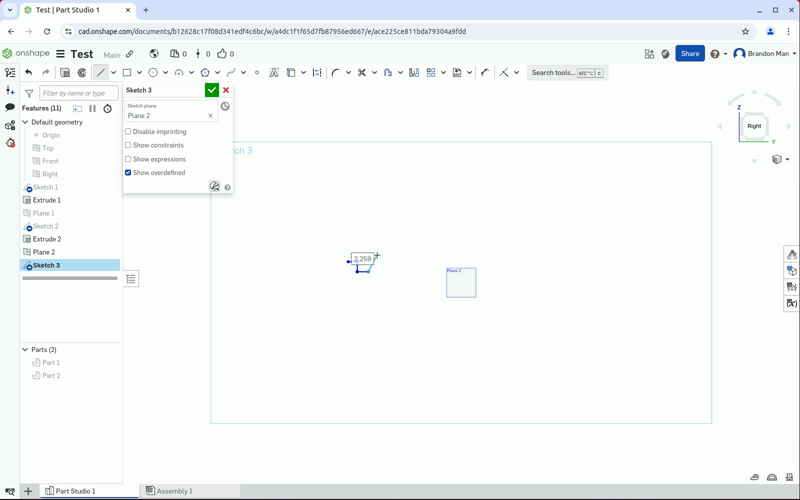
click(377, 254)
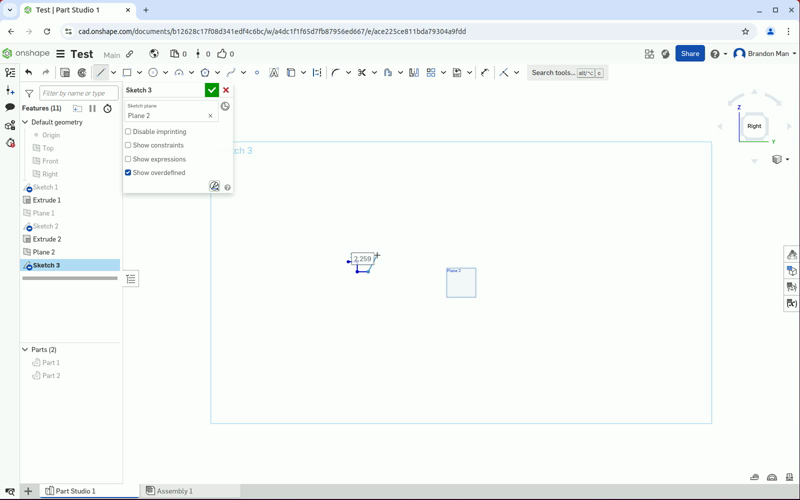
key_up(shift)
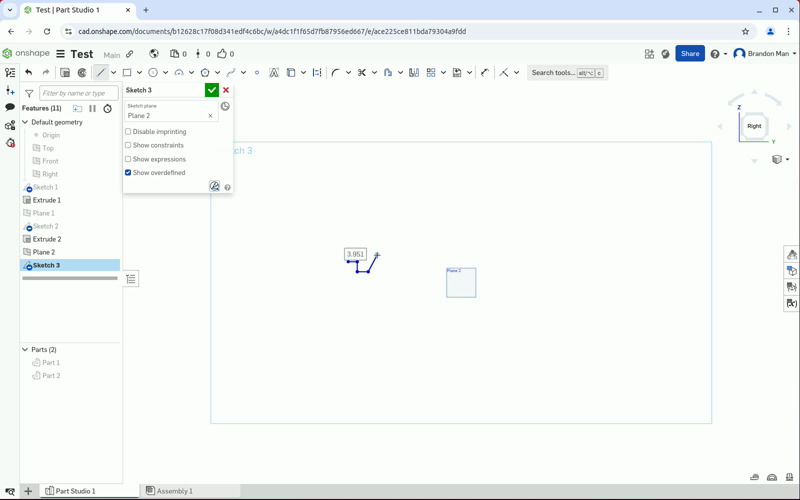
key_down(shift)
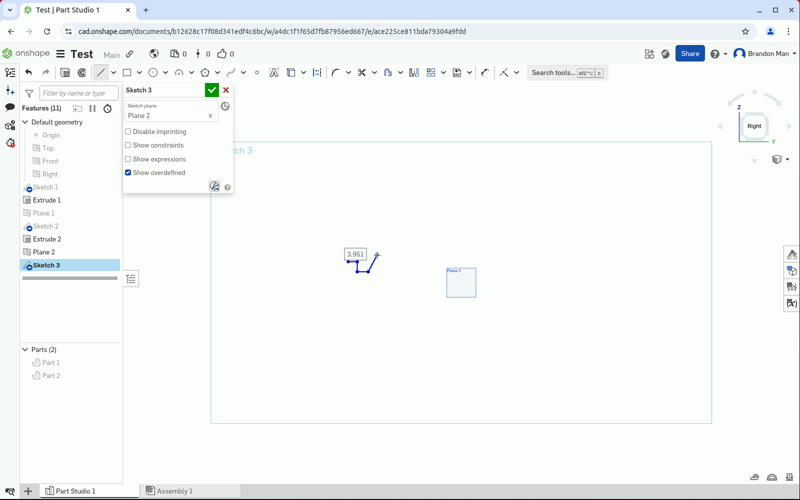
mouse_move(407, 254)
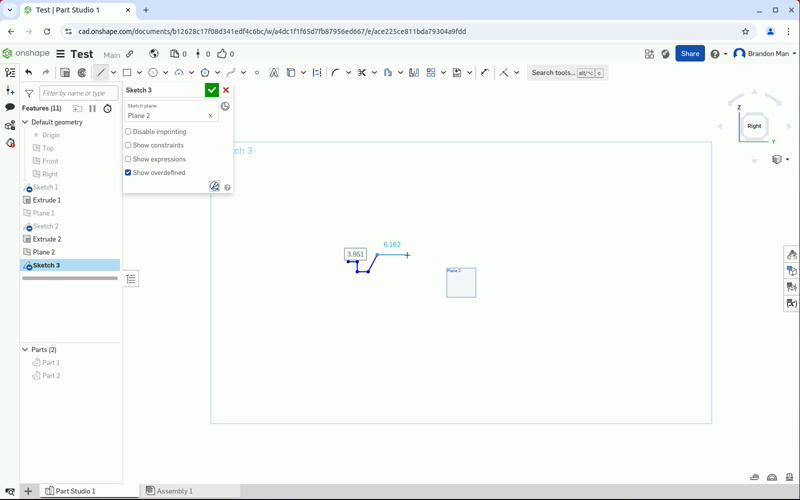
mouse_move(348, 254)
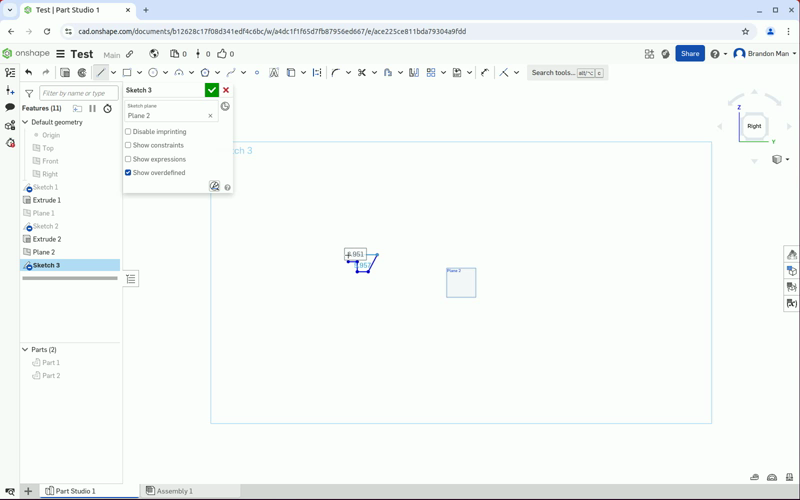
click(348, 254)
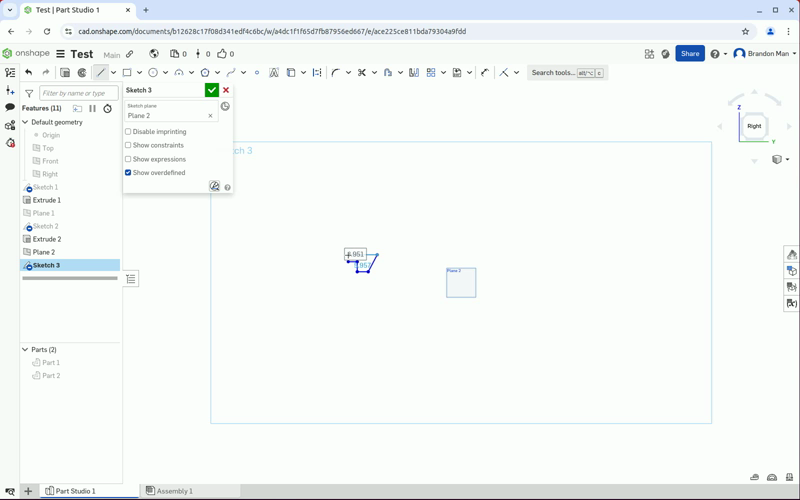
key_up(shift)
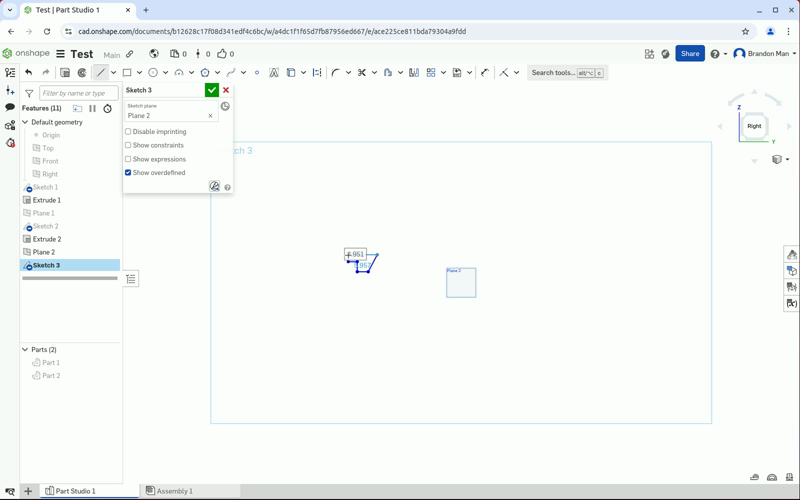
mouse_move(378, 254)
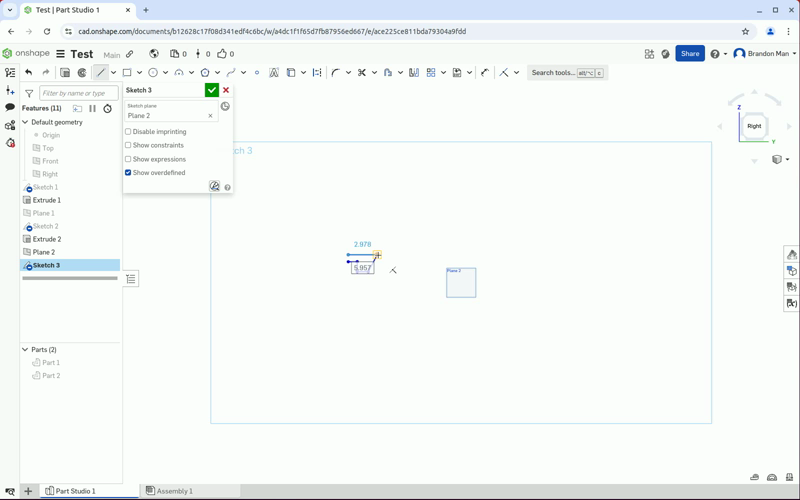
key_down(shift)
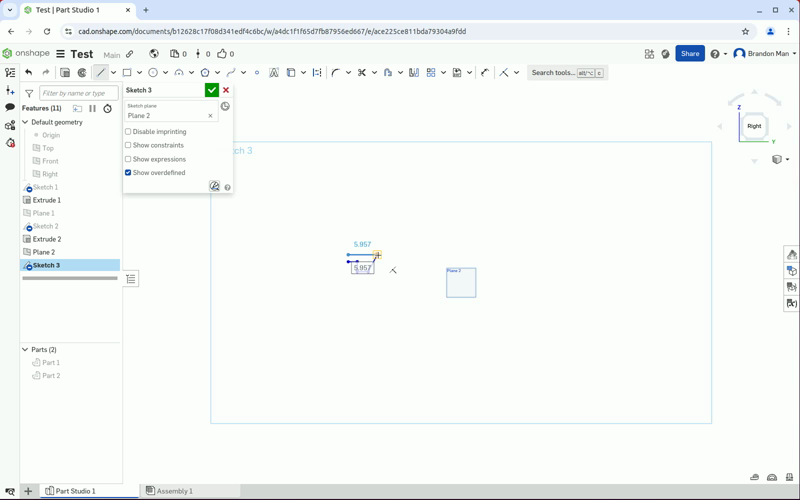
mouse_move(348, 261)
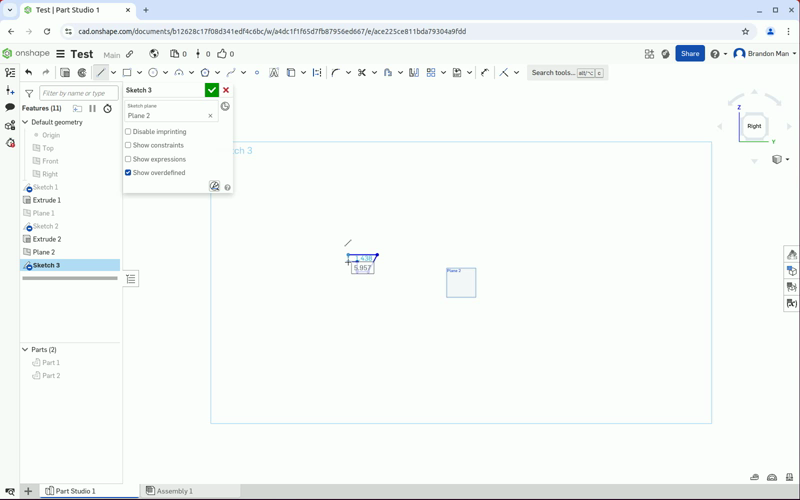
scroll(6)
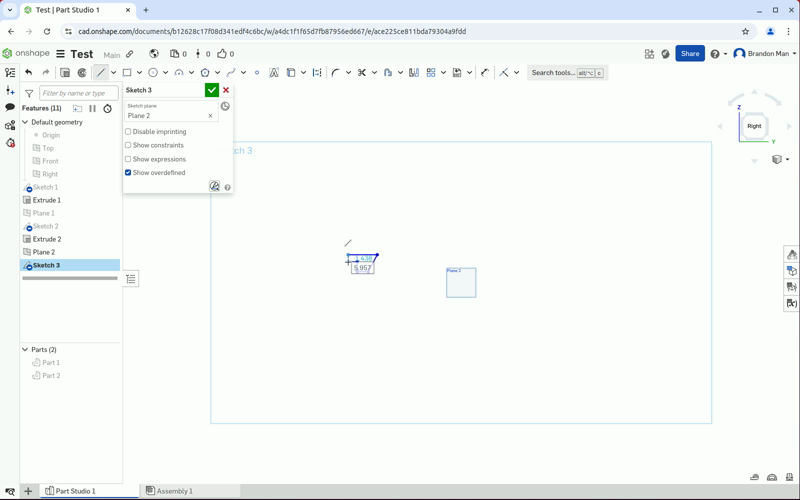
scroll(6)
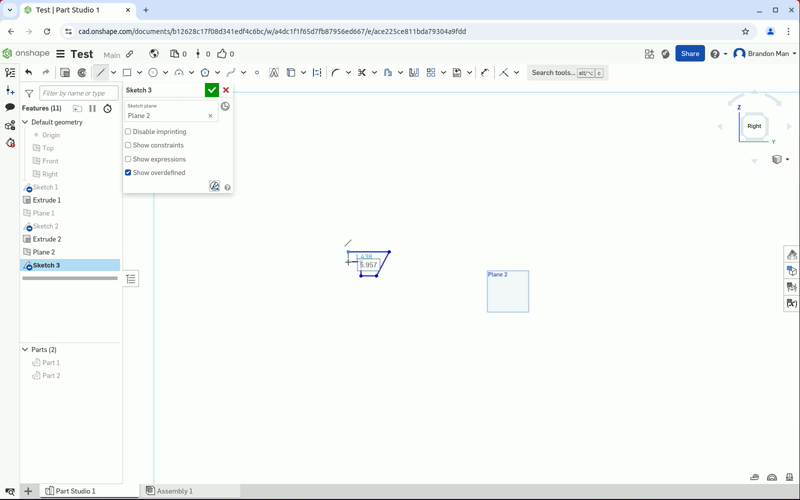
scroll(6)
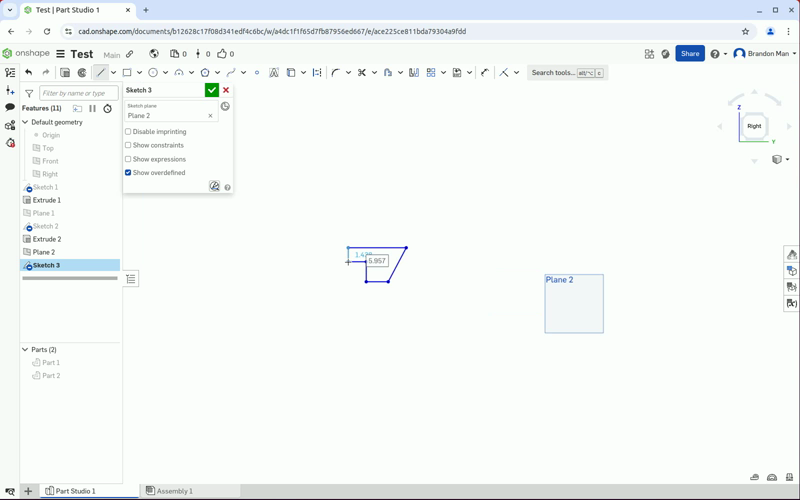
scroll(6)
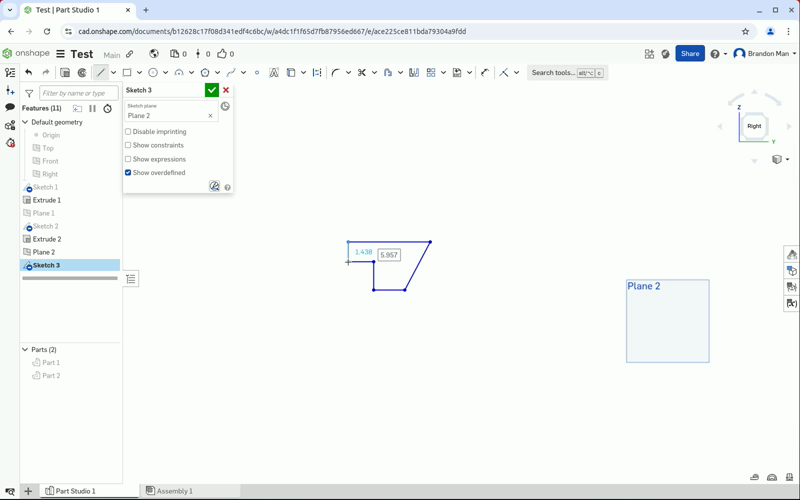
scroll(6)
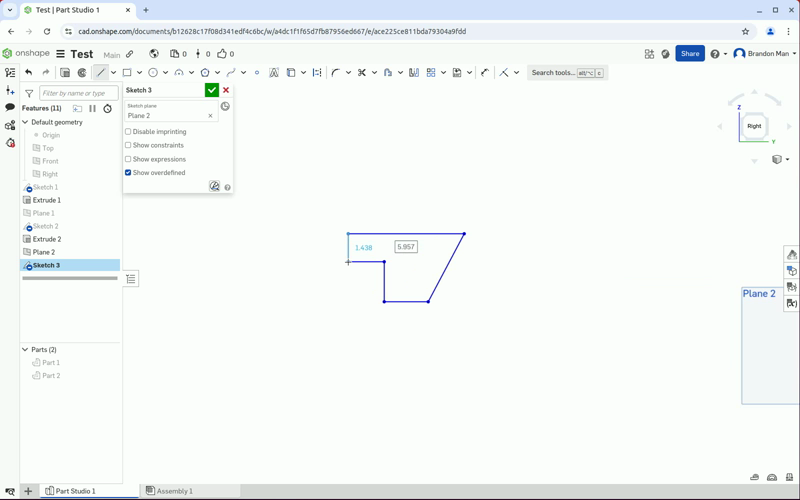
scroll(6)
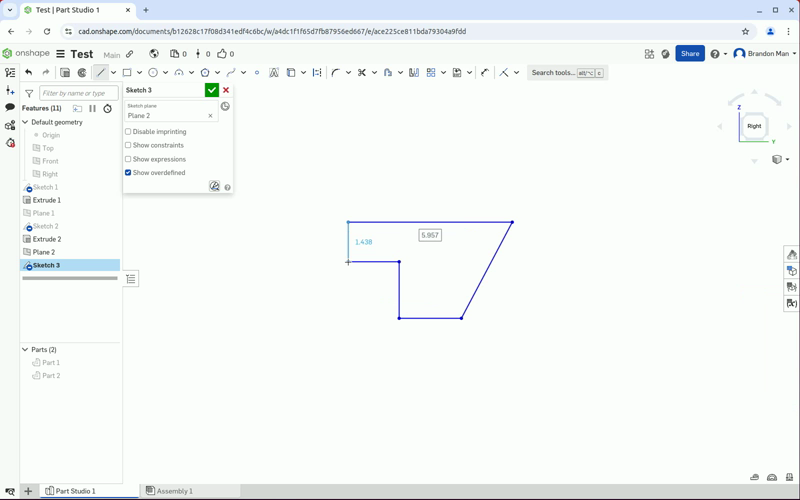
scroll(6)
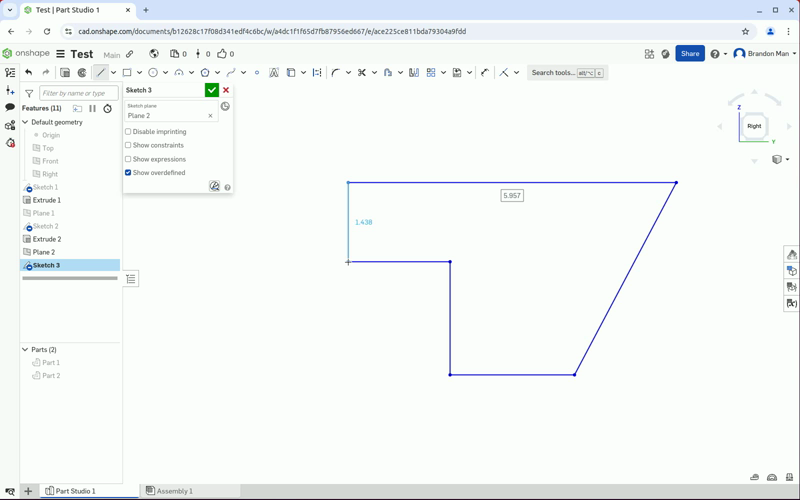
key_up(shift)
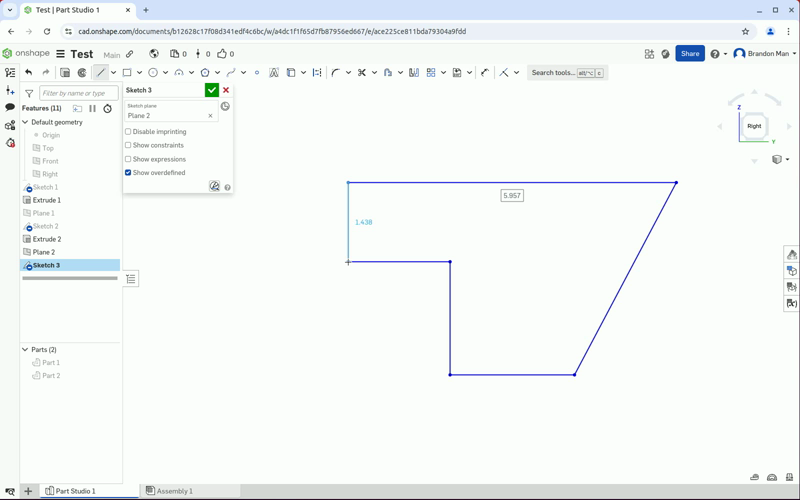
click(348, 261)
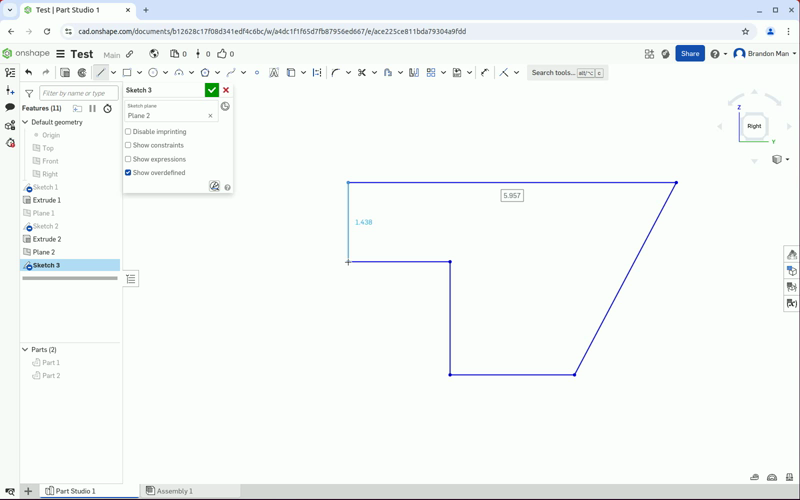
scroll(-6)
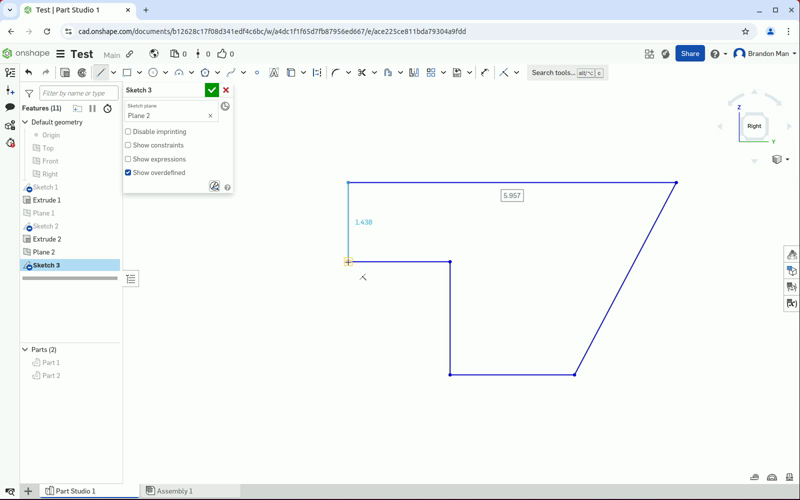
scroll(-6)
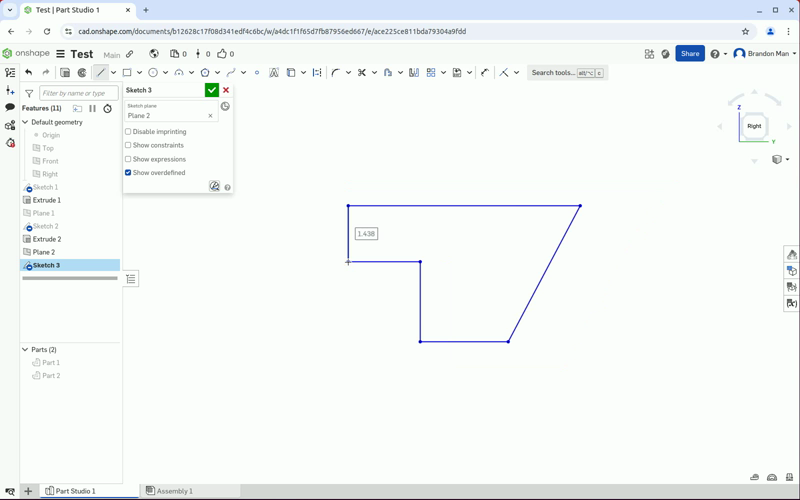
scroll(-6)
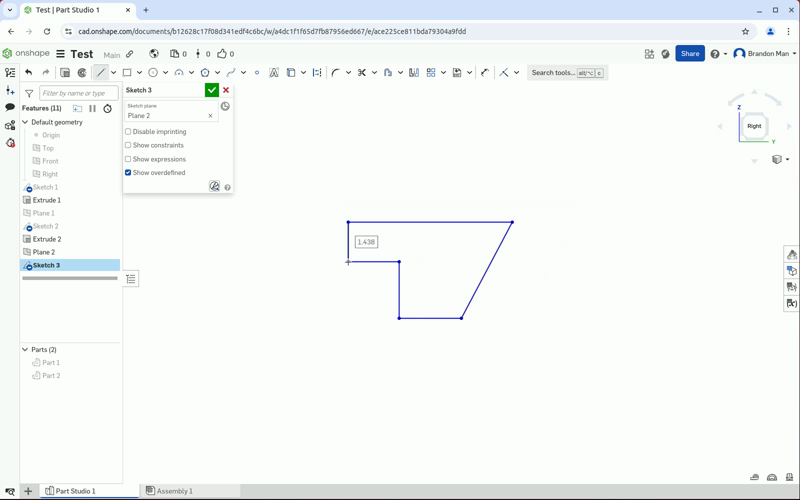
scroll(-6)
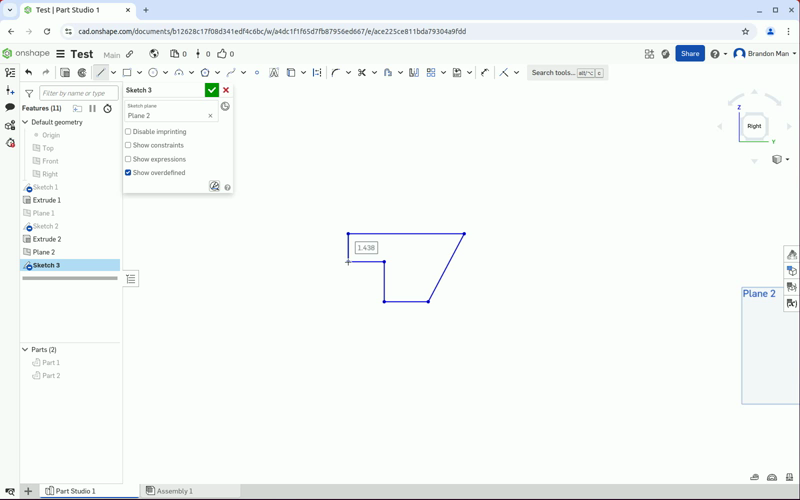
scroll(-6)
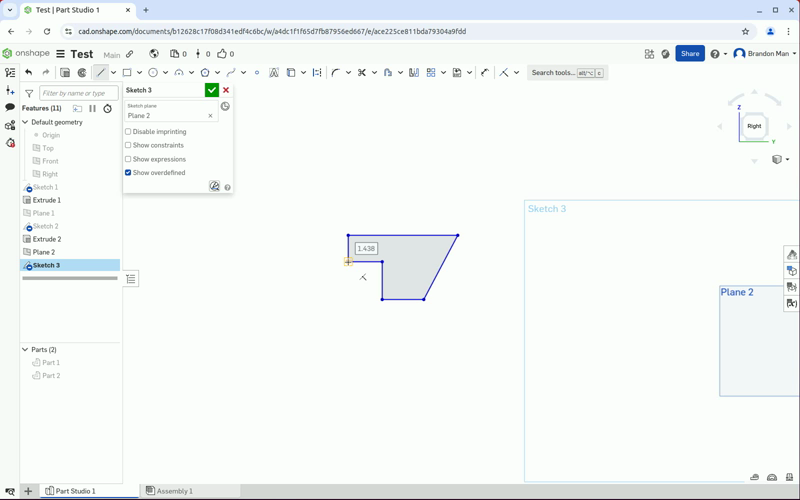
scroll(-6)
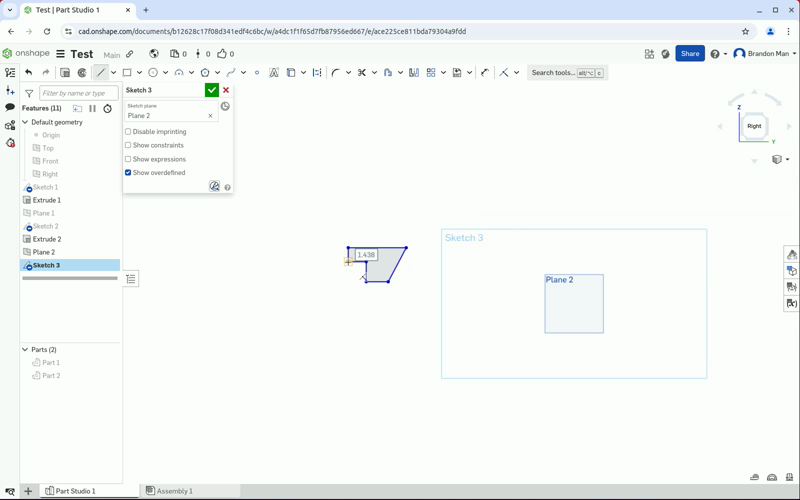
scroll(-6)
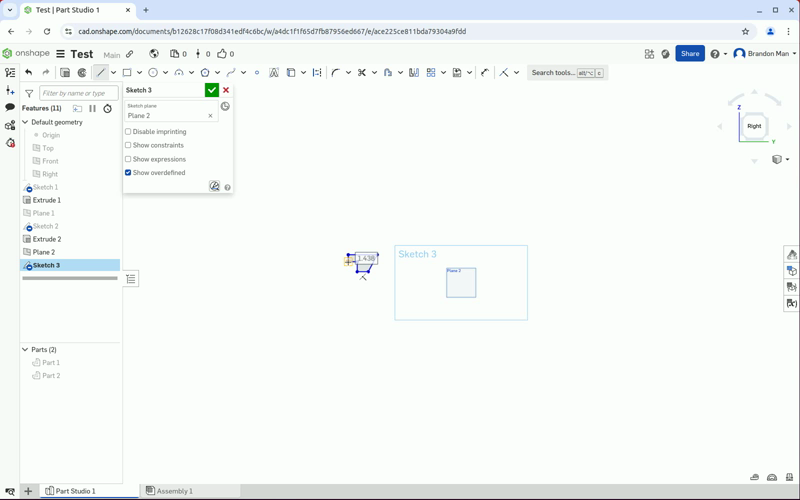
key(esc)
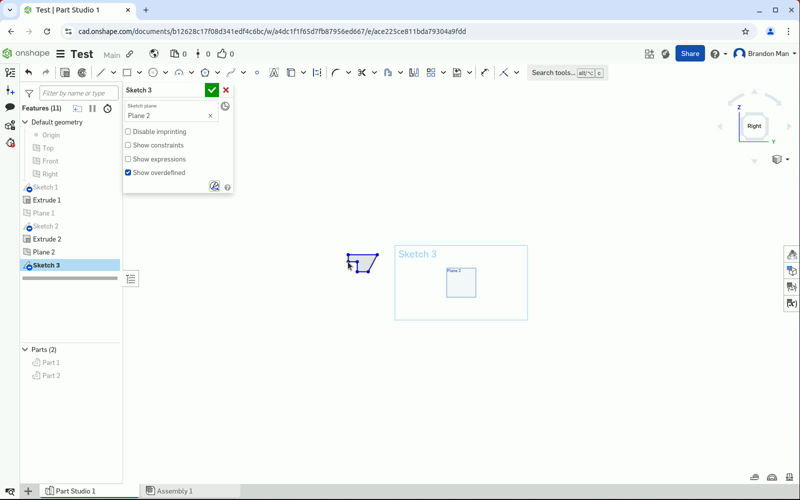
mouse_move(364, 265)
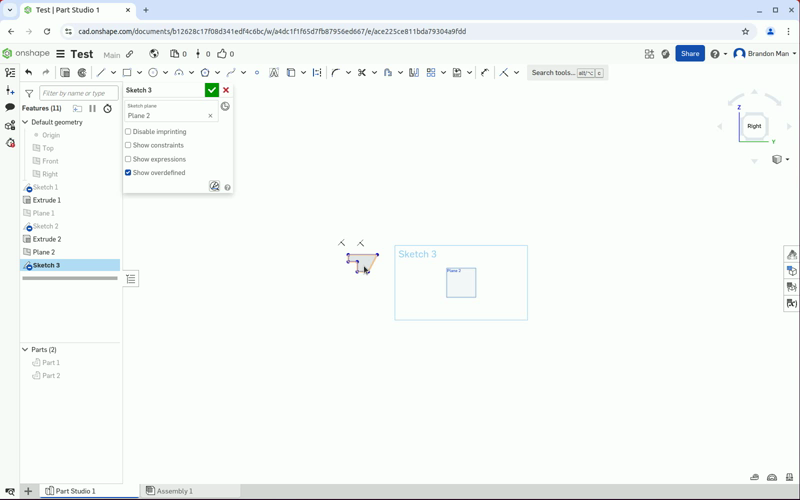
scroll(6)
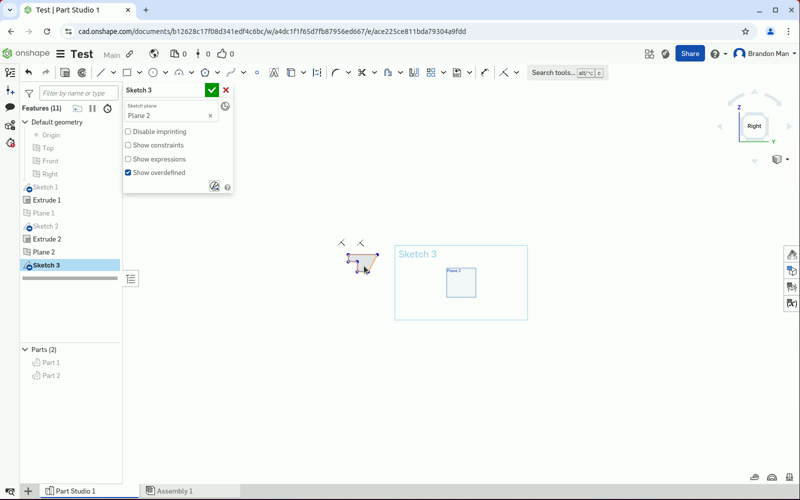
scroll(6)
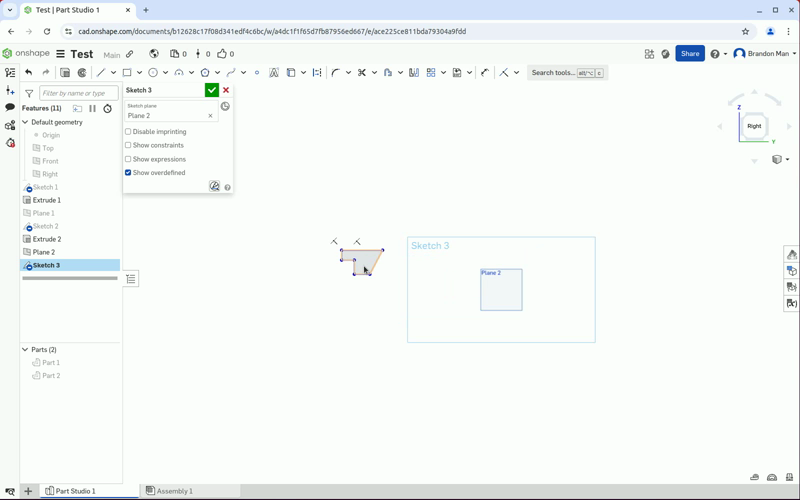
scroll(6)
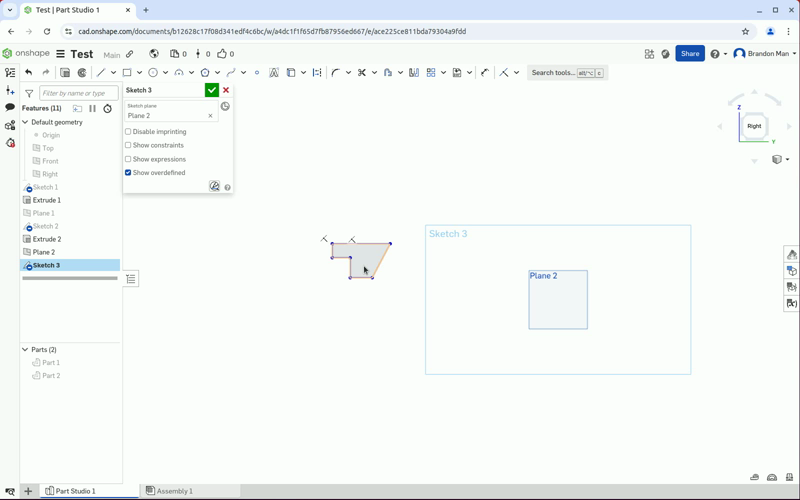
scroll(6)
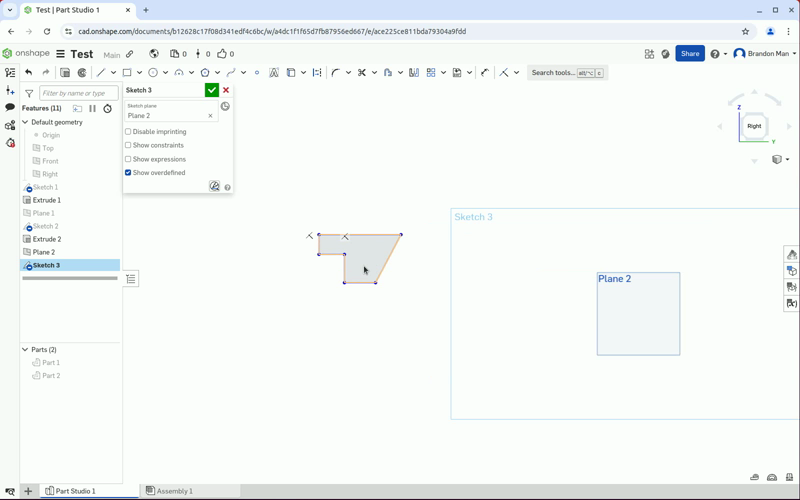
scroll(6)
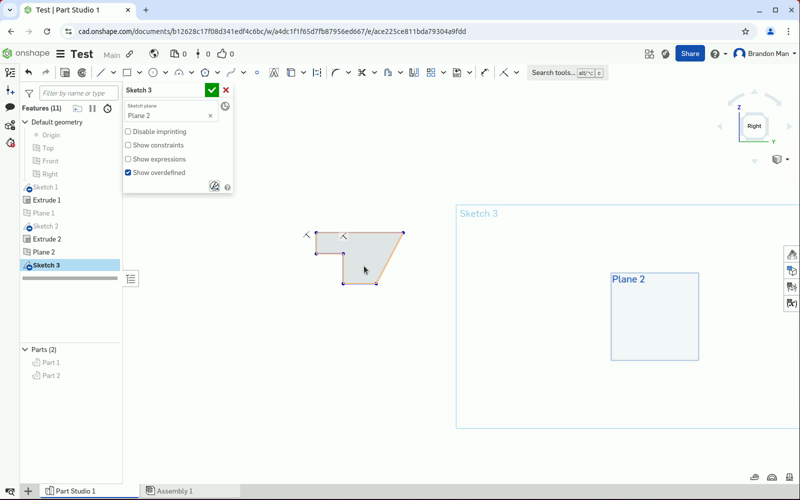
scroll(6)
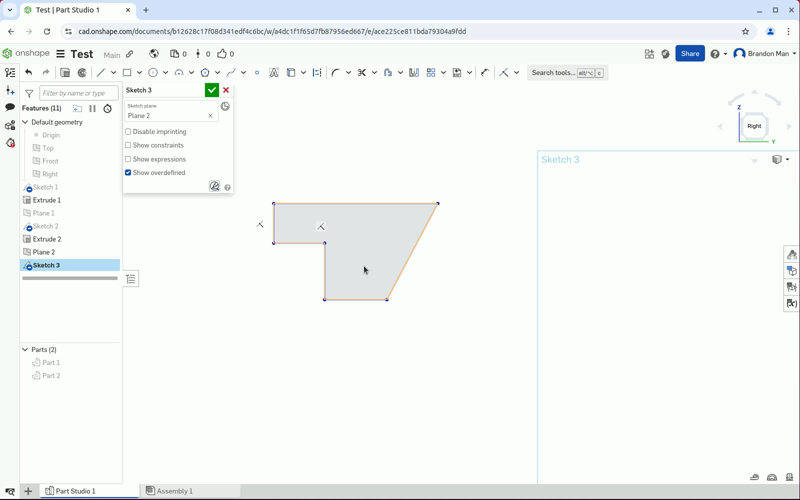
scroll(6)
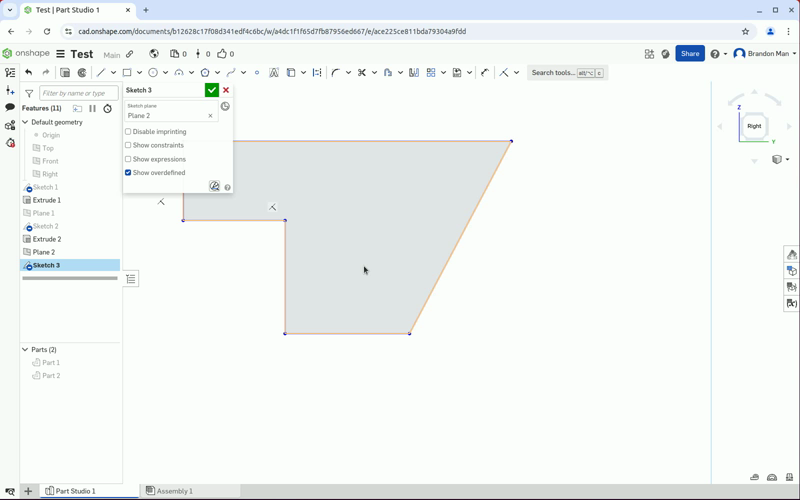
click(364, 265)
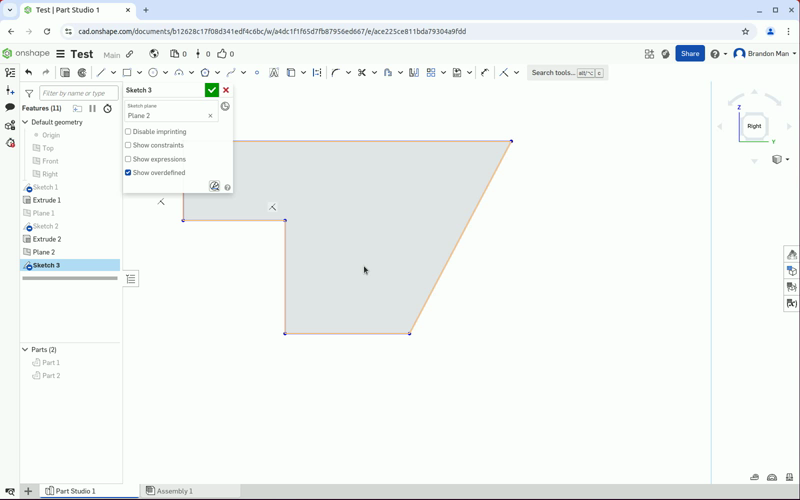
scroll(-6)
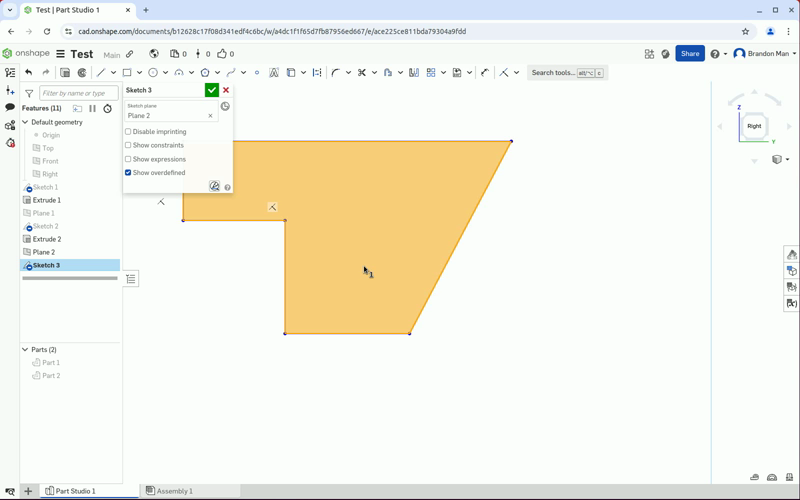
scroll(-6)
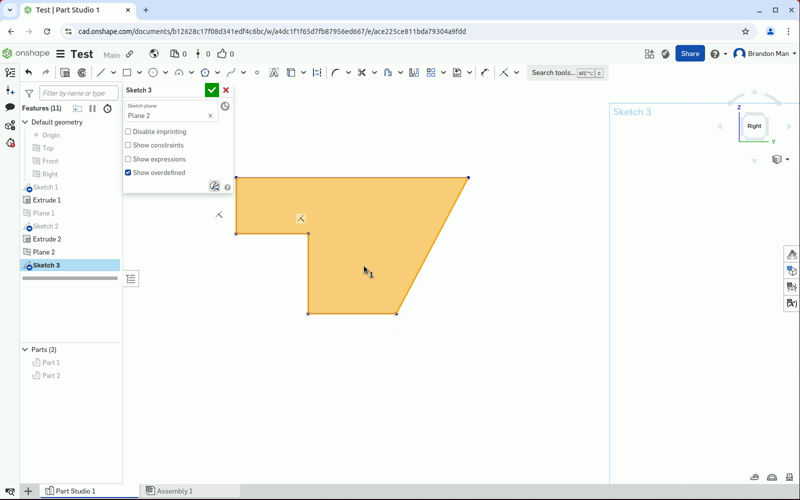
scroll(-6)
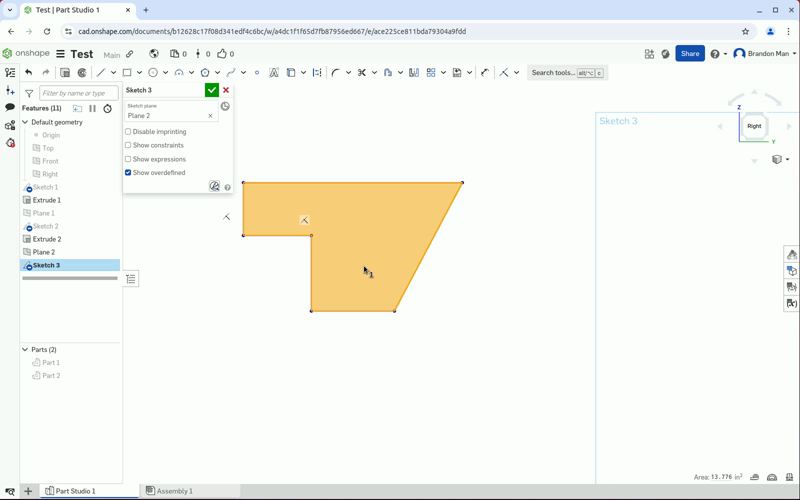
scroll(-6)
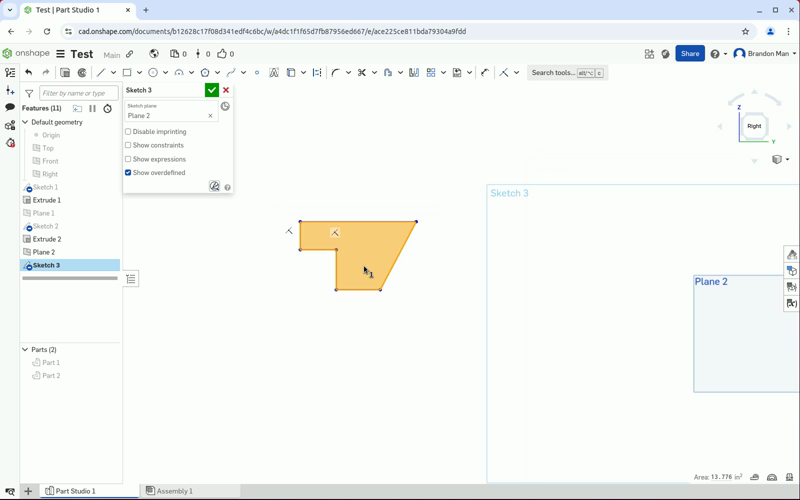
scroll(-6)
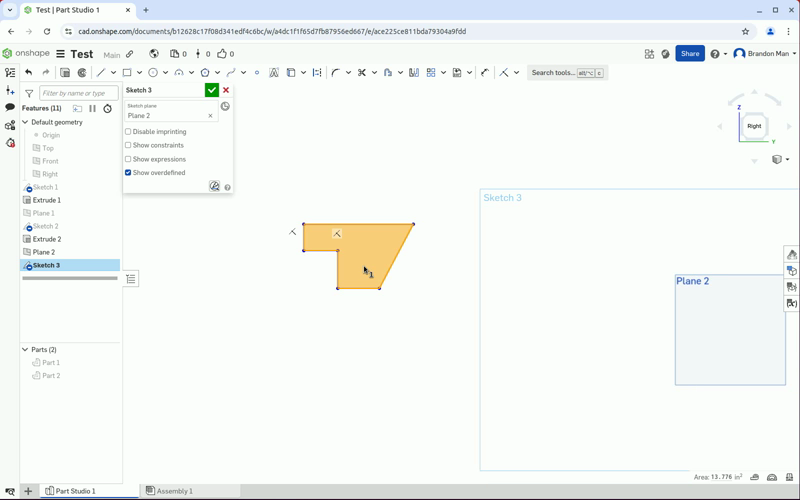
scroll(-6)
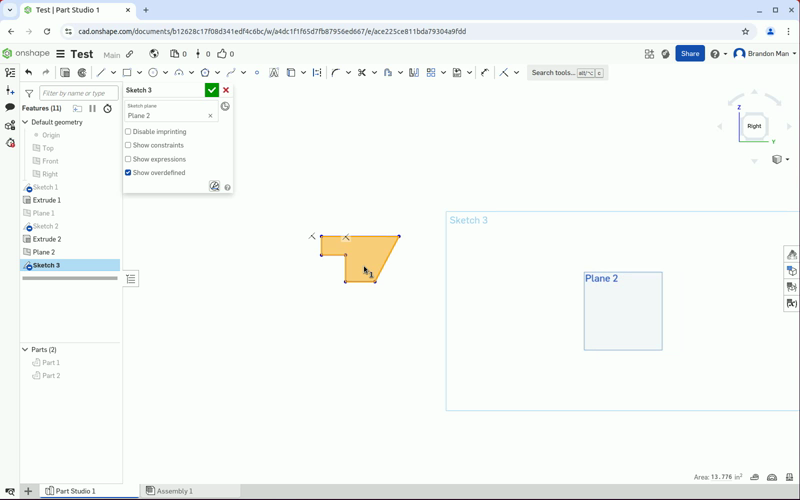
scroll(-6)
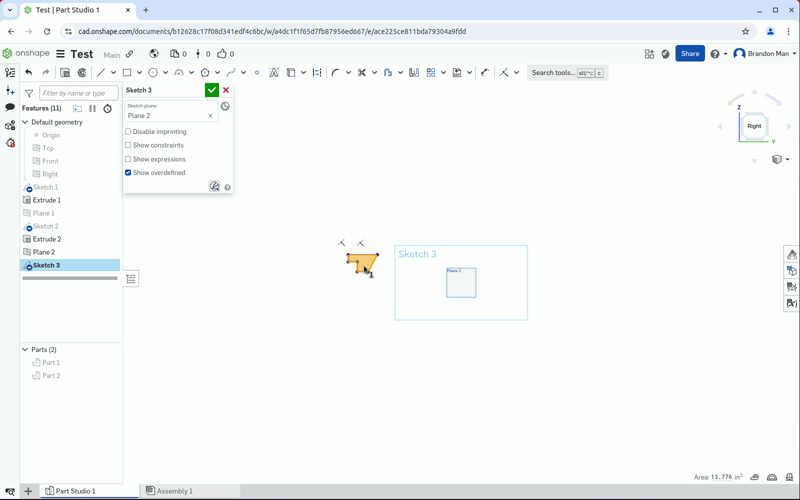
mouse_move(73, 352)
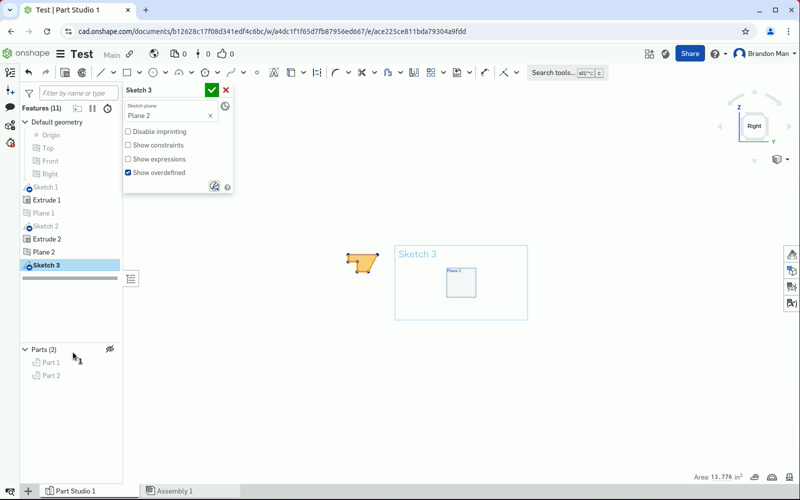
key(shift+y)
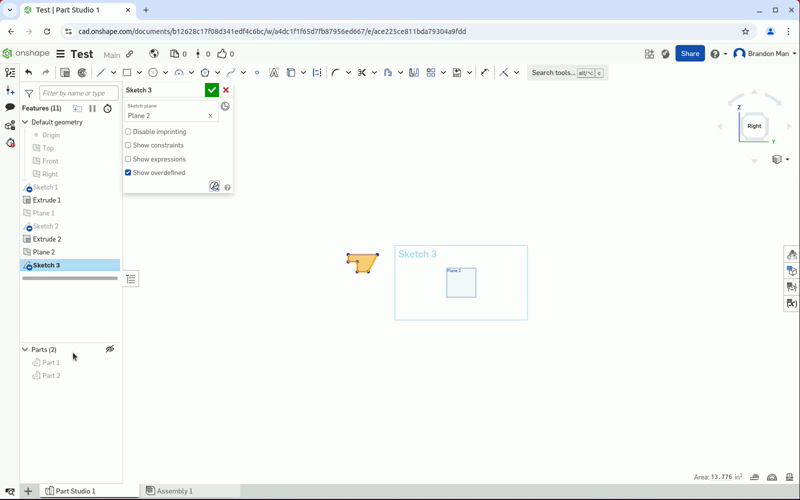
key(shift+e)
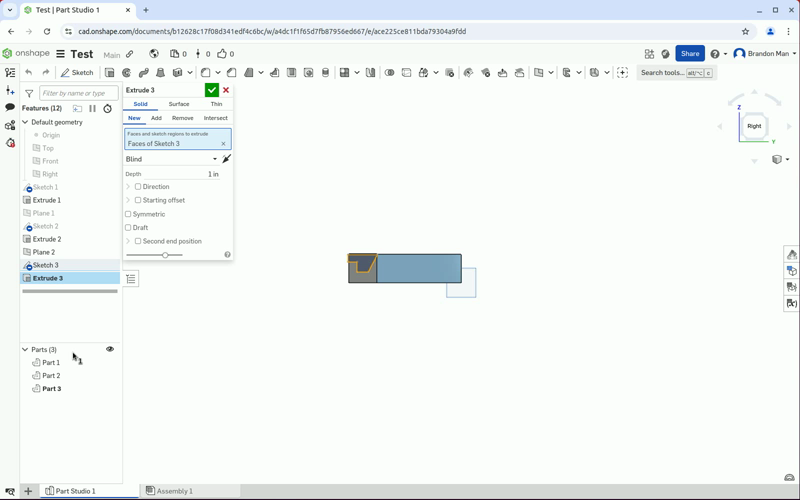
mouse_move(143, 106)
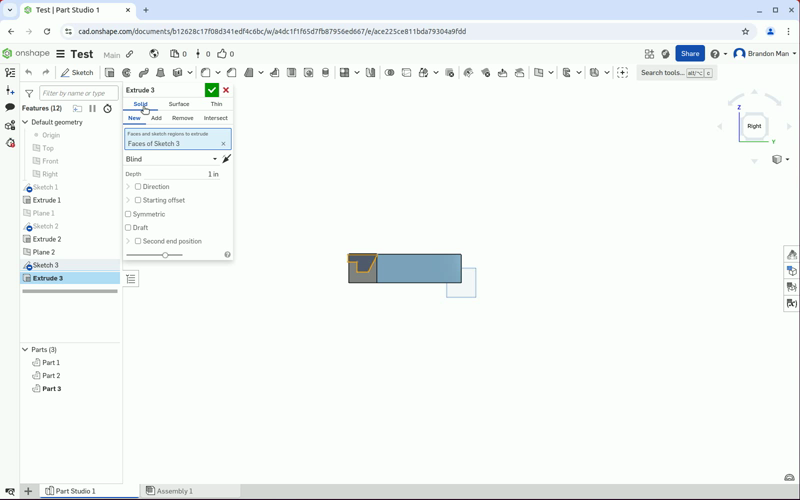
click(143, 106)
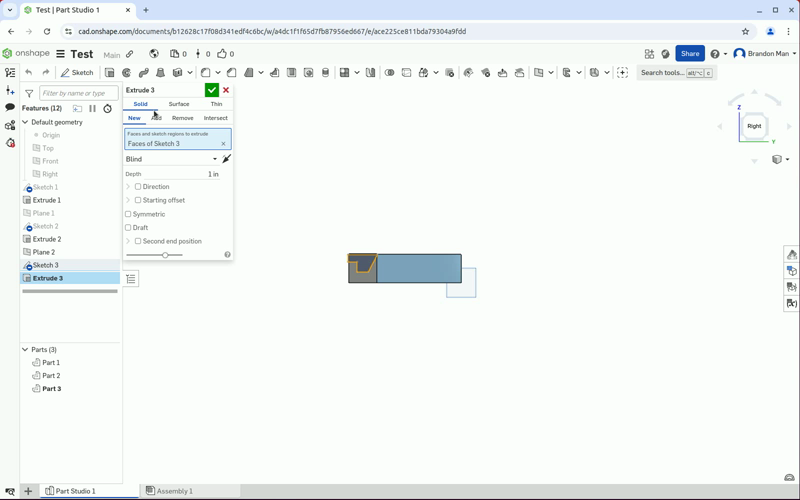
mouse_move(186, 120)
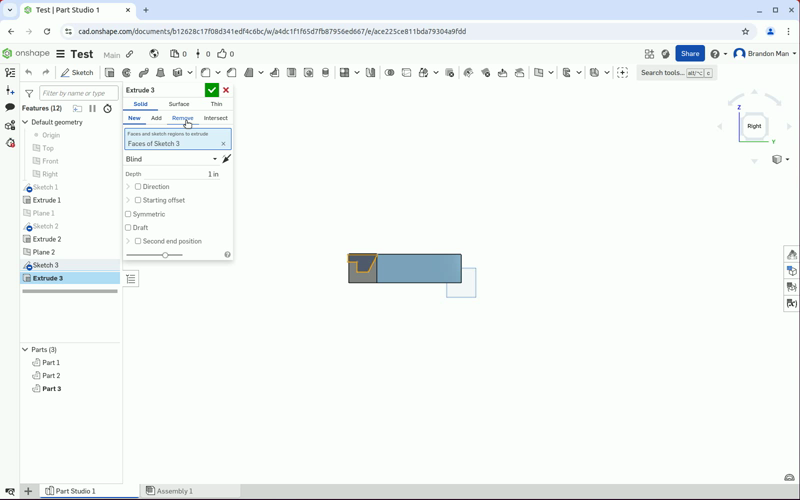
click(186, 120)
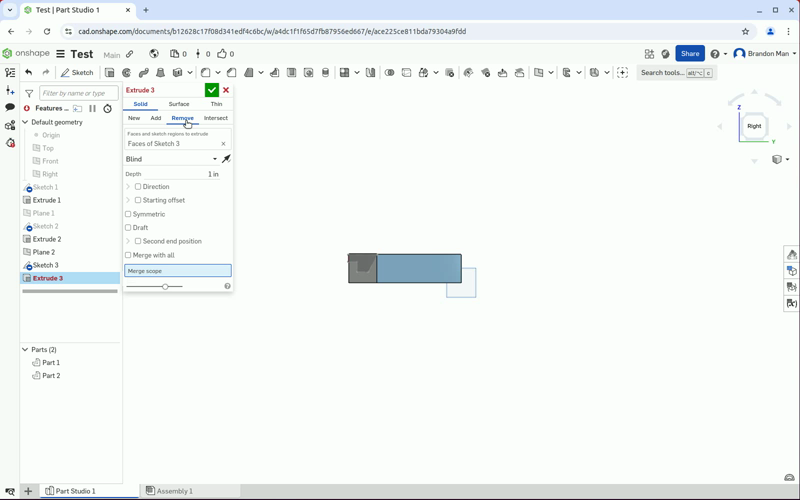
key(tab, 4)
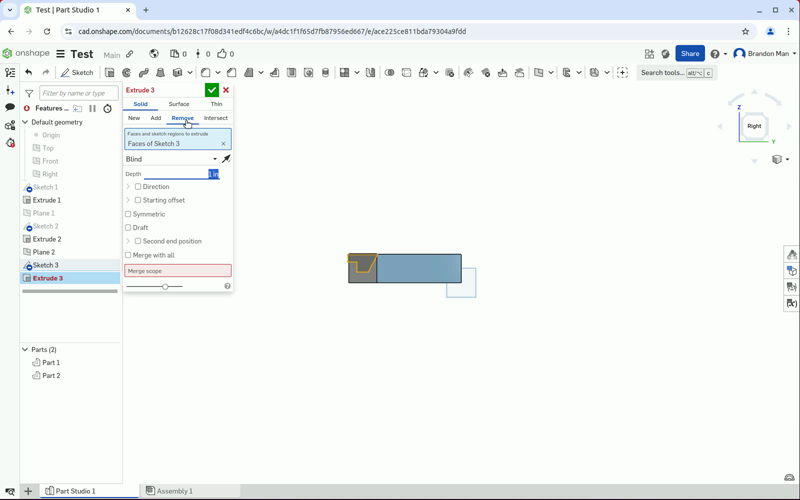
text(5.777)
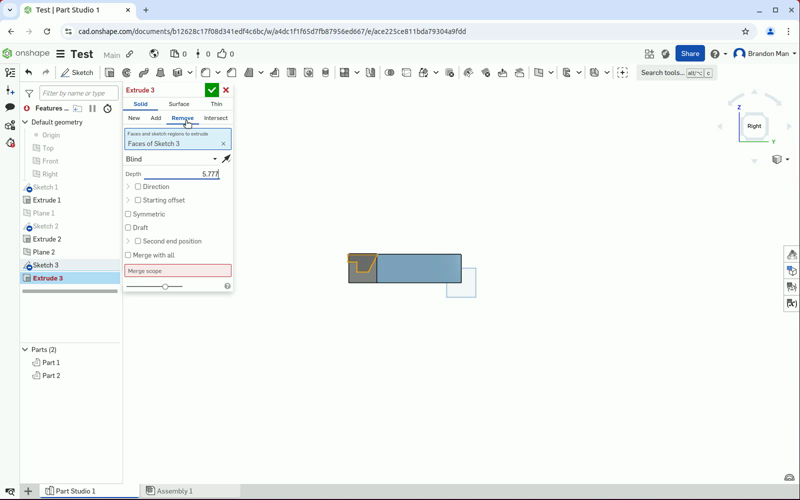
key(tab, 6)
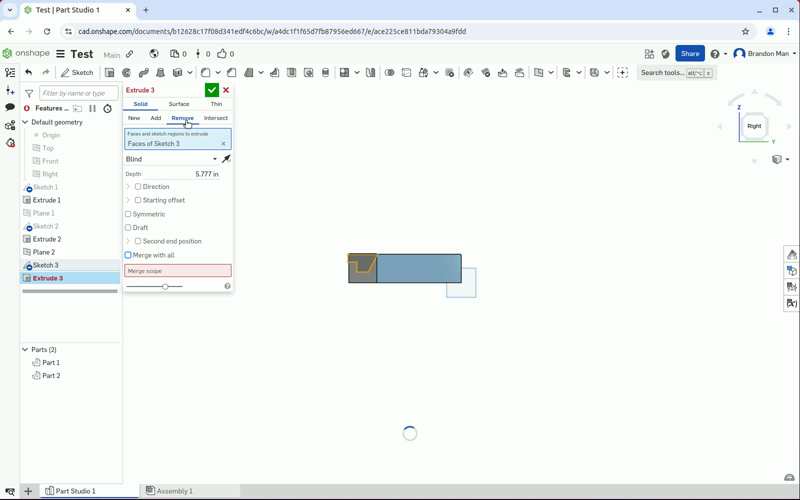
key(space)
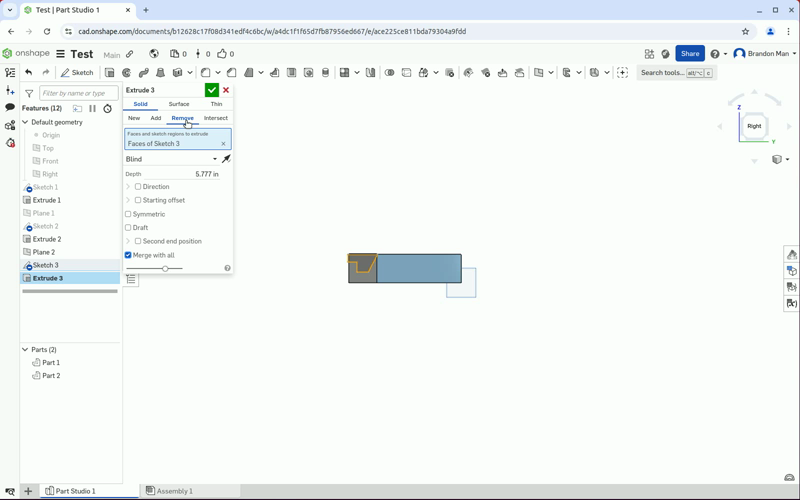
key(enter)
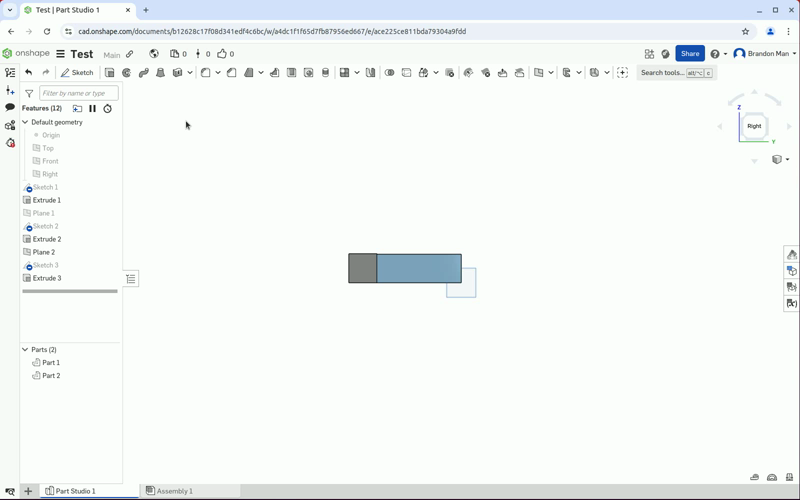
key(shift+h)
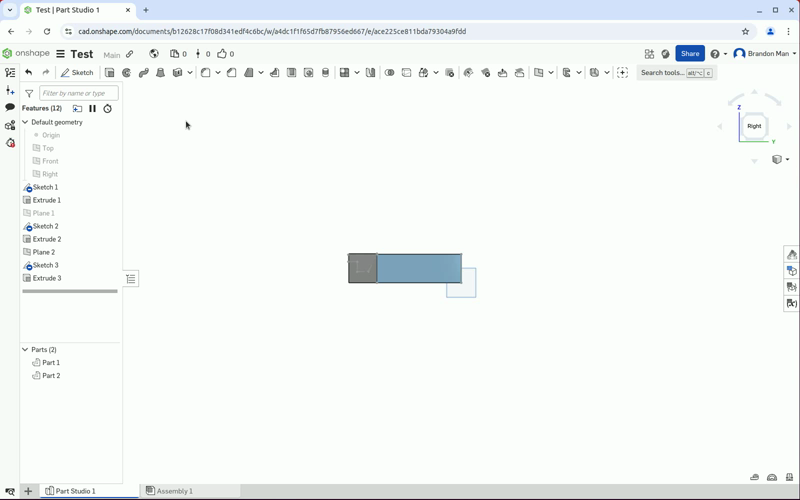
key(shift+h)
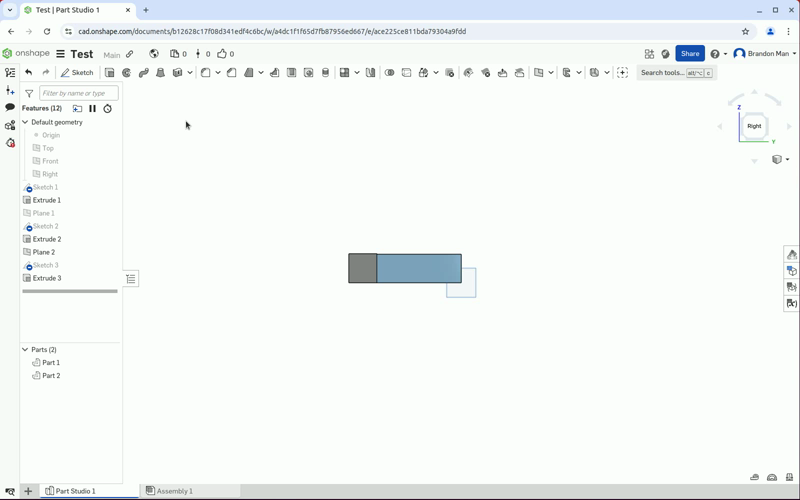
mouse_move(73, 189)
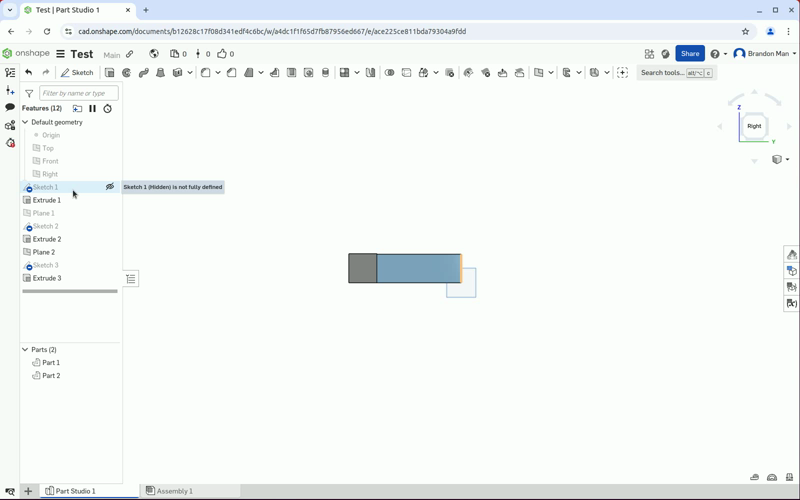
click(73, 189)
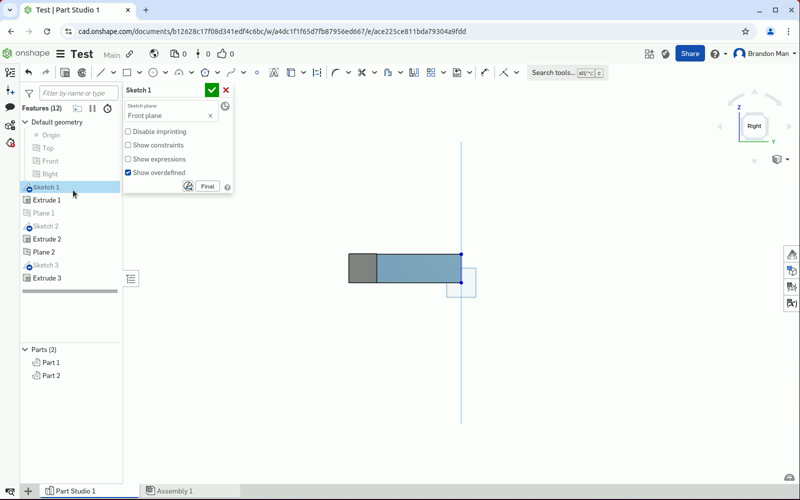
mouse_move(229, 92)
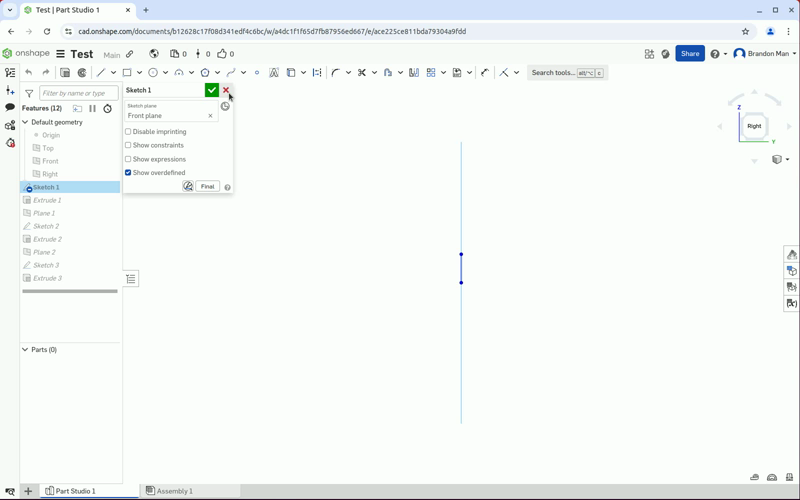
click(229, 92)
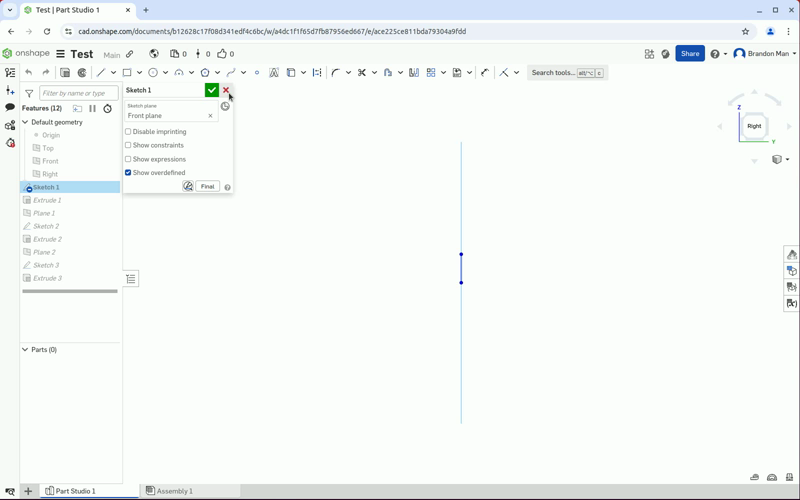
key(shift+s)
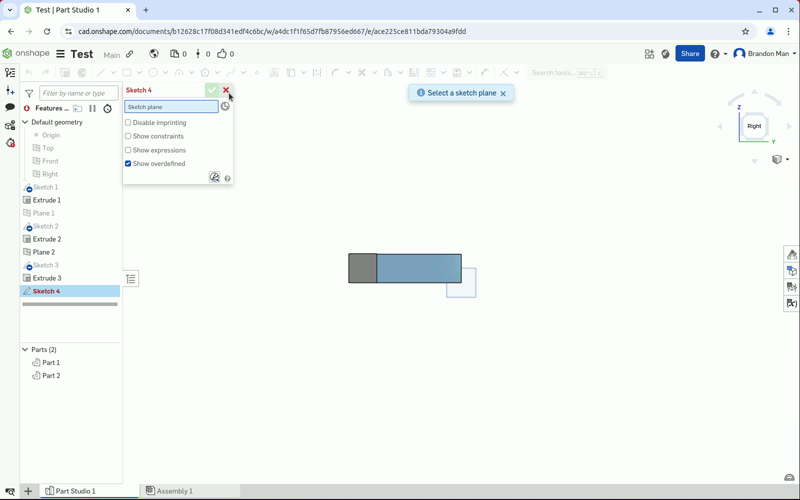
mouse_move(73, 254)
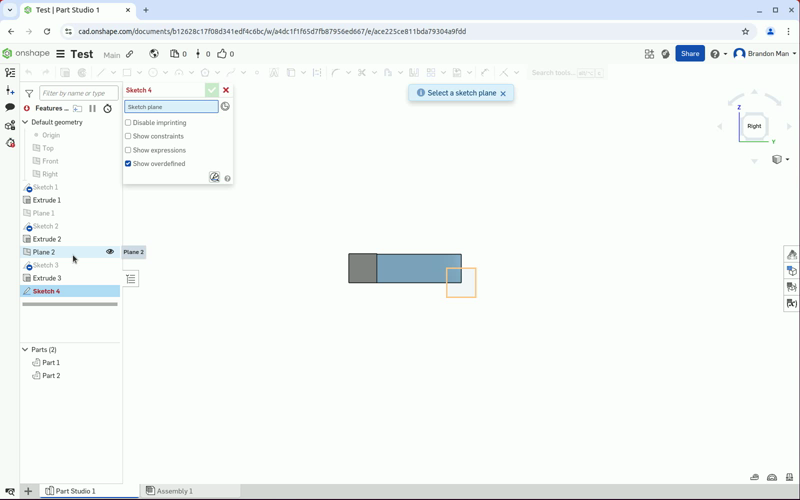
click(73, 254)
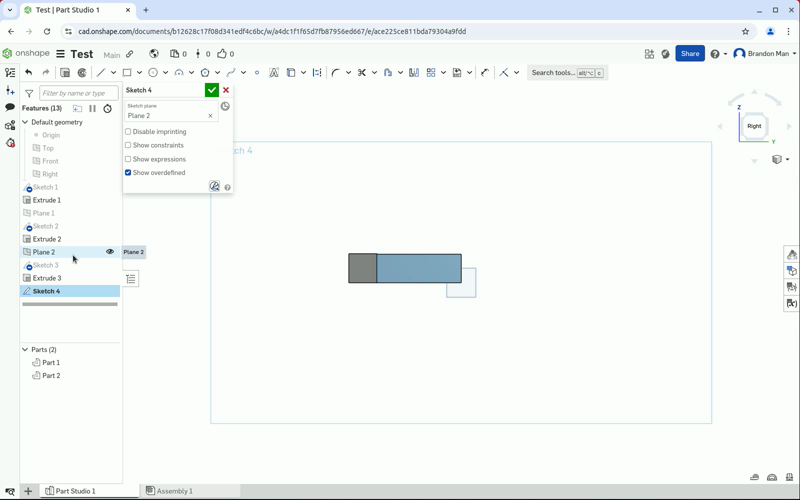
mouse_move(73, 352)
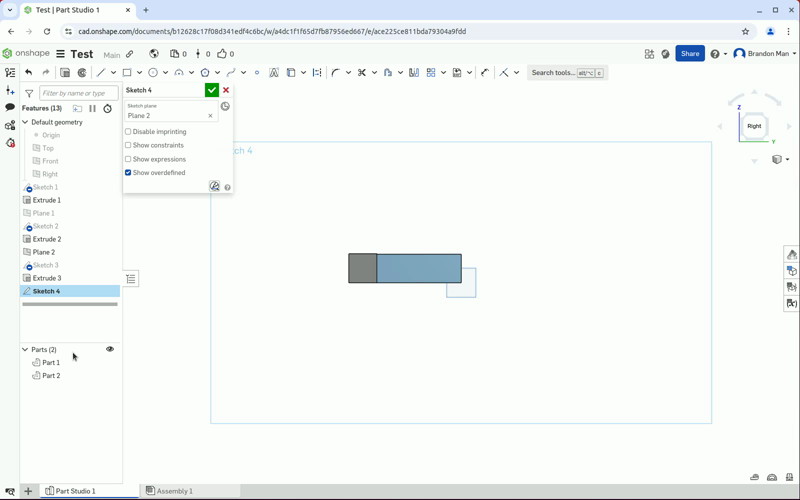
key(y)
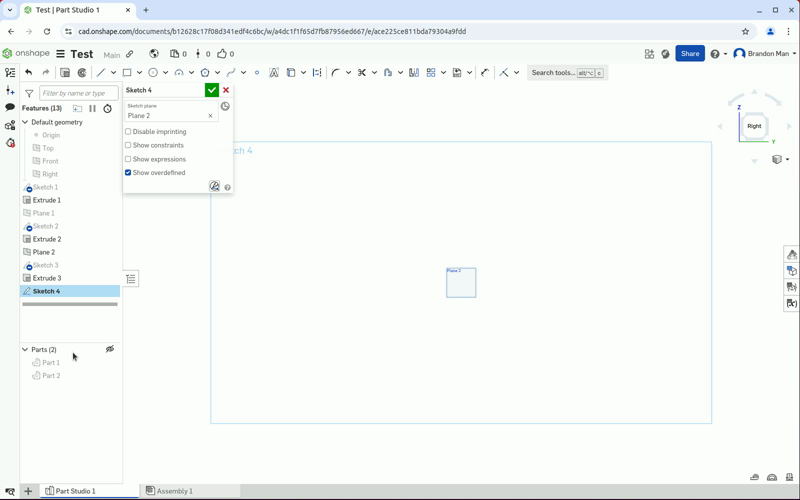
key(l)
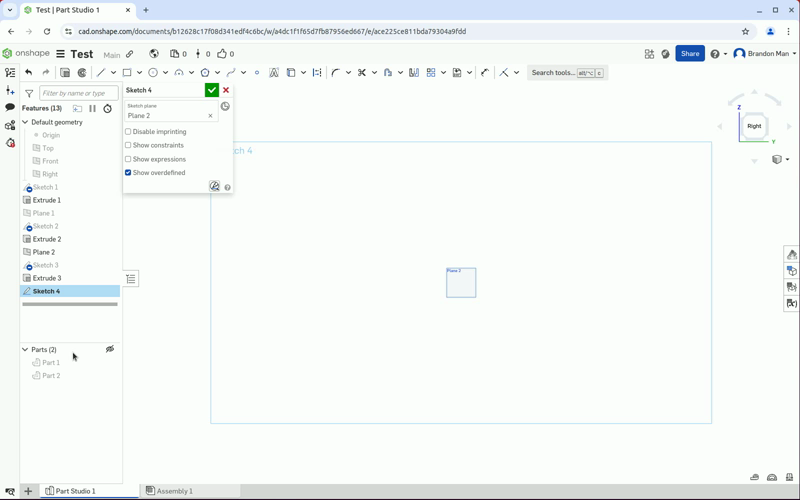
key_down(shift)
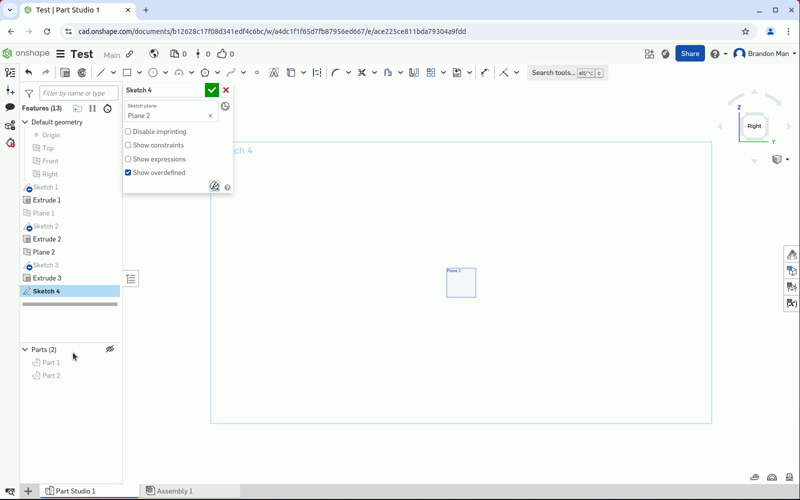
mouse_move(352, 271)
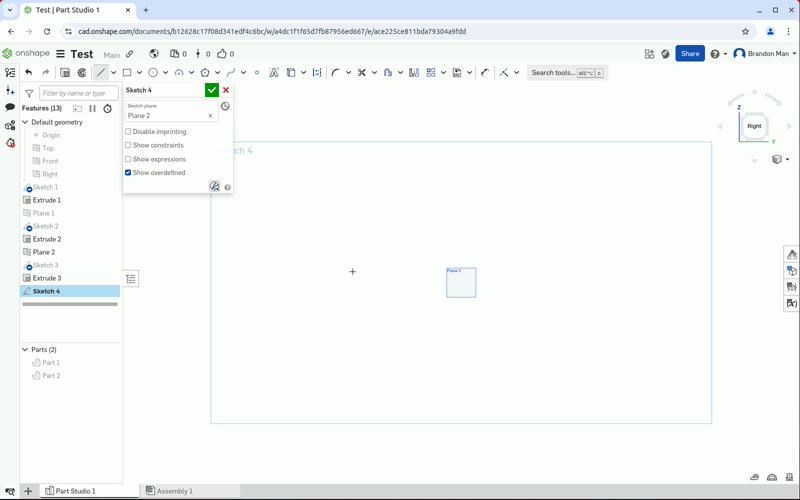
click(352, 271)
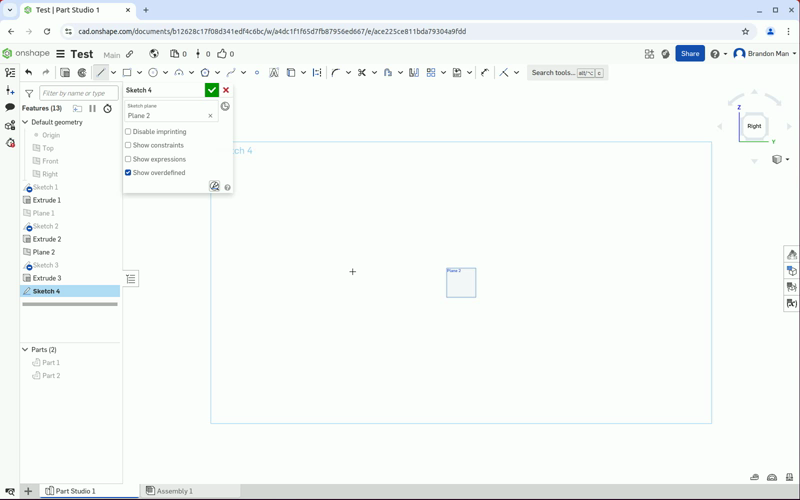
key_up(shift)
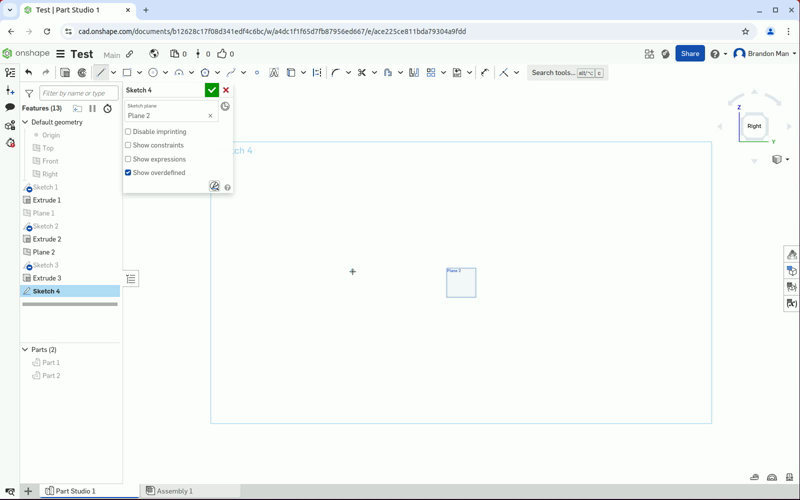
key_down(shift)
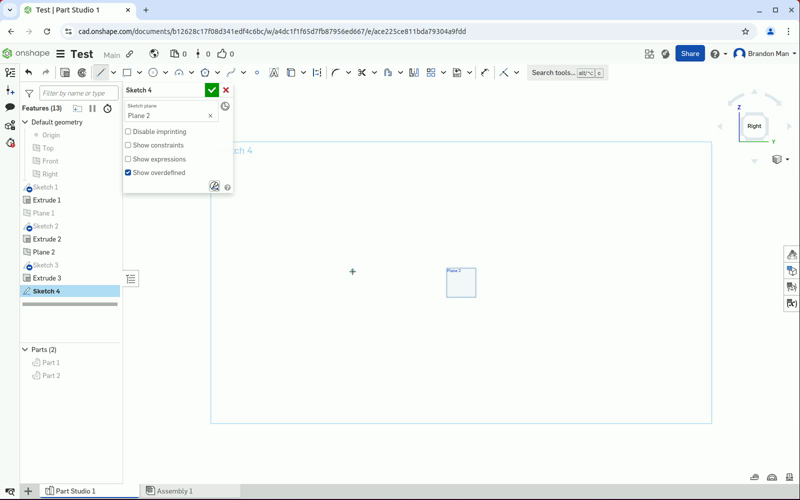
mouse_move(382, 271)
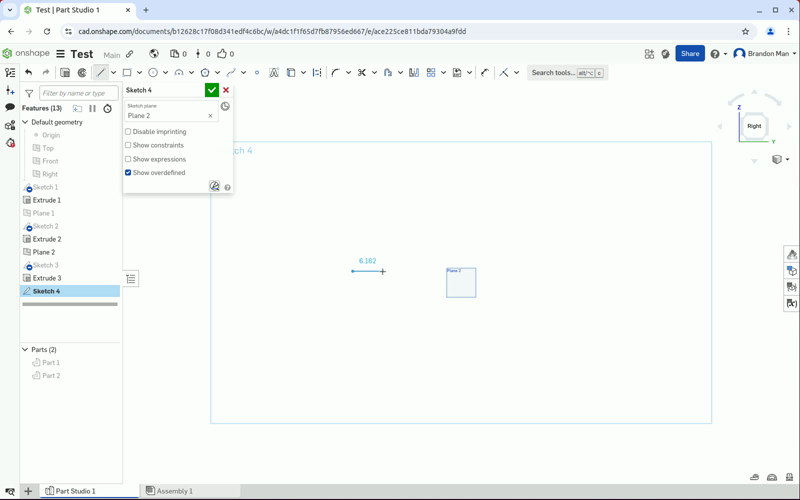
mouse_move(357, 271)
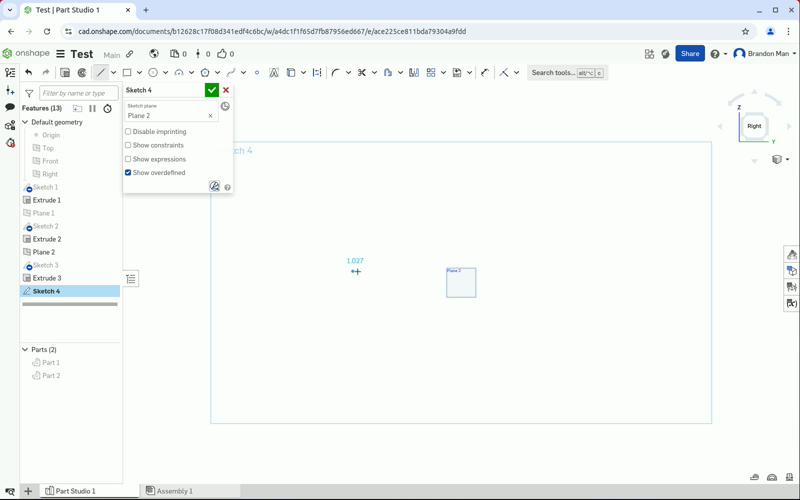
scroll(6)
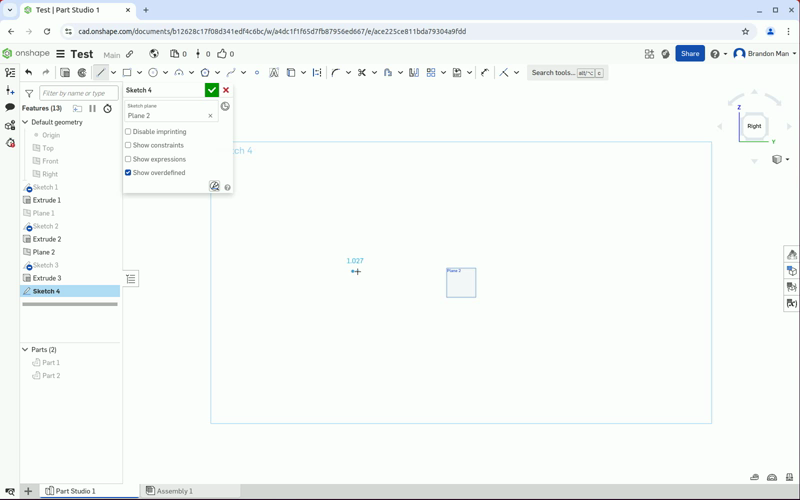
scroll(6)
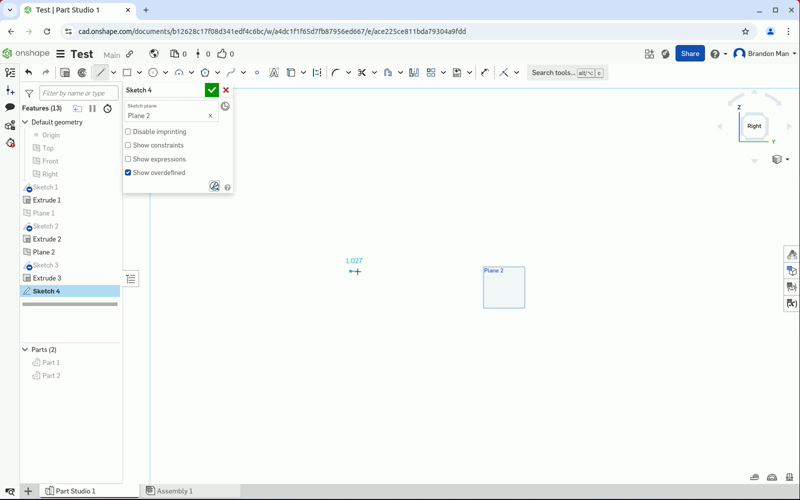
scroll(6)
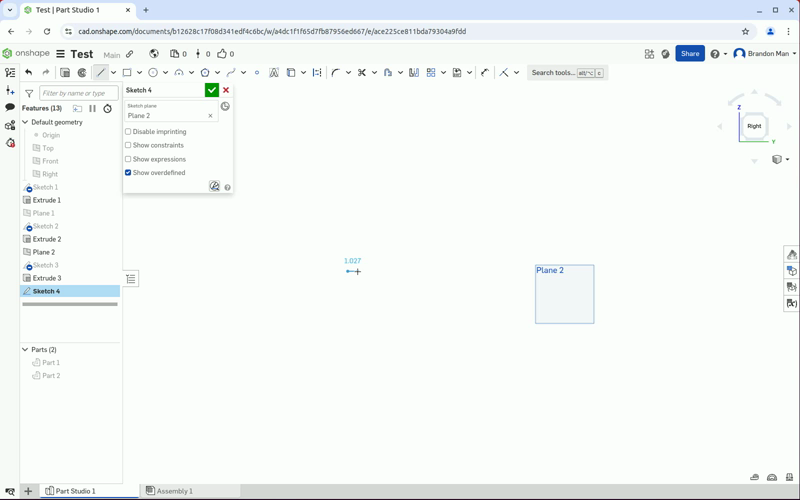
scroll(6)
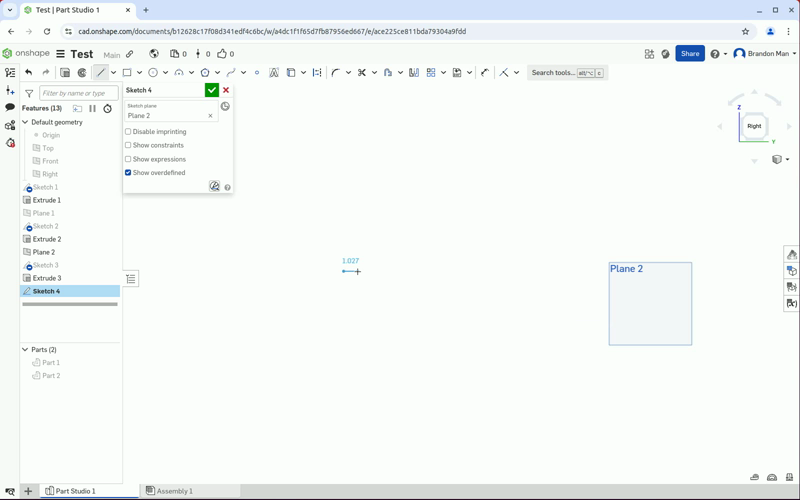
scroll(6)
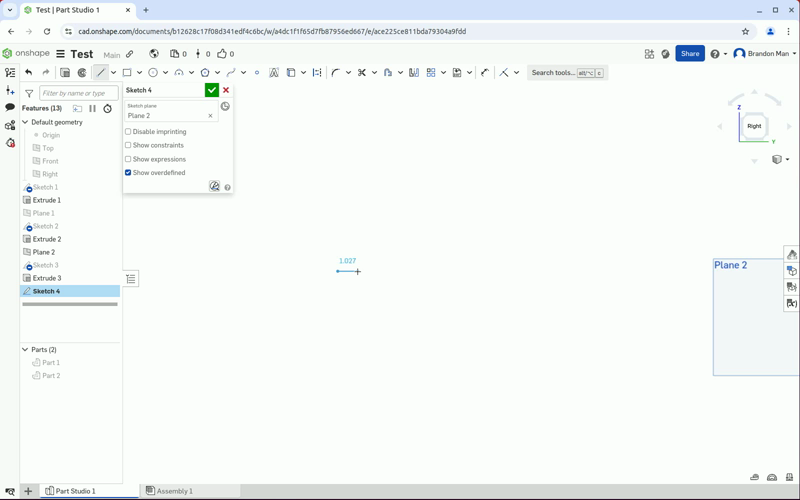
scroll(6)
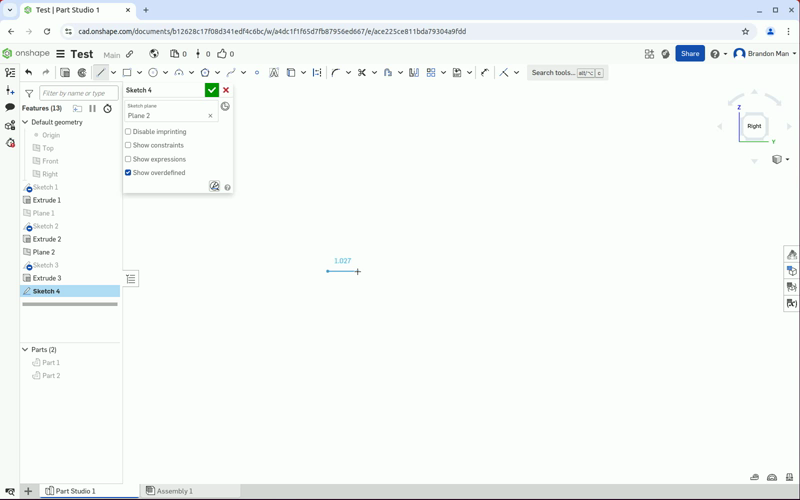
scroll(6)
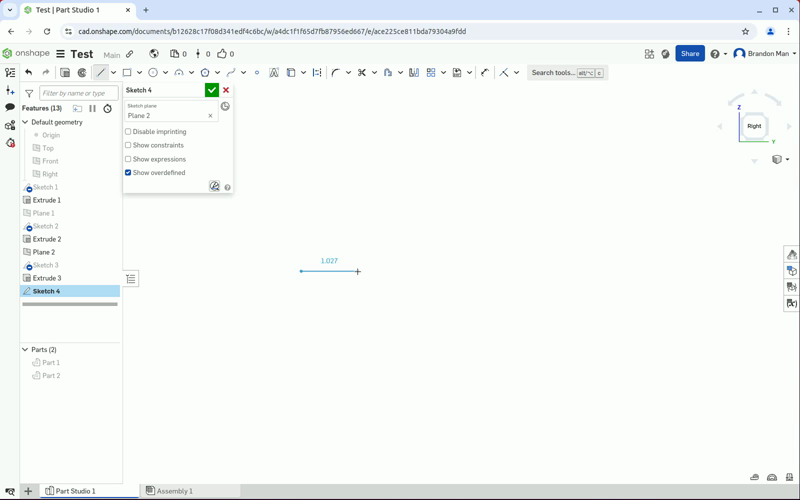
click(357, 271)
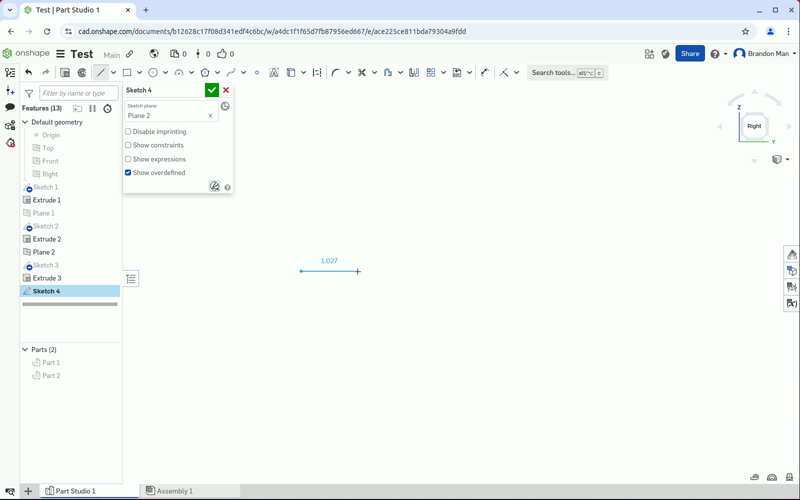
scroll(-6)
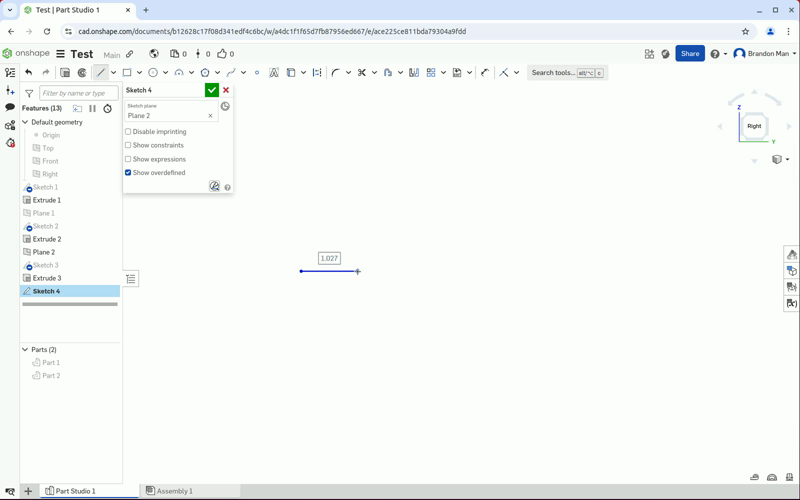
scroll(-6)
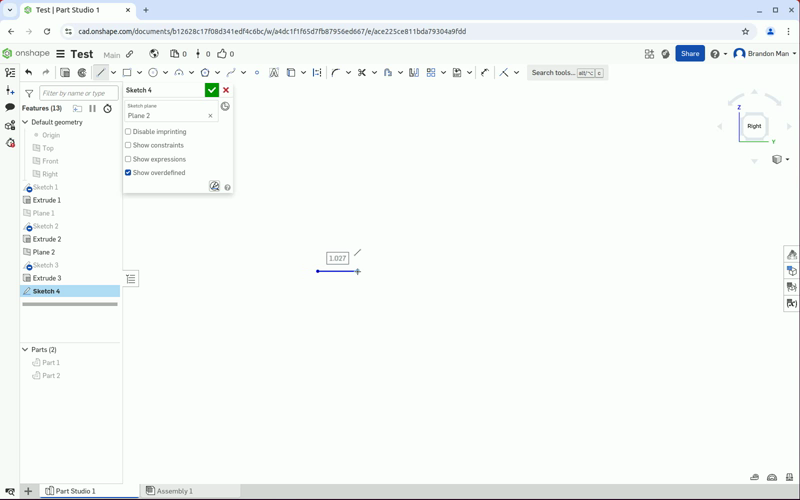
scroll(-6)
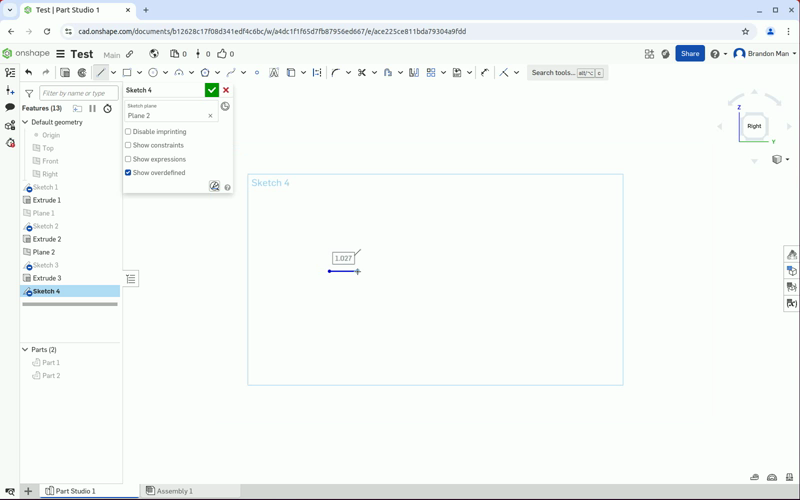
scroll(-6)
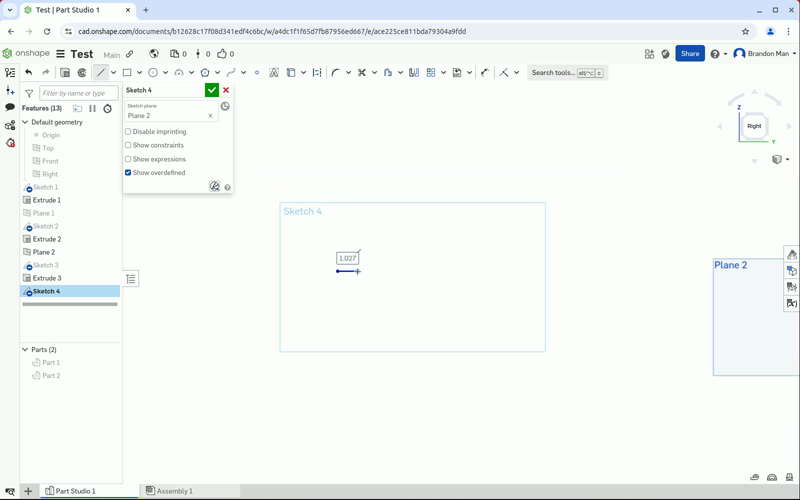
scroll(-6)
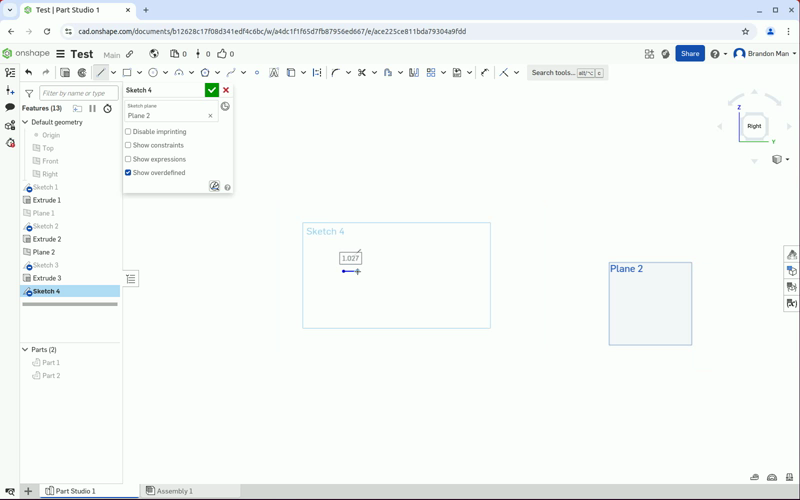
scroll(-6)
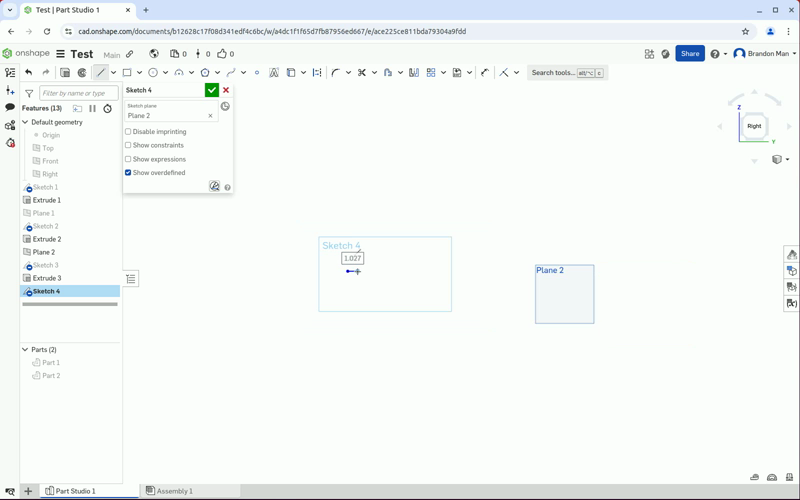
scroll(-6)
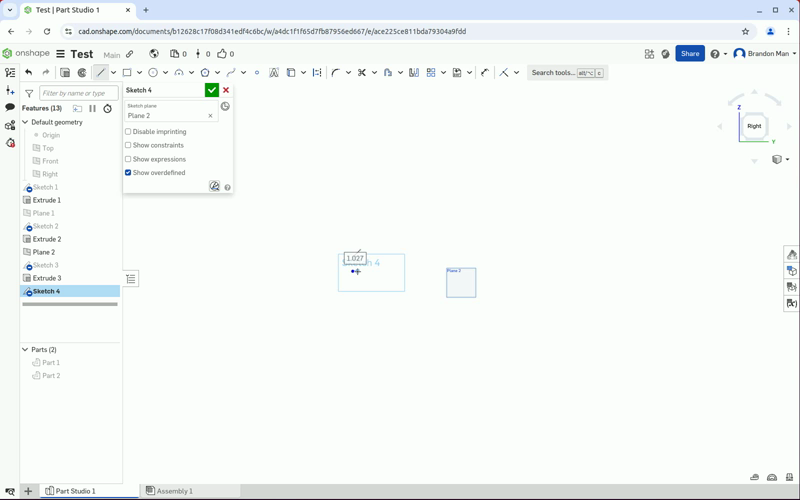
key_up(shift)
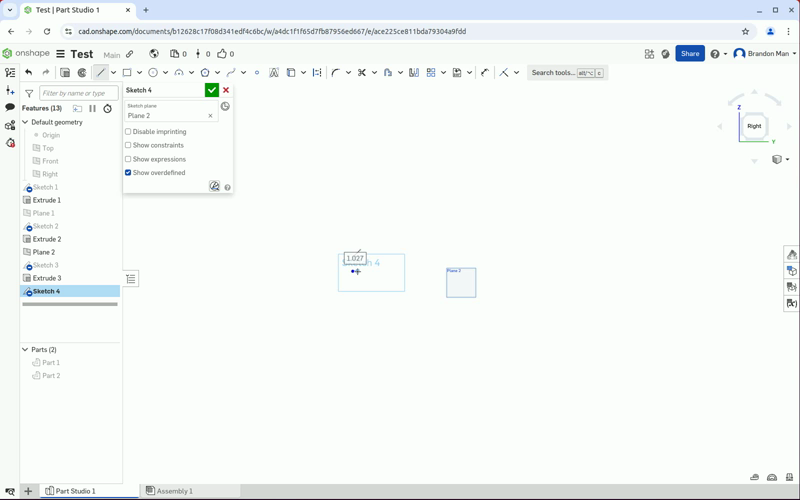
key_down(shift)
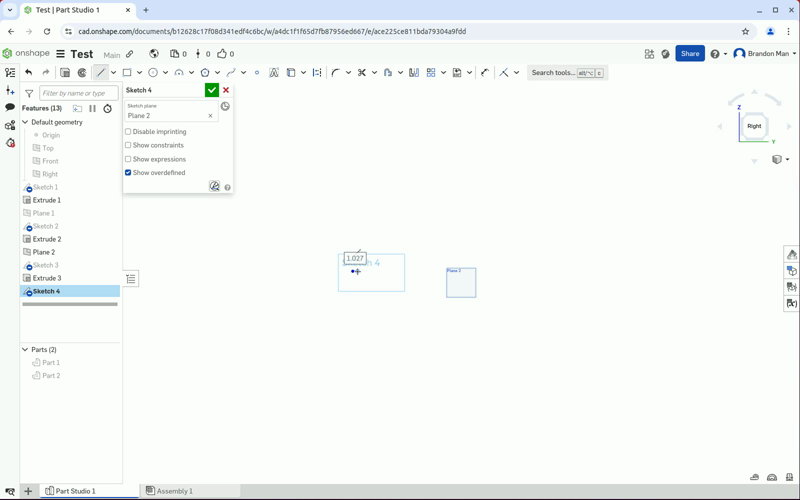
mouse_move(387, 271)
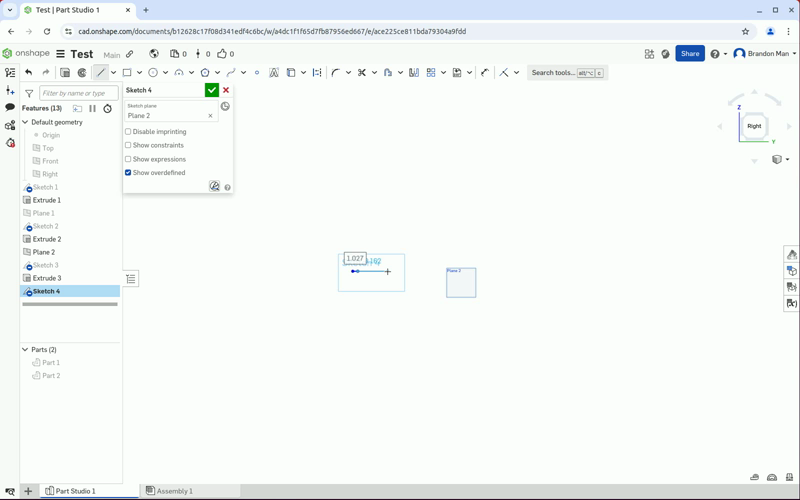
mouse_move(357, 260)
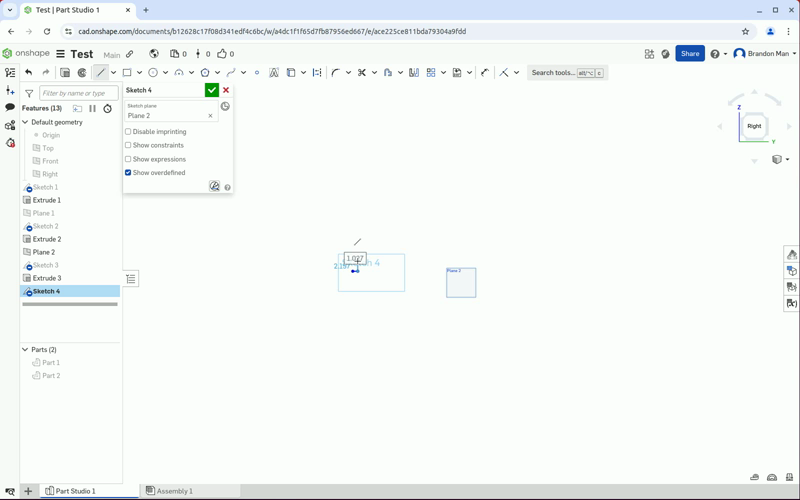
click(357, 260)
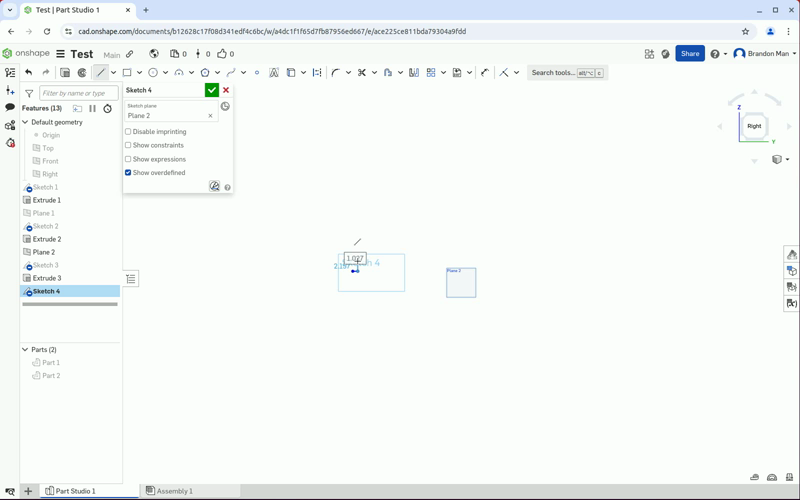
key_up(shift)
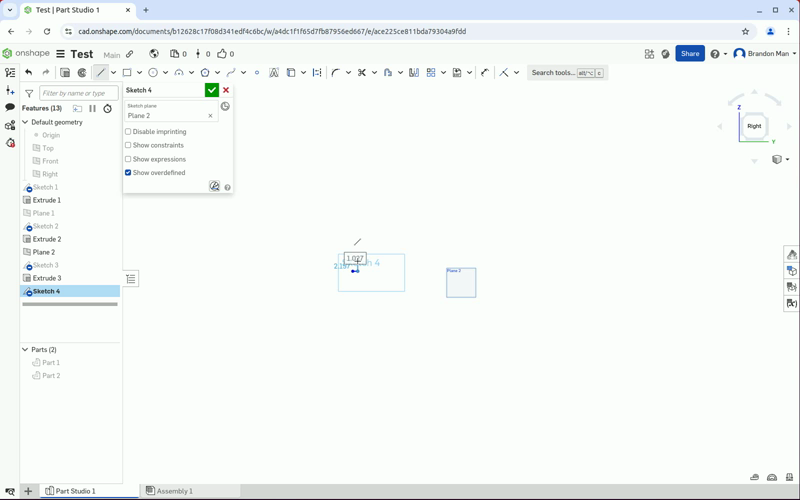
key_down(shift)
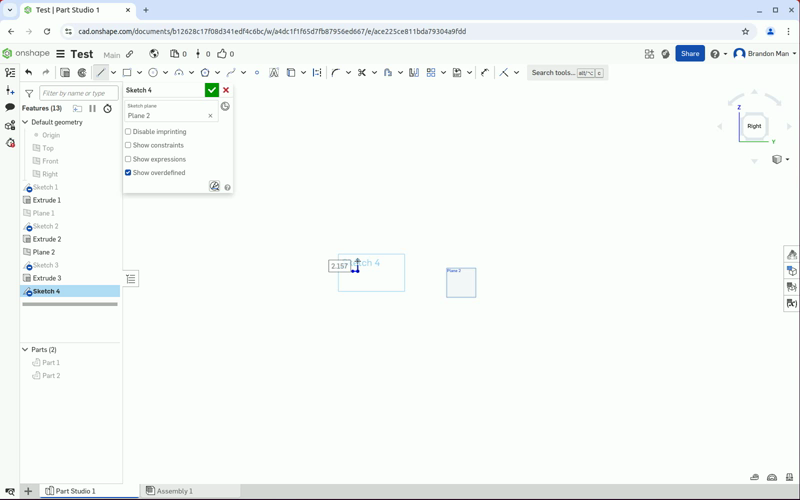
mouse_move(387, 260)
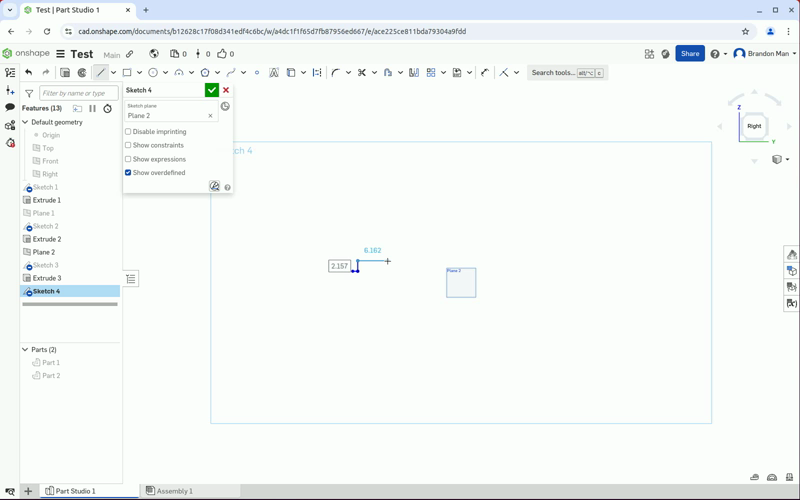
mouse_move(352, 260)
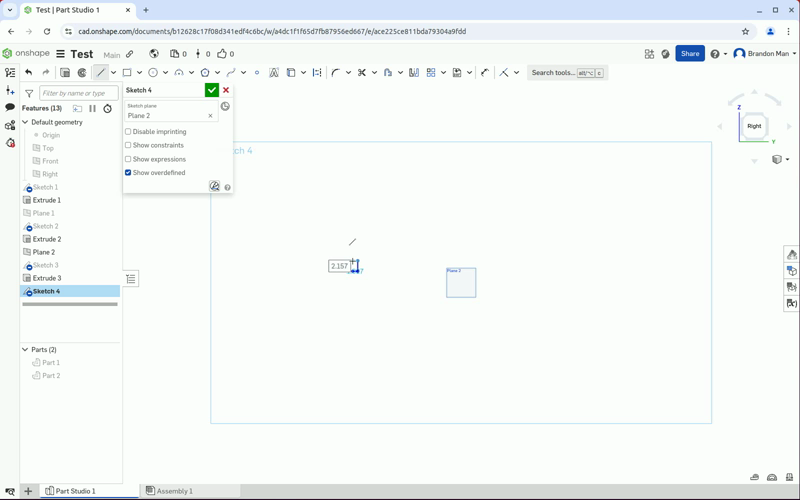
scroll(6)
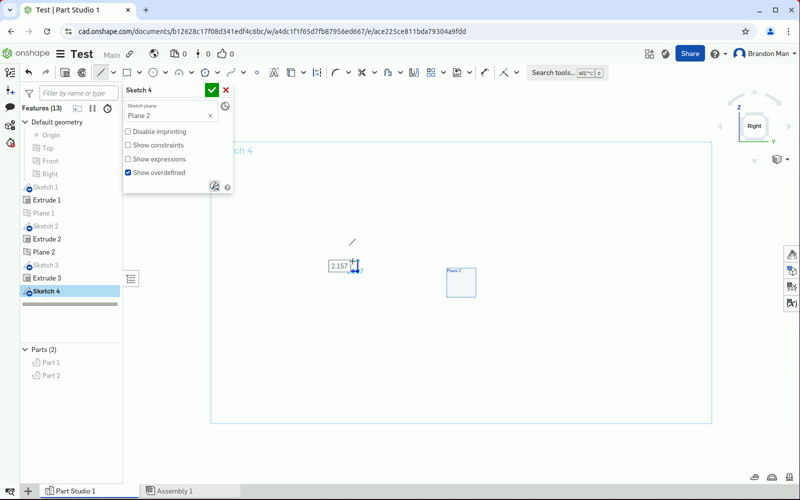
scroll(6)
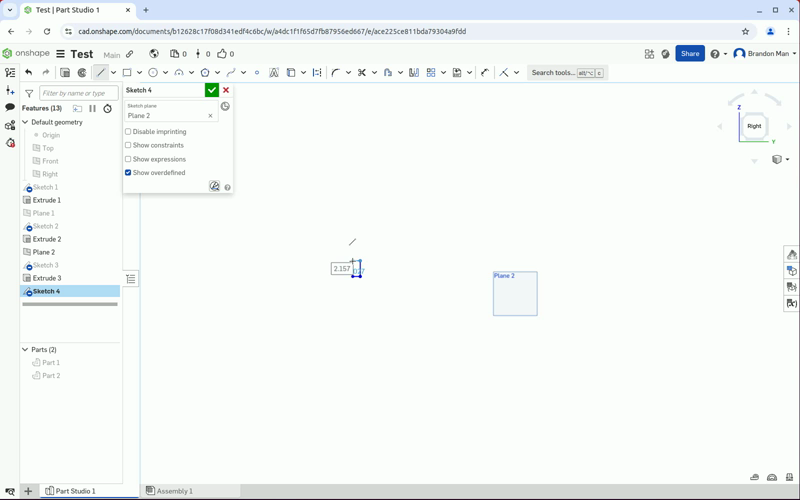
scroll(6)
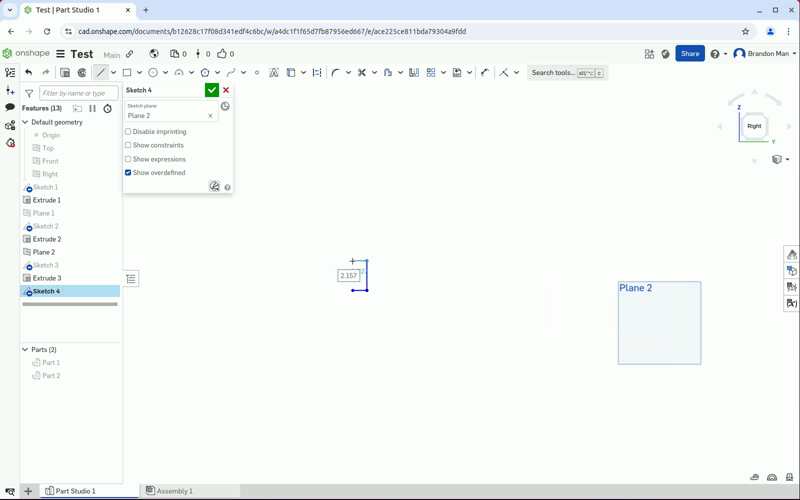
scroll(6)
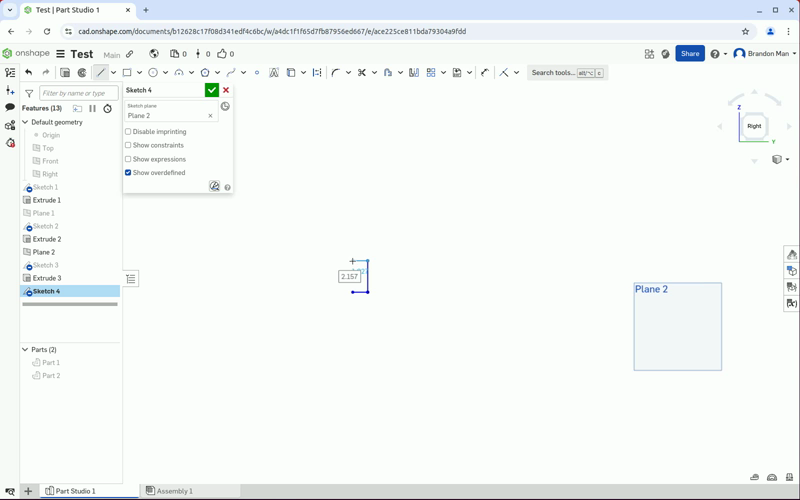
scroll(6)
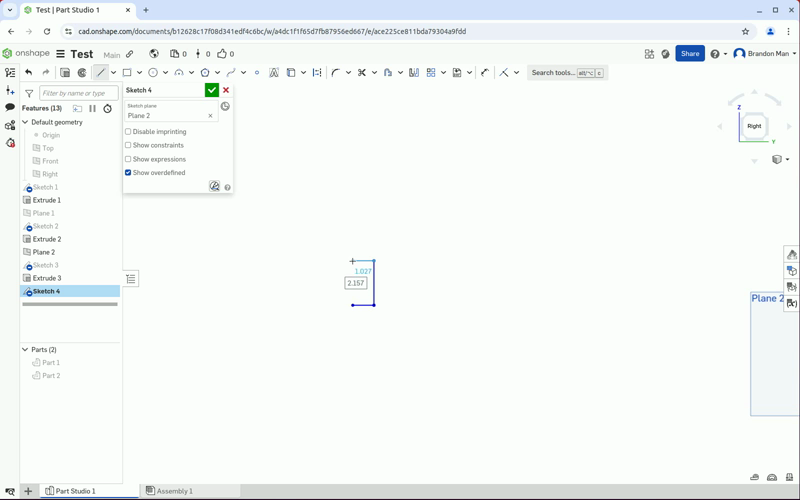
scroll(6)
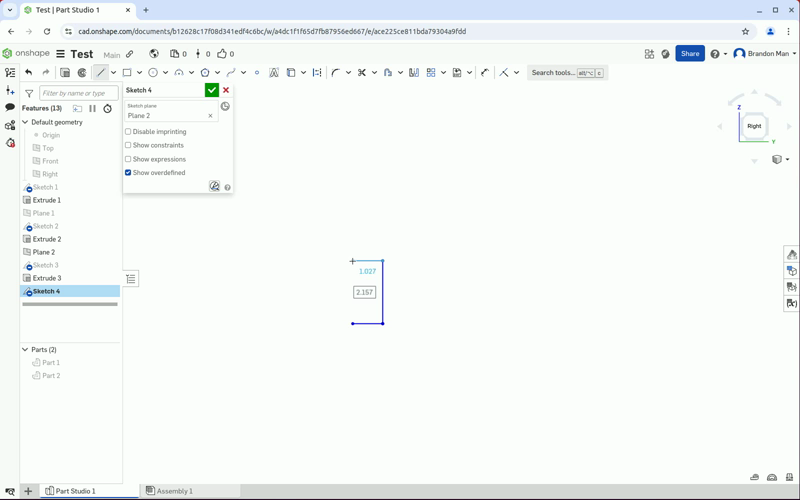
scroll(6)
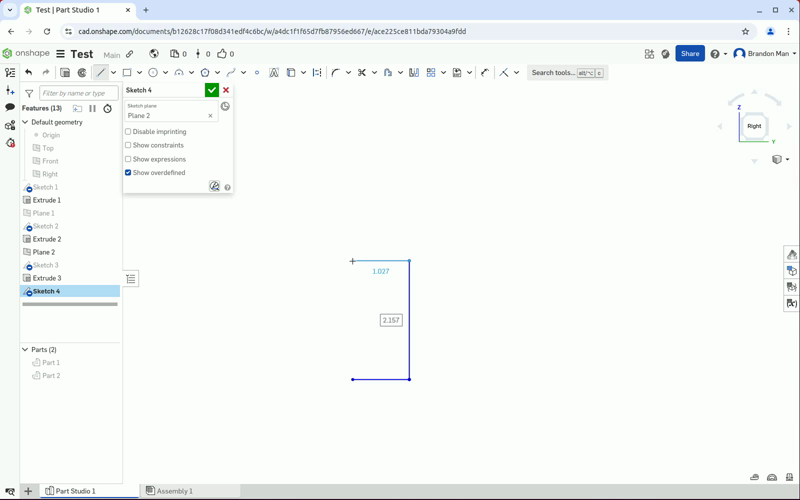
click(352, 260)
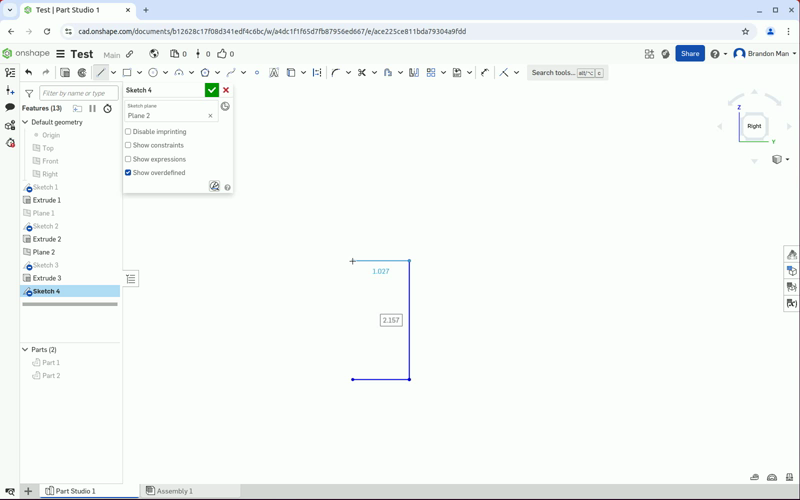
scroll(-6)
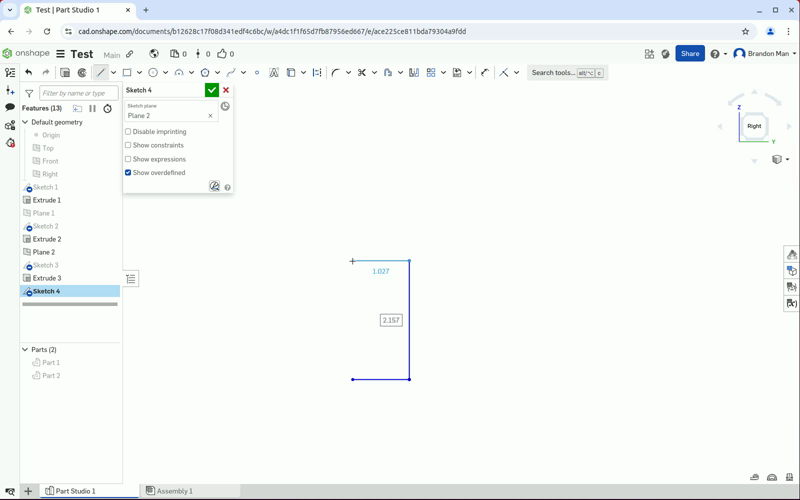
scroll(-6)
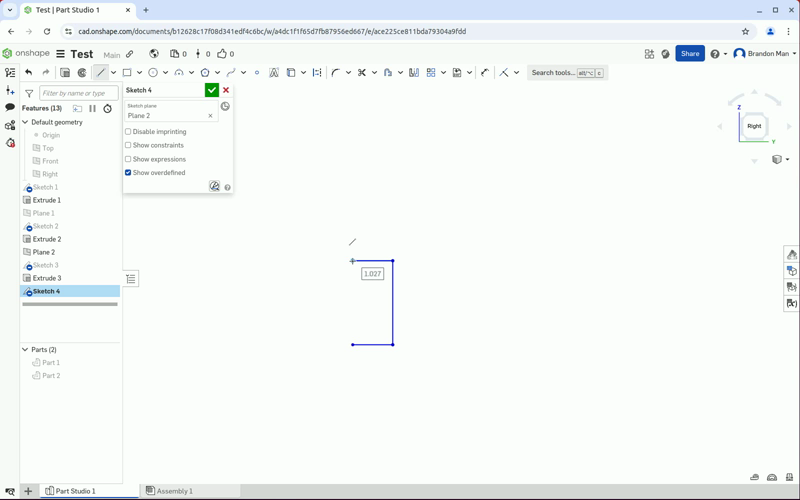
scroll(-6)
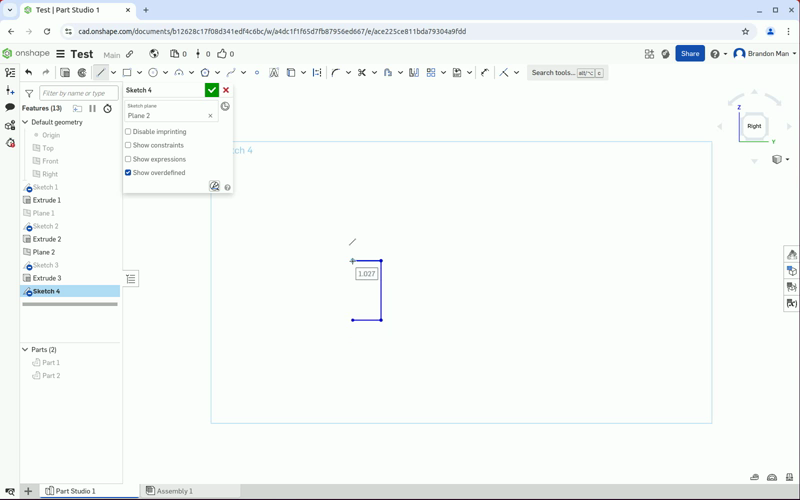
scroll(-6)
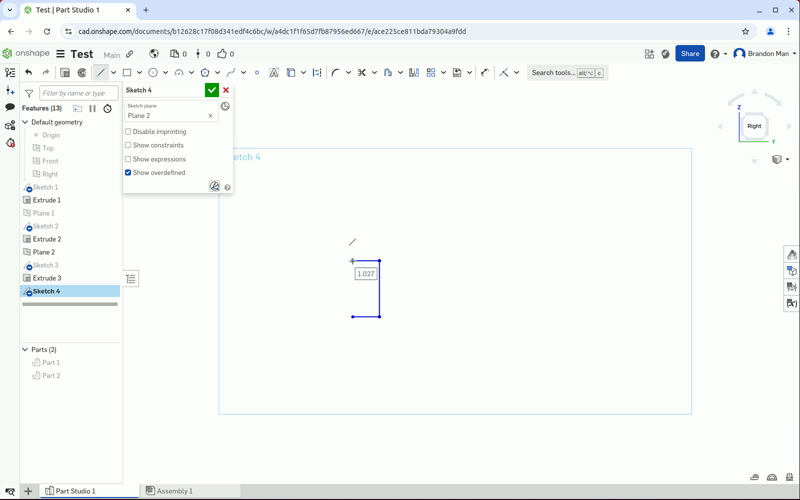
scroll(-6)
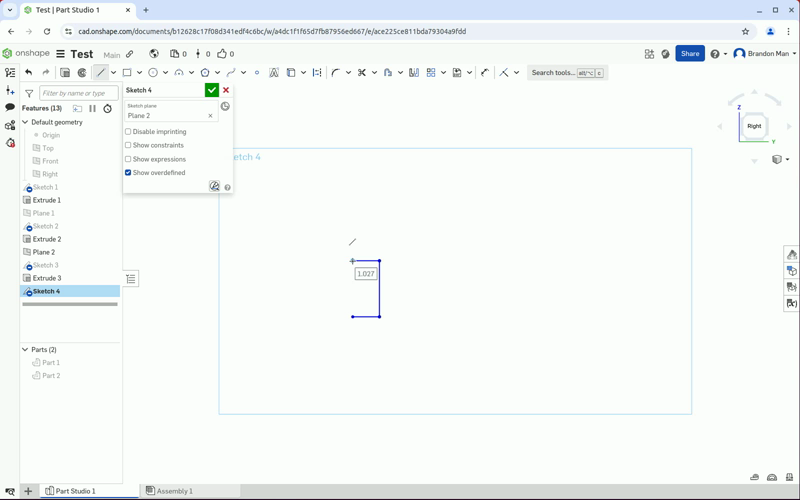
scroll(-6)
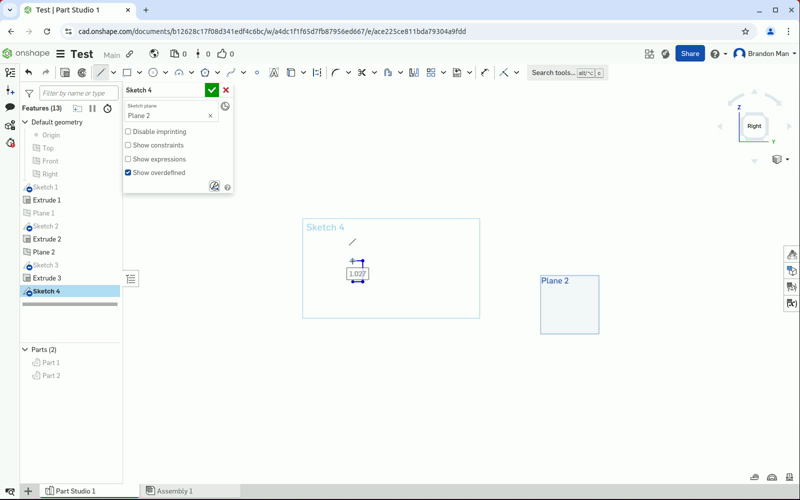
scroll(-6)
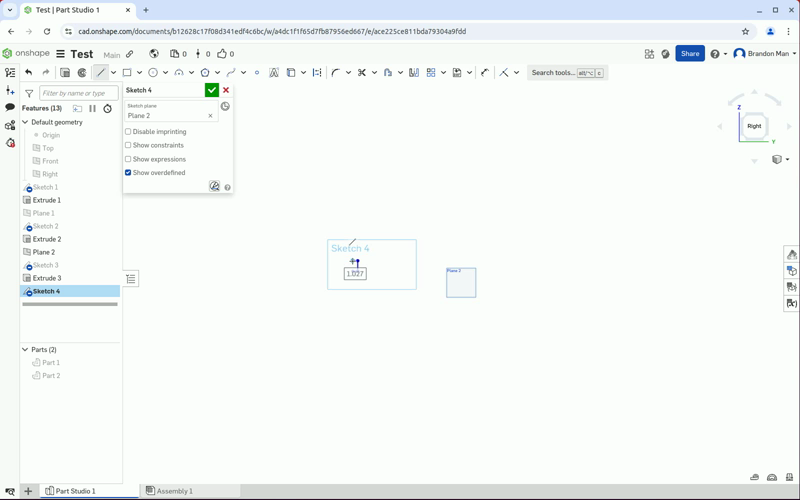
key_up(shift)
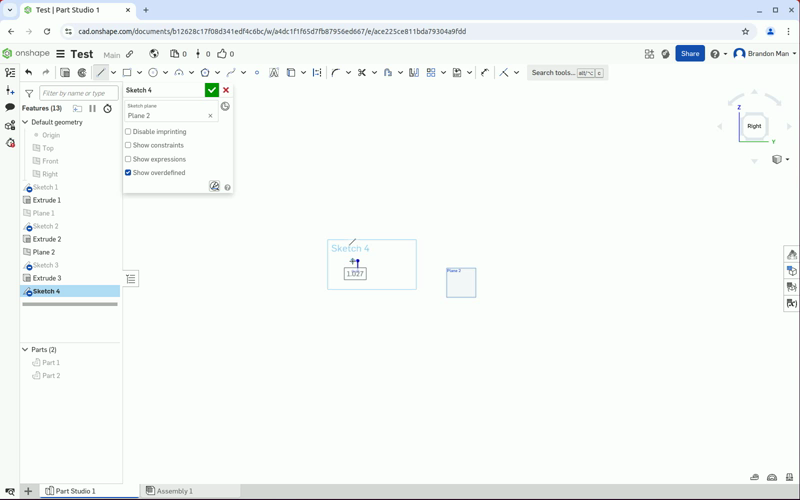
mouse_move(382, 260)
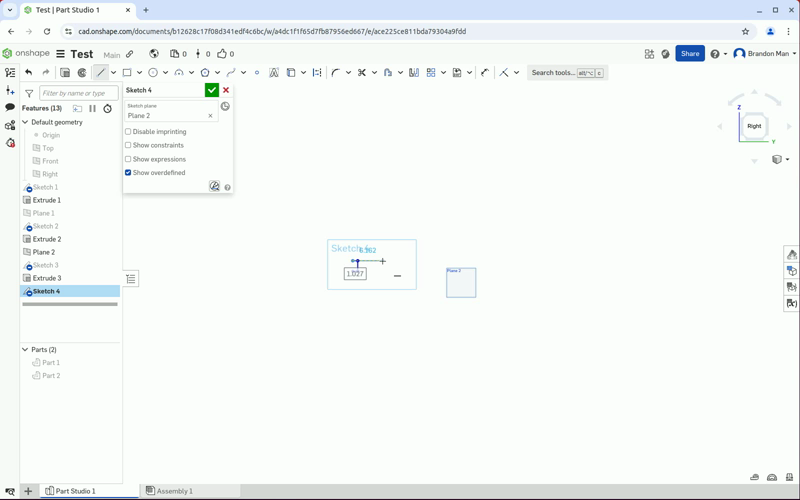
key_down(shift)
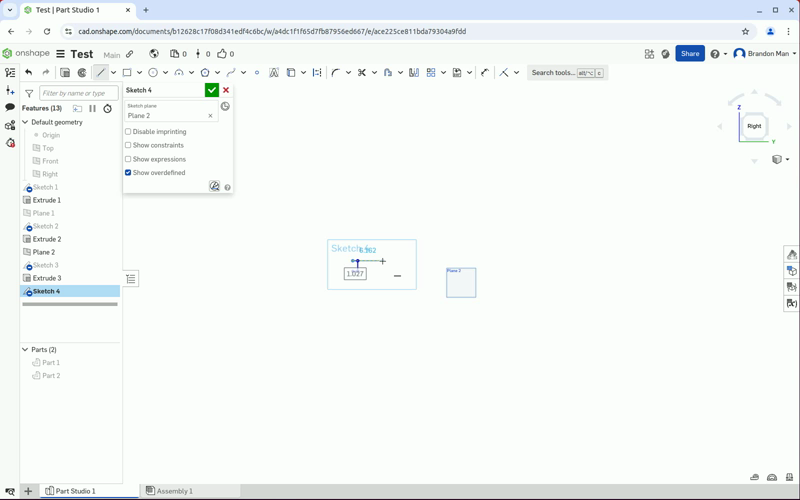
mouse_move(352, 271)
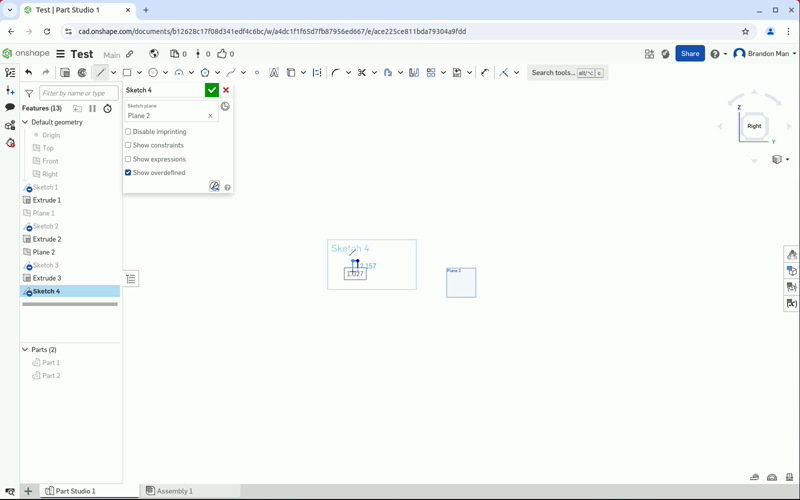
key_up(shift)
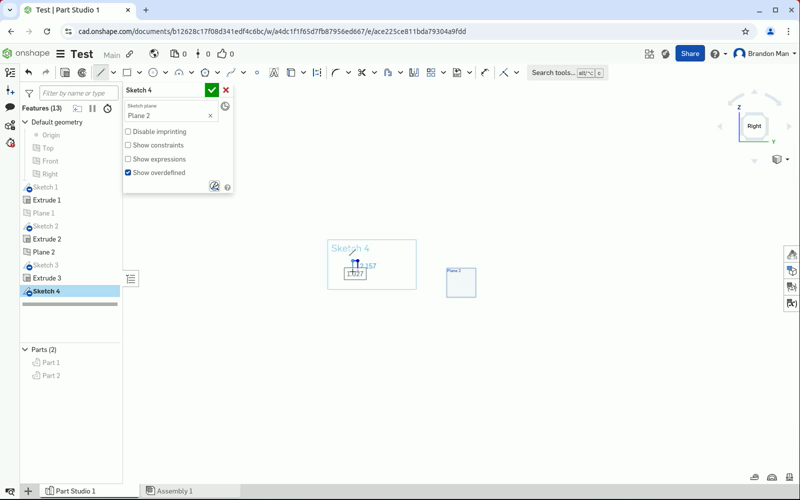
click(352, 271)
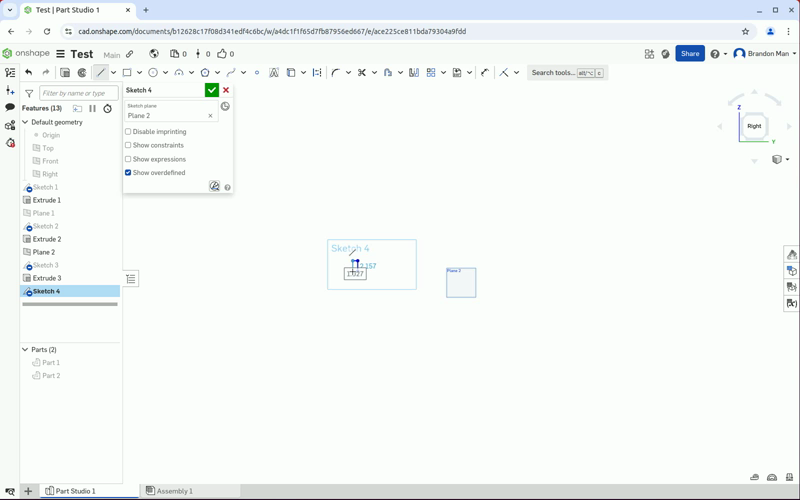
key(esc)
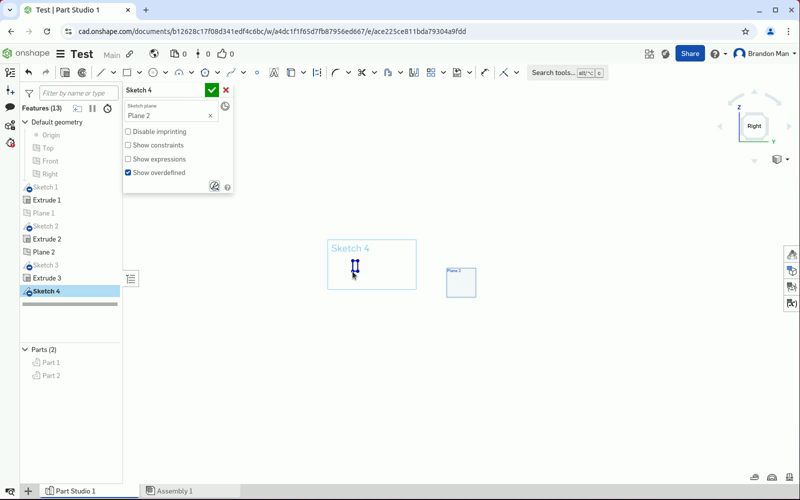
mouse_move(353, 264)
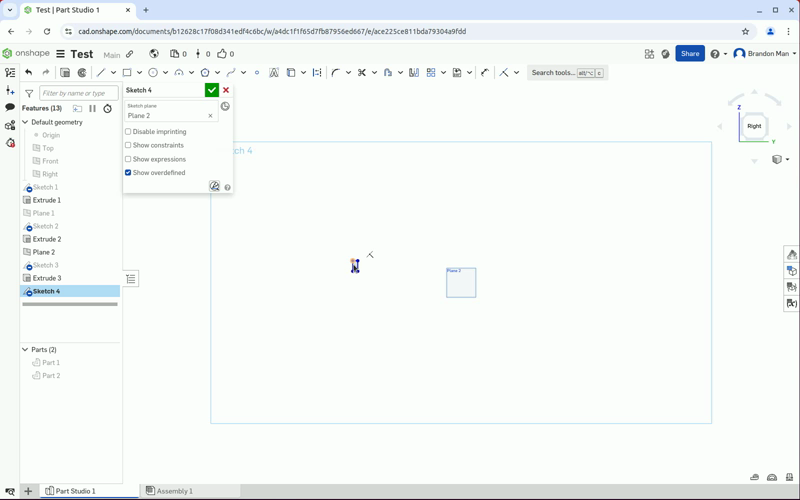
scroll(6)
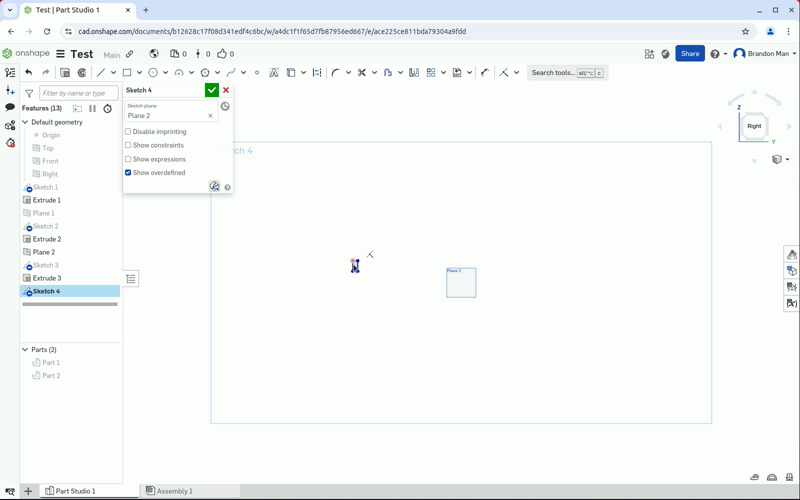
scroll(6)
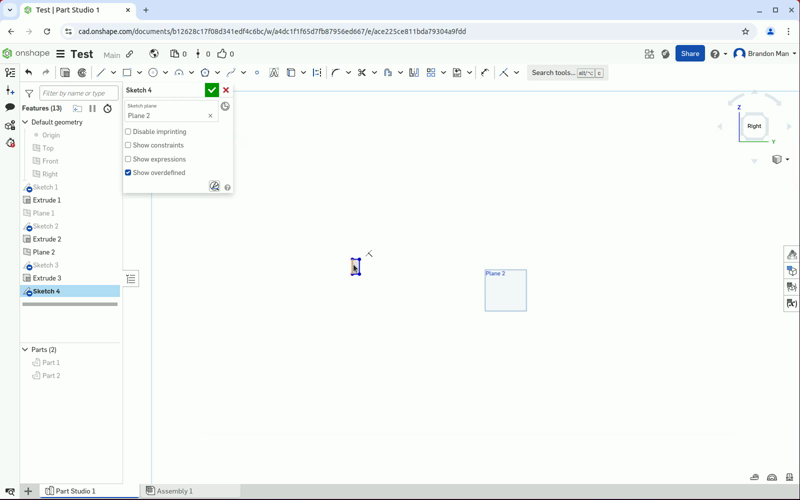
scroll(6)
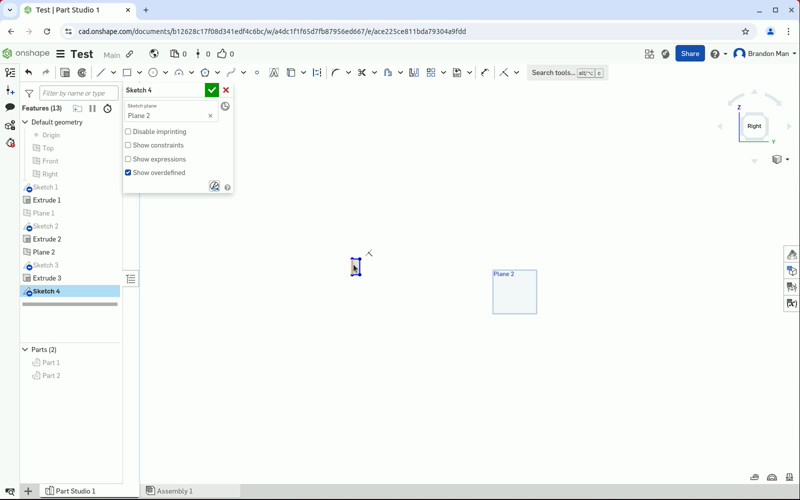
scroll(6)
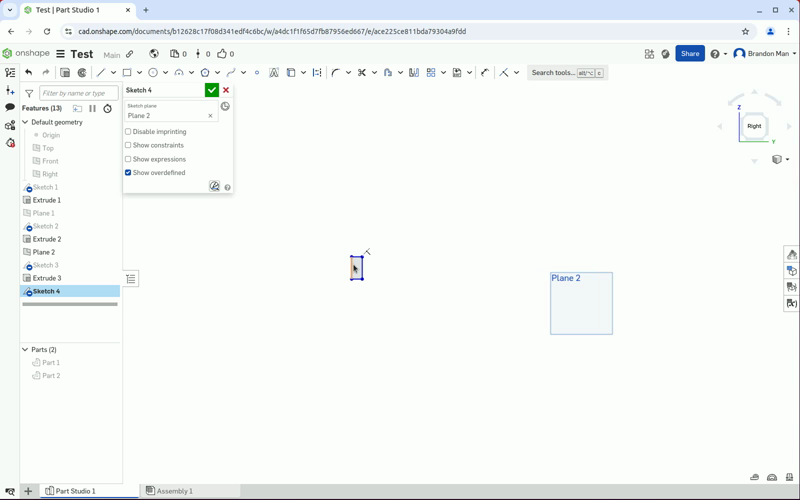
scroll(6)
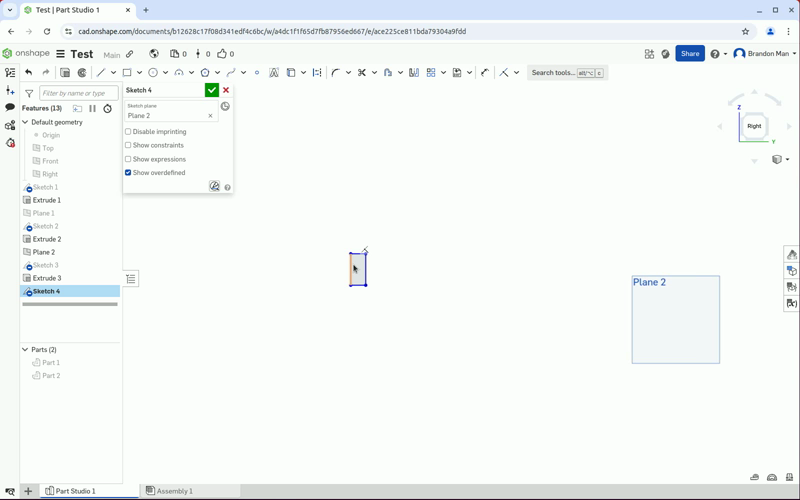
scroll(6)
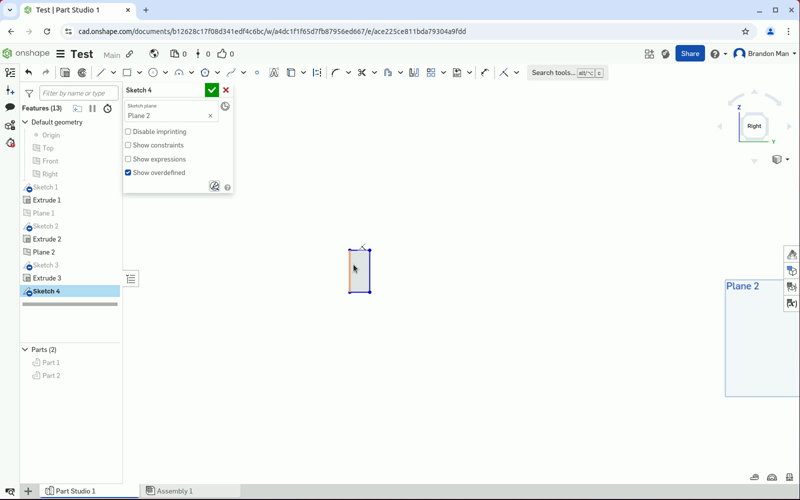
scroll(6)
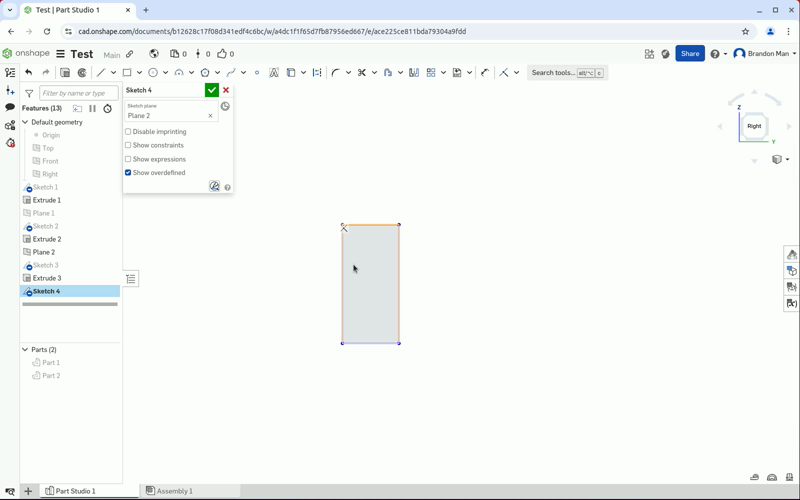
click(353, 264)
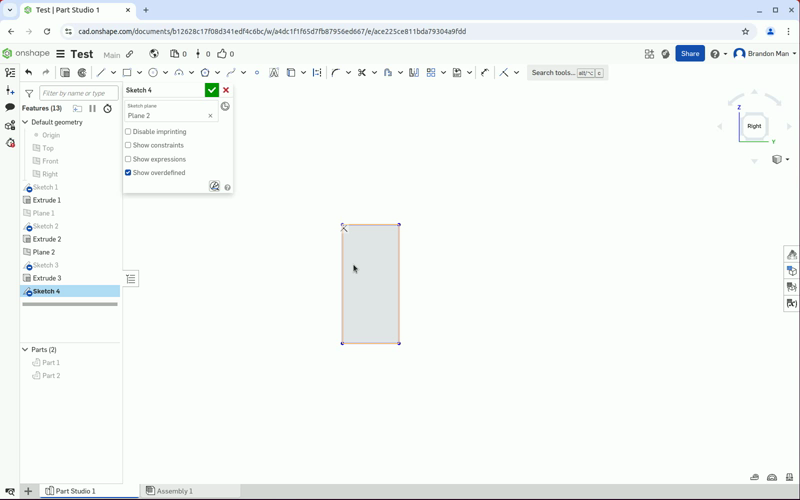
scroll(-6)
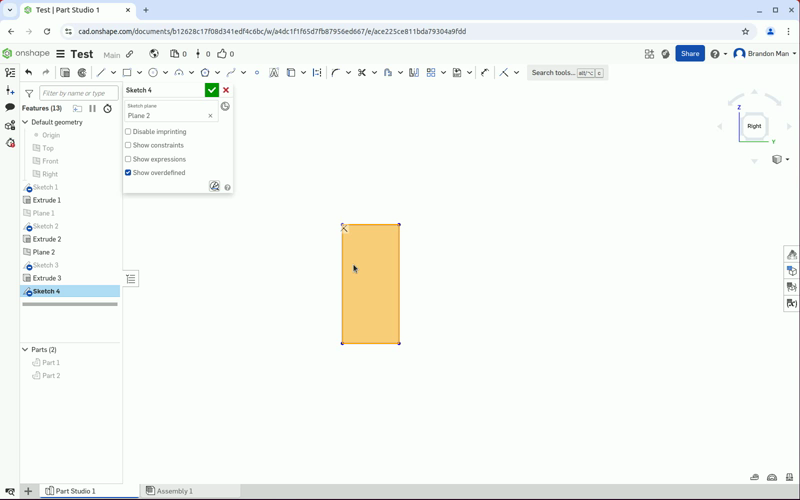
scroll(-6)
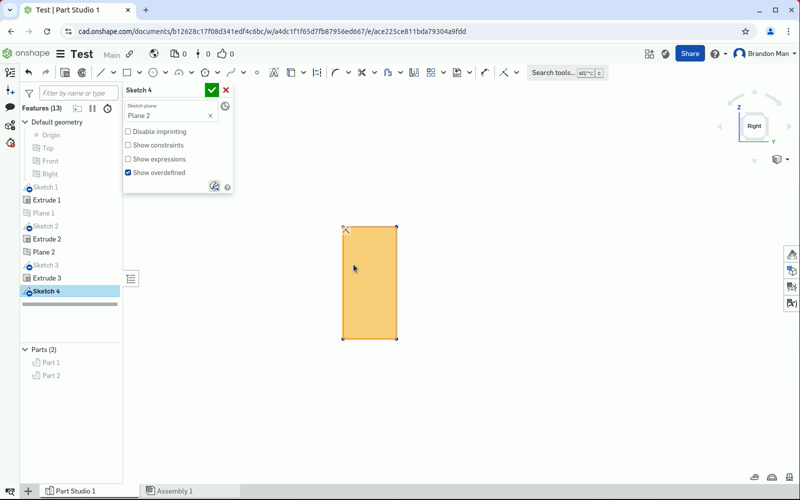
scroll(-6)
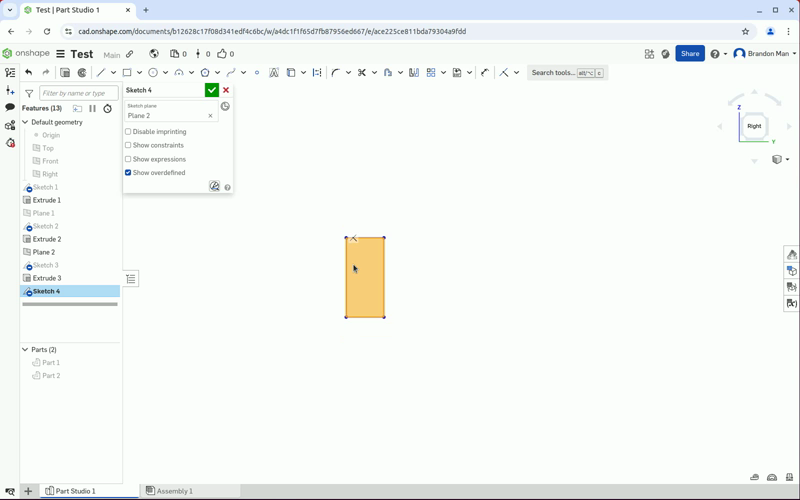
scroll(-6)
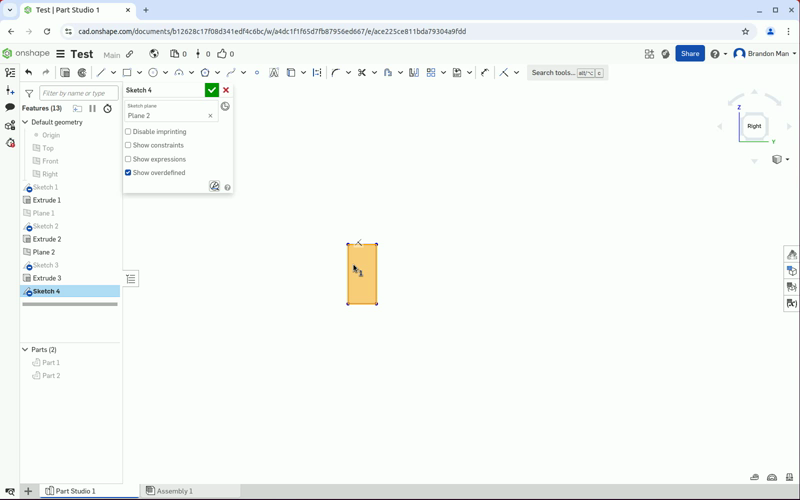
scroll(-6)
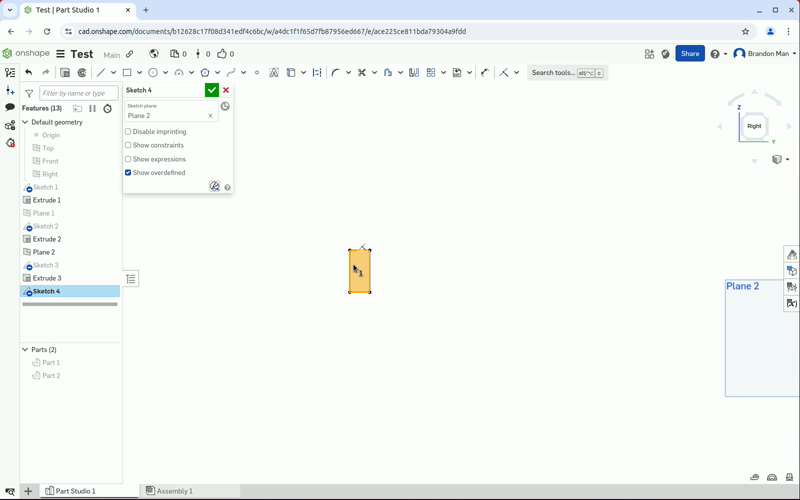
scroll(-6)
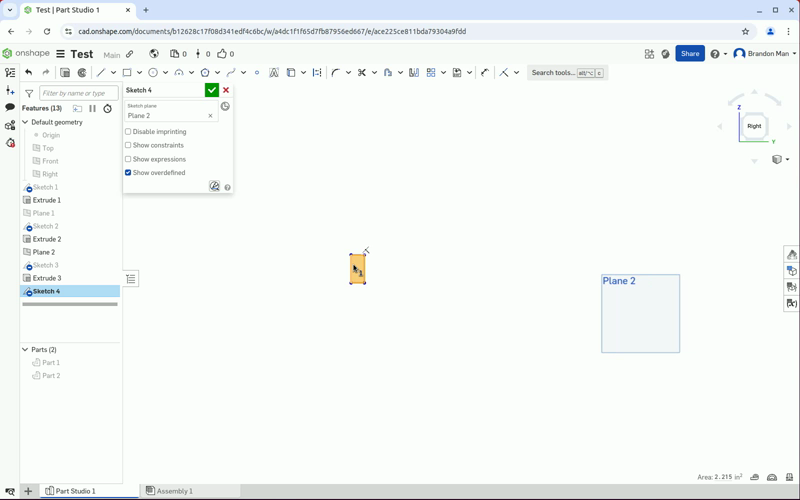
scroll(-6)
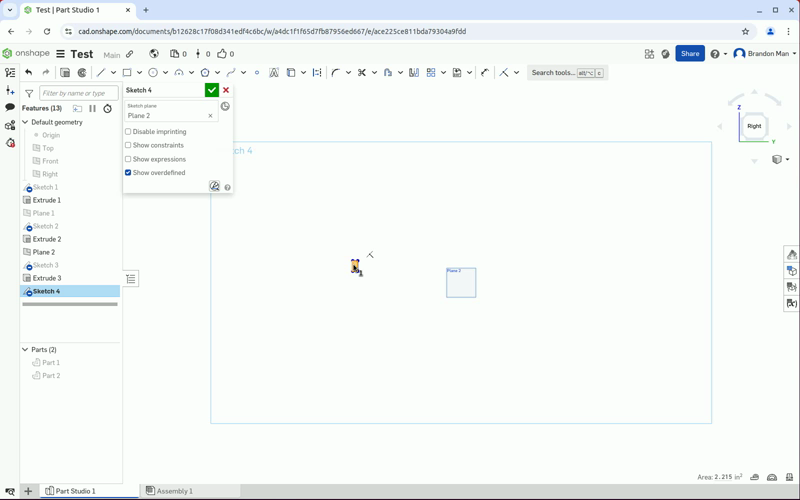
mouse_move(73, 352)
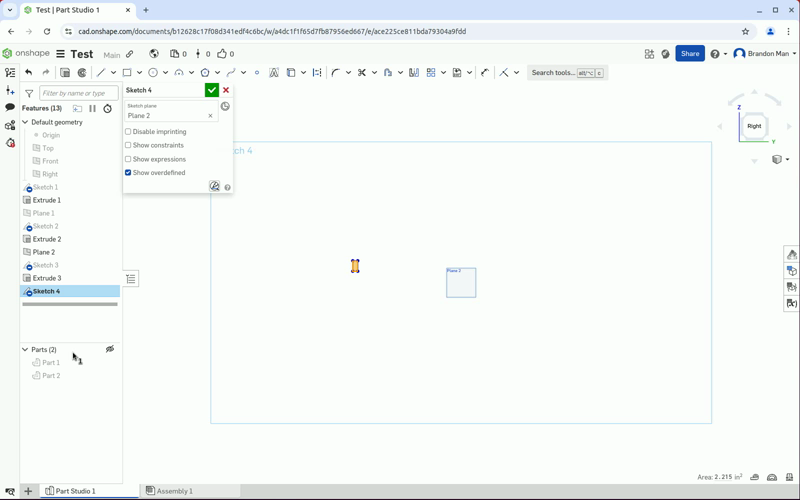
key(shift+y)
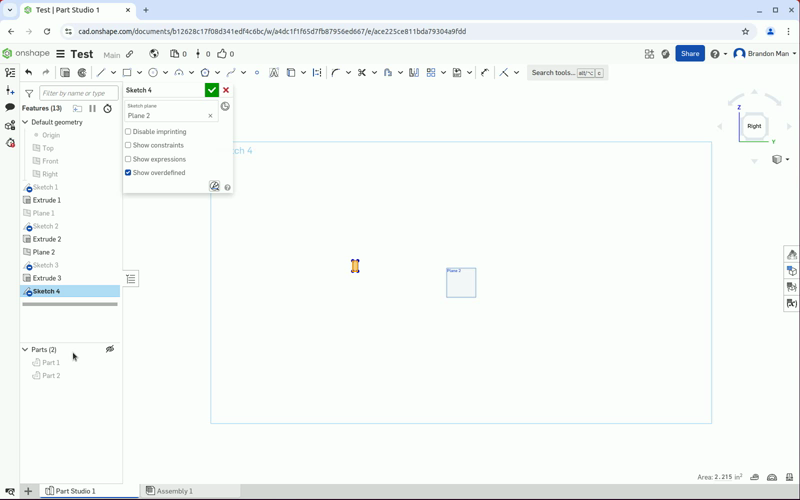
key(shift+e)
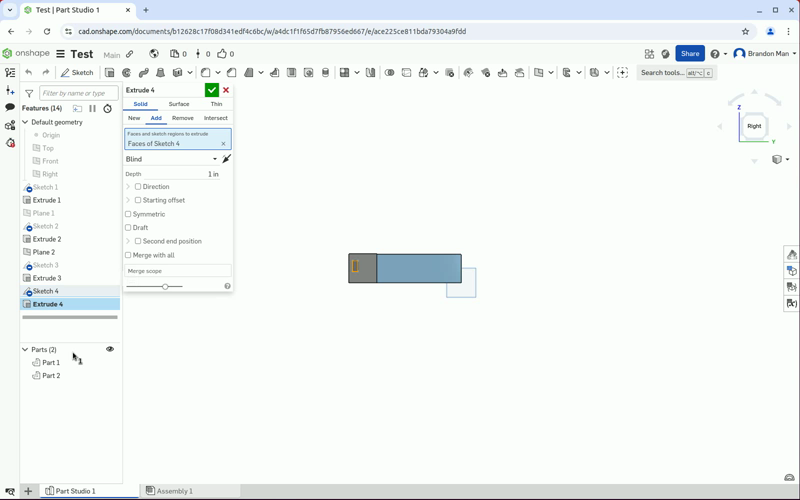
mouse_move(143, 106)
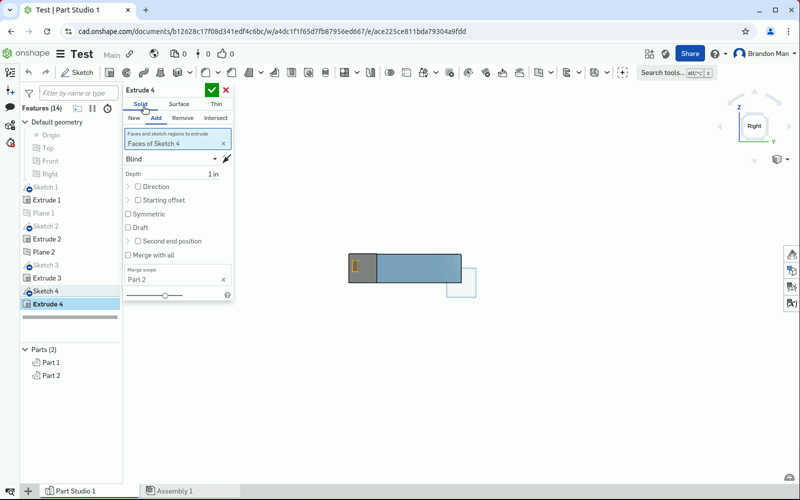
click(143, 106)
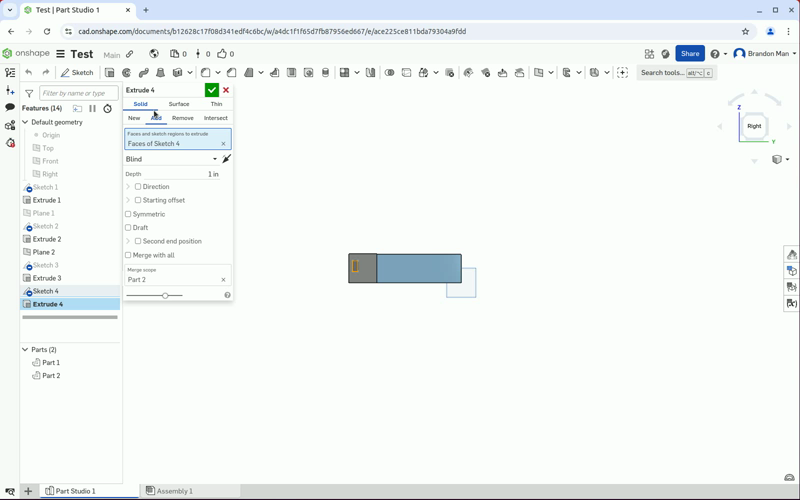
mouse_move(186, 120)
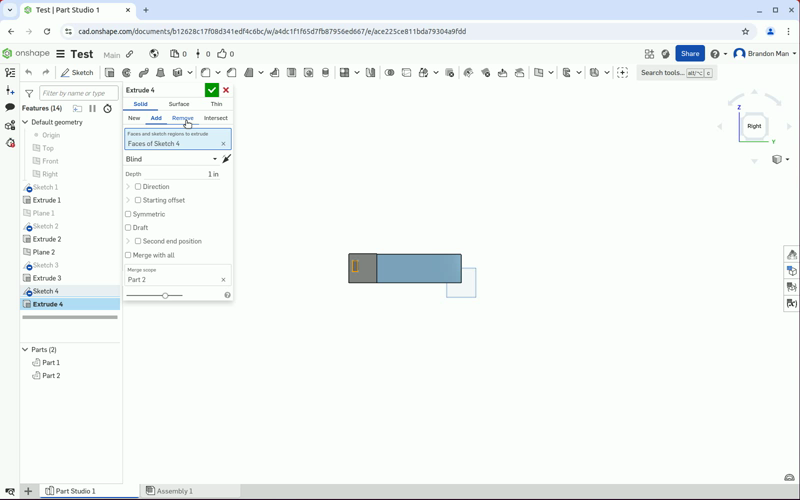
click(186, 120)
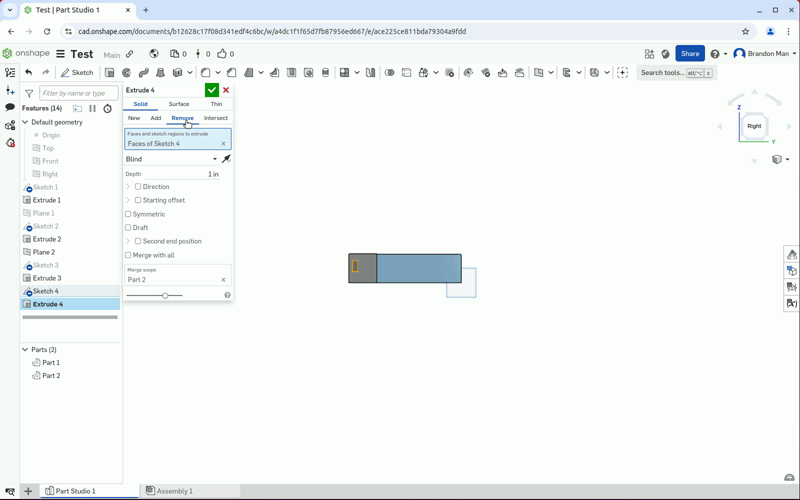
key(tab, 4)
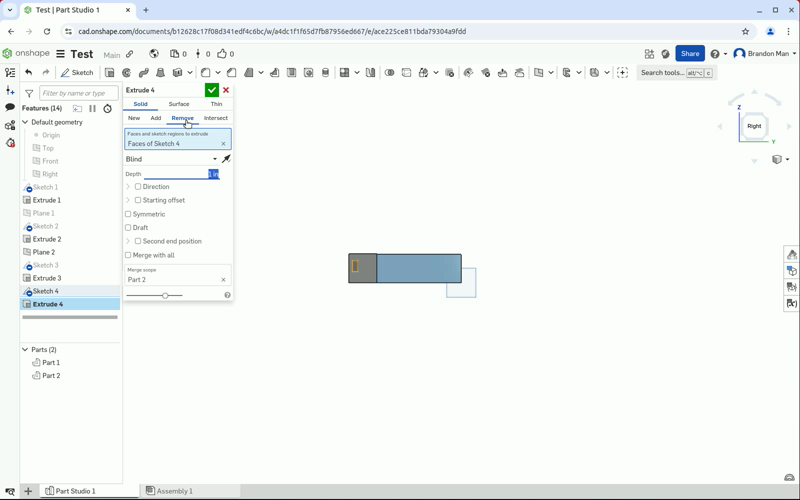
text(5.777)
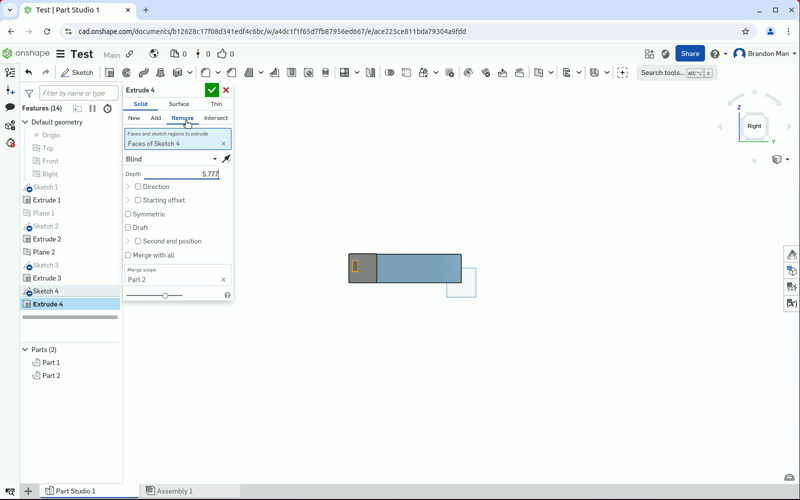
key(tab, 6)
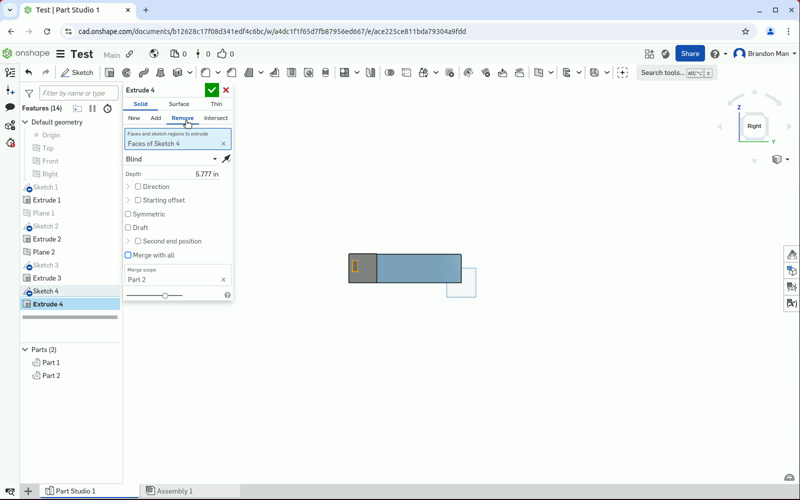
key(space)
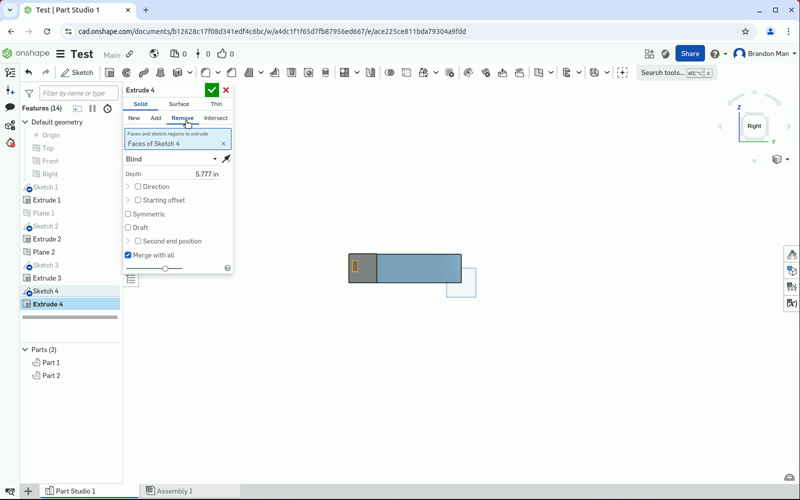
key(enter)
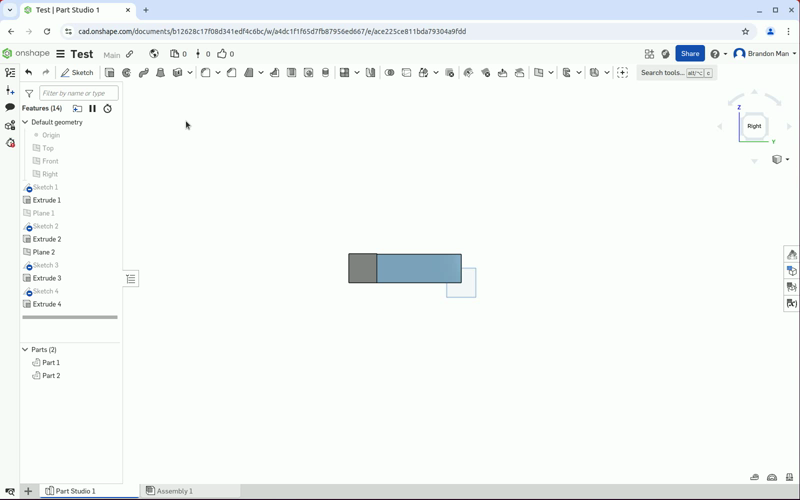
key(shift+h)
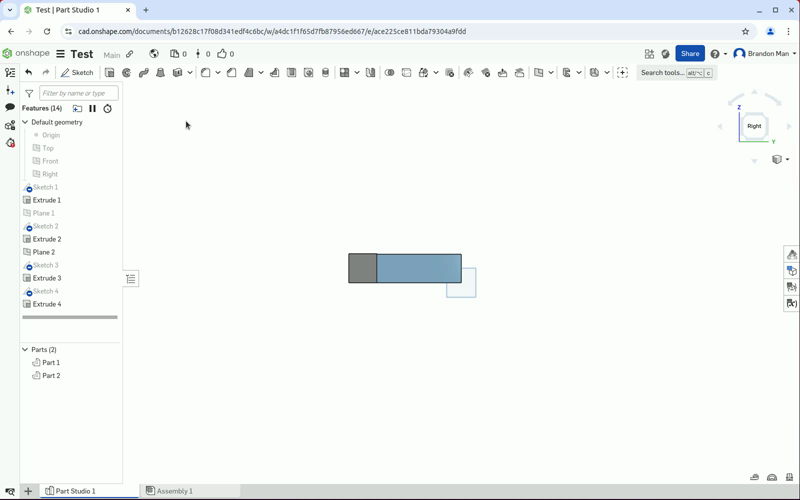
key(shift+h)
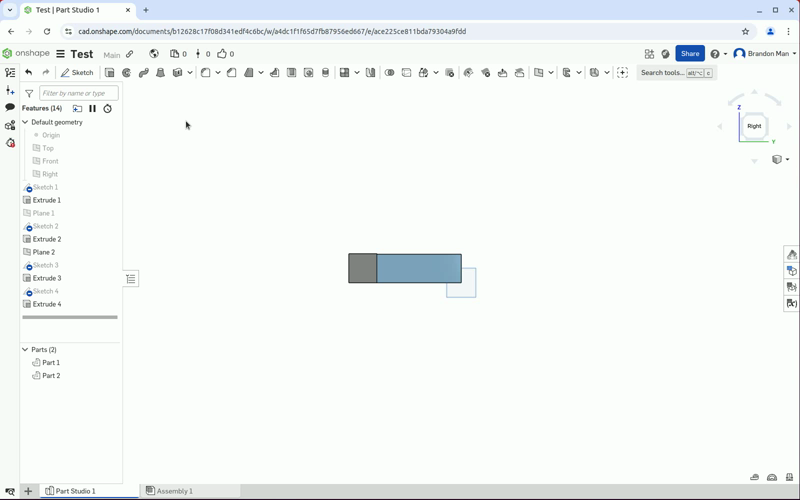
mouse_move(73, 189)
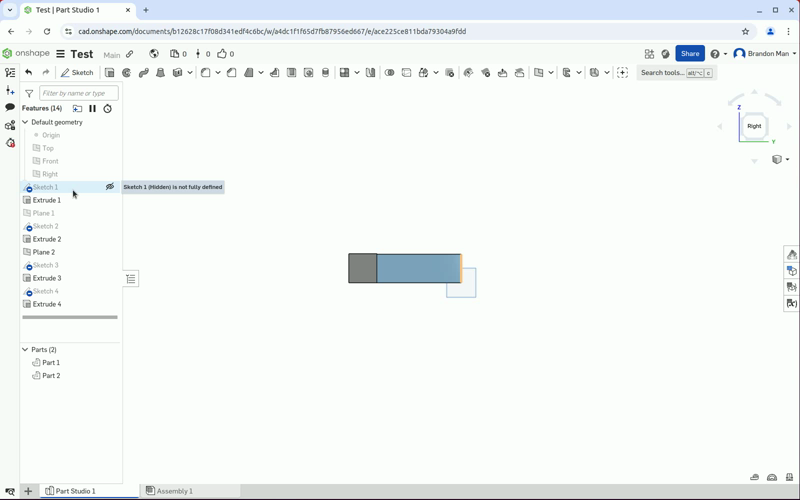
click(73, 189)
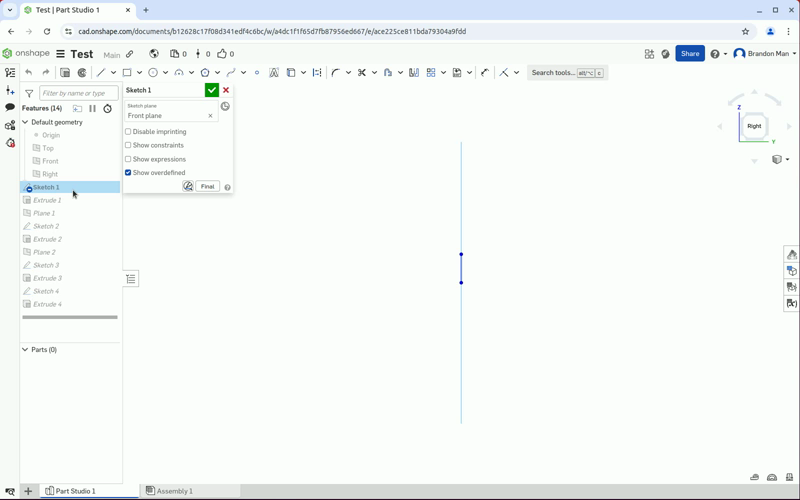
mouse_move(229, 92)
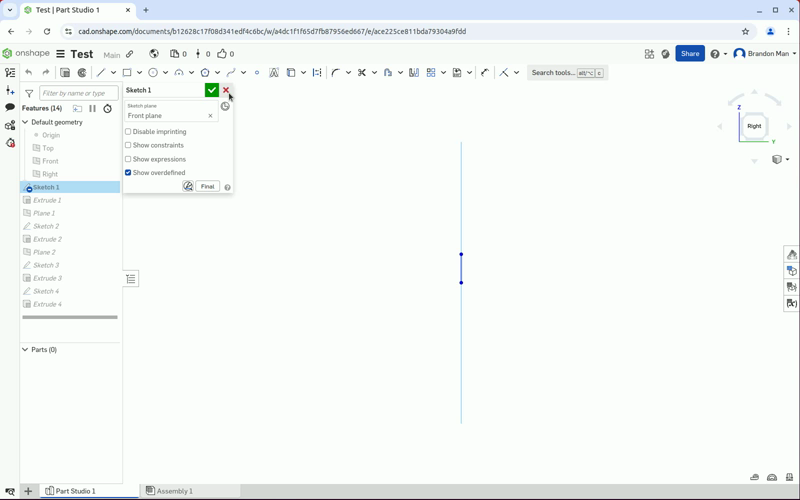
click(229, 92)
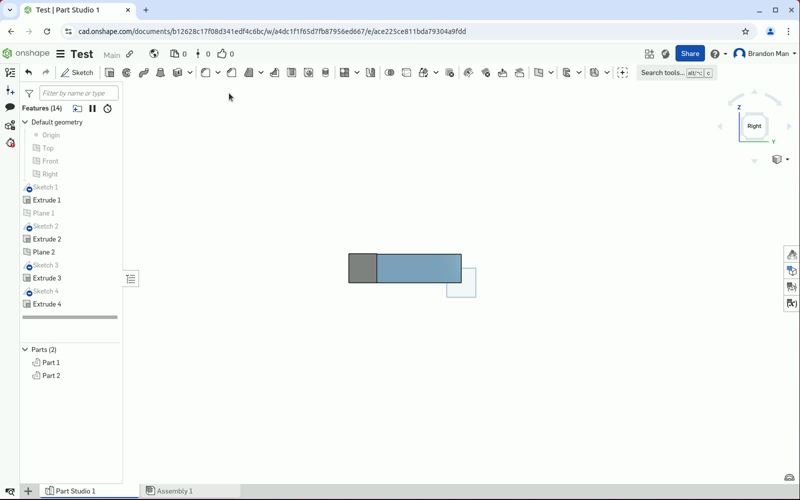
mouse_move(73, 352)
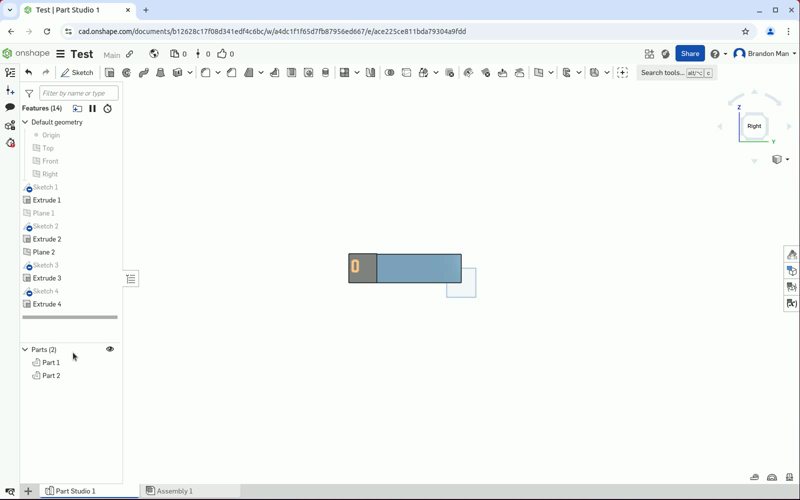
key(y)
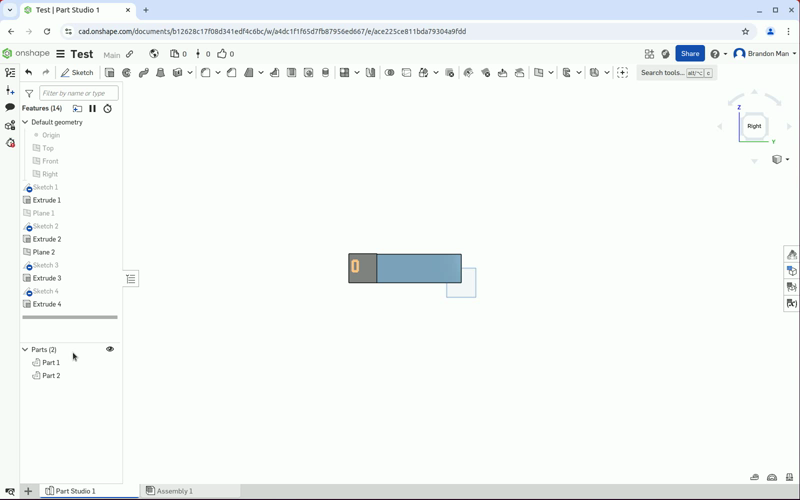
key(shift+p)
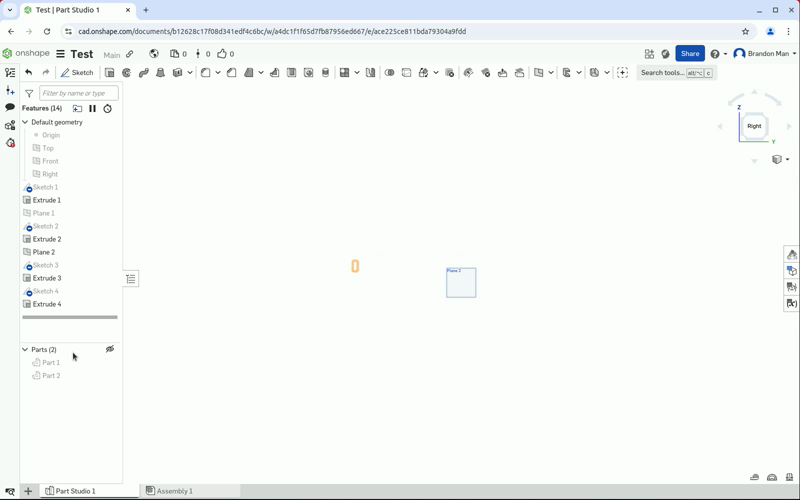
key(space)
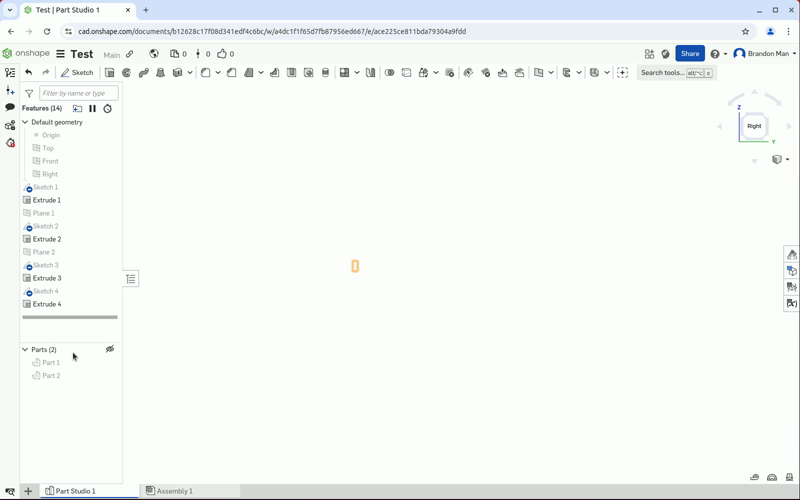
key_down(shift)
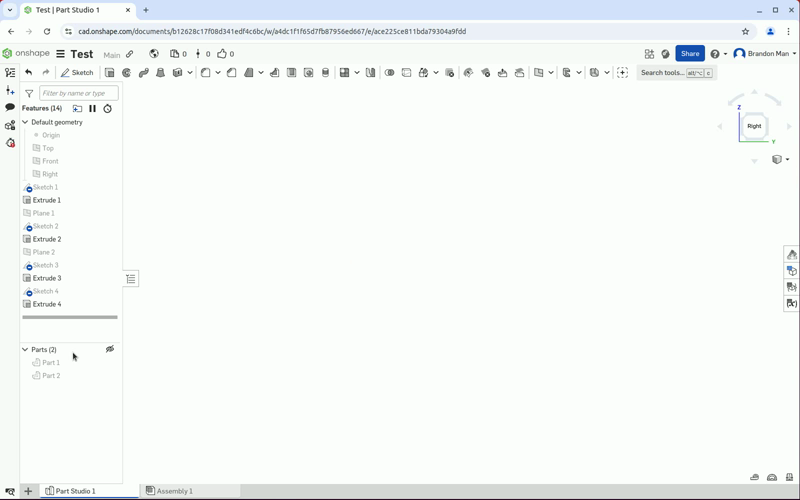
key(right)
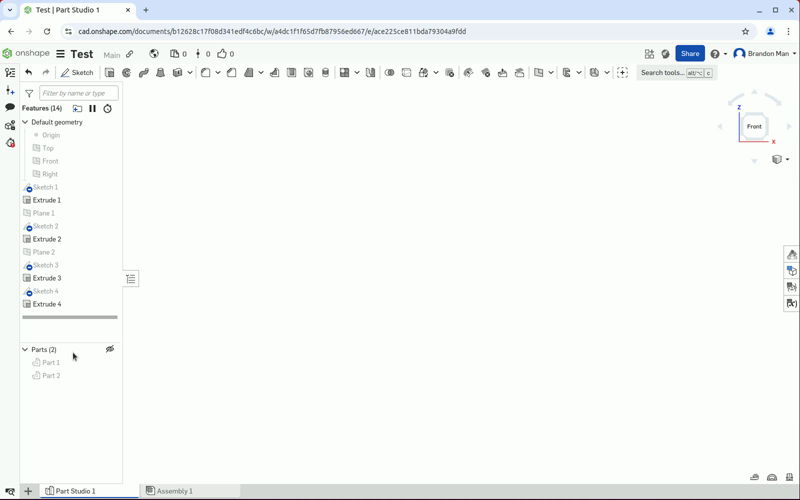
key_up(shift)
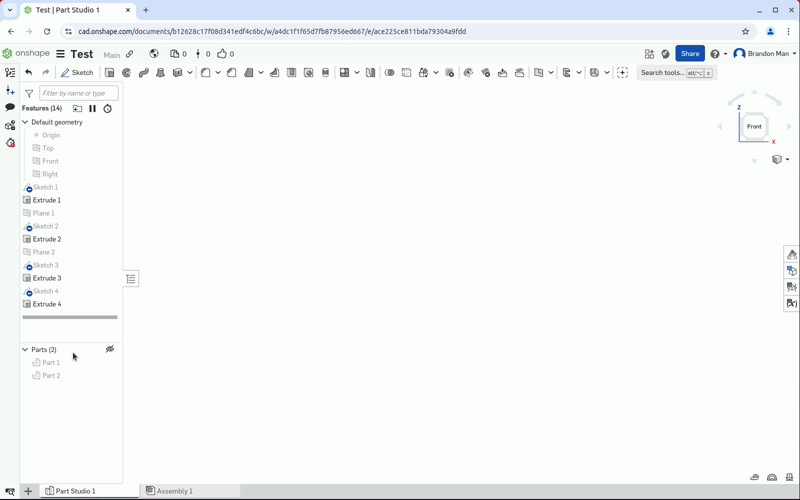
mouse_move(73, 352)
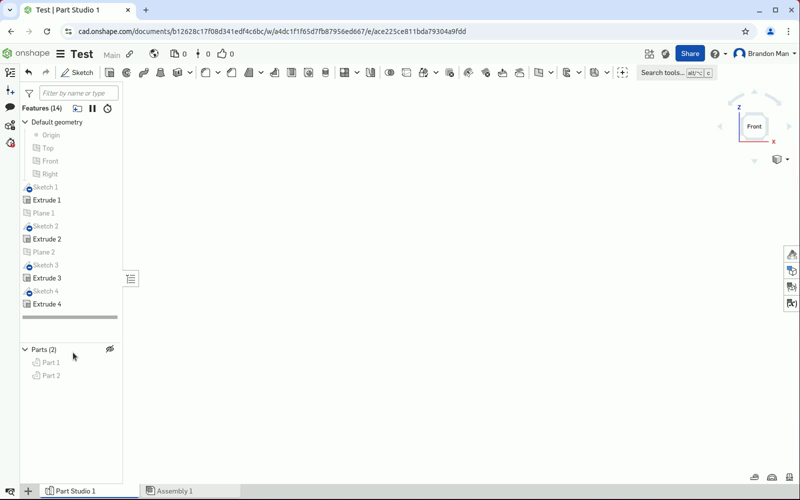
key(shift+y)
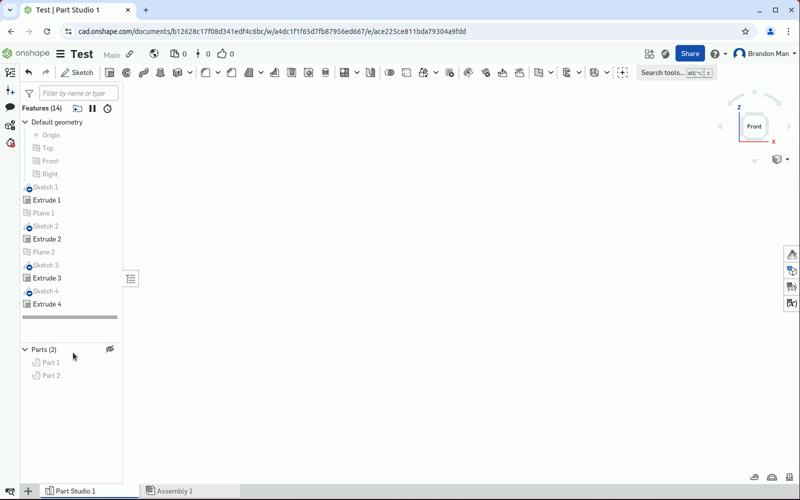
key(shift+s)
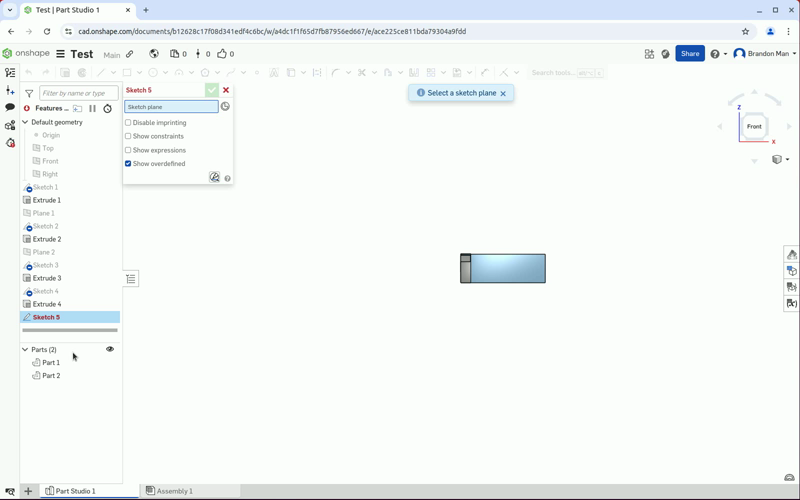
mouse_move(73, 215)
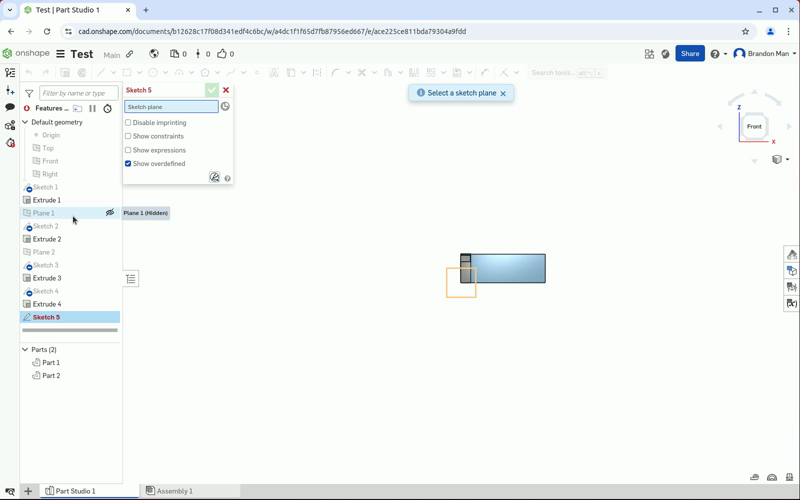
click(73, 215)
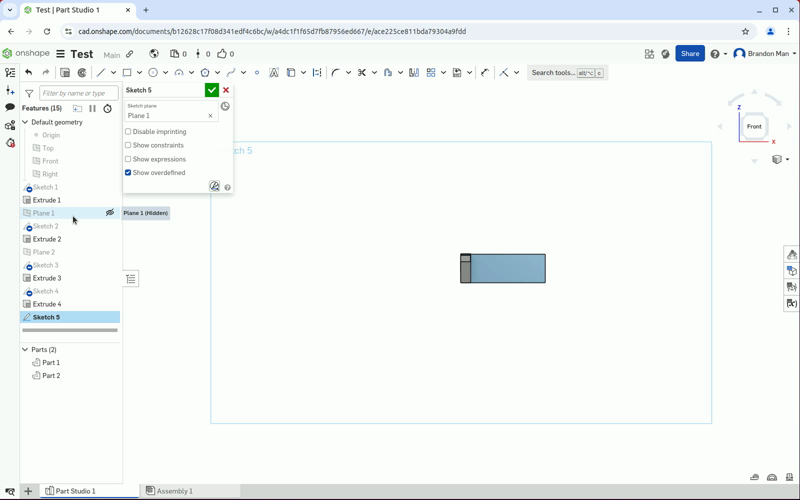
mouse_move(73, 352)
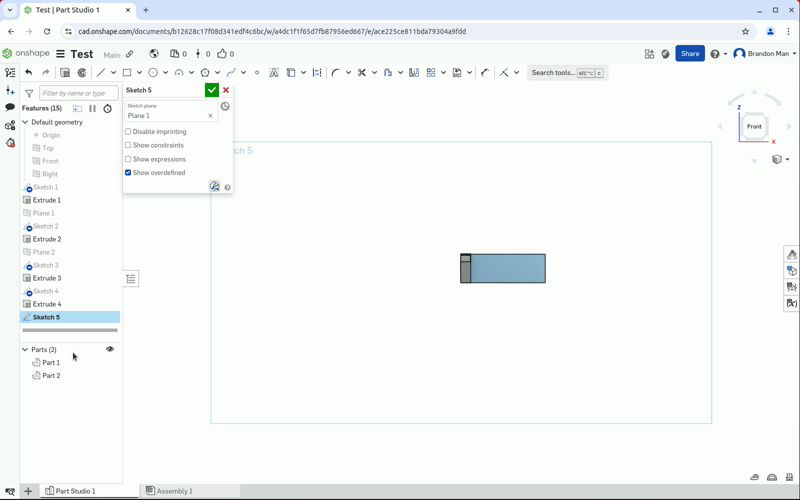
key(y)
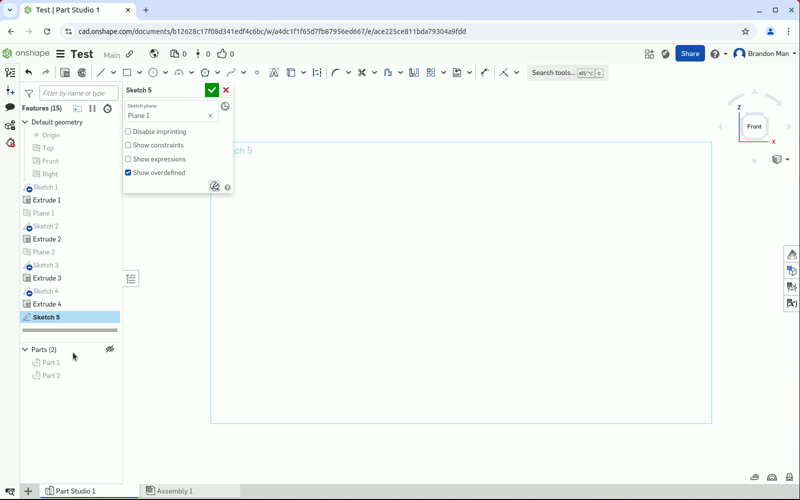
key(l)
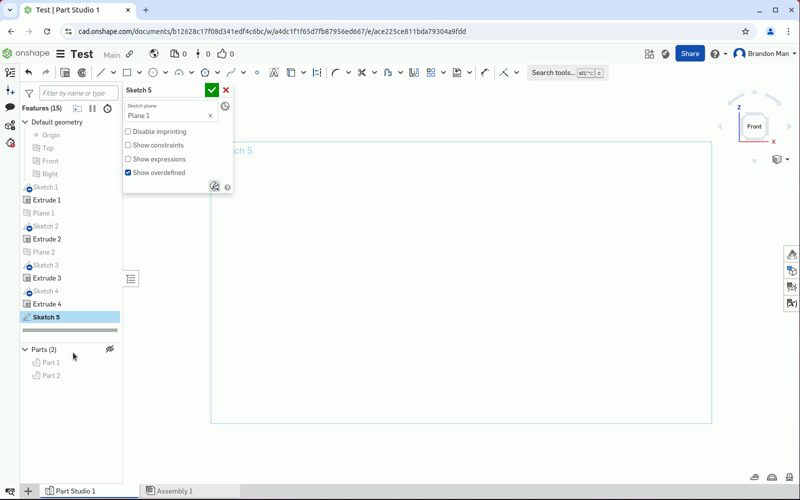
key_down(shift)
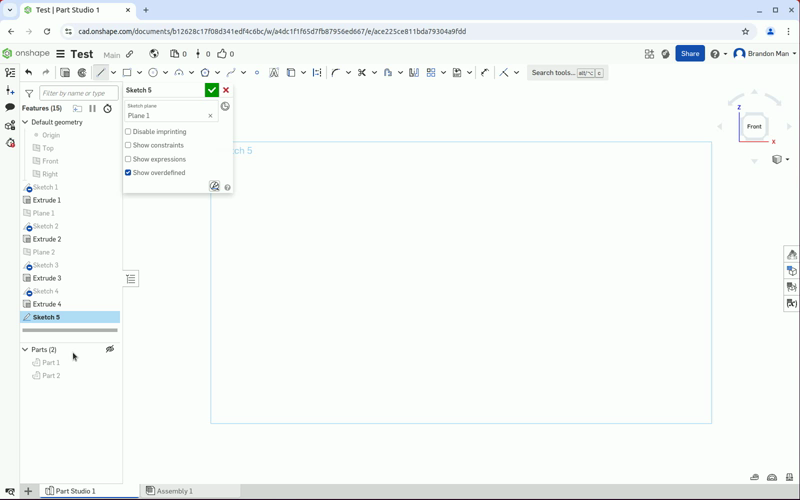
mouse_move(535, 282)
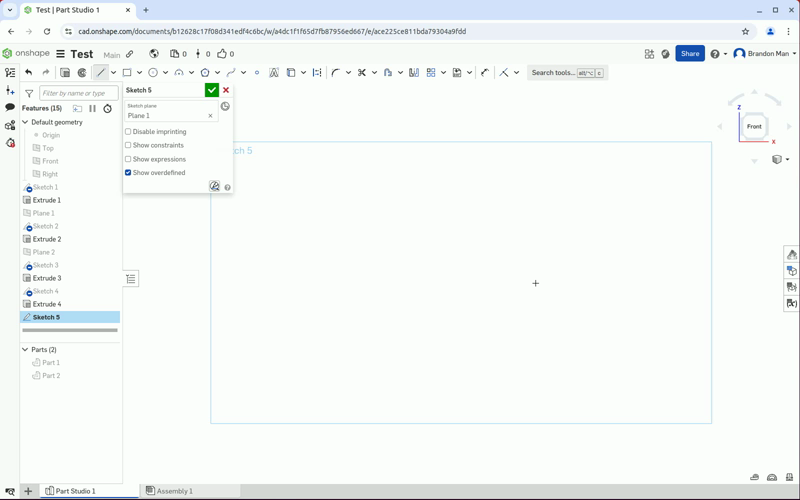
click(535, 282)
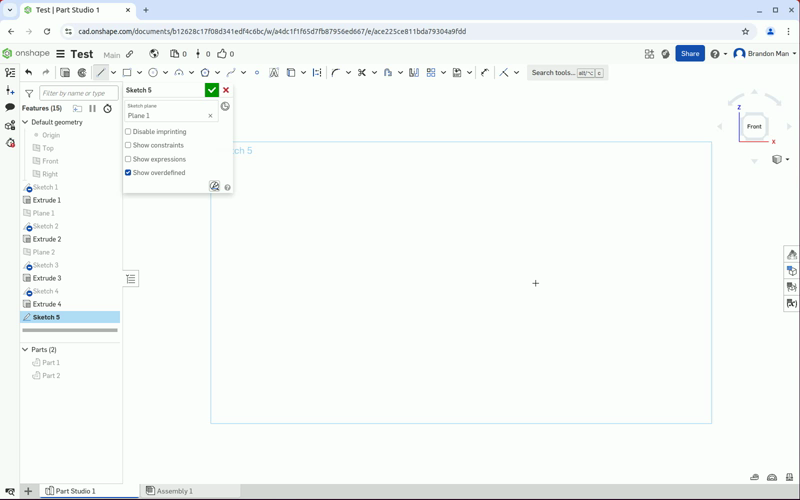
key_up(shift)
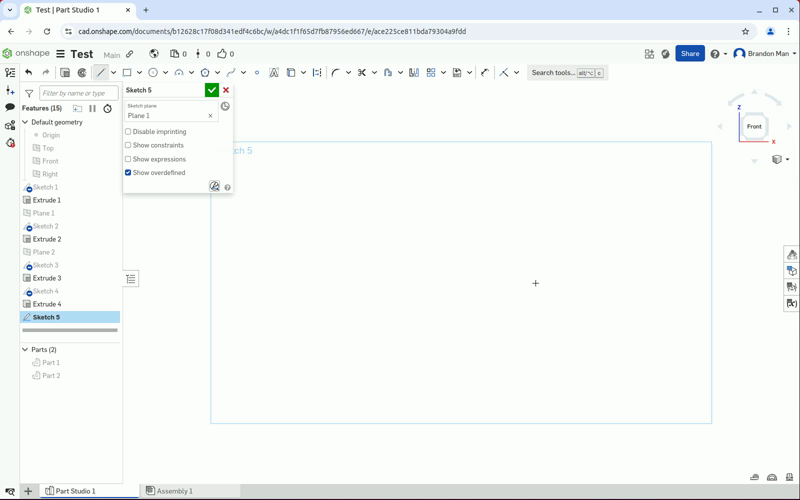
key_down(shift)
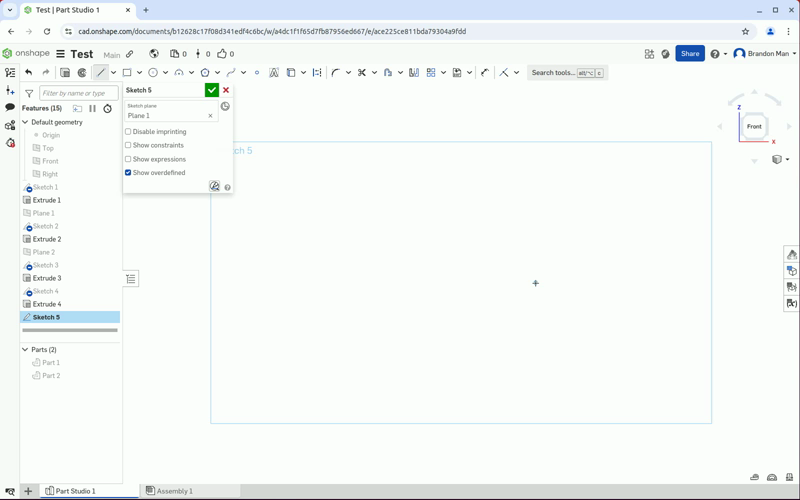
mouse_move(565, 282)
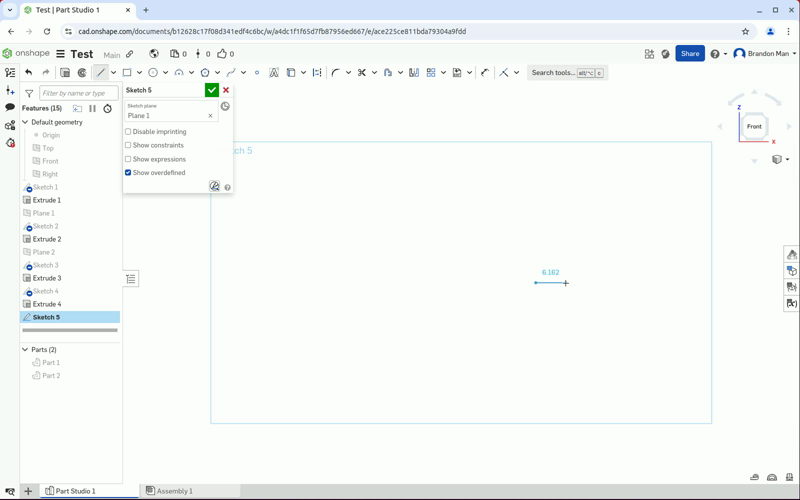
mouse_move(546, 282)
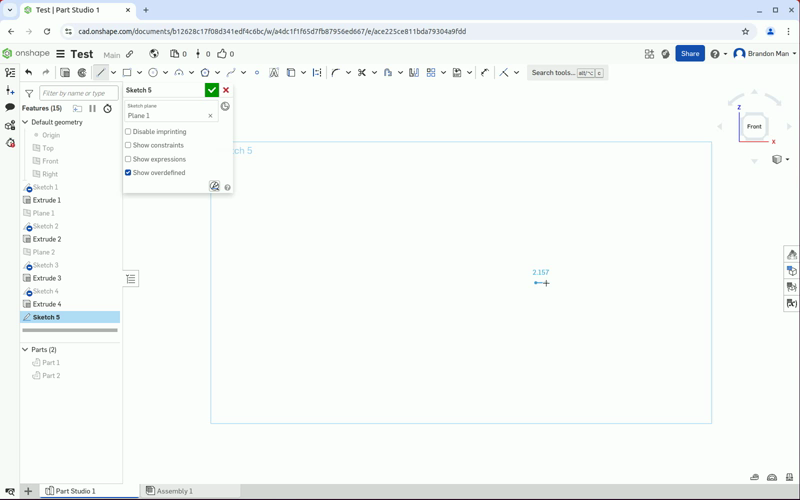
click(546, 282)
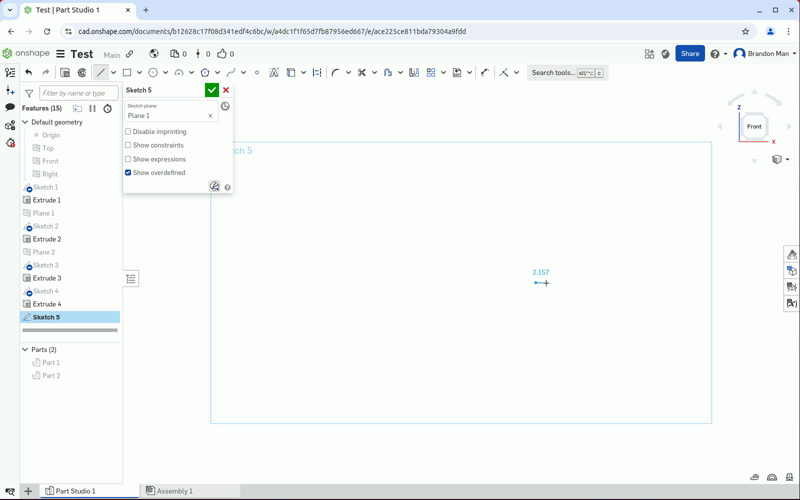
key_up(shift)
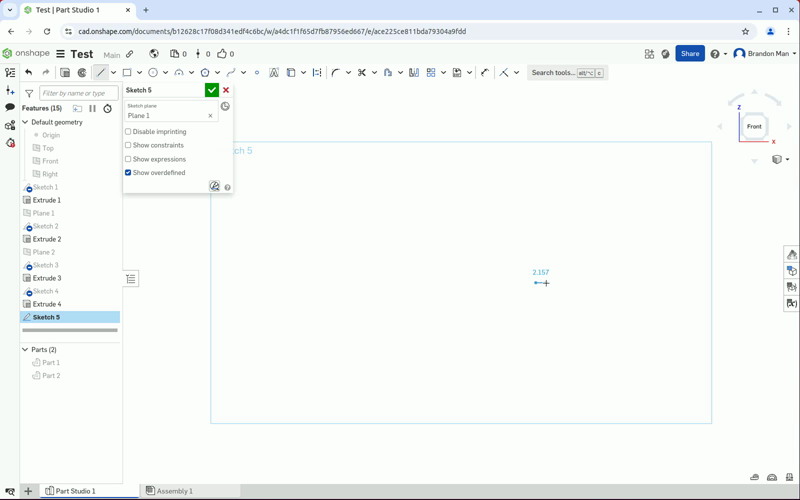
key_down(shift)
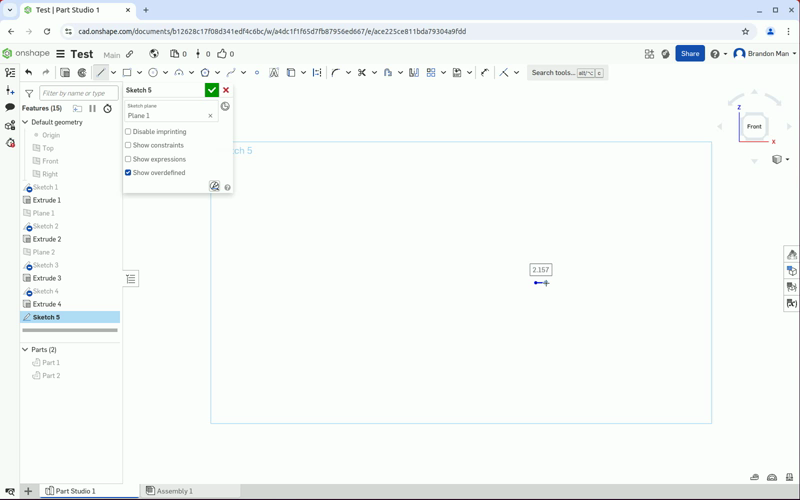
mouse_move(576, 282)
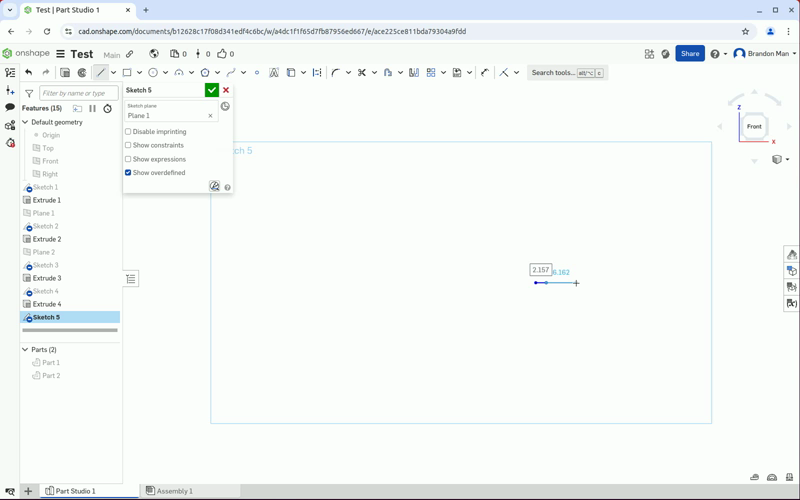
mouse_move(546, 253)
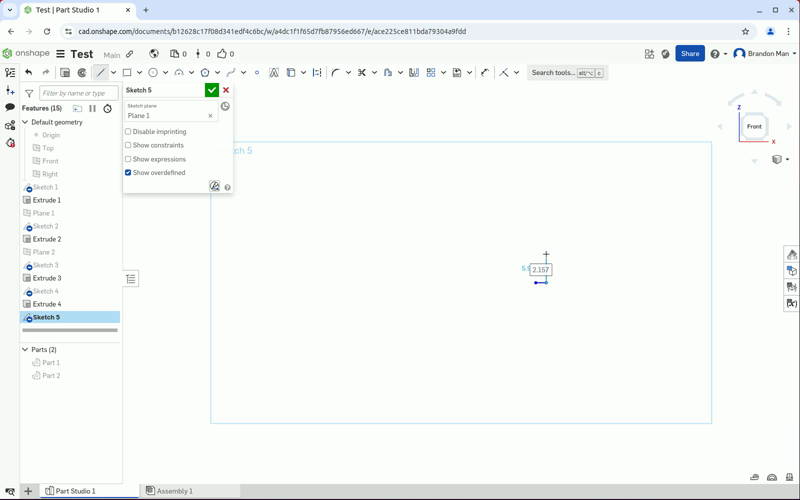
click(546, 253)
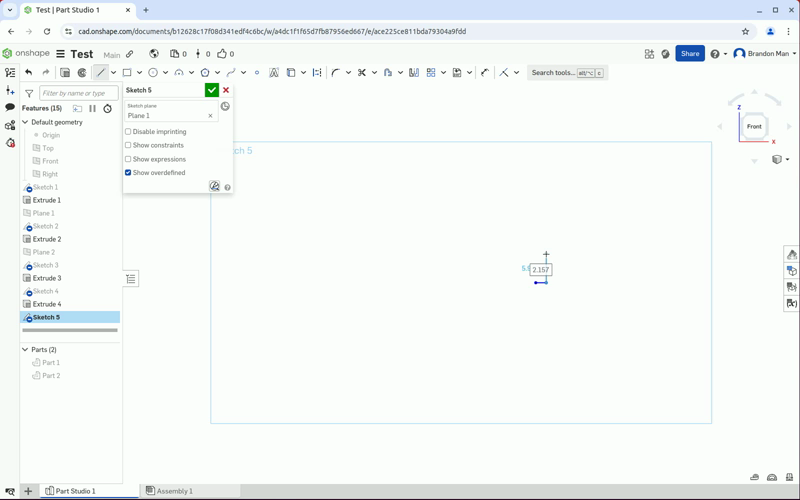
key_up(shift)
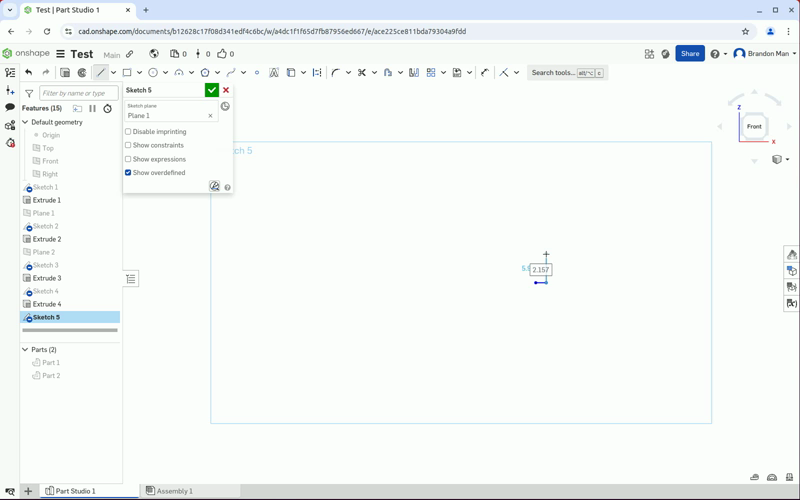
key_down(shift)
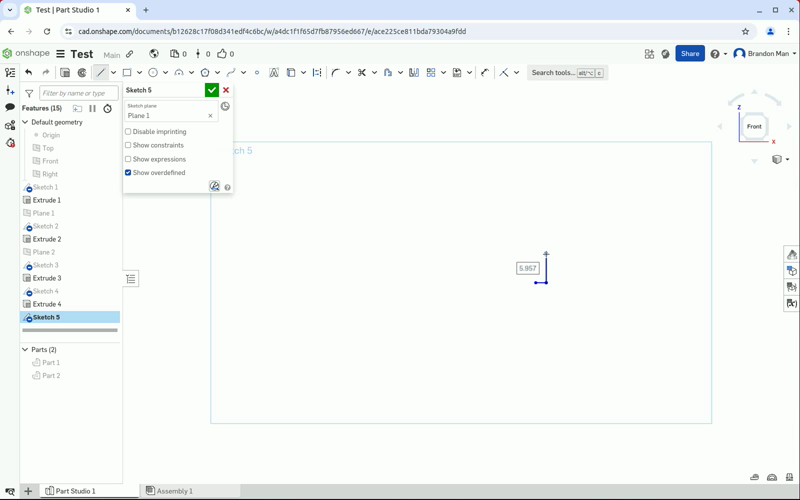
mouse_move(576, 253)
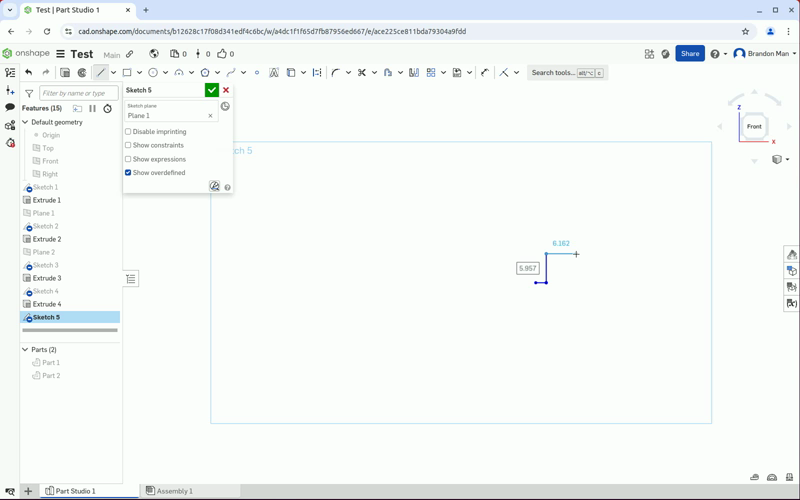
mouse_move(535, 253)
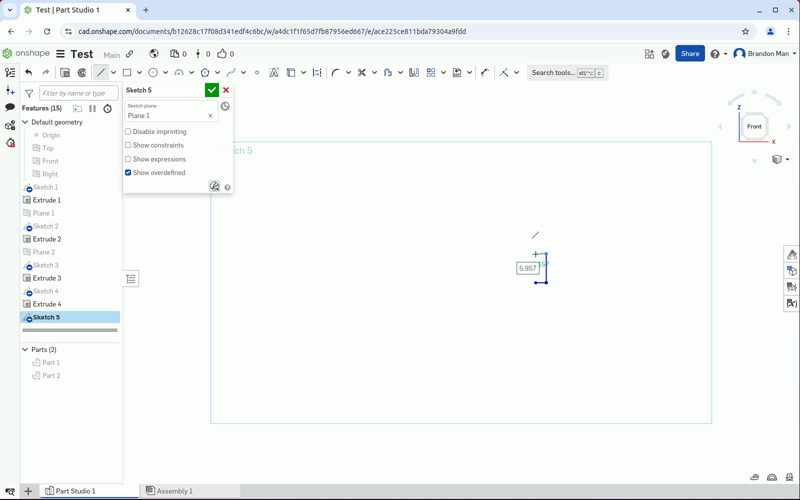
click(535, 253)
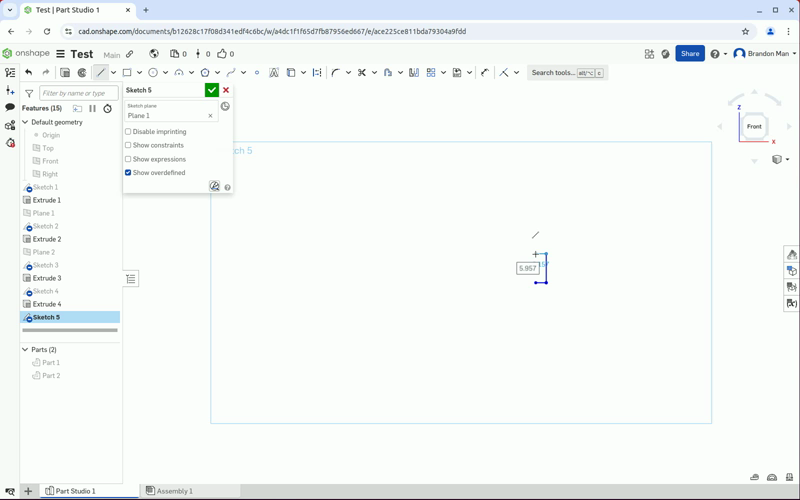
key_up(shift)
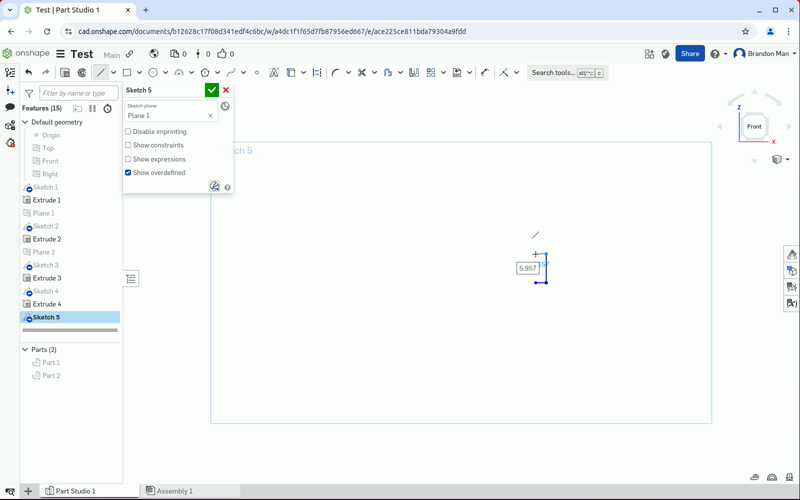
mouse_move(565, 253)
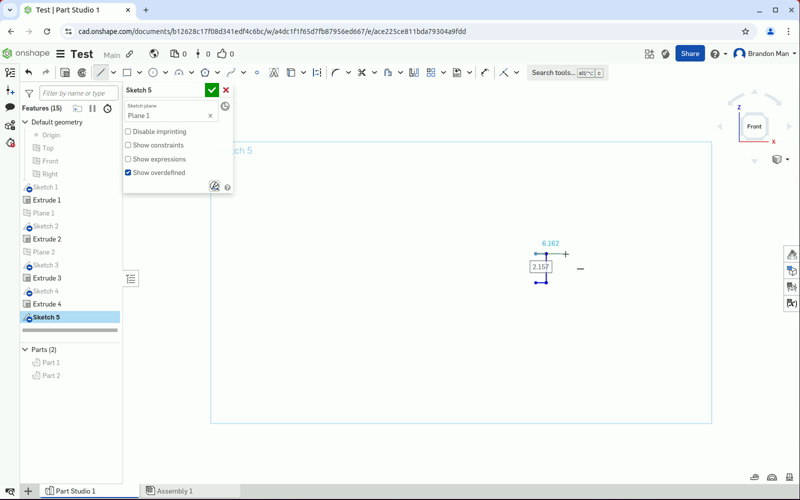
key_down(shift)
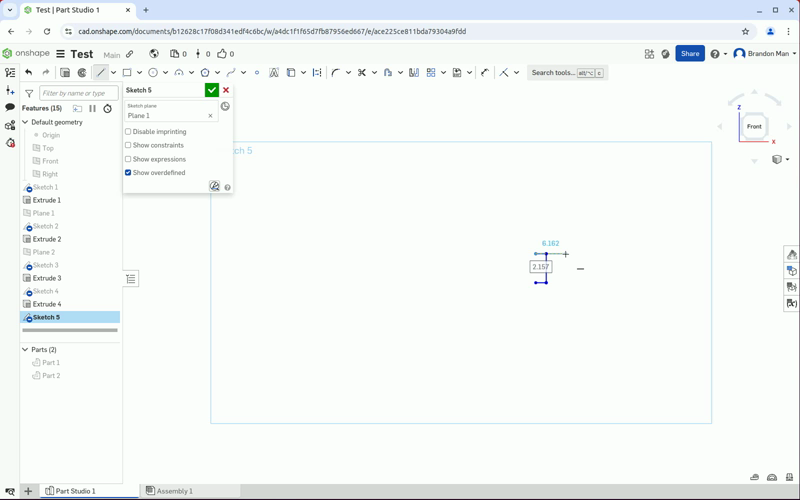
mouse_move(535, 282)
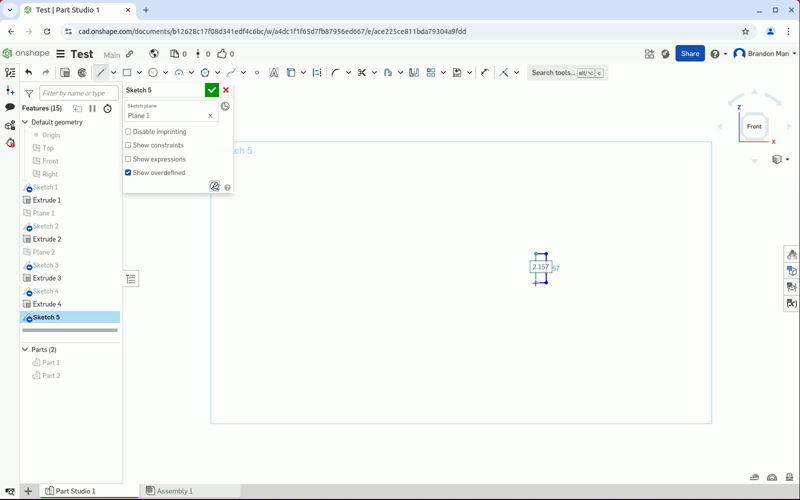
key_up(shift)
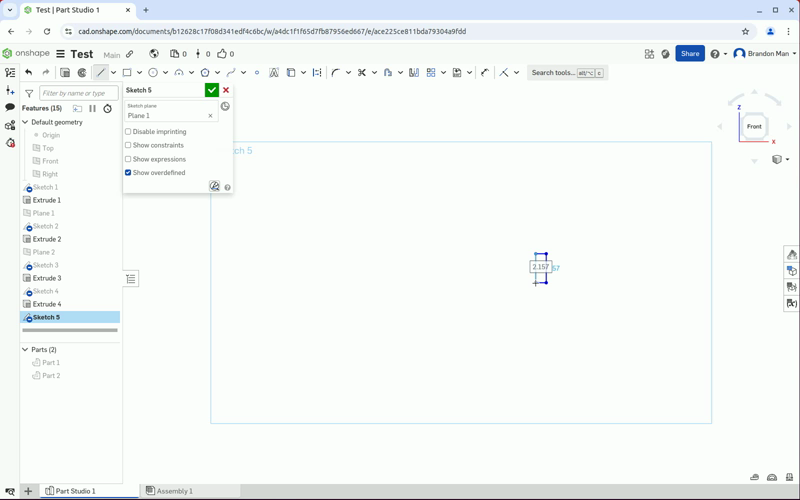
click(535, 282)
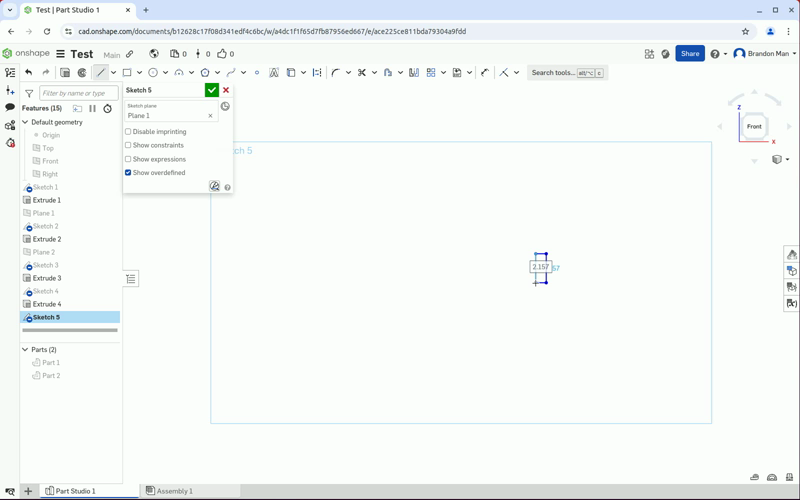
key(esc)
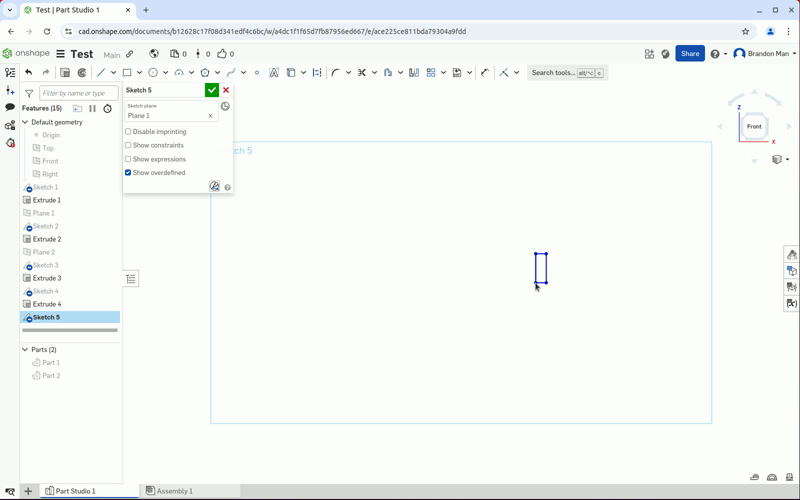
mouse_move(543, 263)
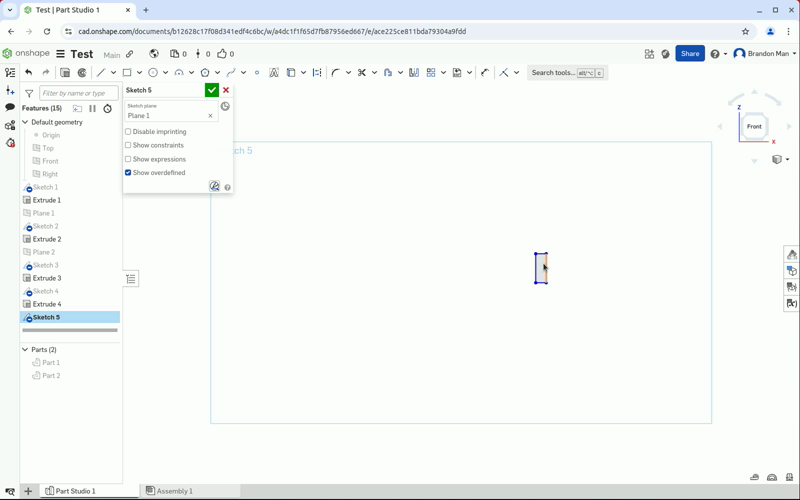
scroll(6)
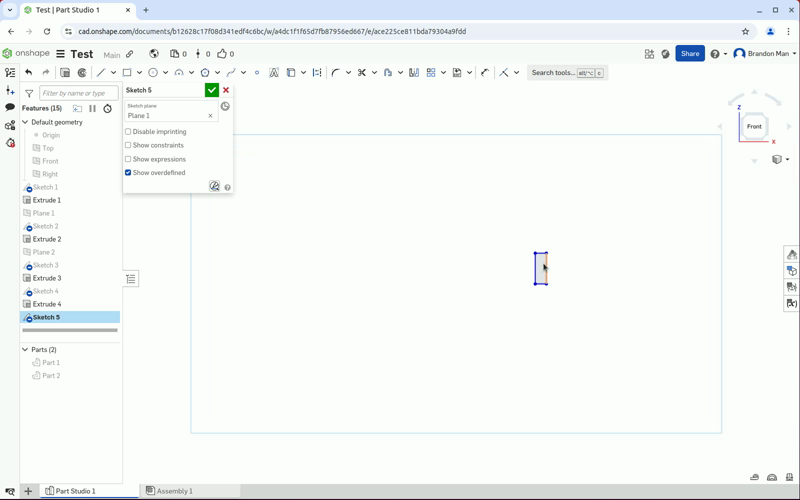
scroll(6)
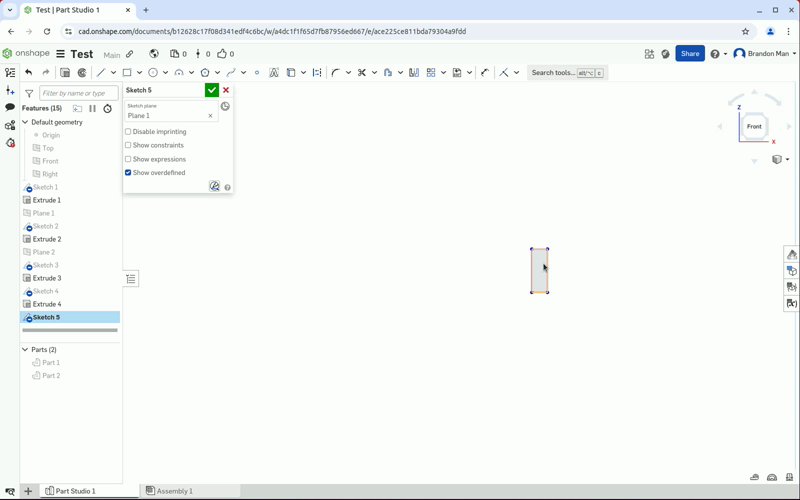
scroll(6)
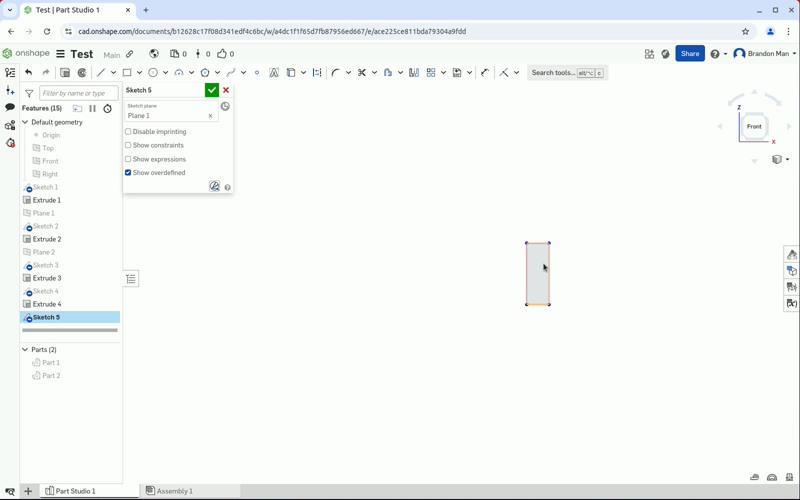
scroll(6)
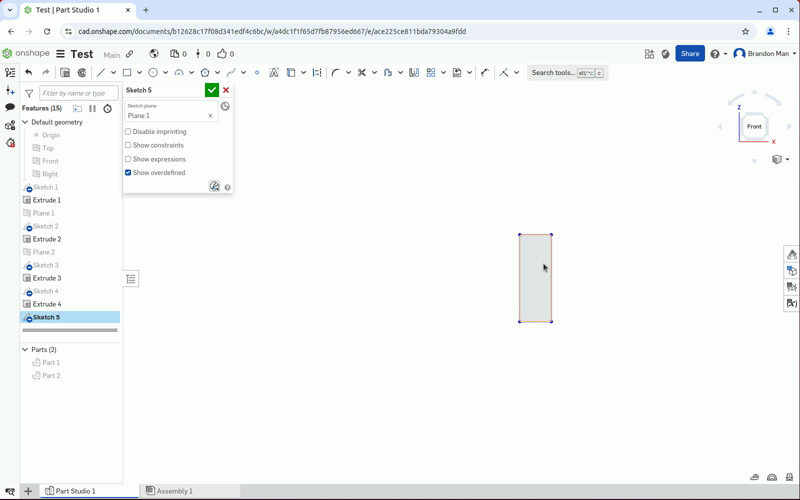
scroll(6)
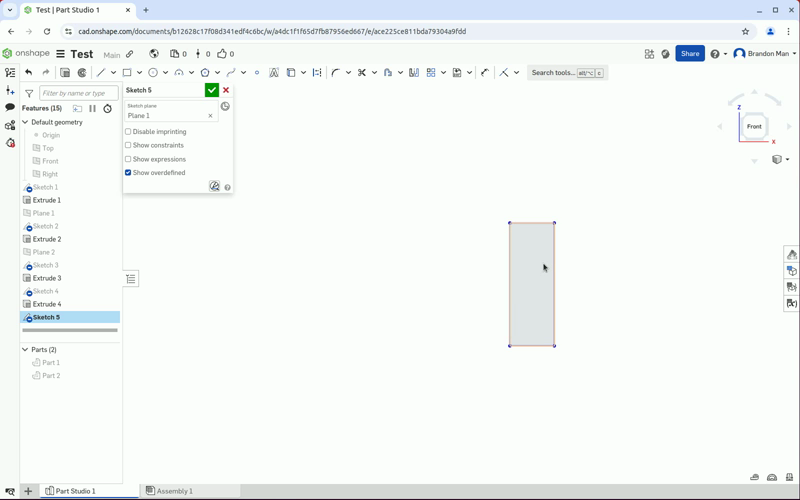
scroll(6)
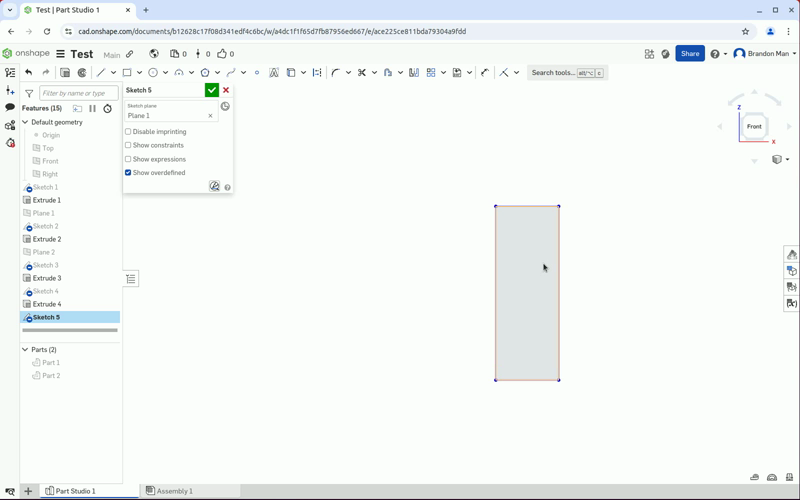
scroll(6)
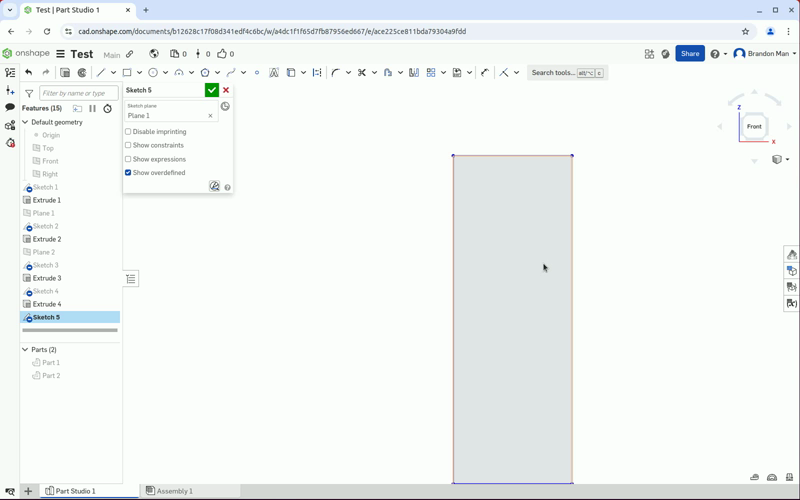
click(543, 263)
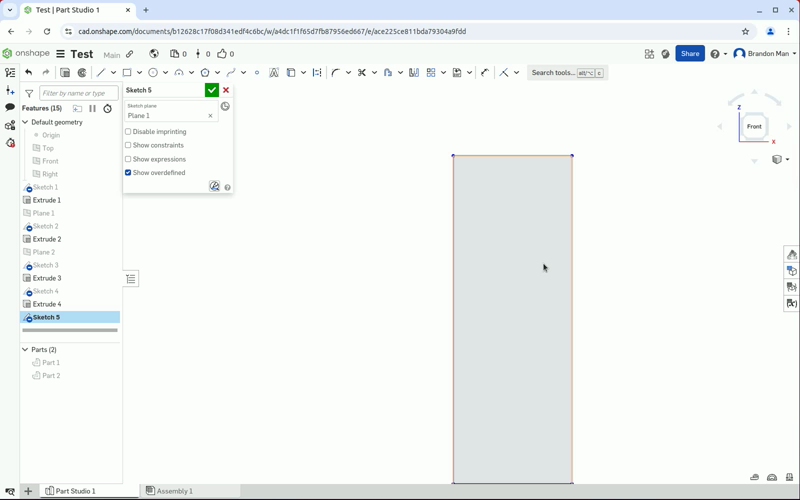
scroll(-6)
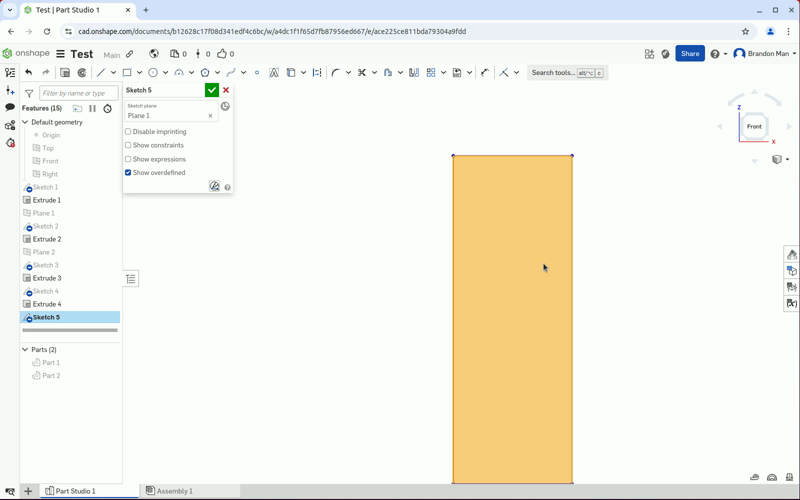
scroll(-6)
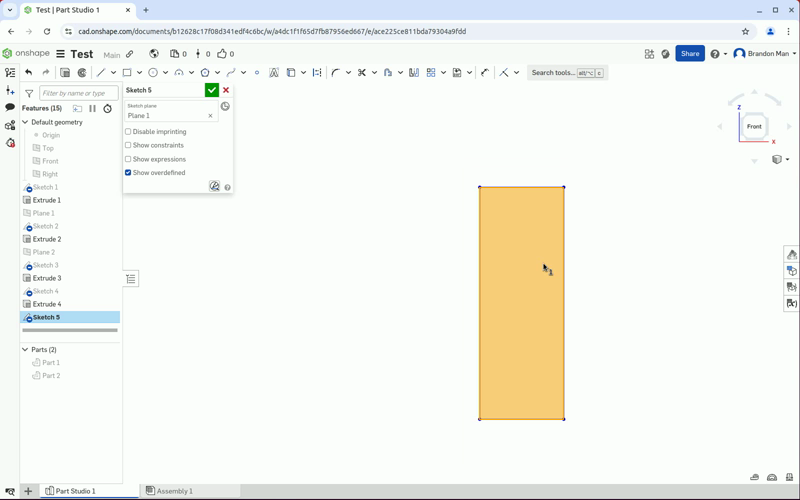
scroll(-6)
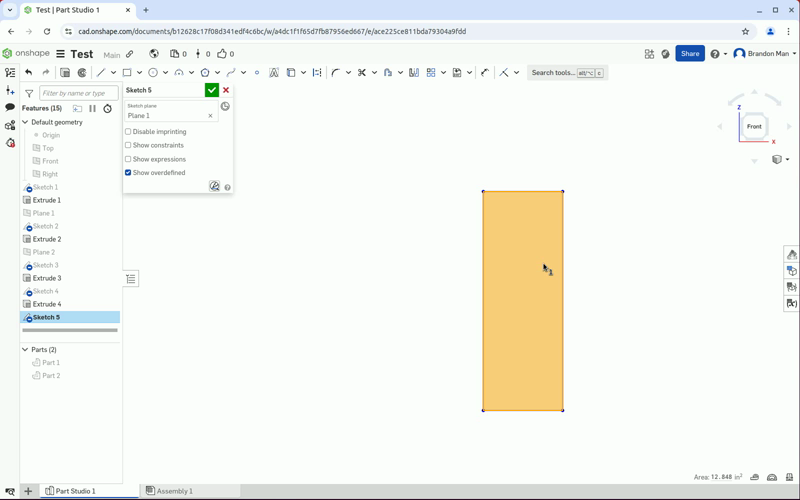
scroll(-6)
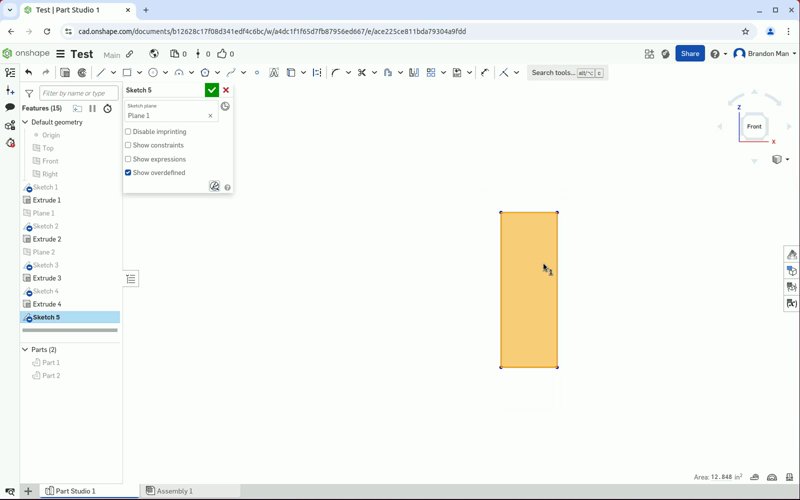
scroll(-6)
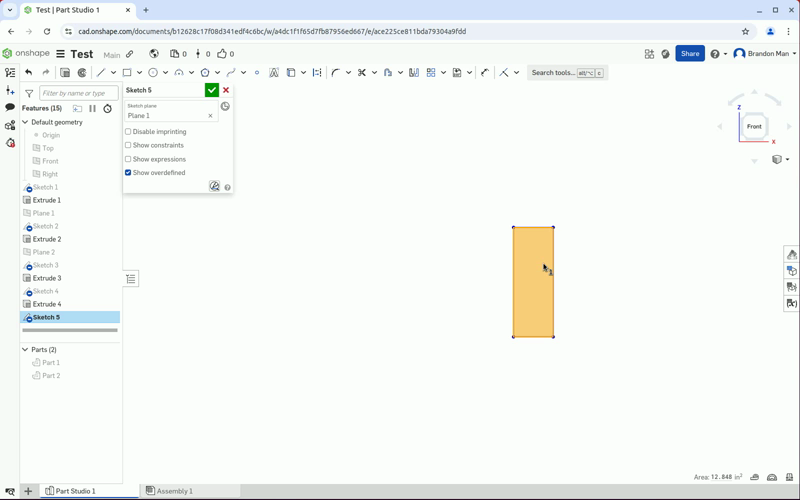
scroll(-6)
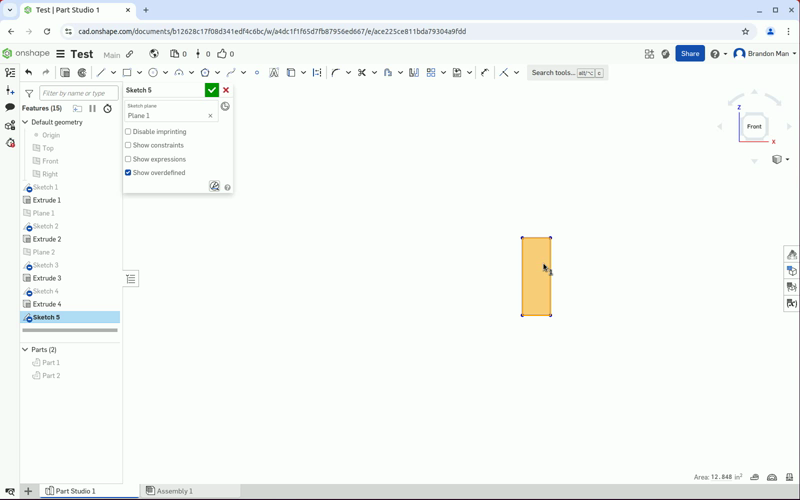
scroll(-6)
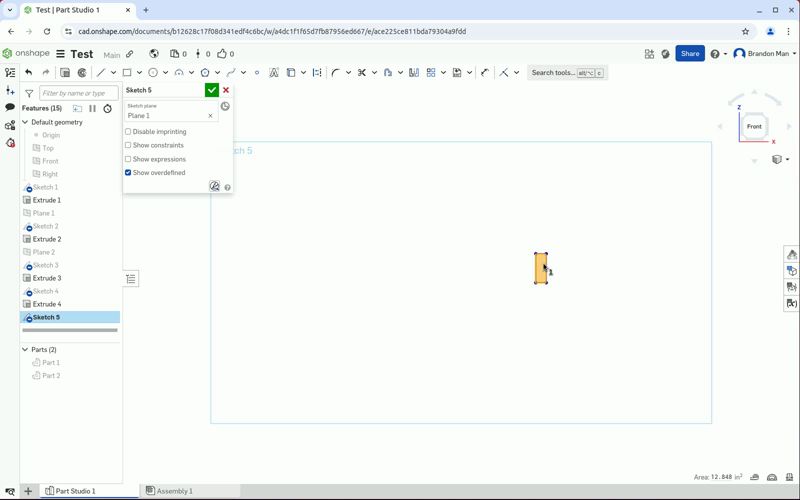
mouse_move(73, 352)
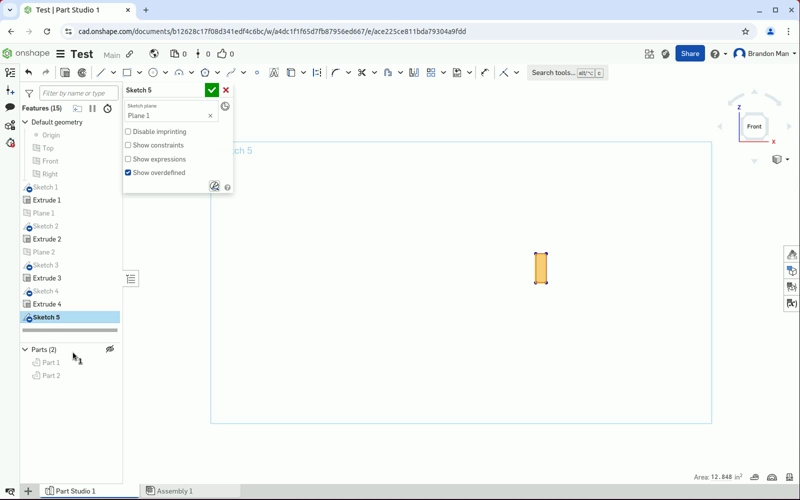
key(shift+y)
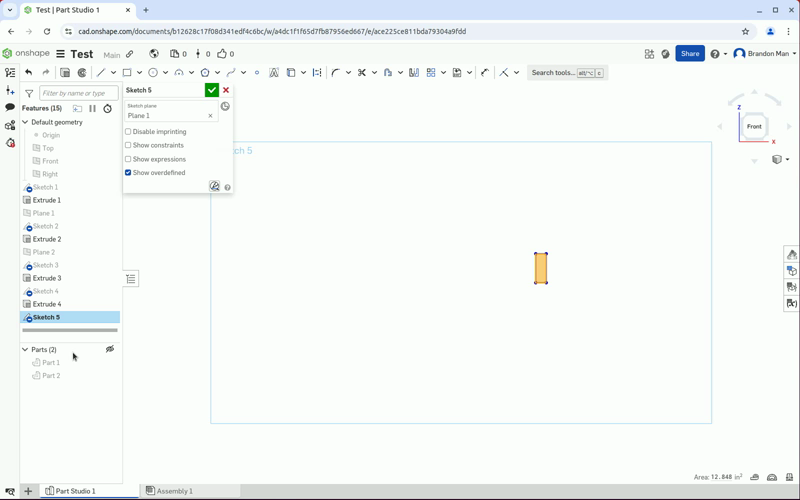
key(shift+e)
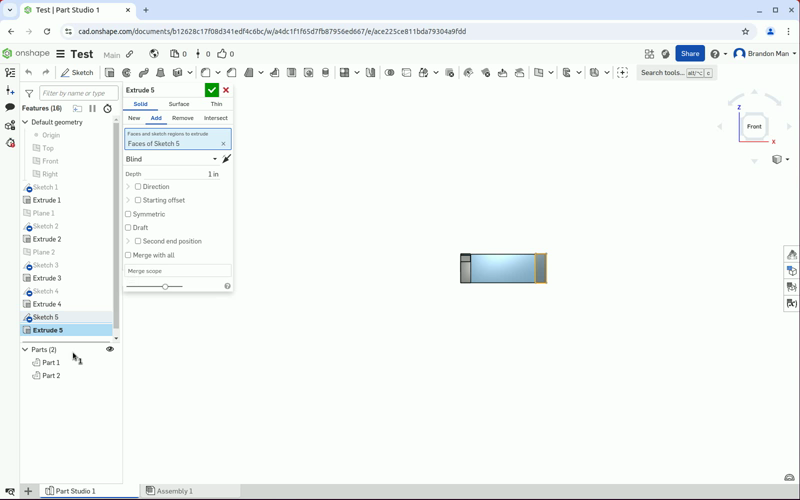
mouse_move(143, 106)
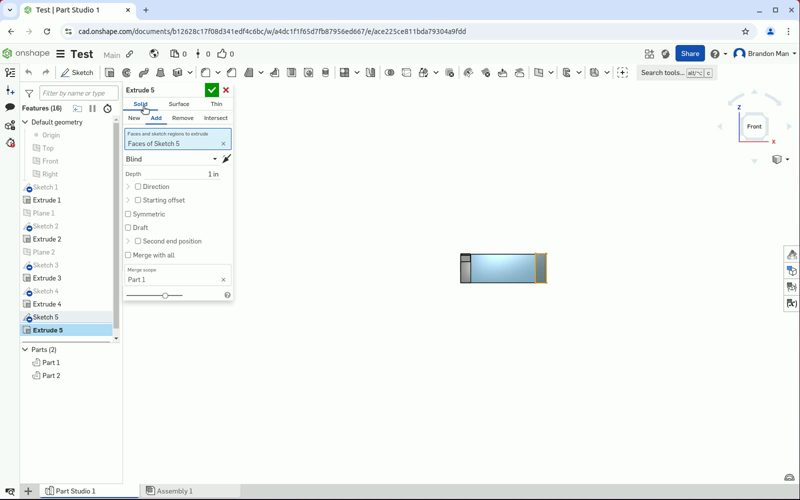
click(143, 106)
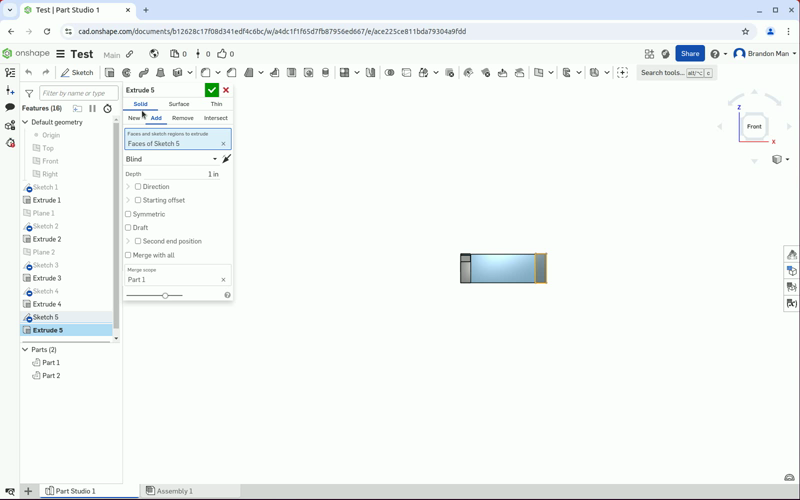
mouse_move(137, 120)
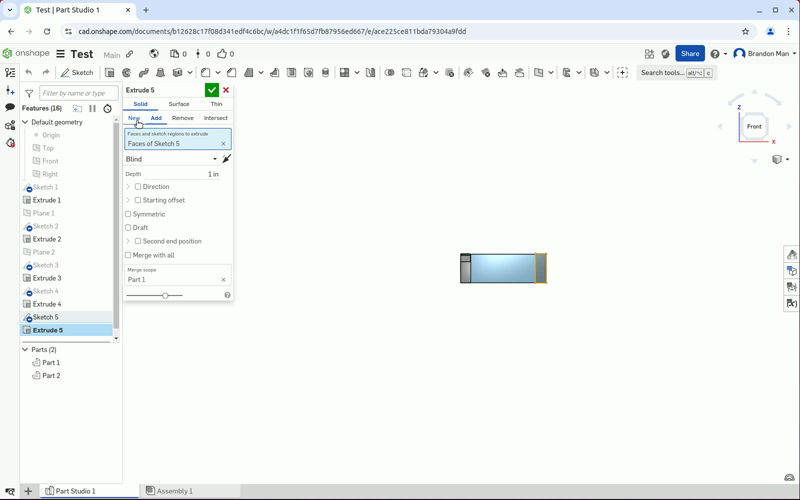
click(137, 120)
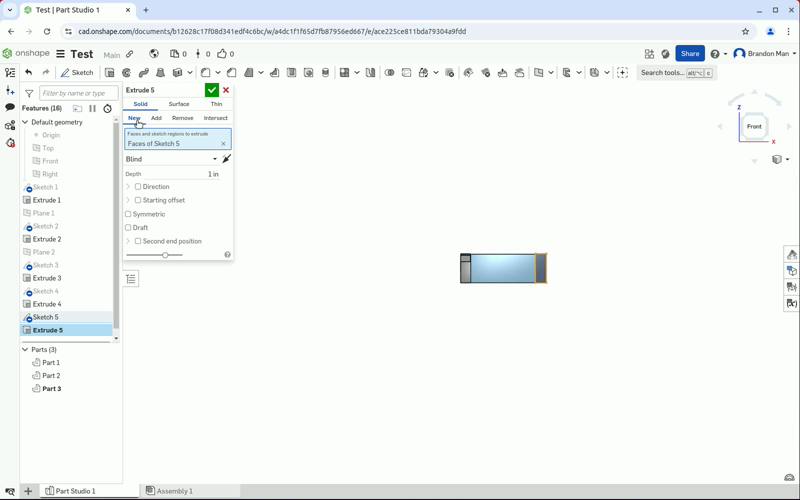
key(tab, 4)
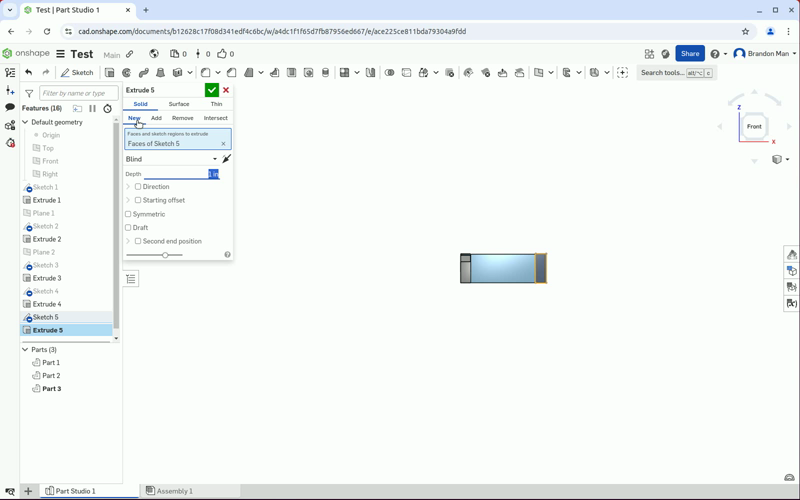
text(5.777)
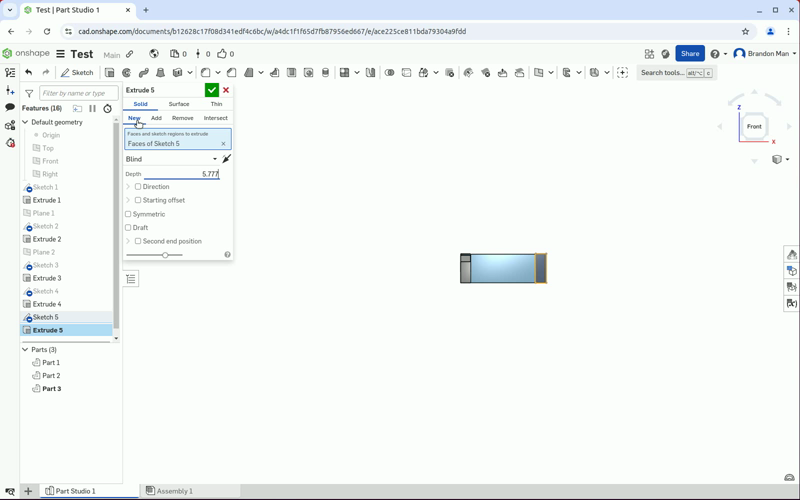
key(enter)
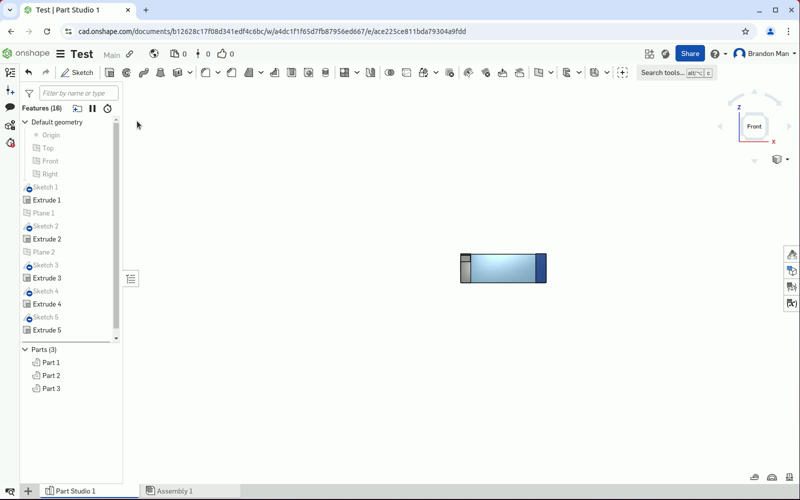
key(shift+h)
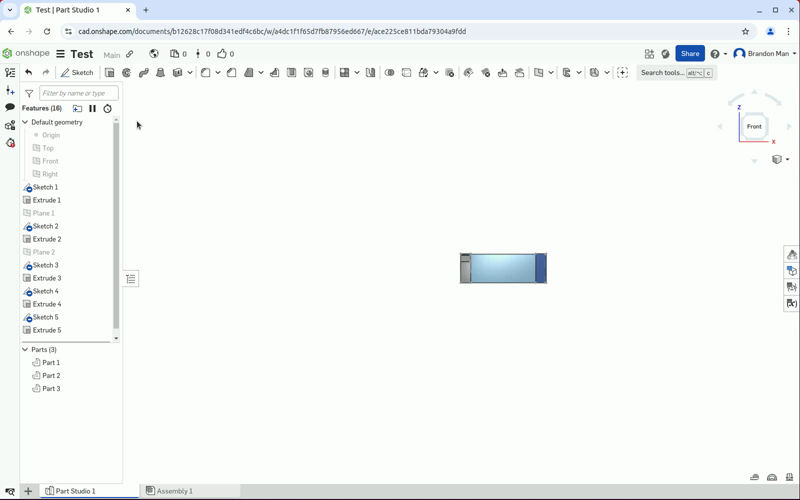
key(shift+h)
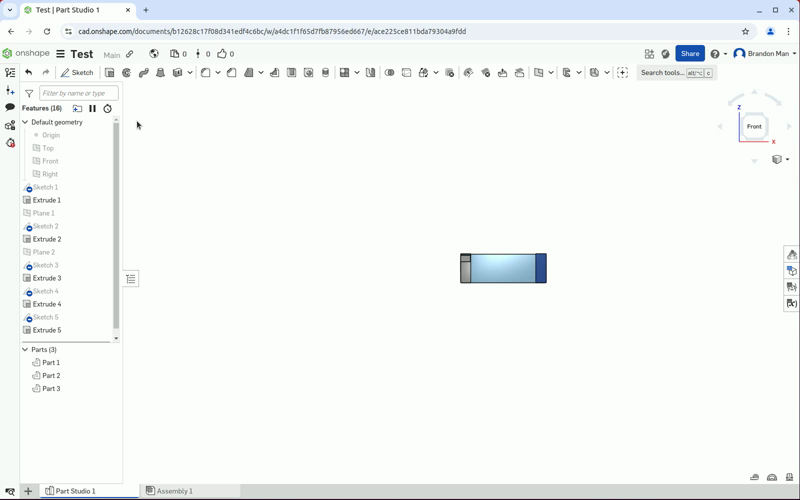
mouse_move(69, 189)
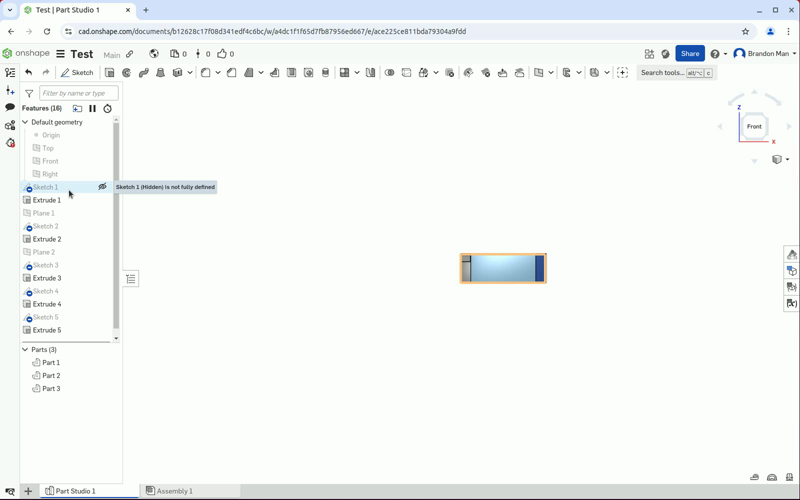
click(69, 189)
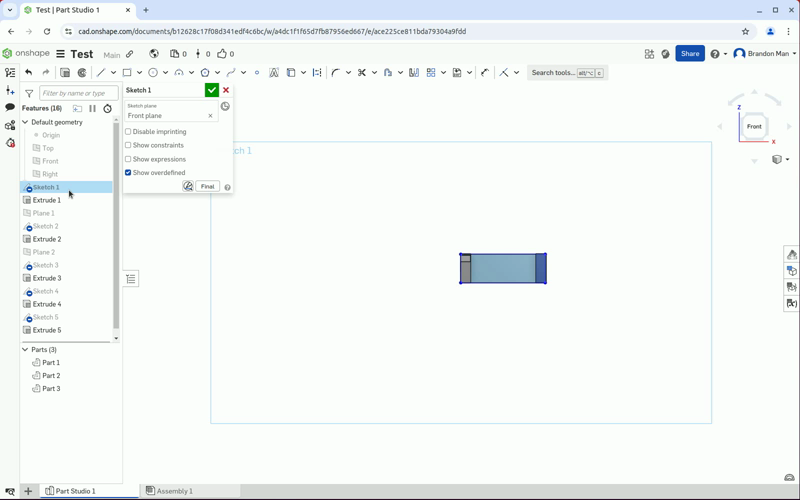
mouse_move(229, 92)
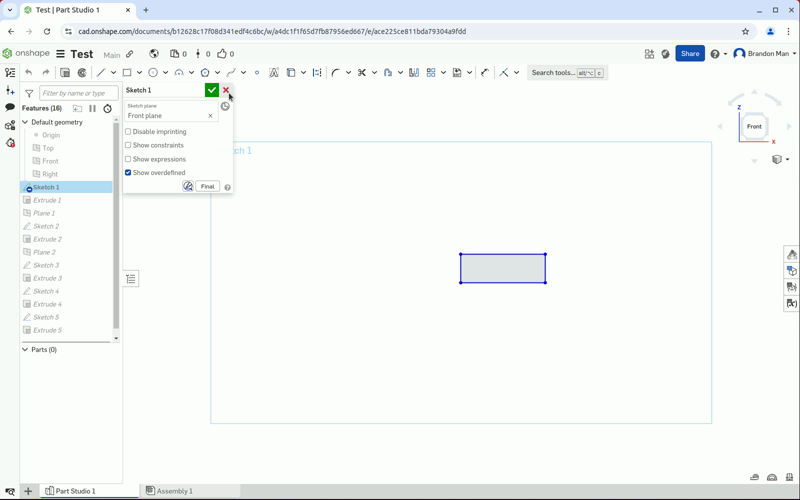
click(229, 92)
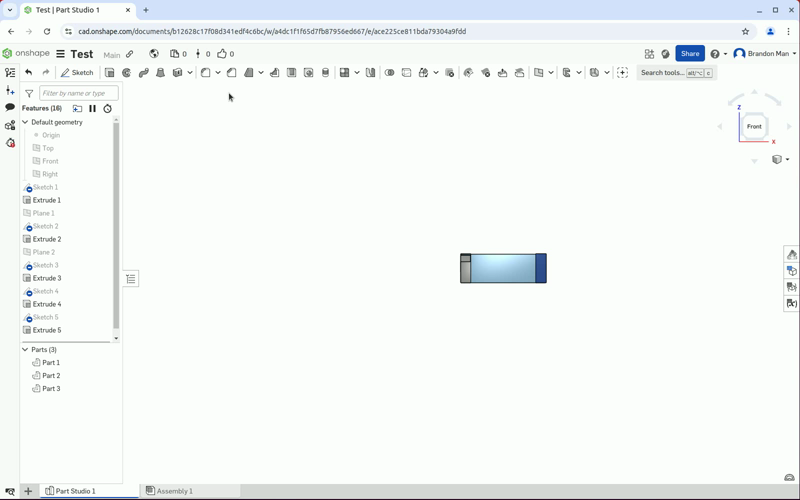
mouse_move(73, 352)
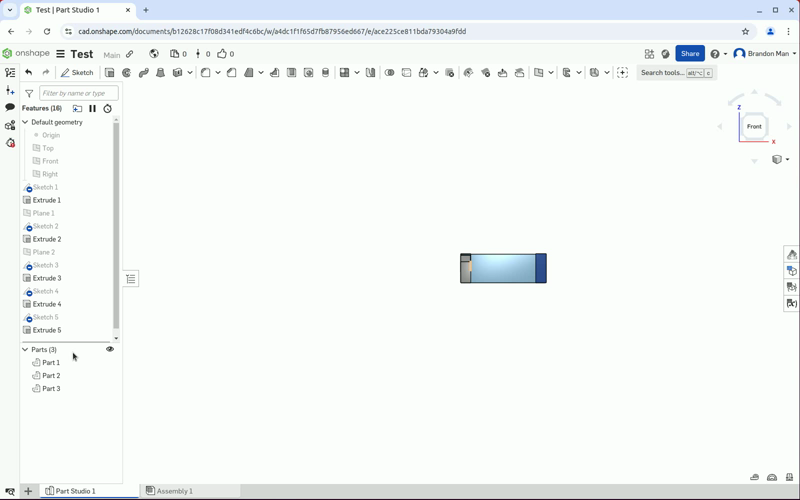
key(y)
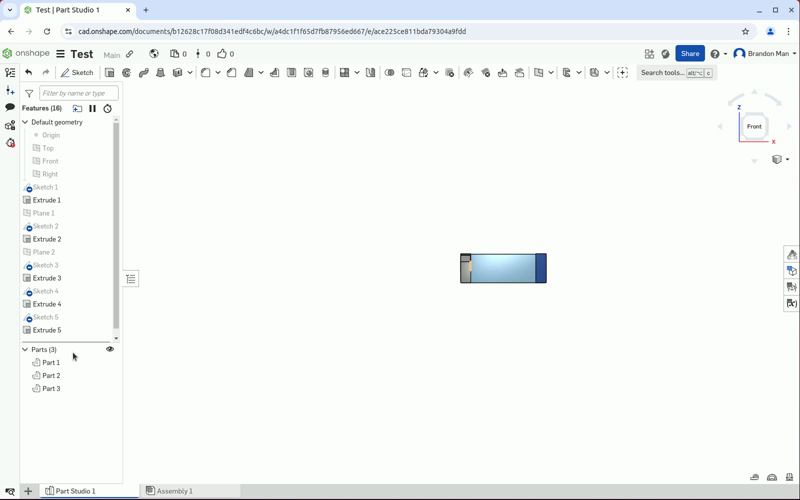
key(shift+p)
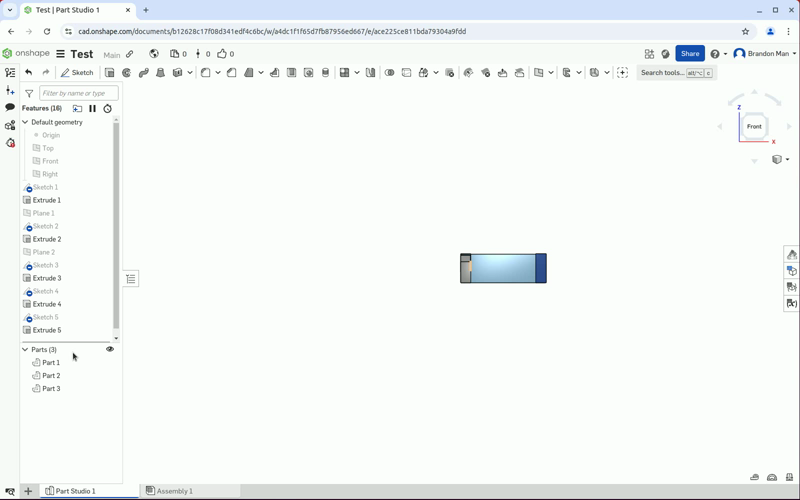
key(space)
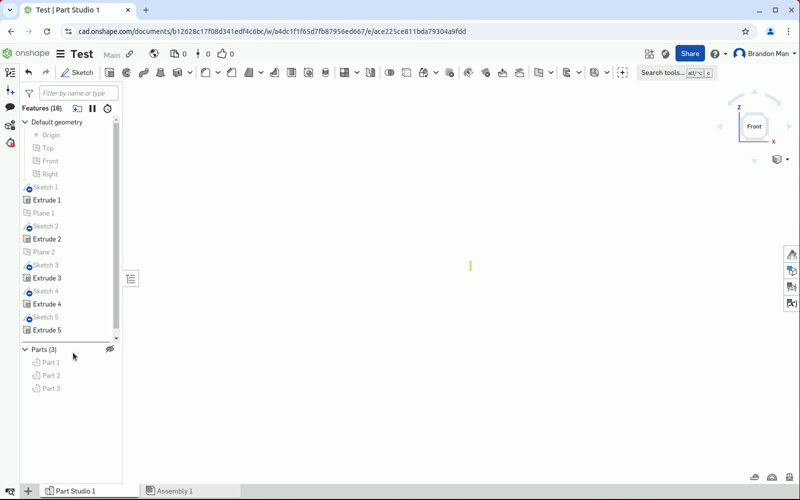
key_down(shift)
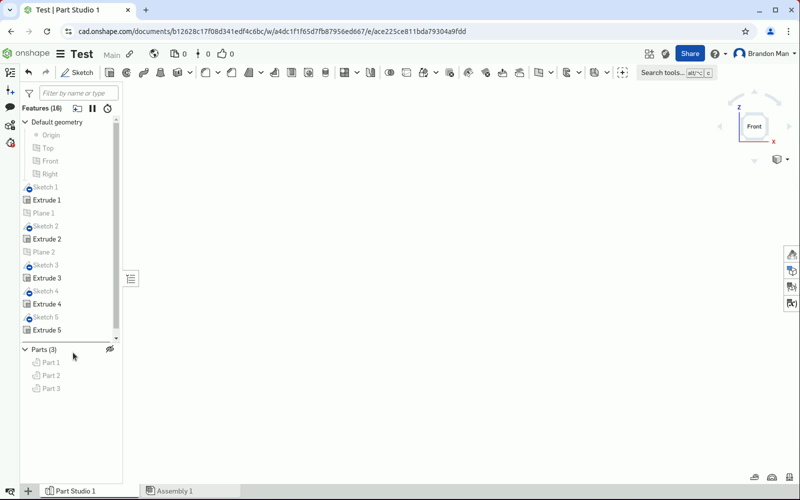
key(left)
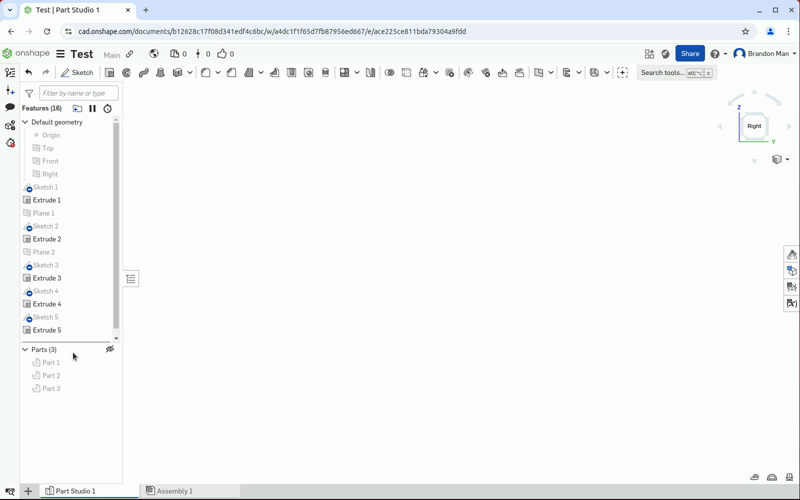
key_up(shift)
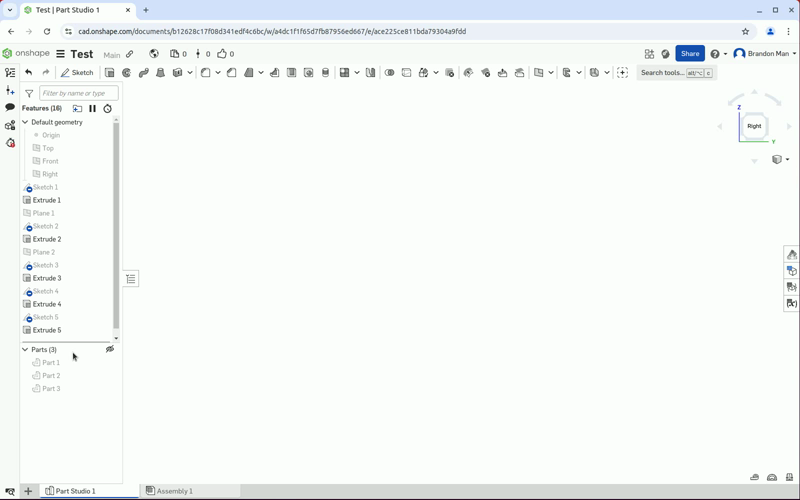
mouse_move(73, 352)
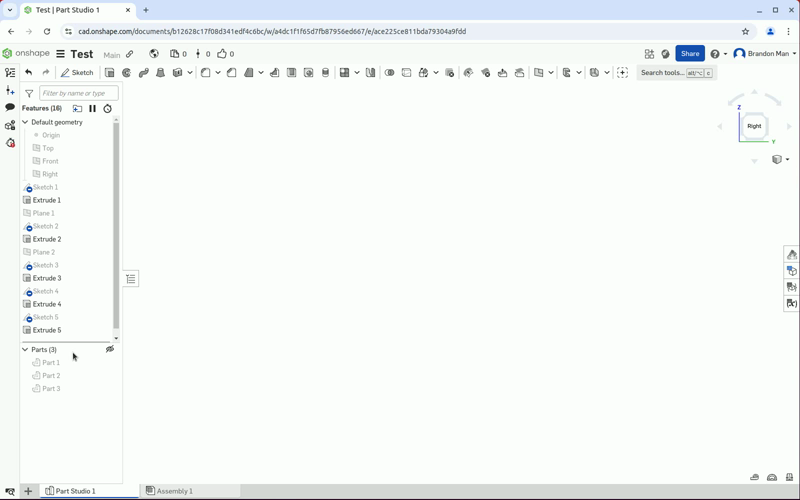
key(shift+y)
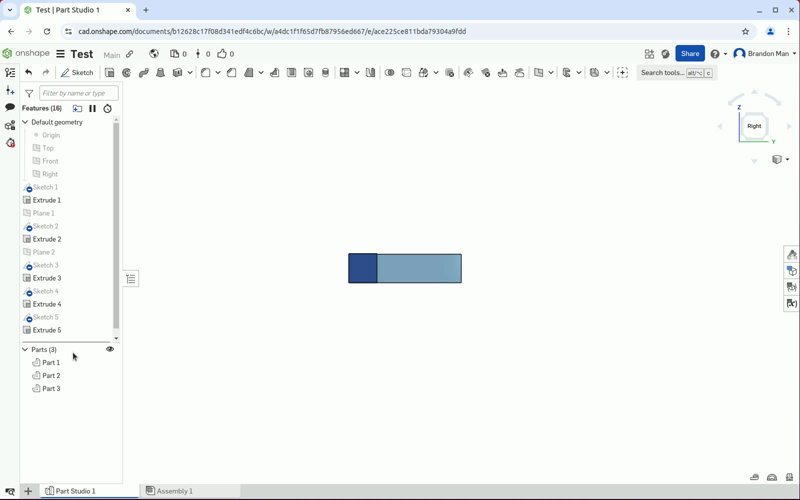
mouse_move(541, 75)
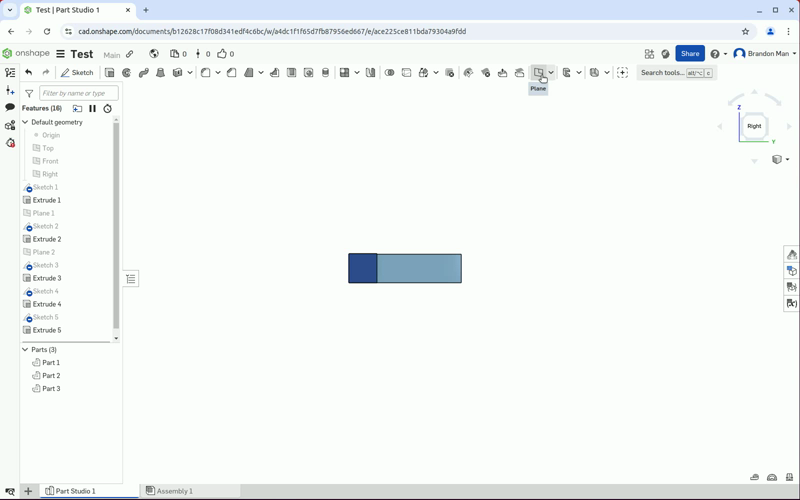
click(541, 75)
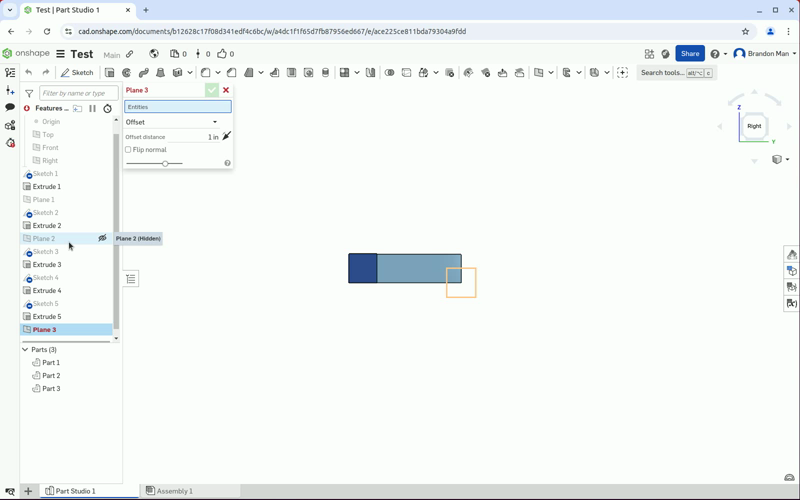
scroll(3)
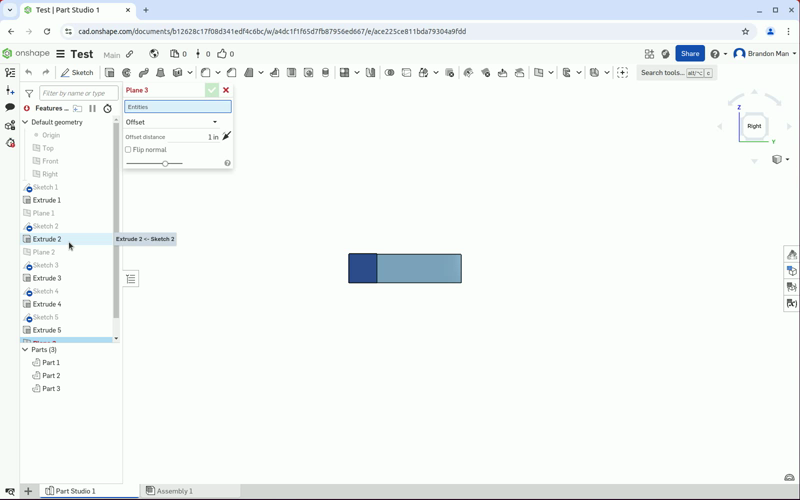
mouse_move(69, 176)
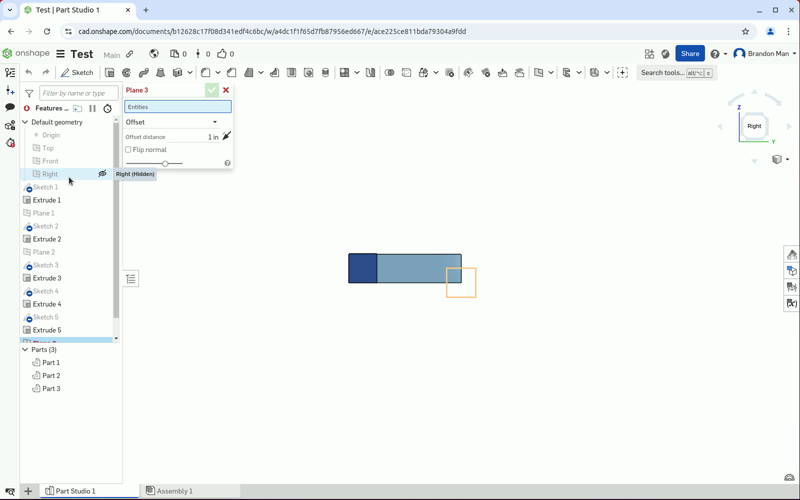
click(69, 176)
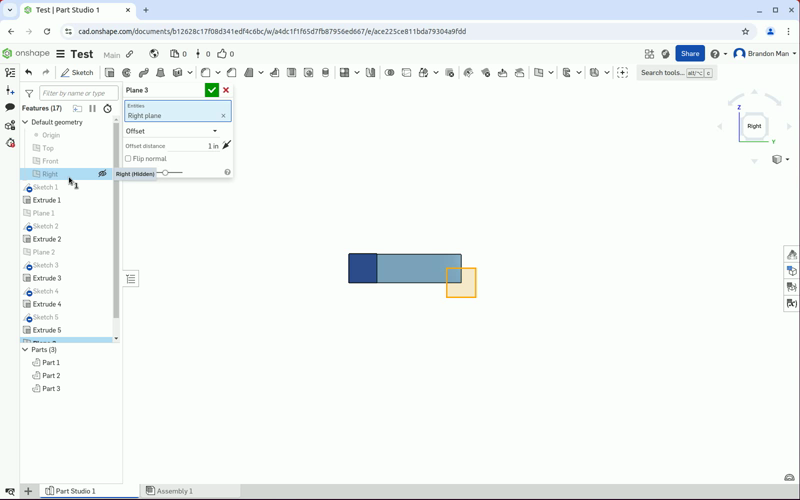
key(tab, 2)
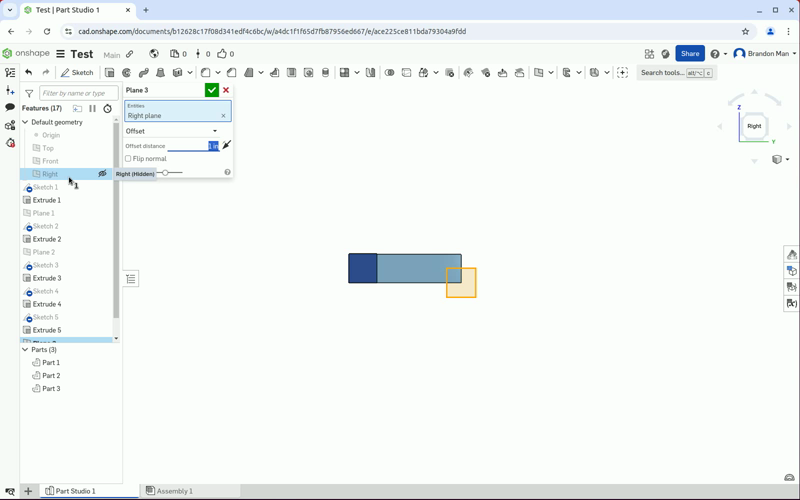
text(15.405)
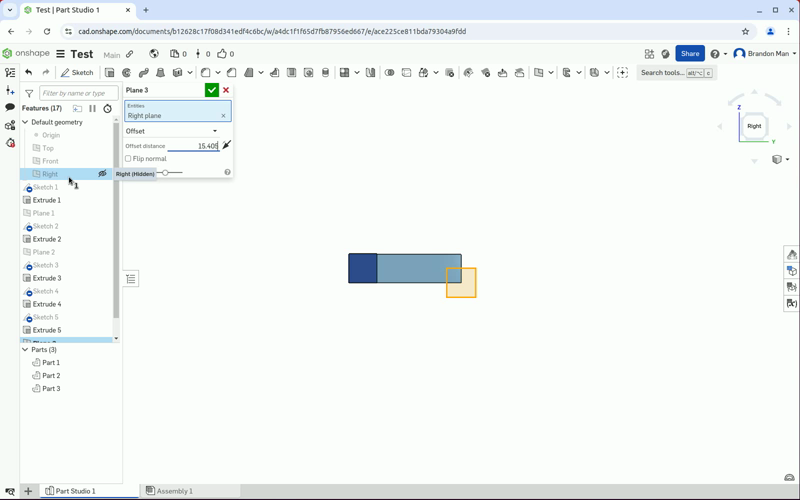
key(enter, 2)
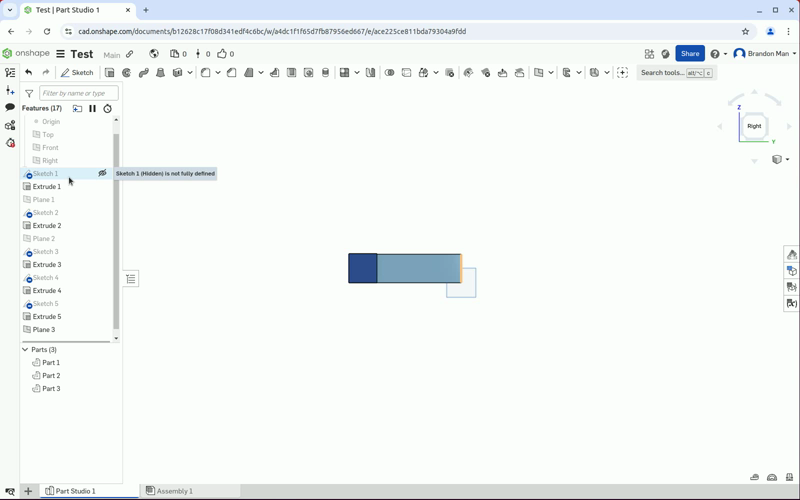
key(shift+s)
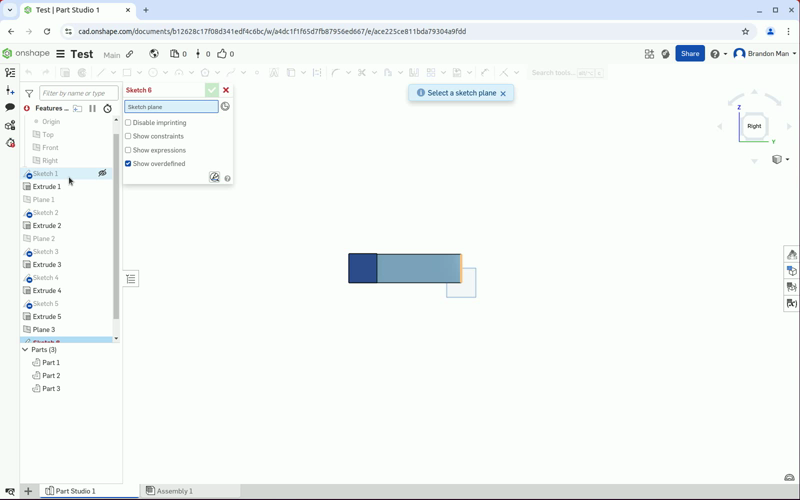
mouse_move(69, 319)
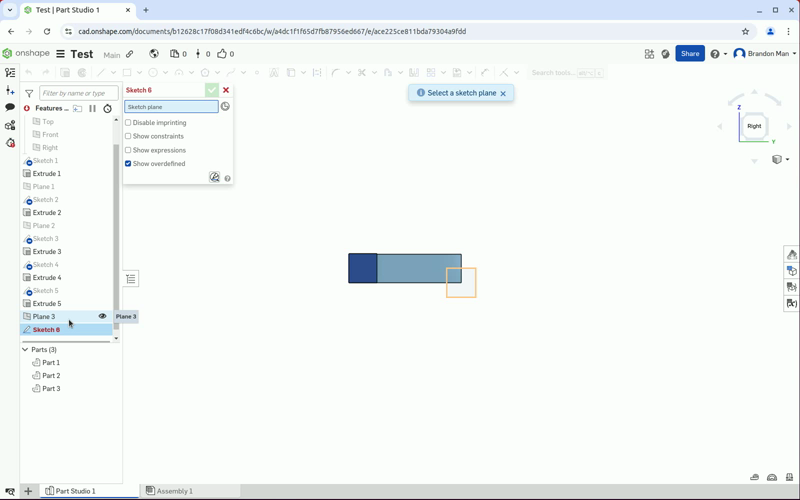
click(69, 319)
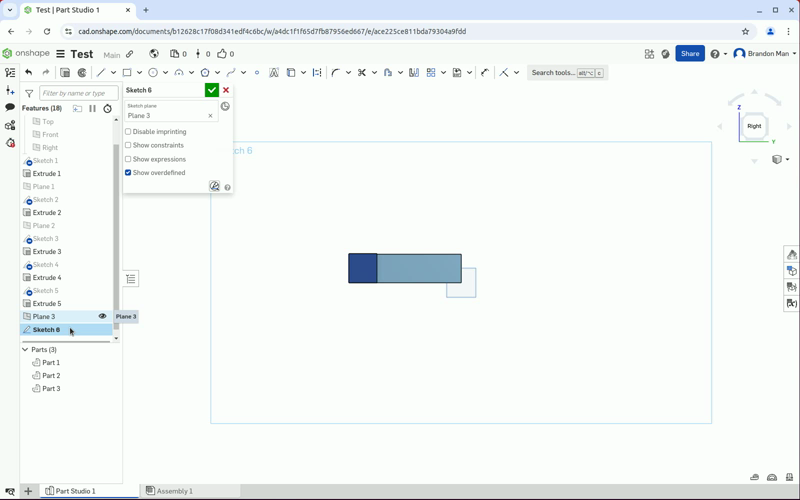
mouse_move(73, 352)
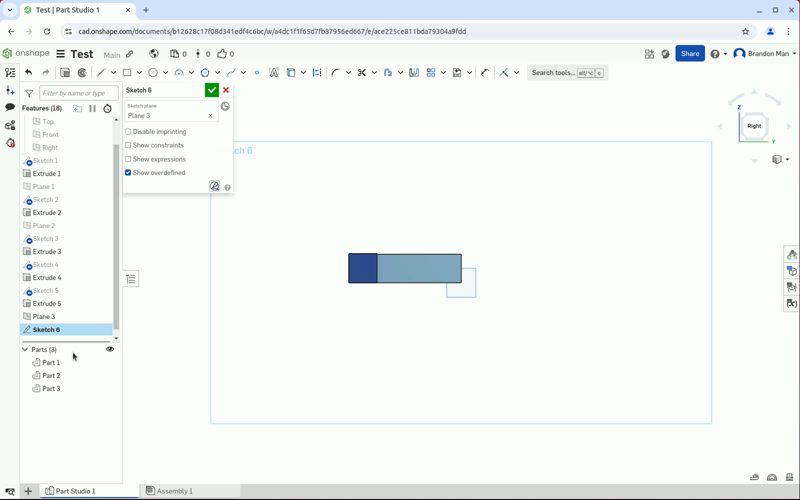
key(y)
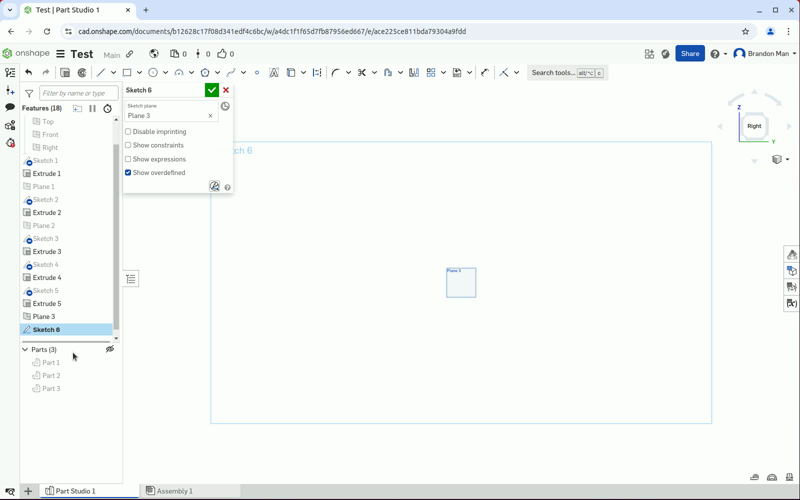
key(l)
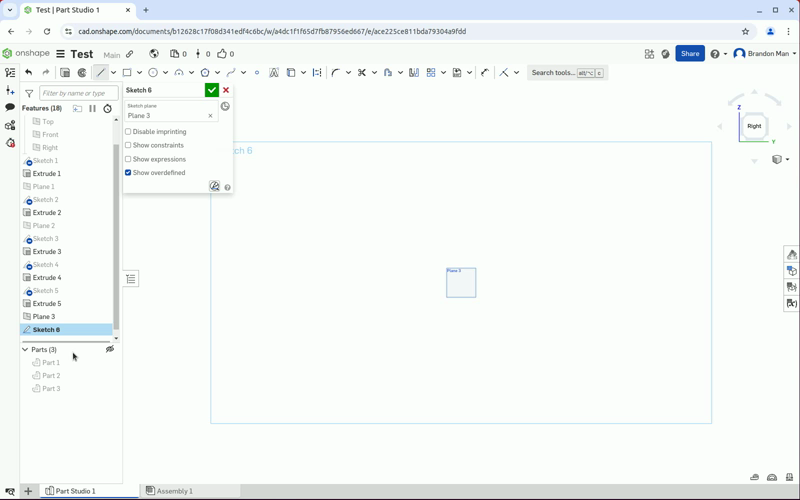
key_down(shift)
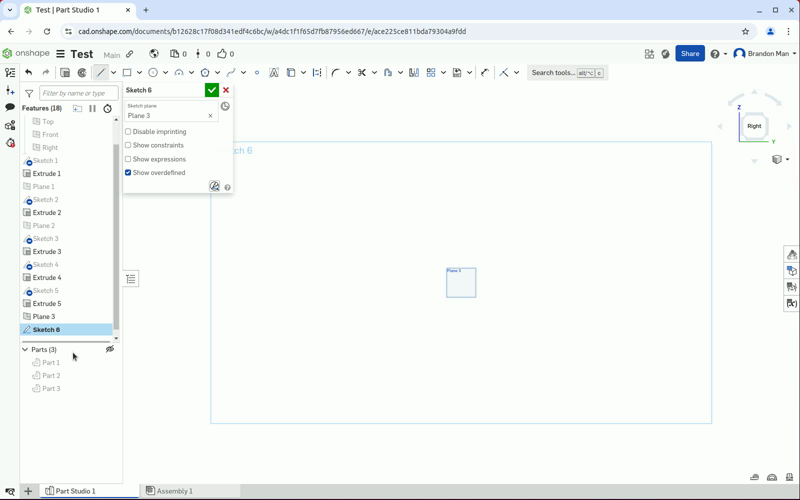
mouse_move(348, 254)
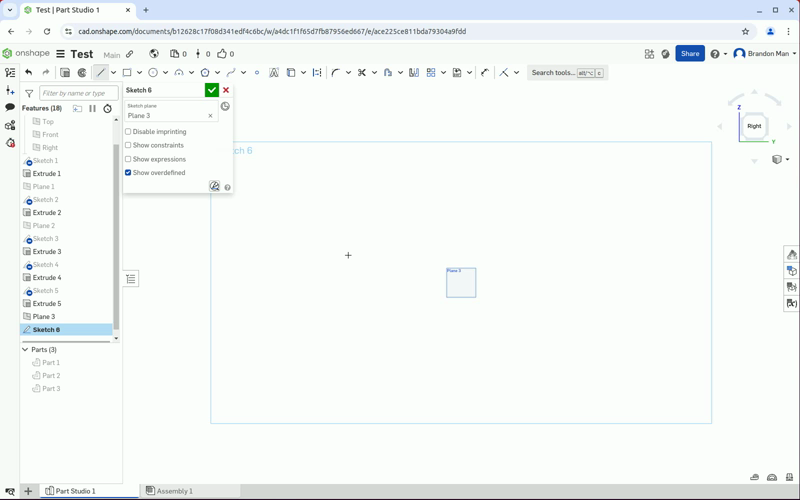
click(348, 254)
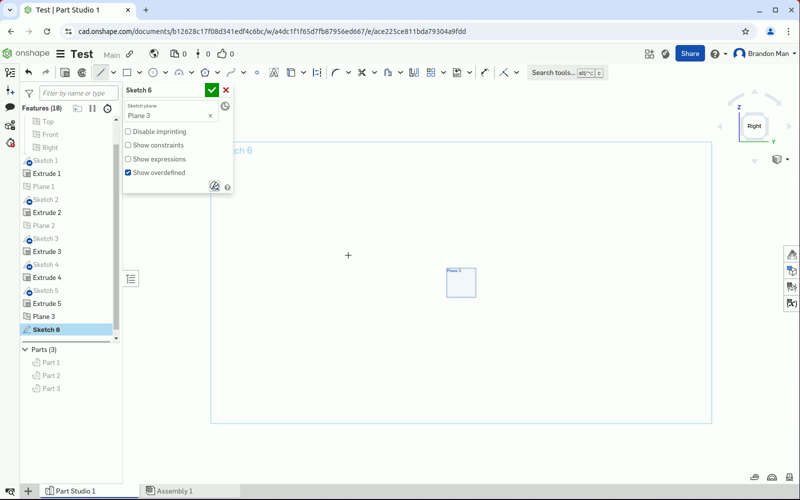
key_up(shift)
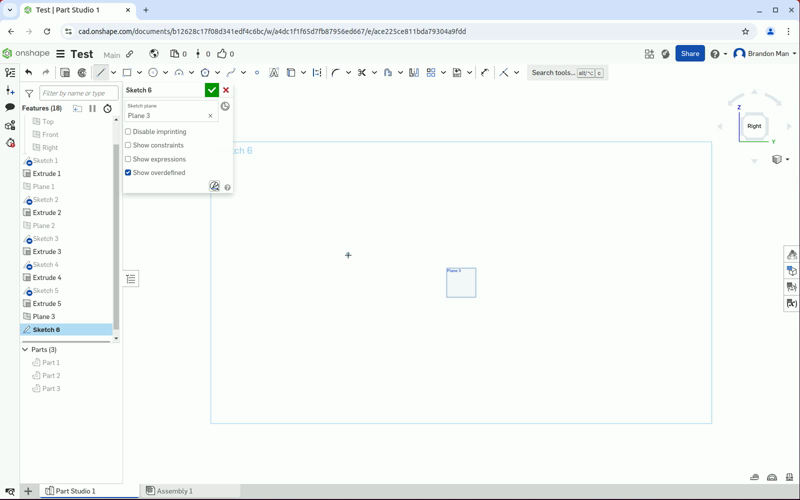
key_down(shift)
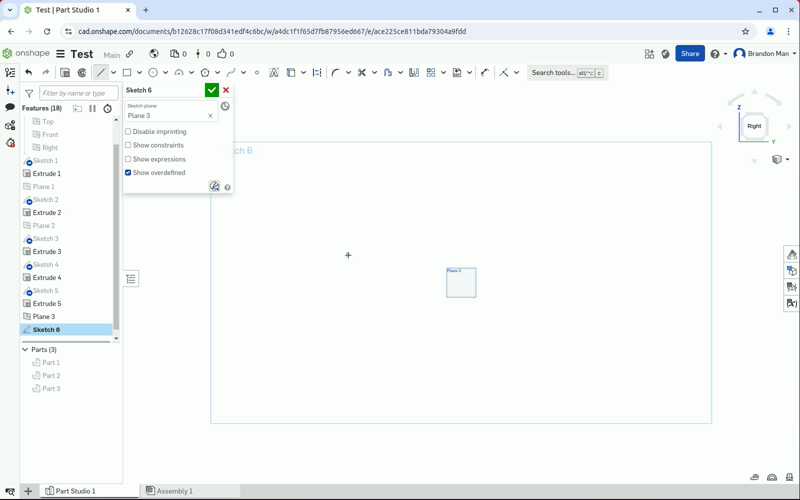
mouse_move(378, 254)
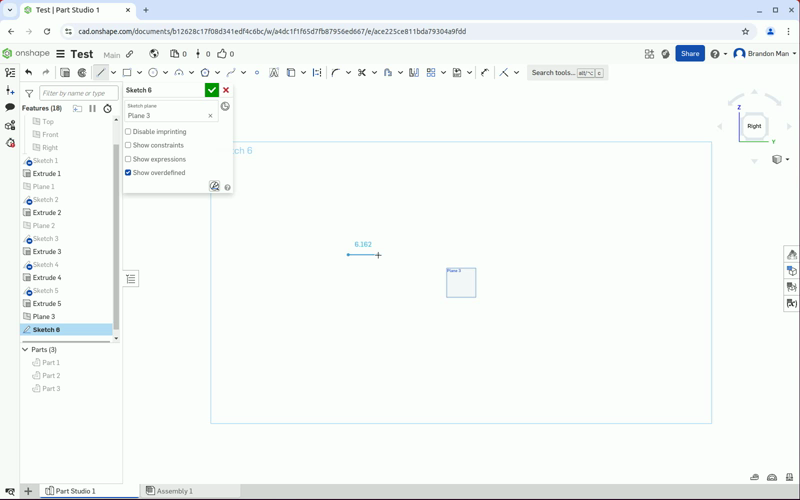
mouse_move(356, 271)
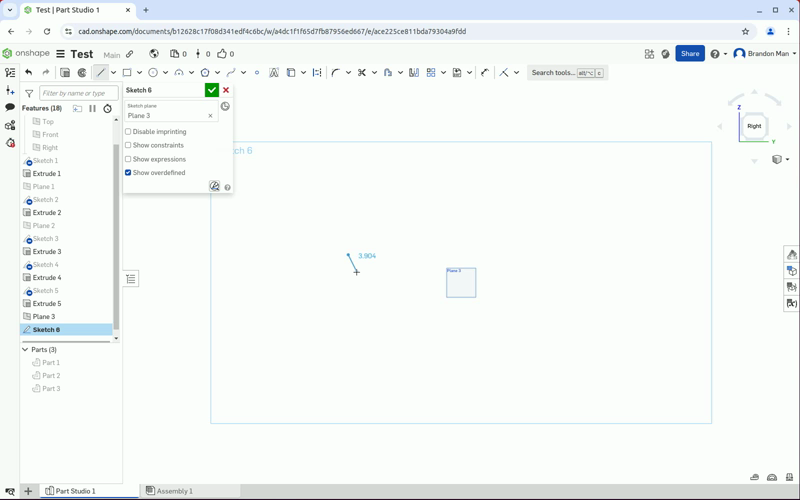
click(356, 271)
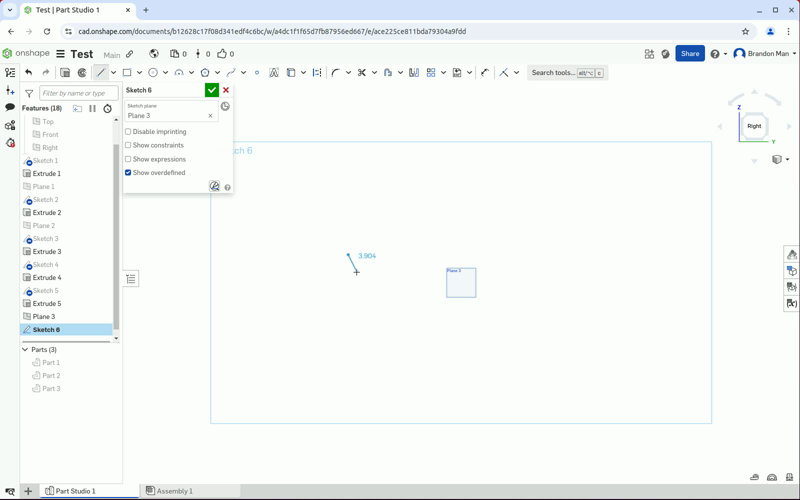
key_up(shift)
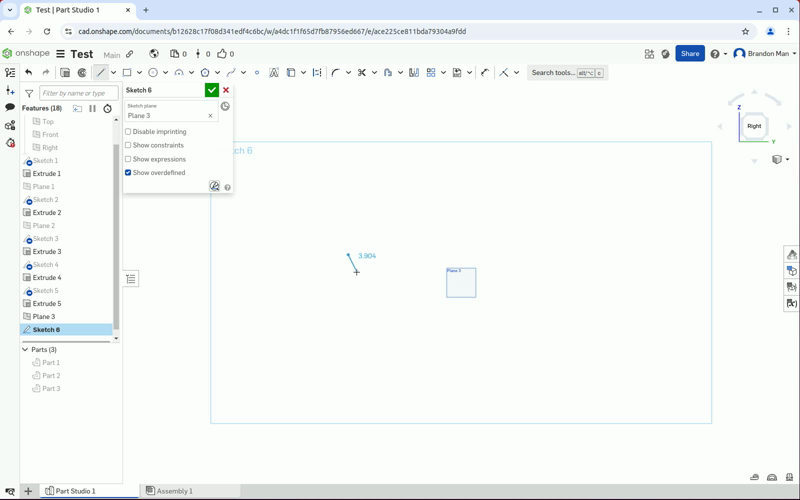
key_down(shift)
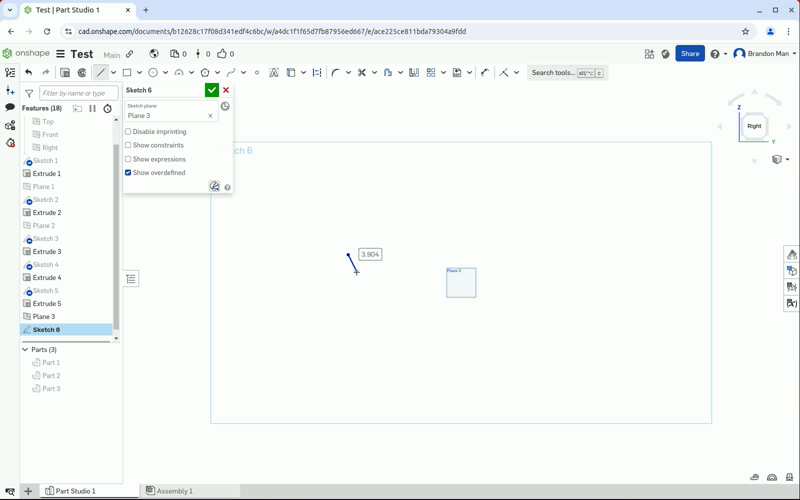
mouse_move(386, 271)
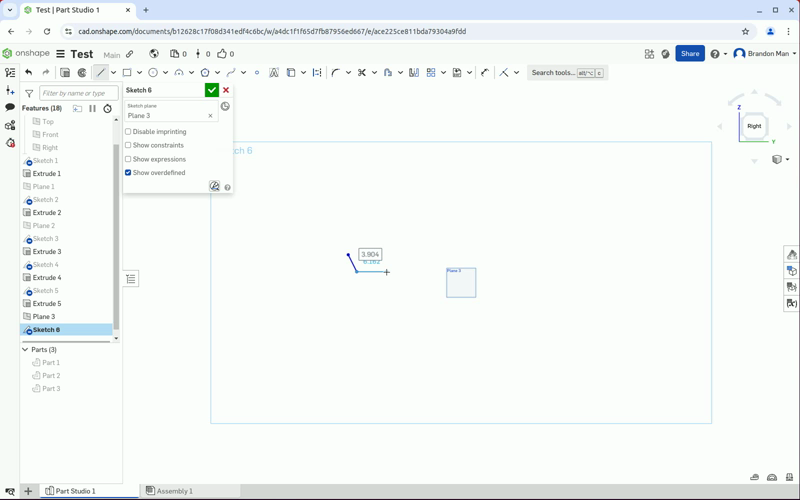
mouse_move(372, 271)
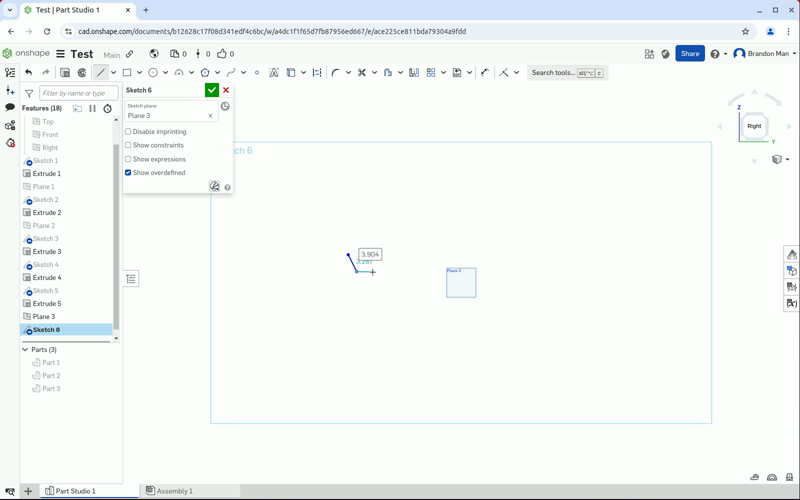
click(372, 271)
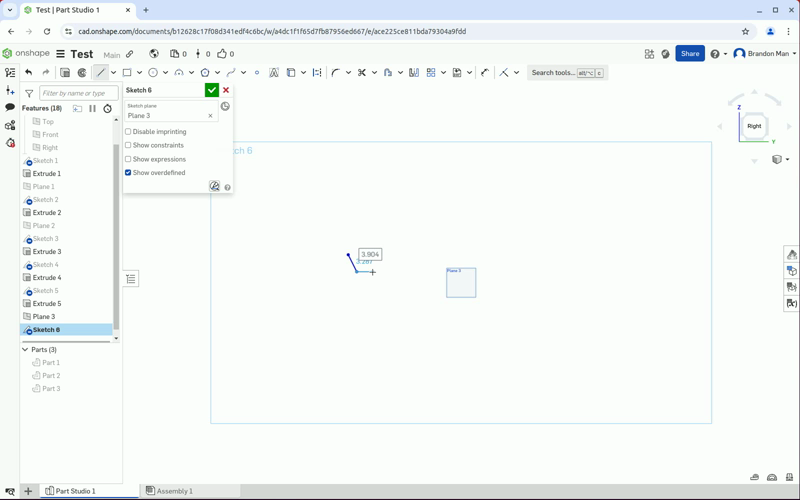
key_up(shift)
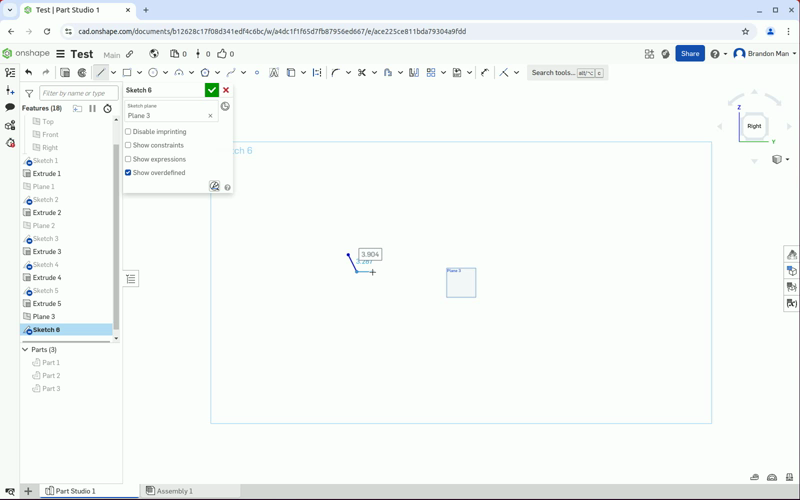
key_down(shift)
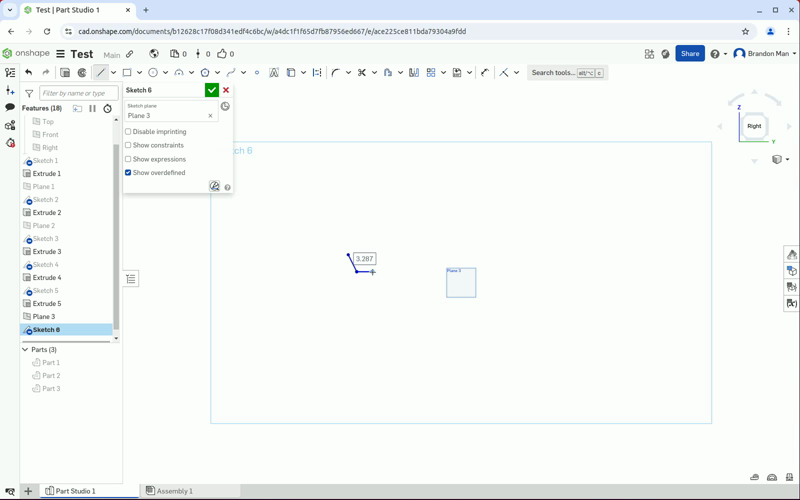
mouse_move(402, 271)
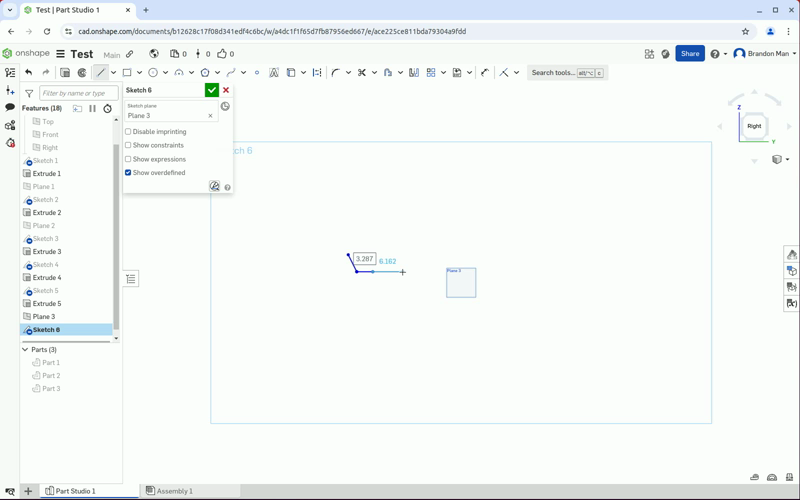
mouse_move(372, 261)
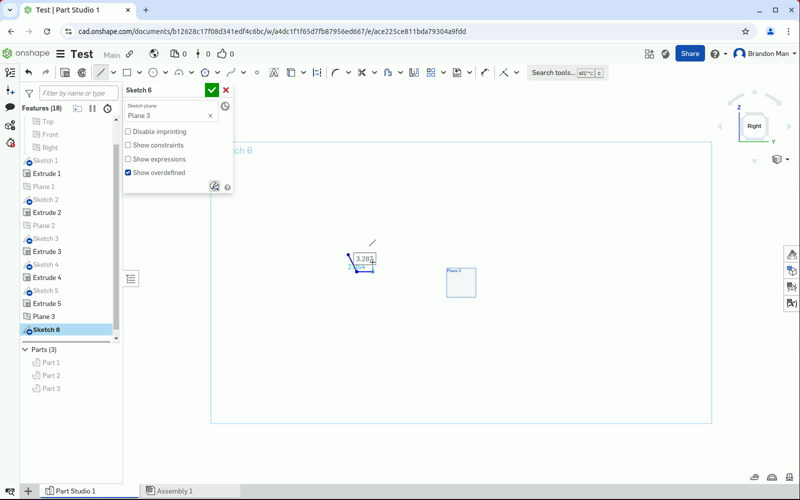
click(372, 261)
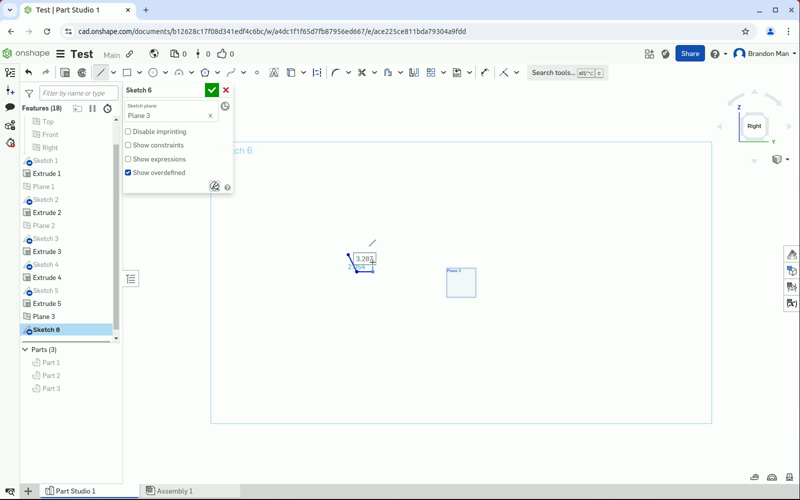
key_up(shift)
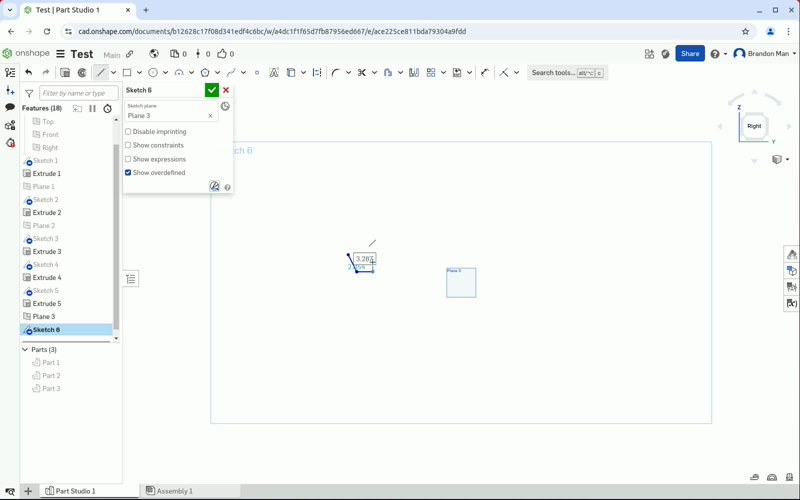
key_down(shift)
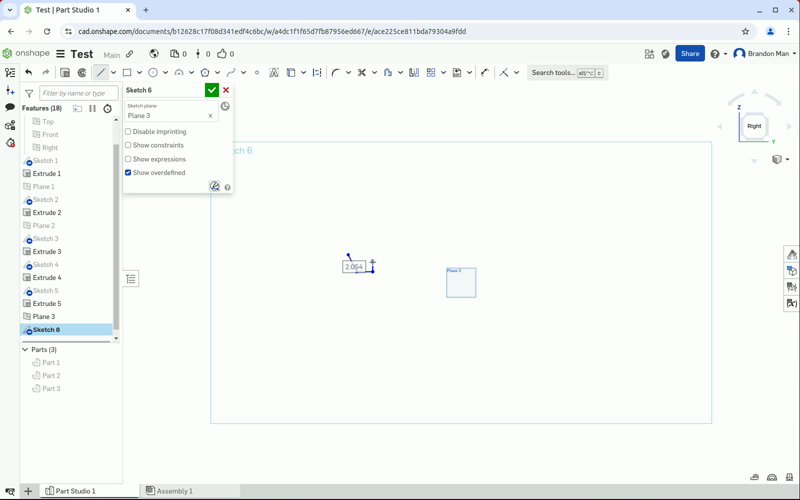
mouse_move(402, 261)
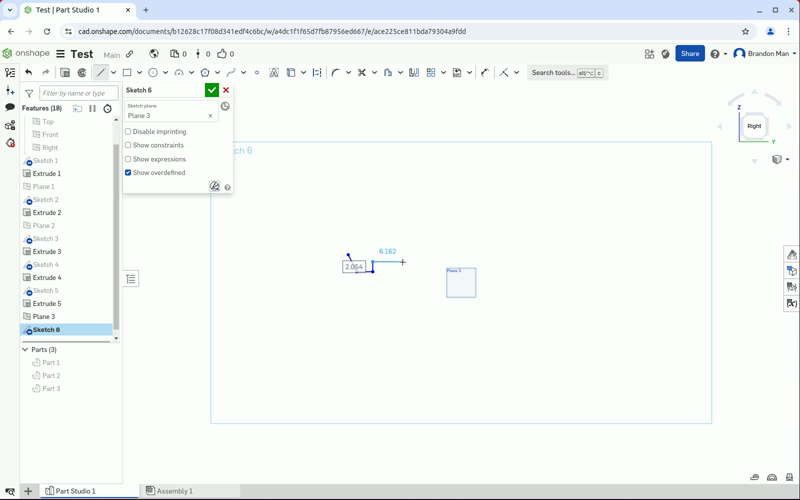
mouse_move(377, 261)
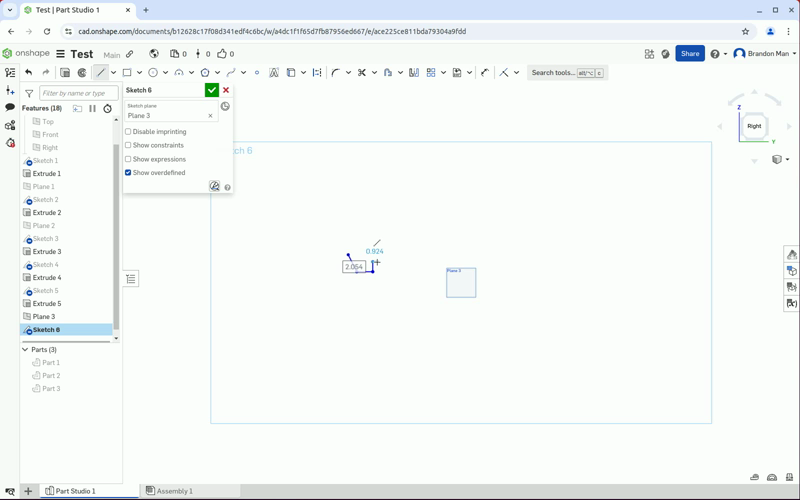
scroll(6)
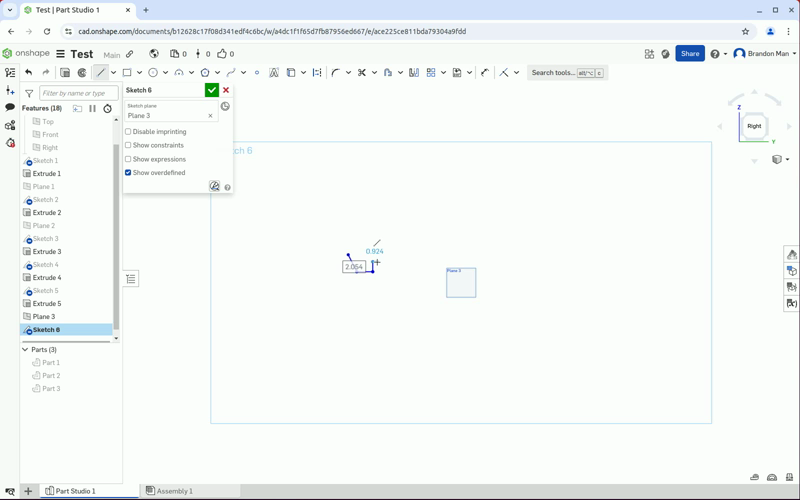
scroll(6)
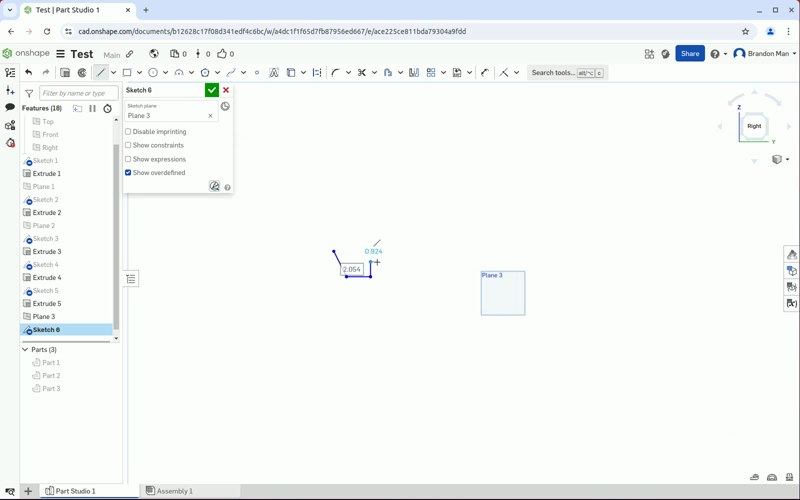
scroll(6)
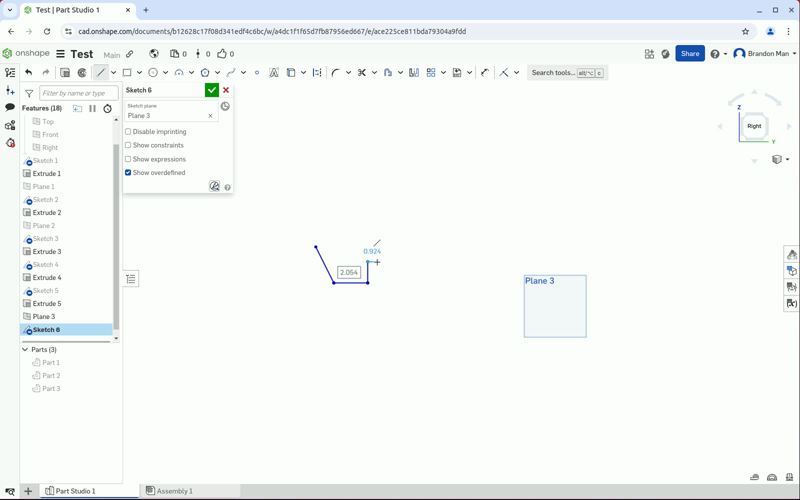
scroll(6)
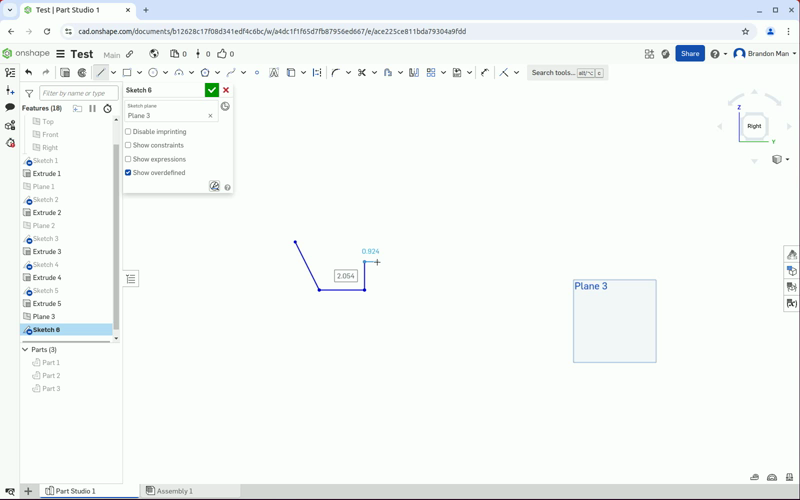
scroll(6)
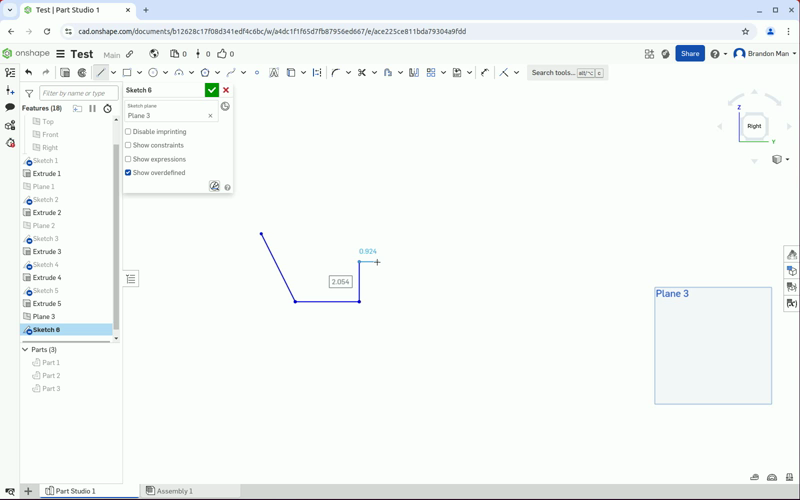
scroll(6)
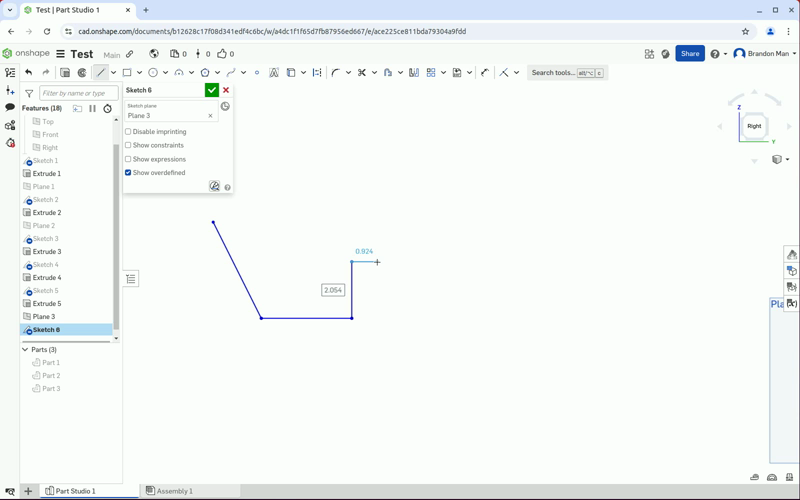
scroll(6)
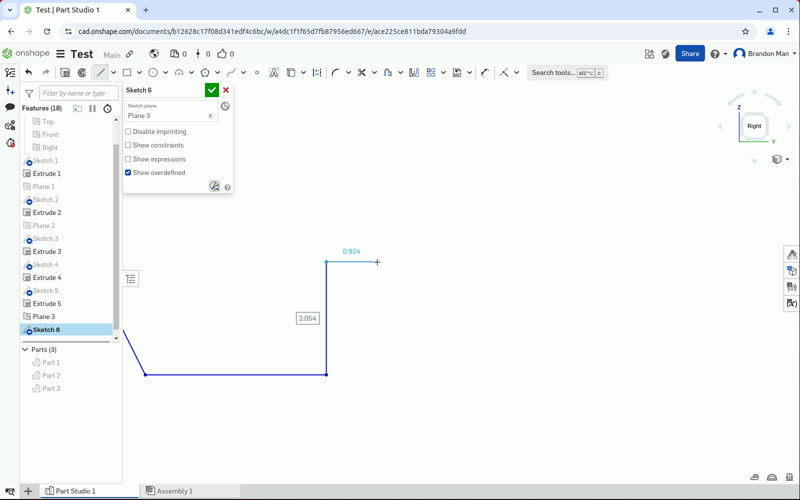
click(377, 261)
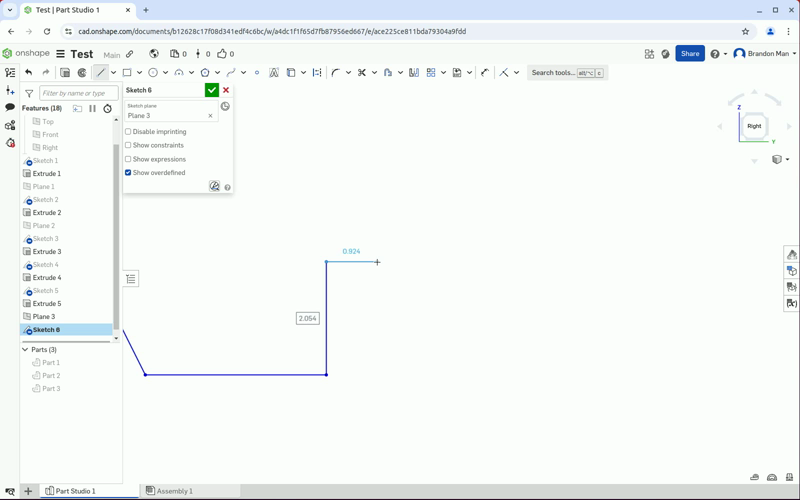
scroll(-6)
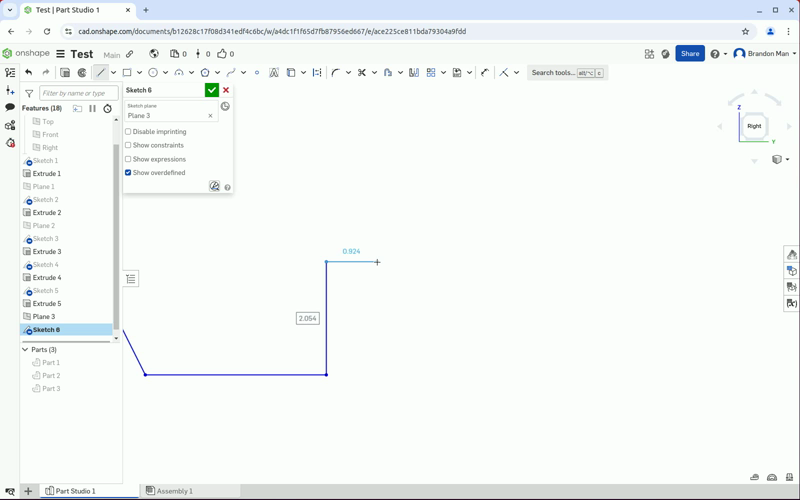
scroll(-6)
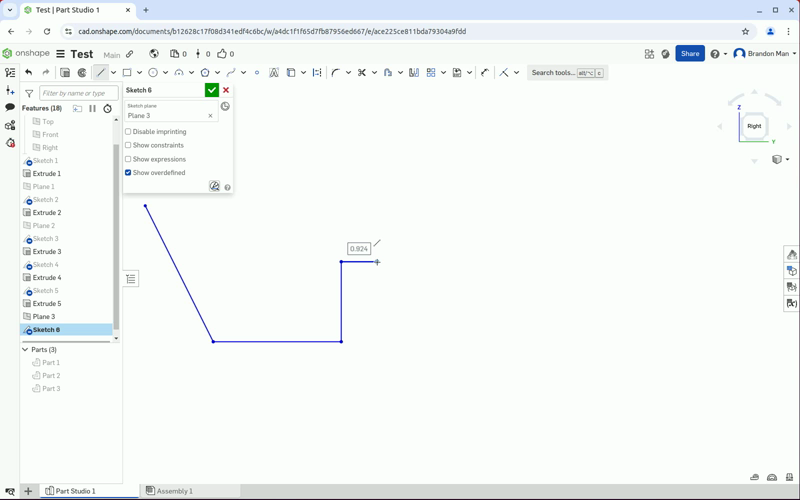
scroll(-6)
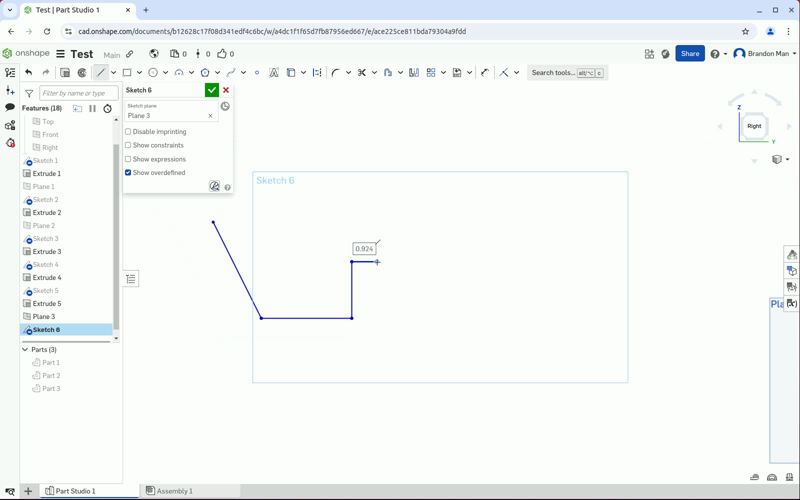
scroll(-6)
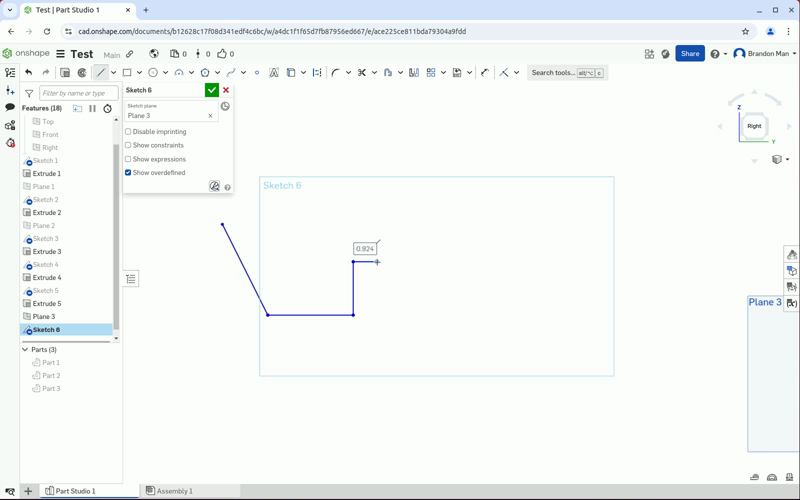
scroll(-6)
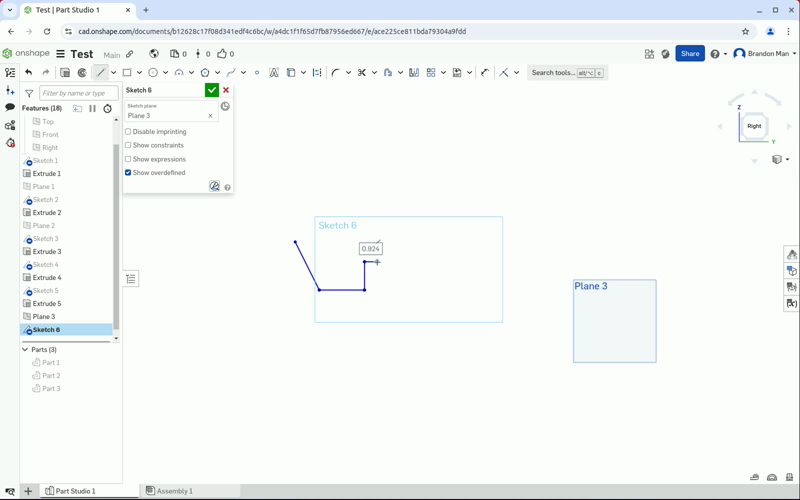
scroll(-6)
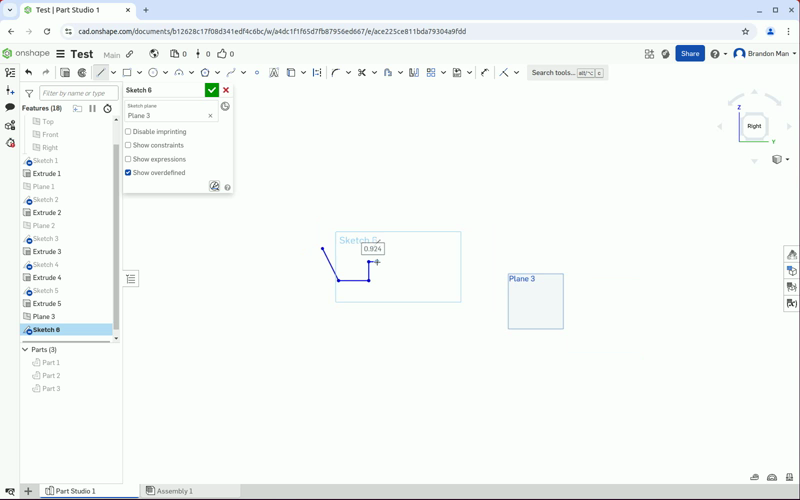
scroll(-6)
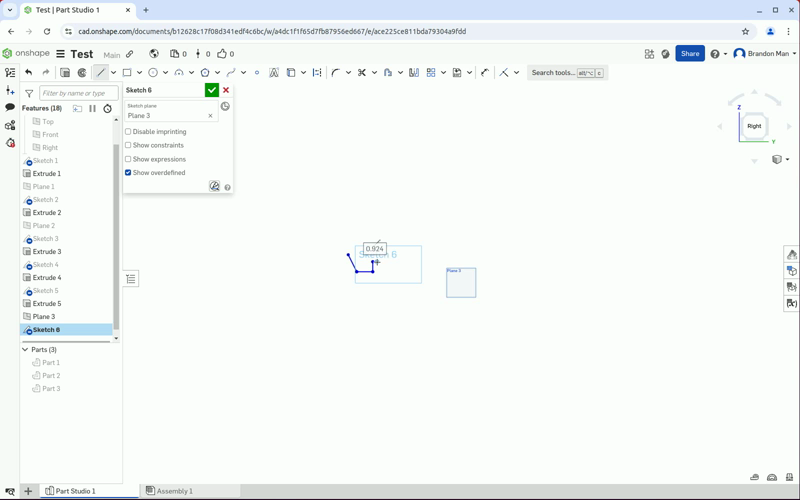
key_up(shift)
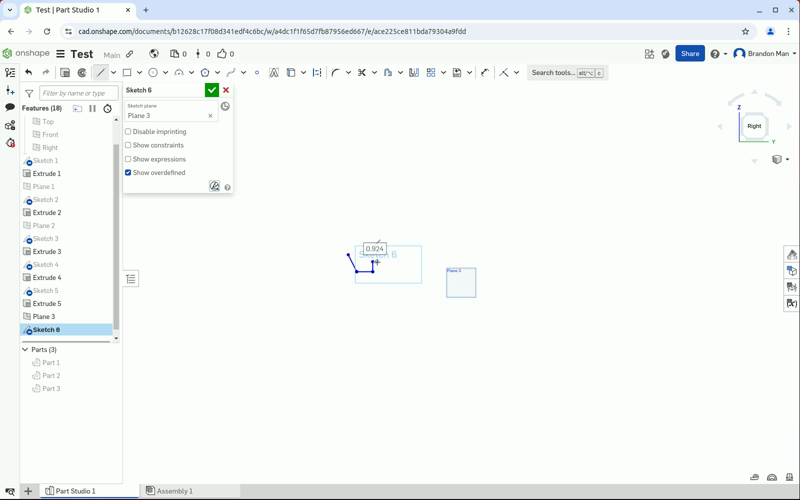
key_down(shift)
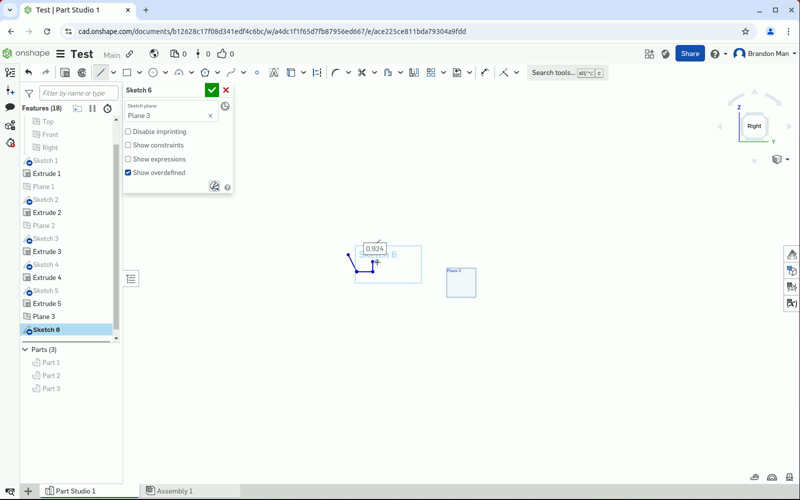
mouse_move(407, 261)
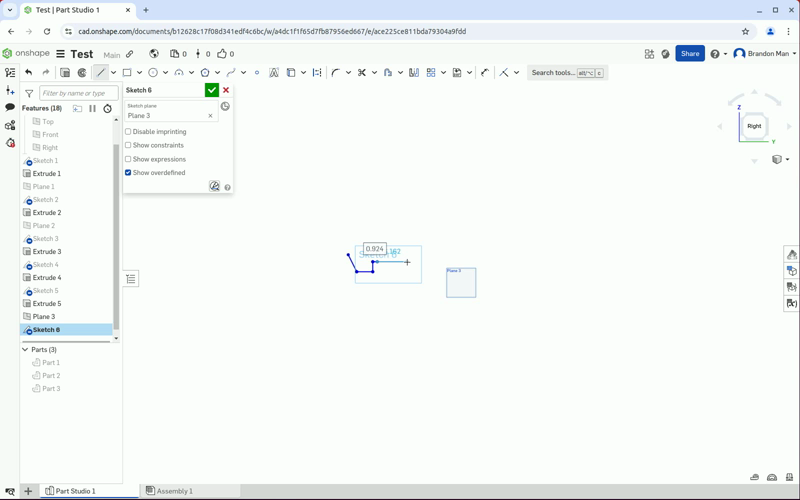
mouse_move(377, 254)
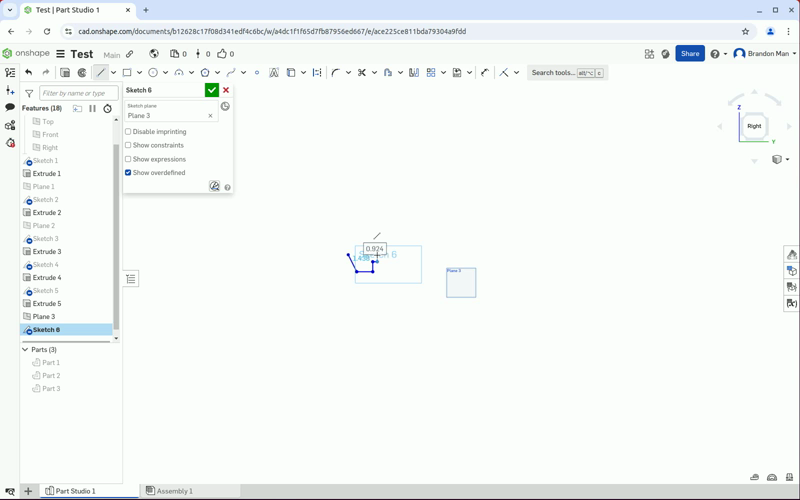
scroll(6)
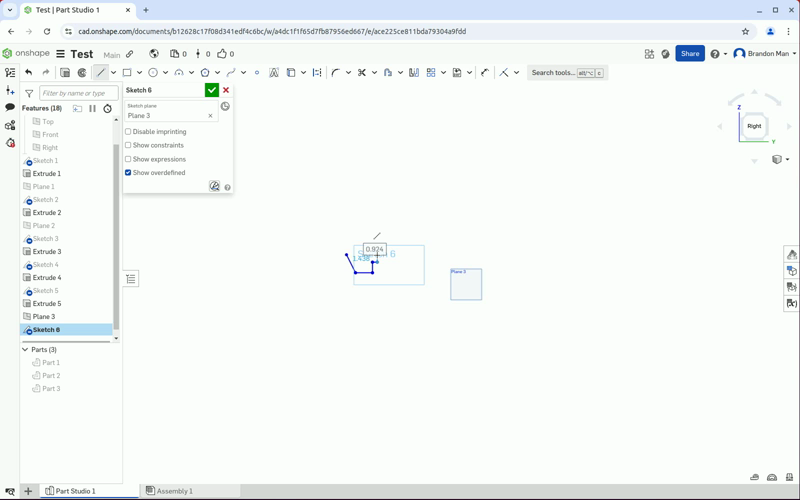
scroll(6)
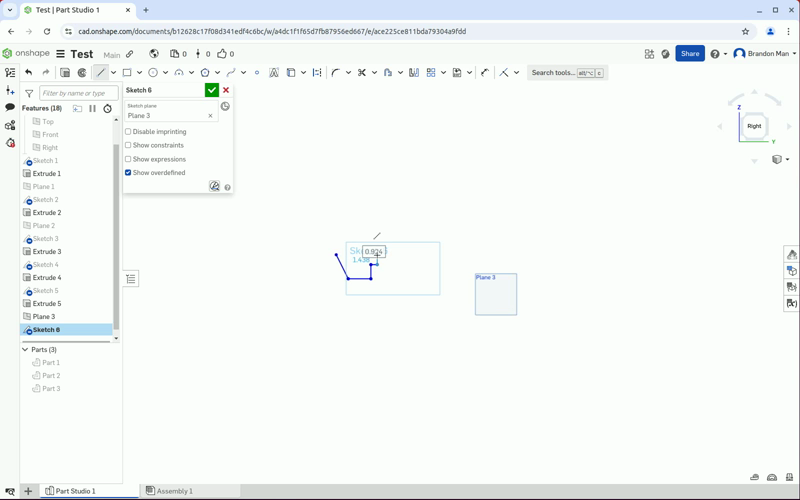
scroll(6)
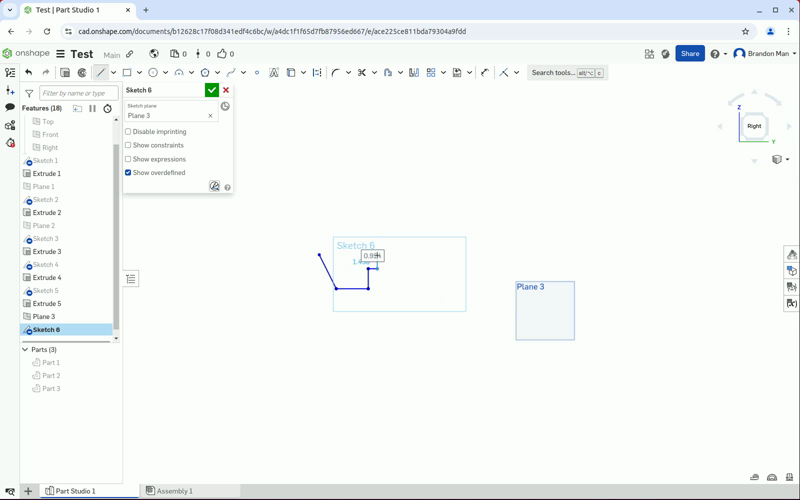
scroll(6)
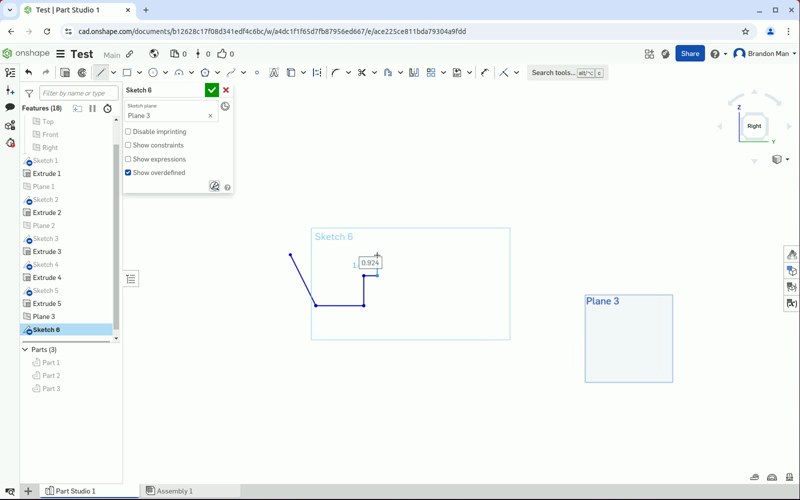
scroll(6)
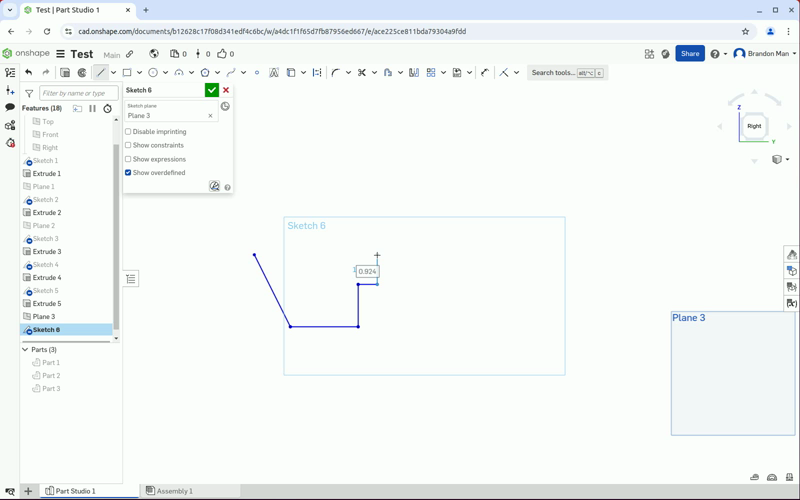
scroll(6)
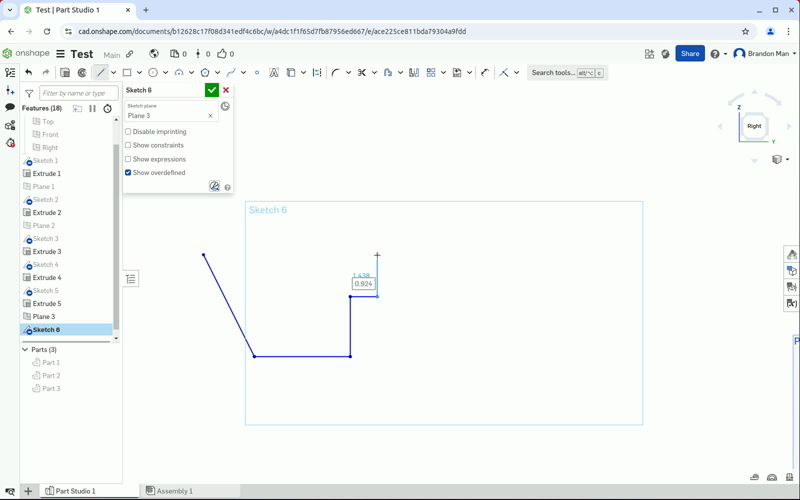
scroll(6)
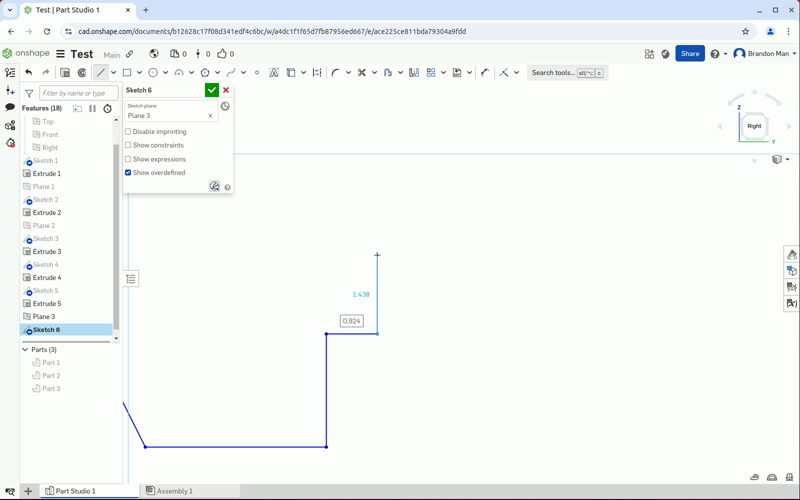
click(377, 254)
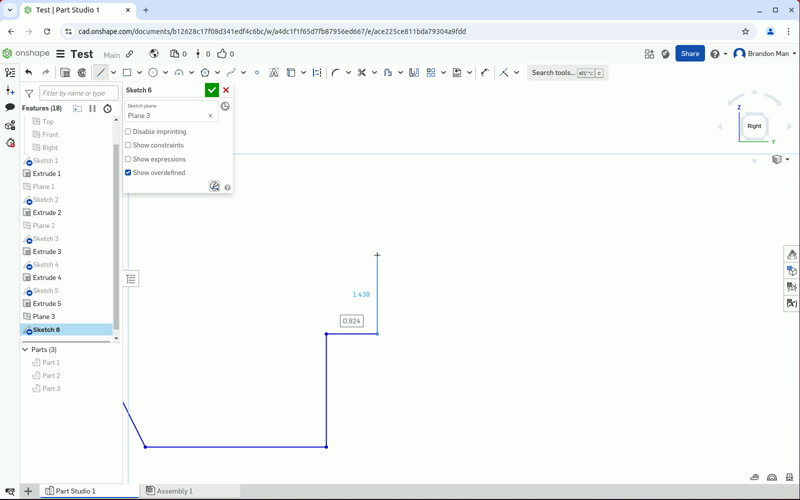
scroll(-6)
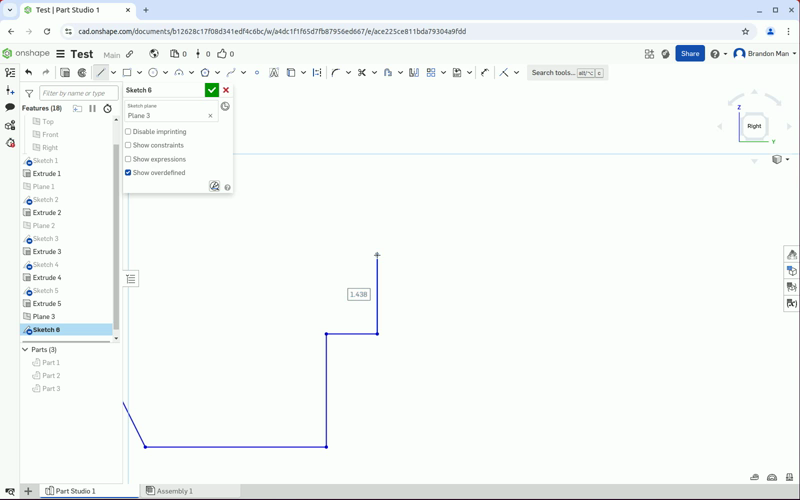
scroll(-6)
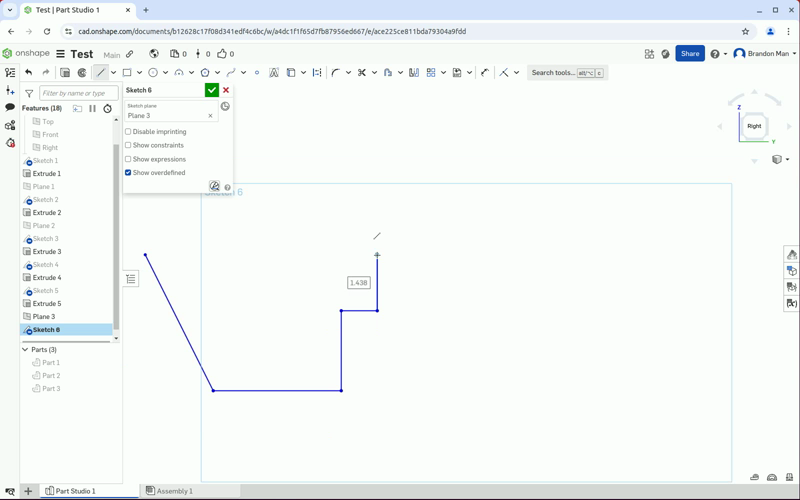
scroll(-6)
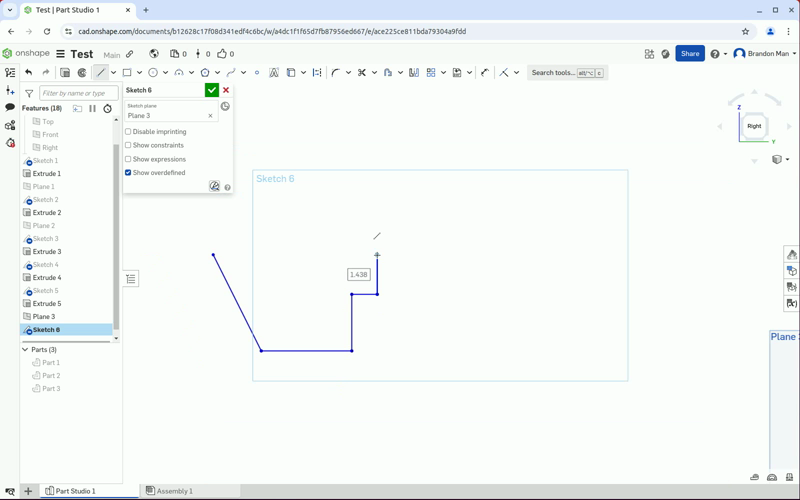
scroll(-6)
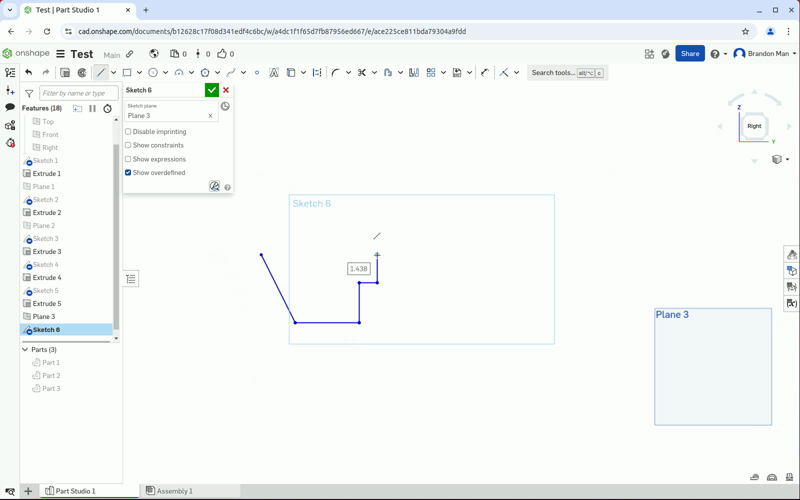
scroll(-6)
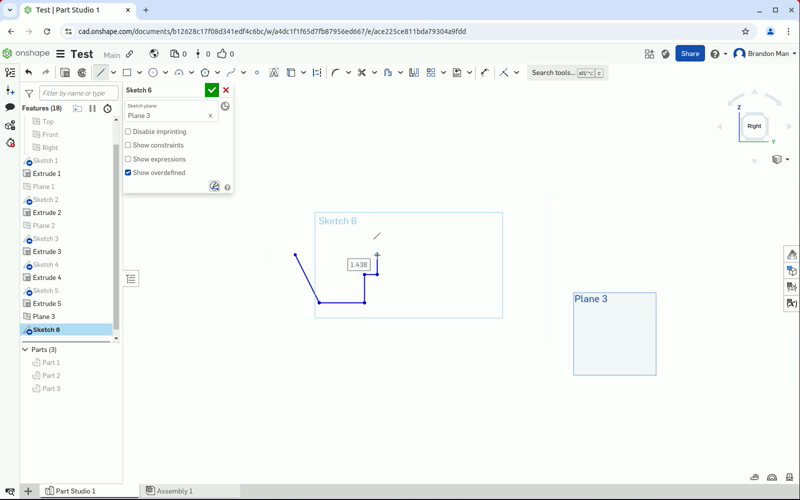
scroll(-6)
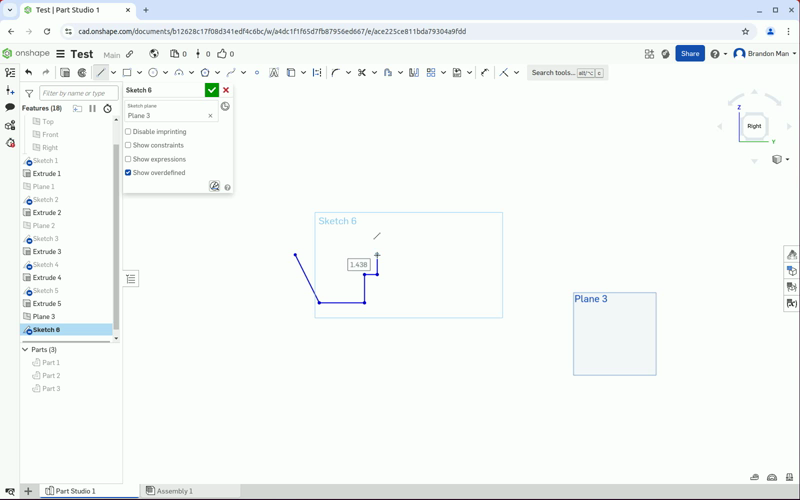
scroll(-6)
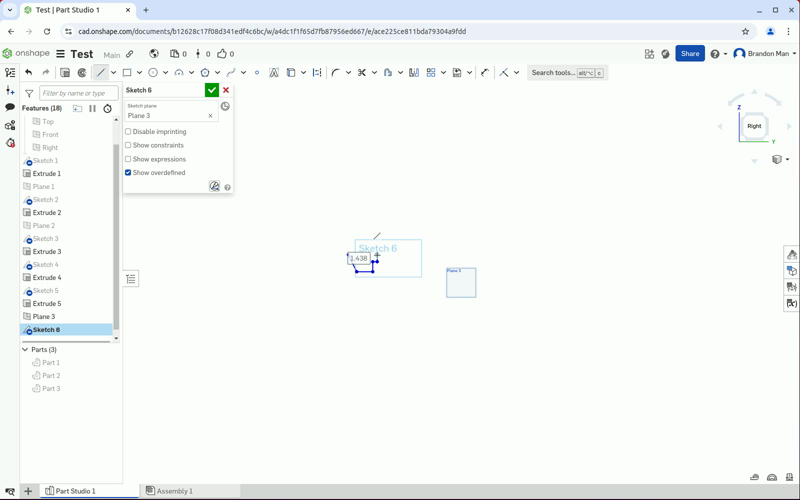
key_up(shift)
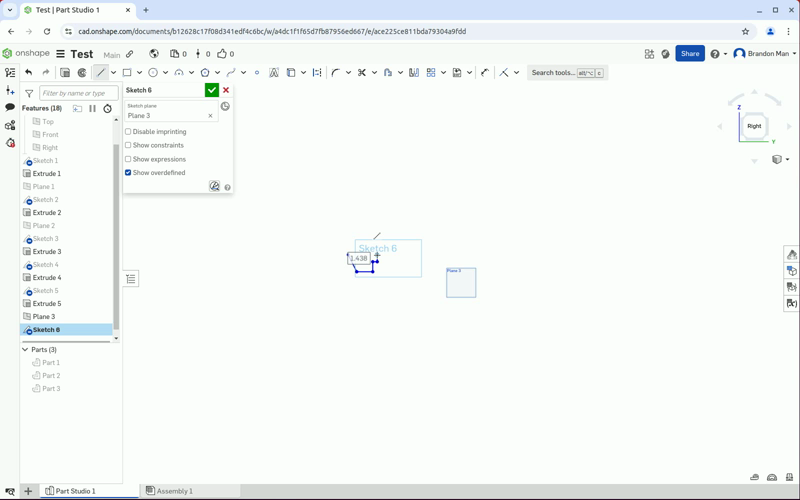
mouse_move(407, 254)
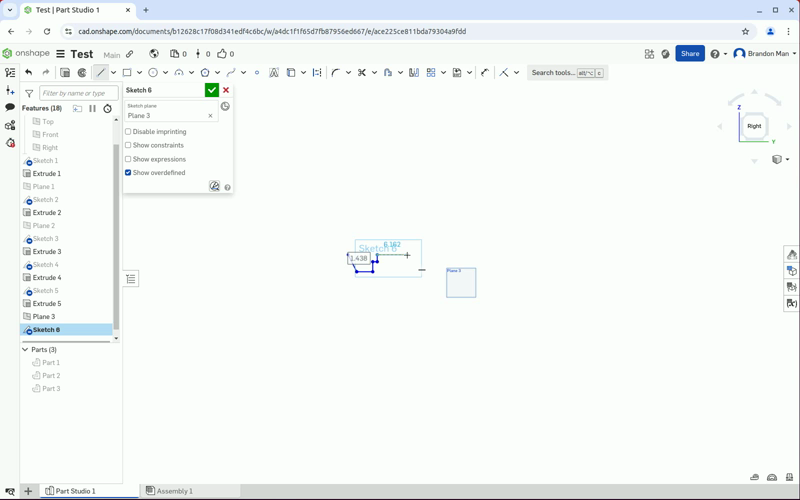
key_down(shift)
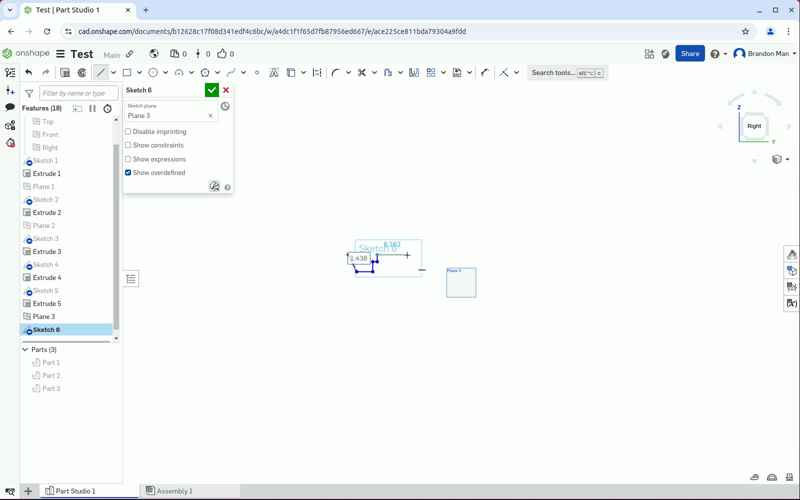
mouse_move(348, 254)
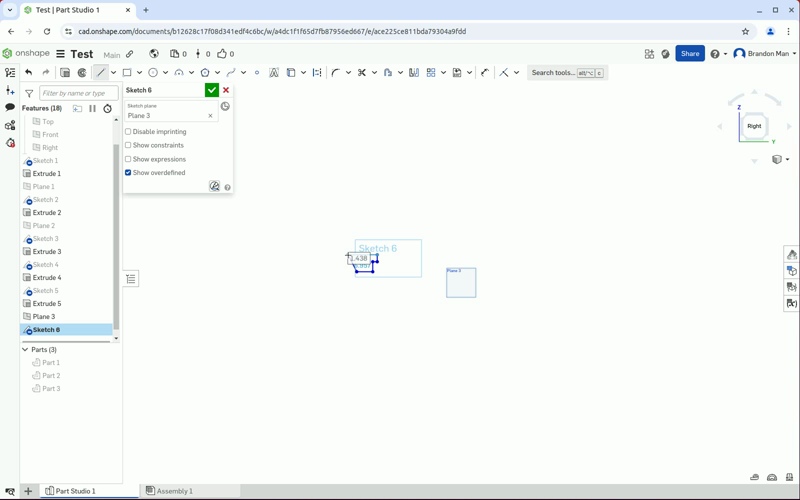
key_up(shift)
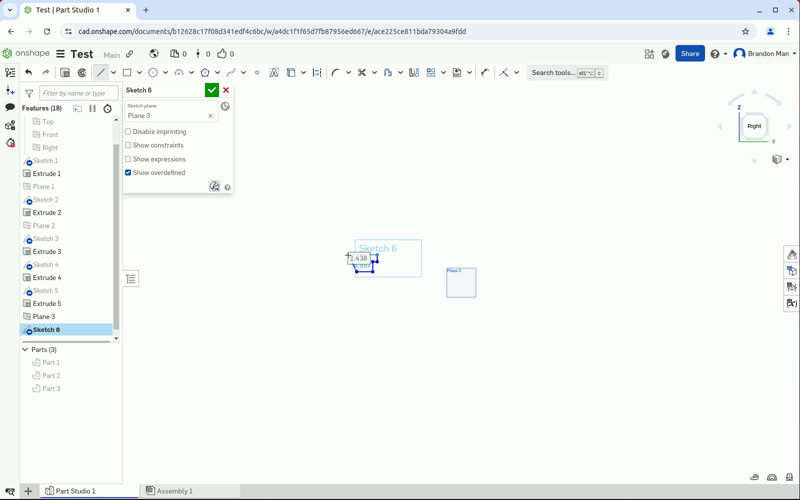
click(348, 254)
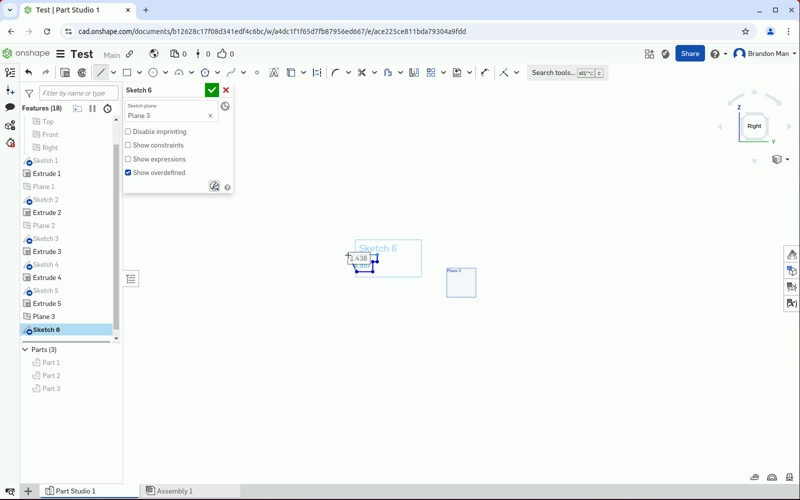
key(esc)
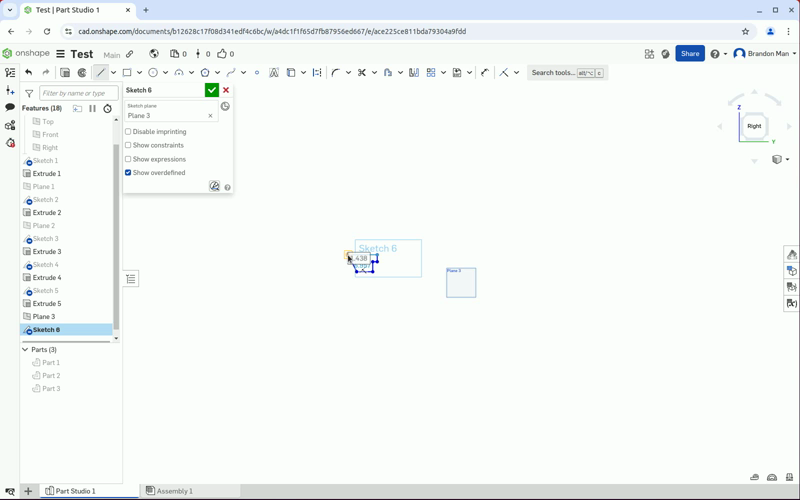
mouse_move(358, 261)
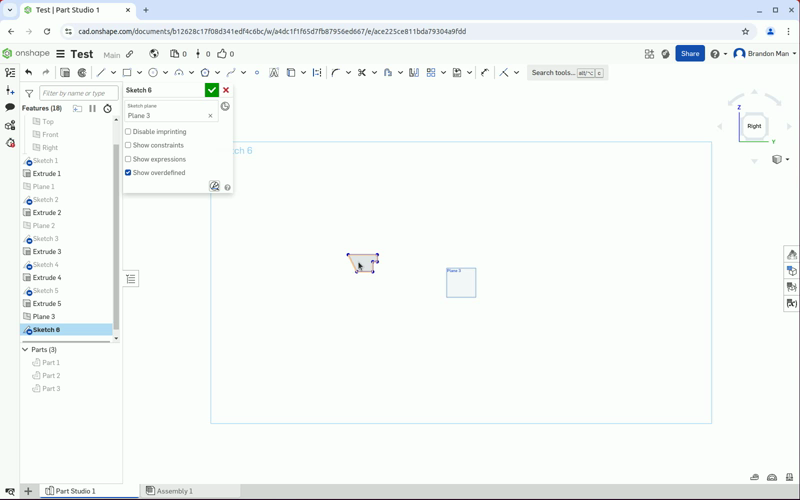
scroll(6)
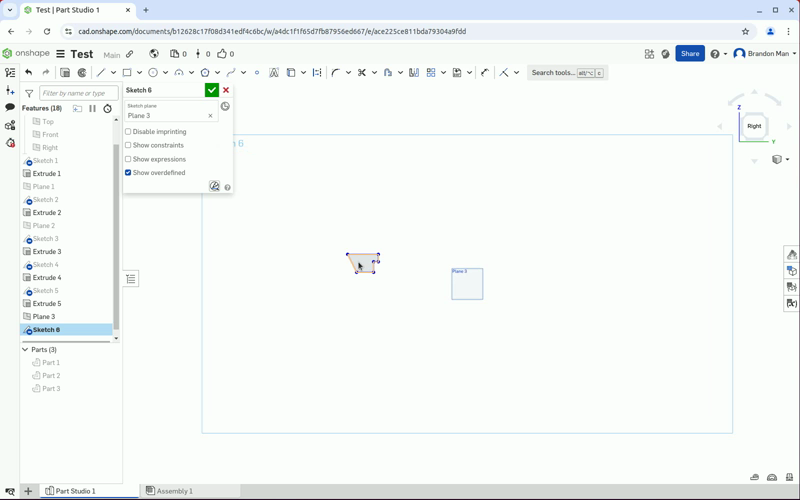
scroll(6)
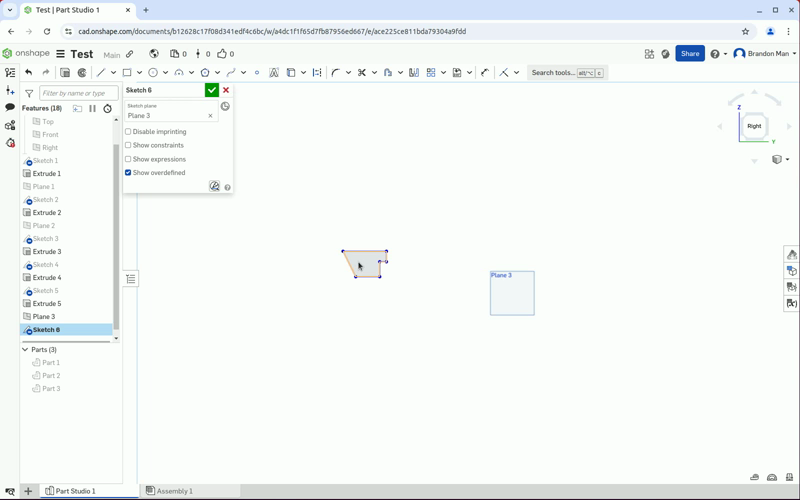
scroll(6)
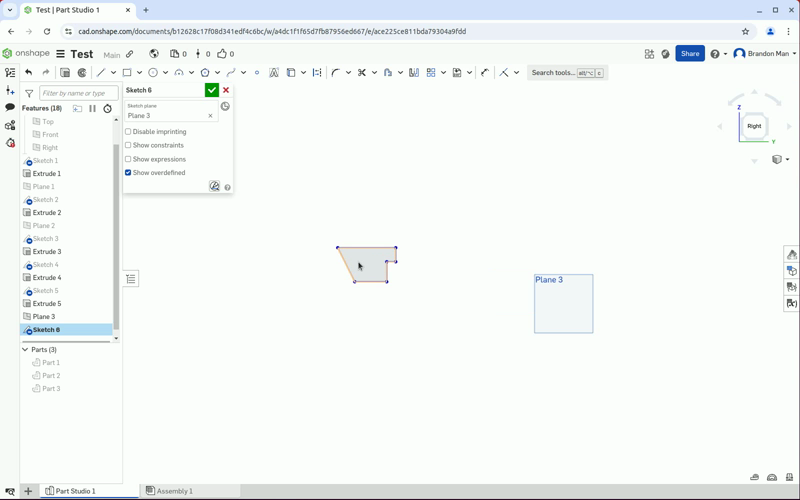
scroll(6)
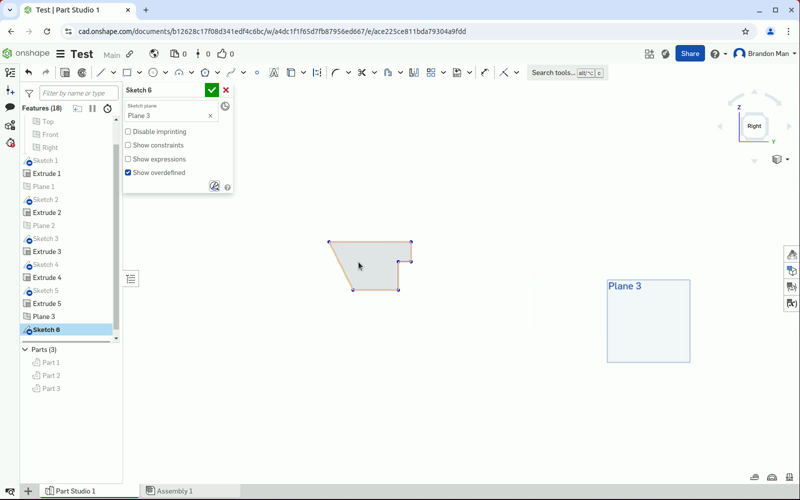
scroll(6)
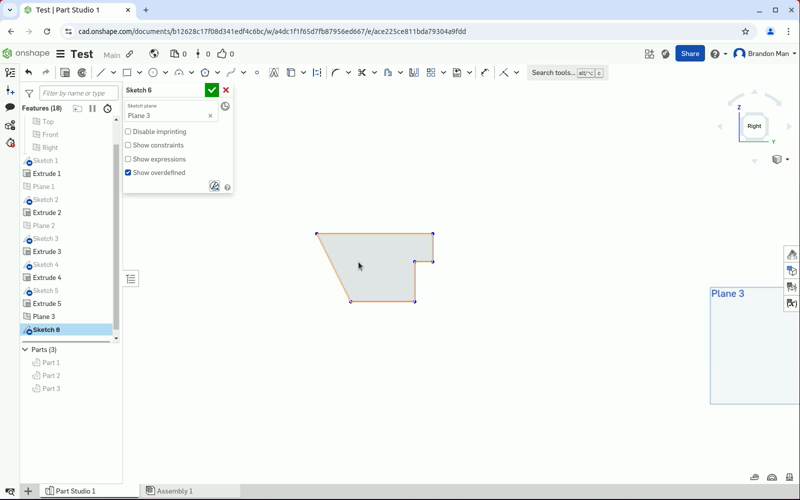
scroll(6)
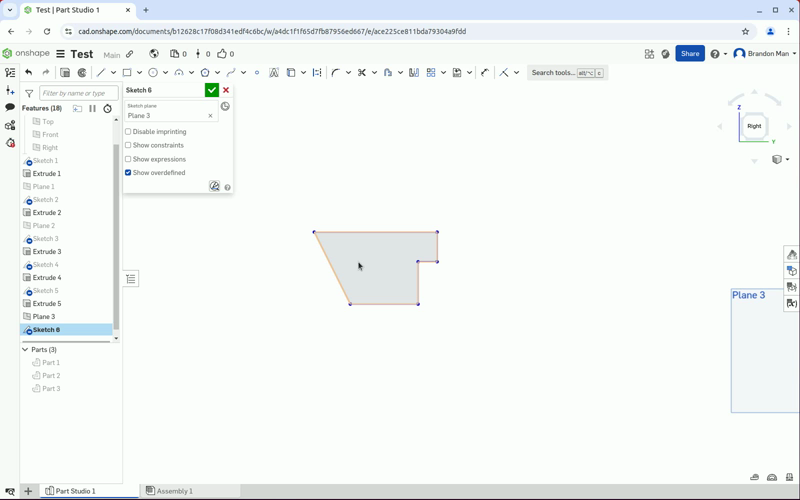
scroll(6)
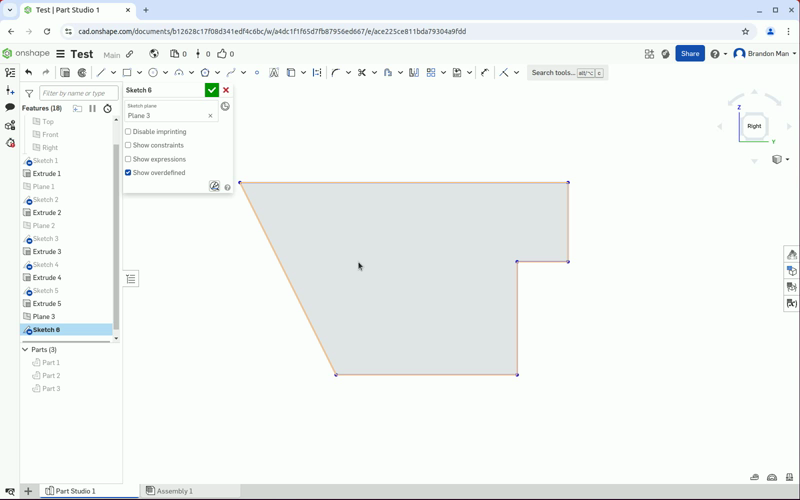
click(358, 261)
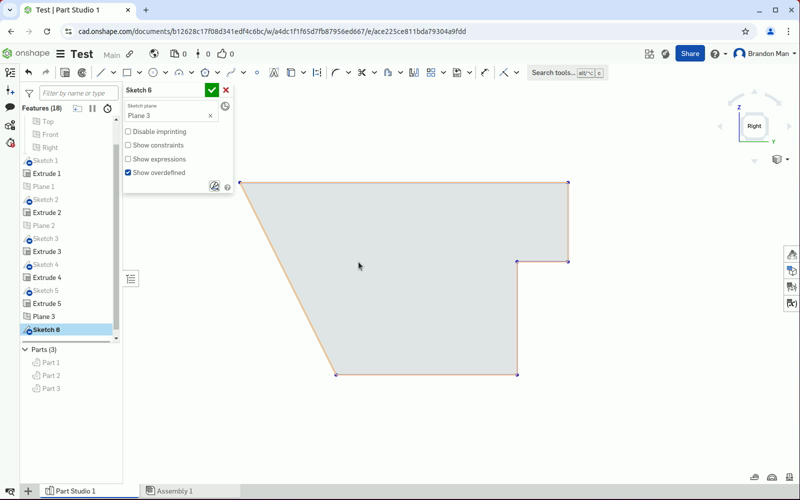
scroll(-6)
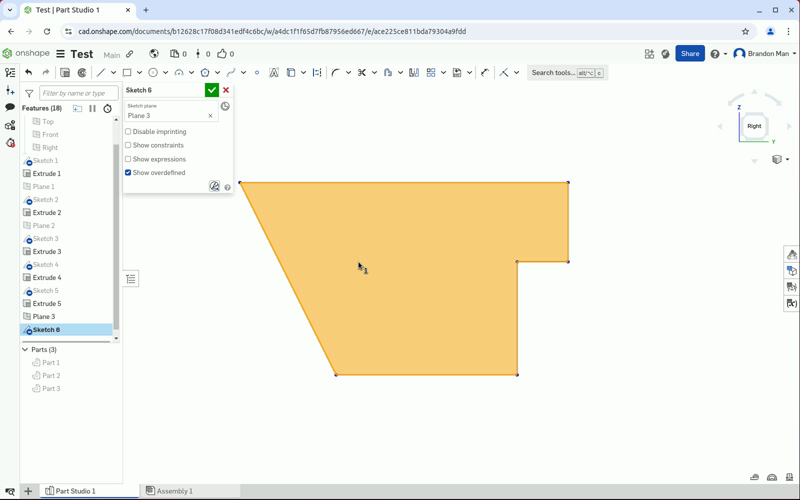
scroll(-6)
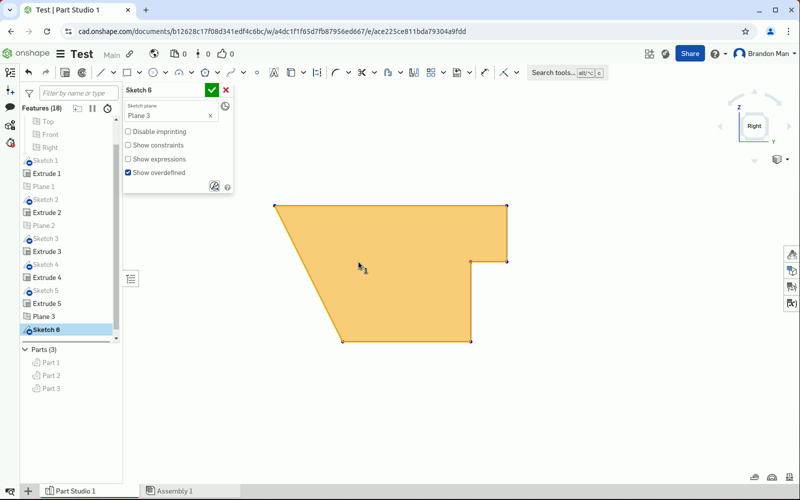
scroll(-6)
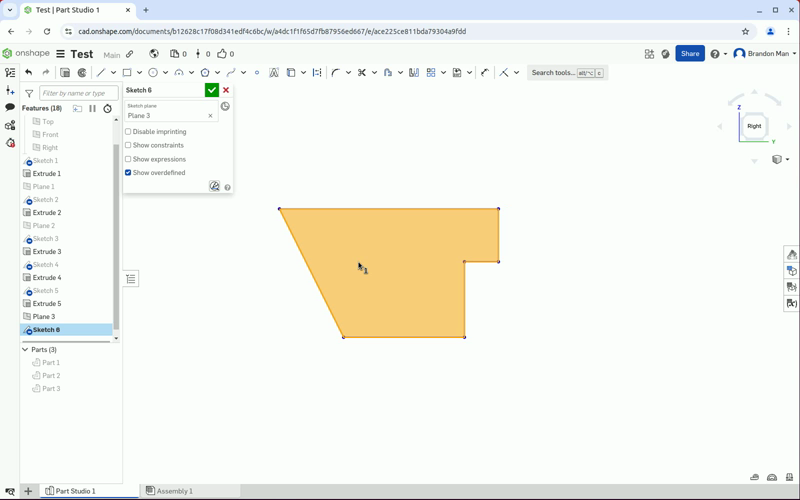
scroll(-6)
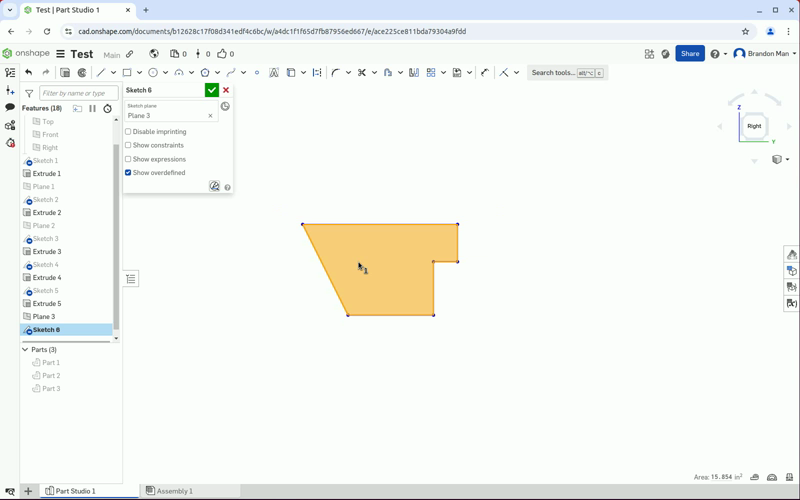
scroll(-6)
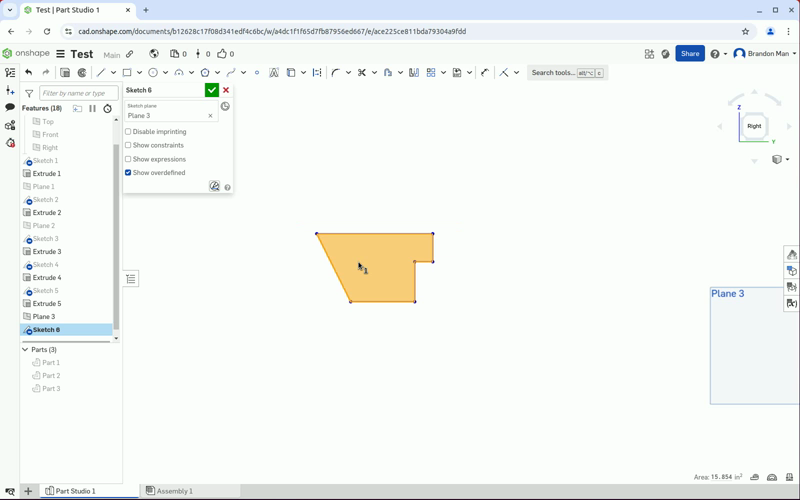
scroll(-6)
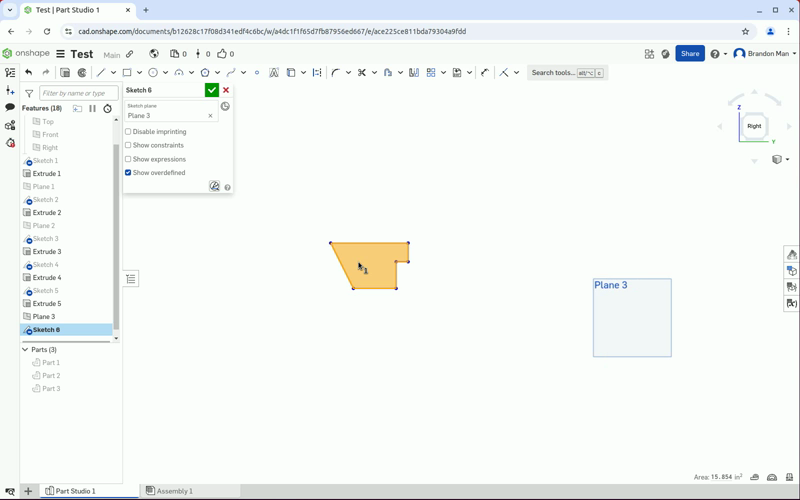
scroll(-6)
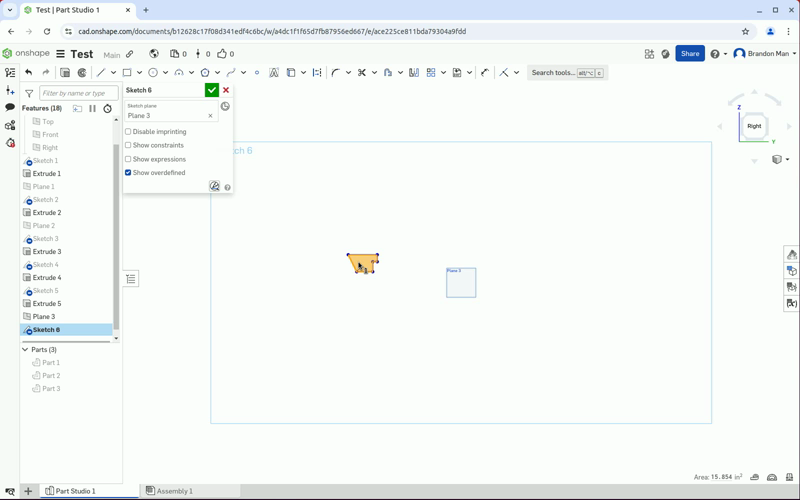
mouse_move(73, 352)
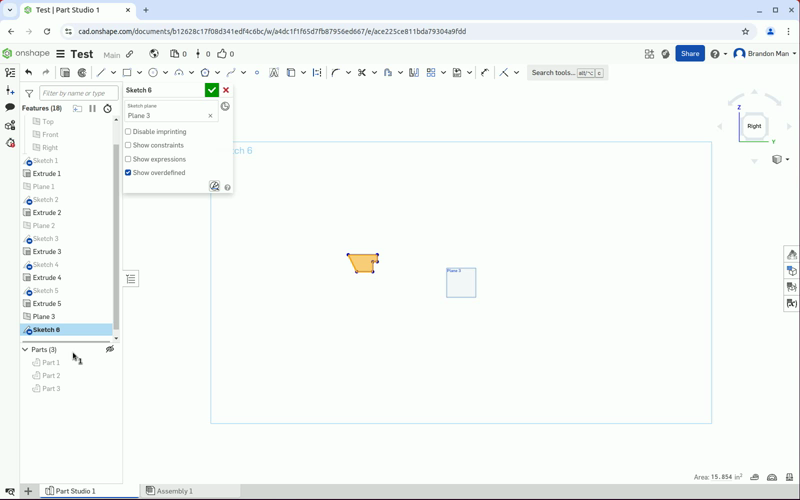
key(shift+y)
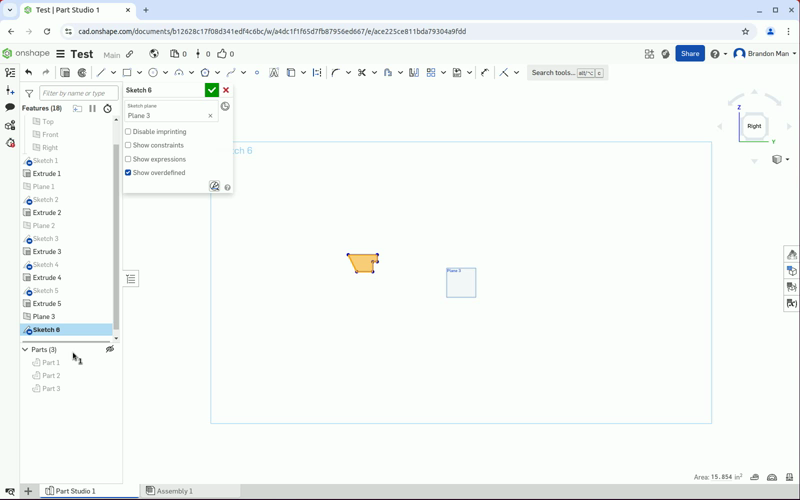
key(shift+e)
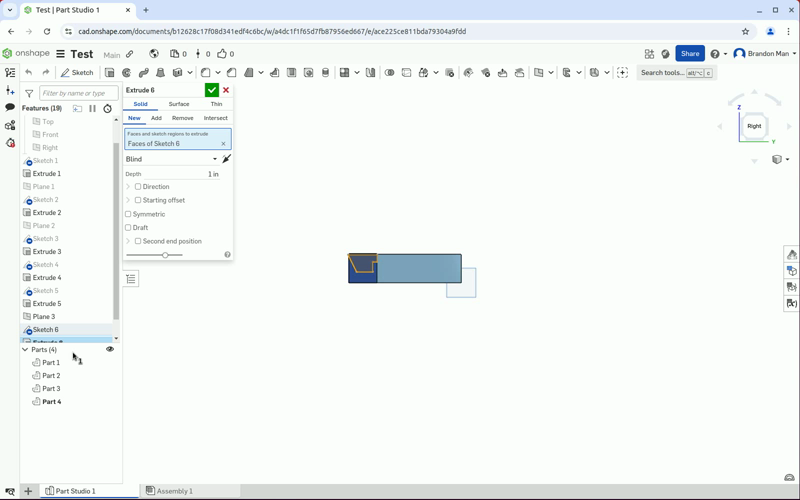
mouse_move(143, 106)
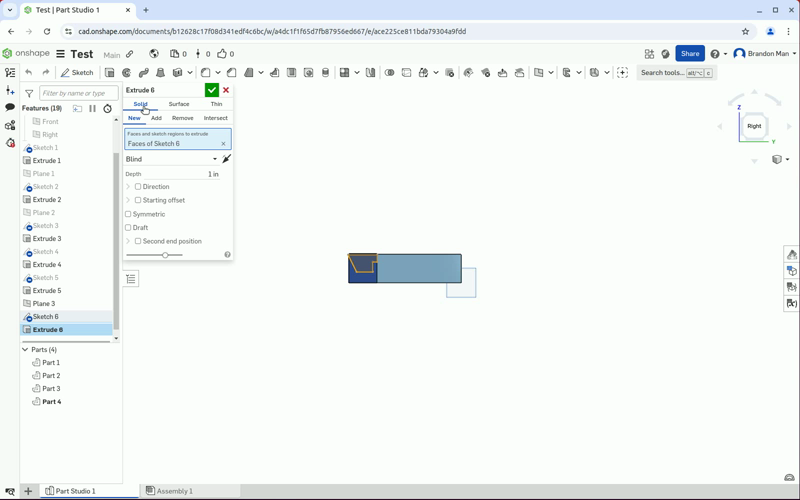
click(143, 106)
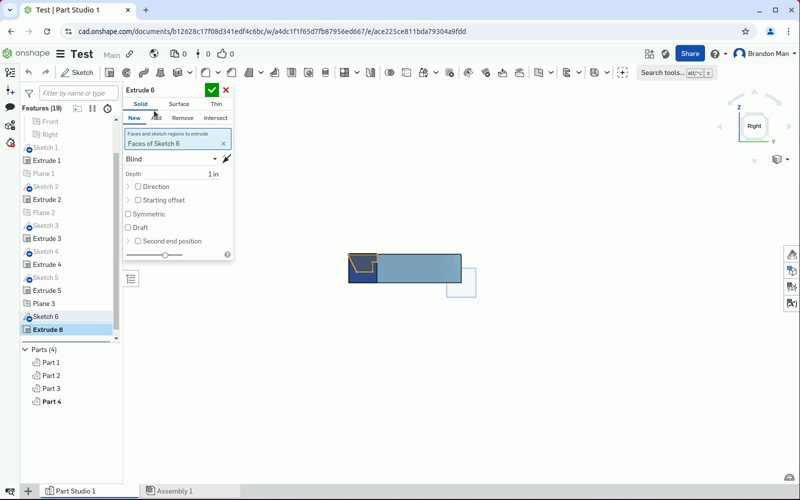
mouse_move(186, 120)
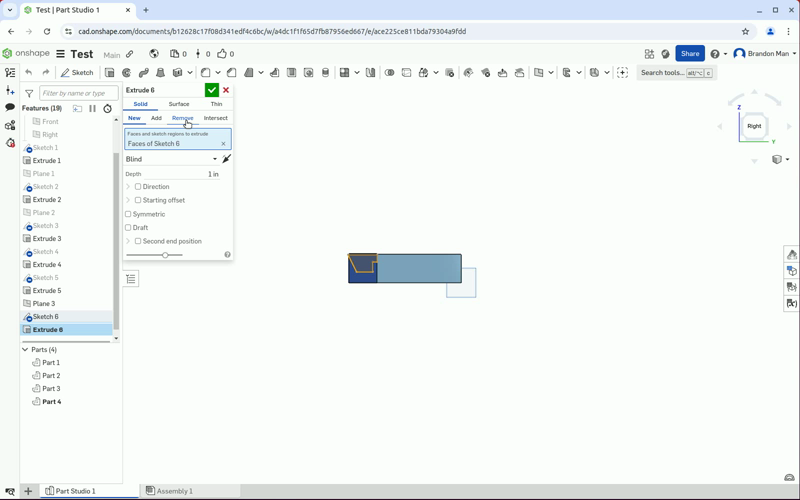
click(186, 120)
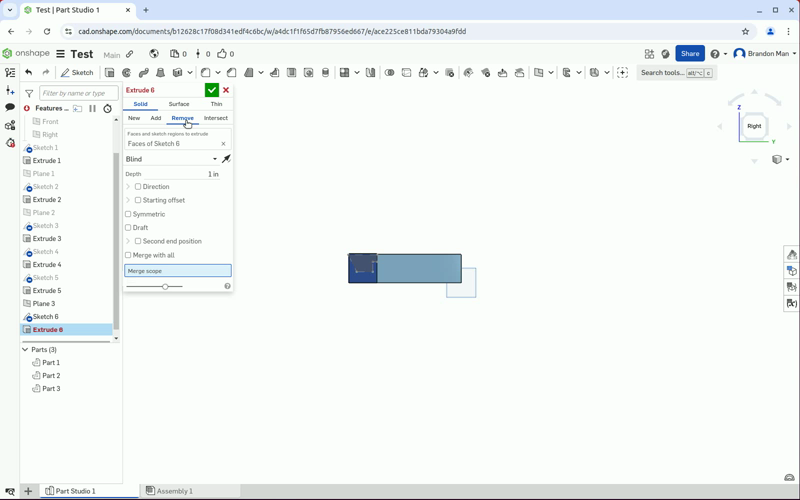
key(tab, 4)
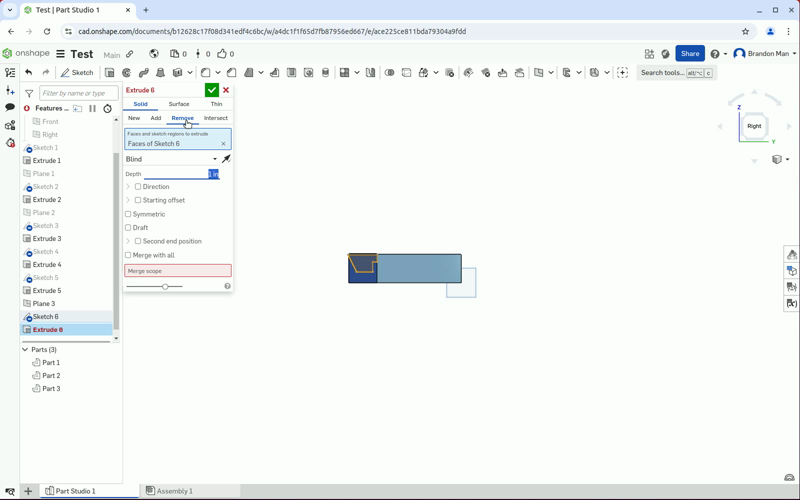
text(5.777)
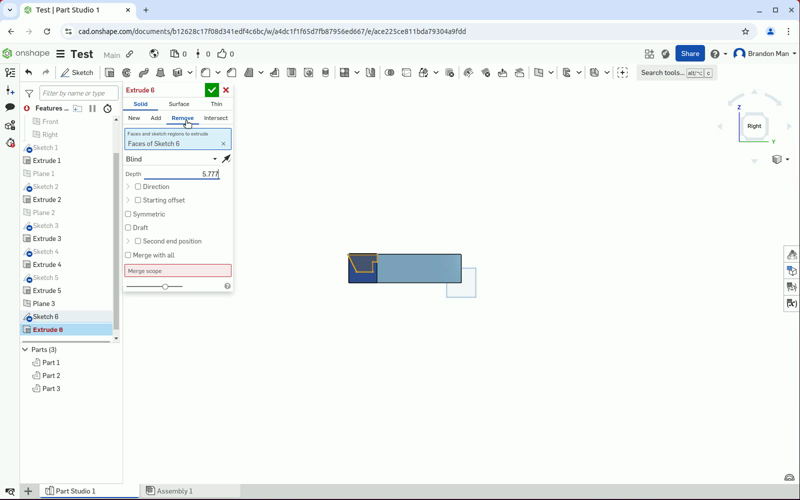
key(tab, 6)
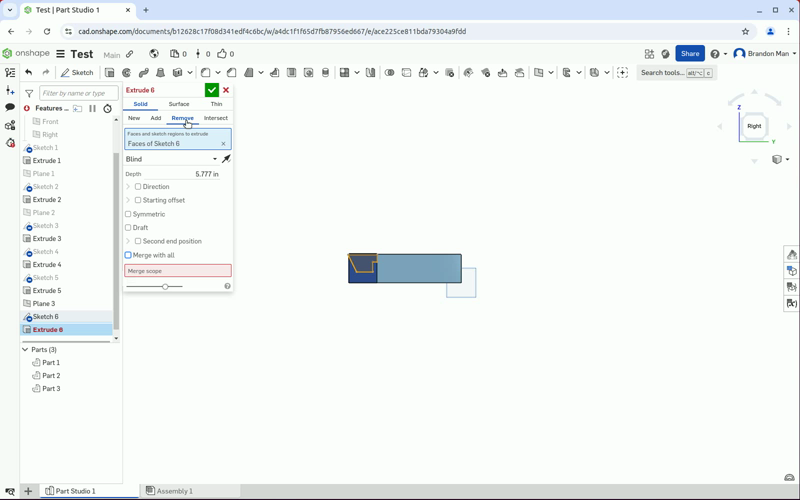
key(space)
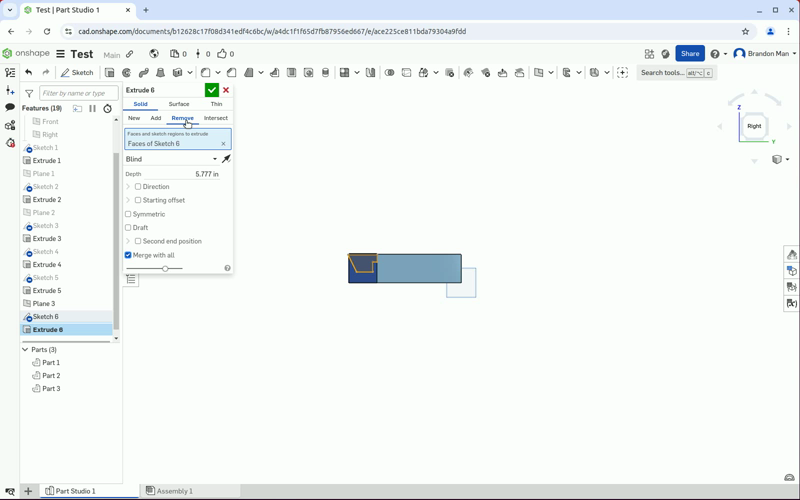
key(enter)
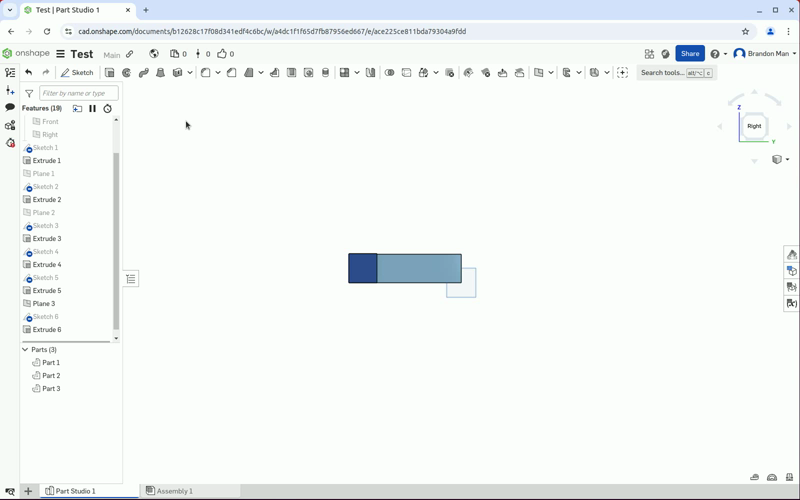
key(shift+h)
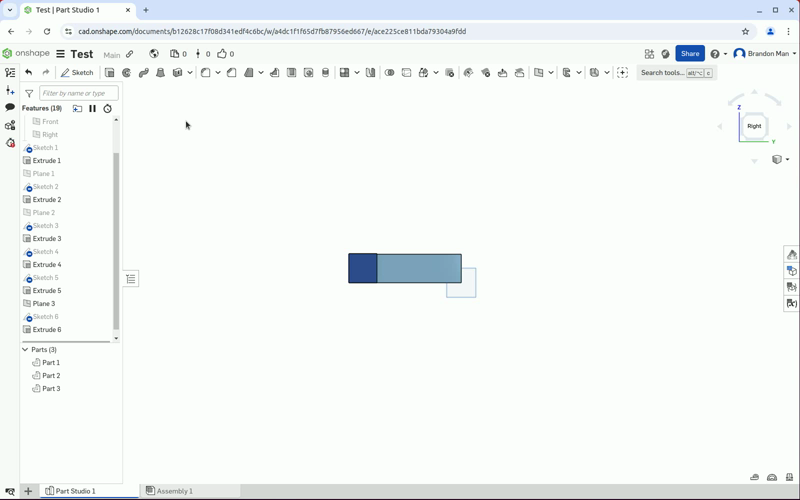
key(shift+h)
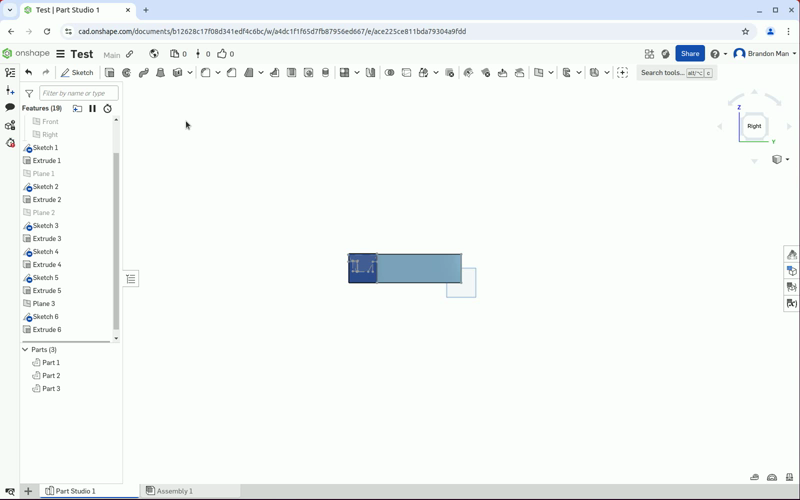
key(shift+7)
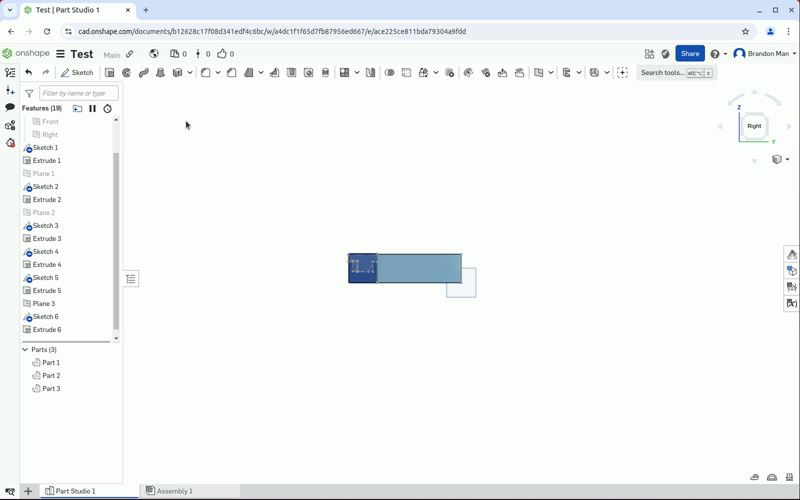
key(right, 2)
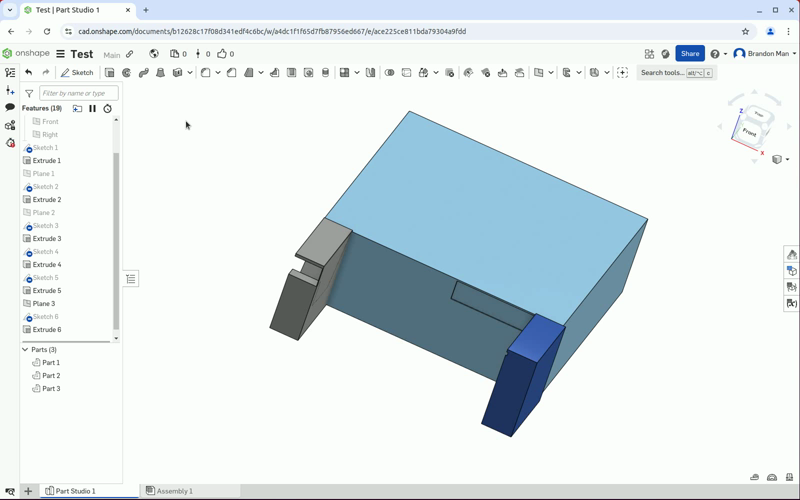
key(down, 2)
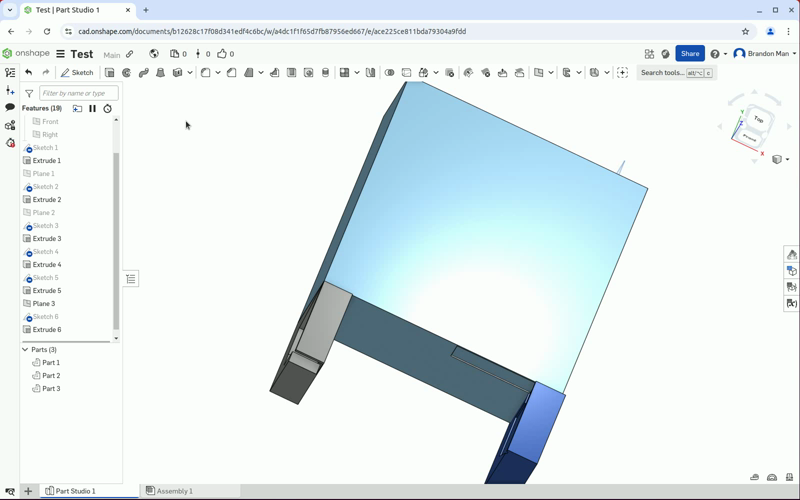
key(up, 2)
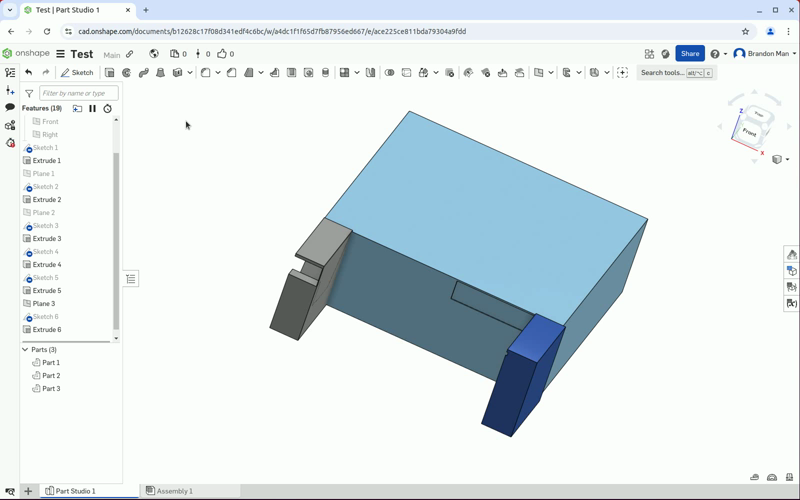
key(left, 2)
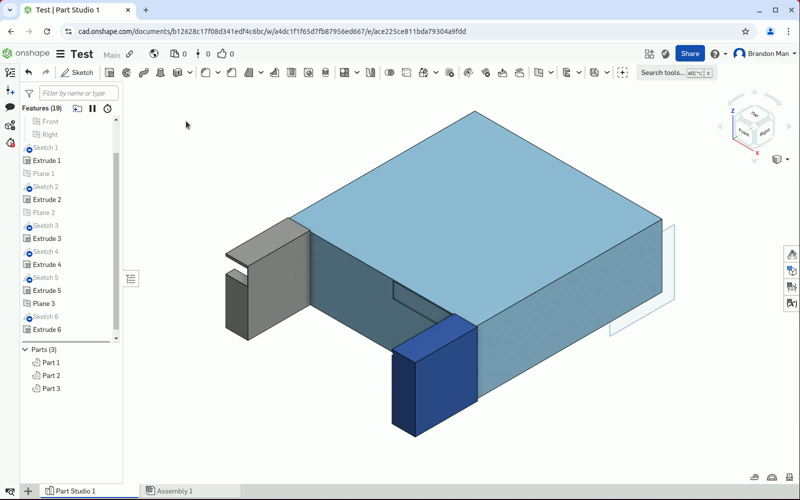
mouse_move(69, 150)
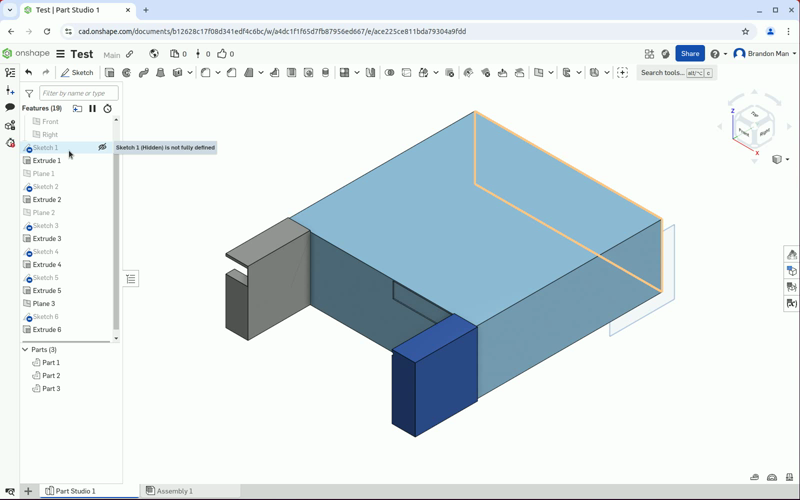
click(69, 150)